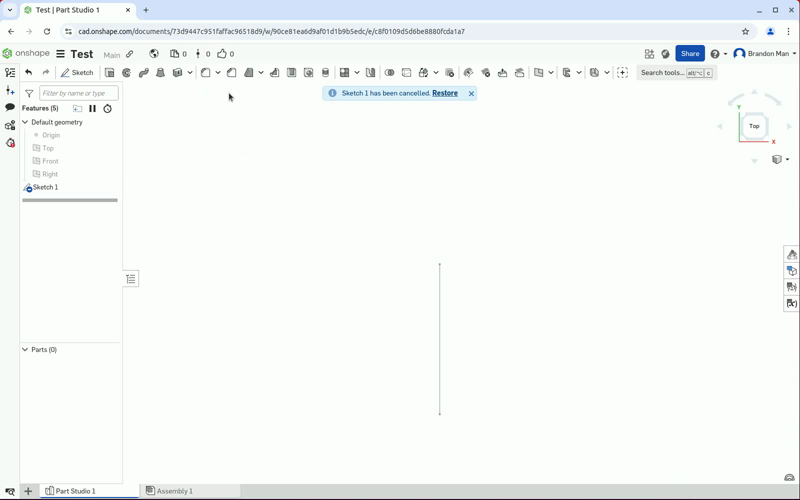
key(shift+h)
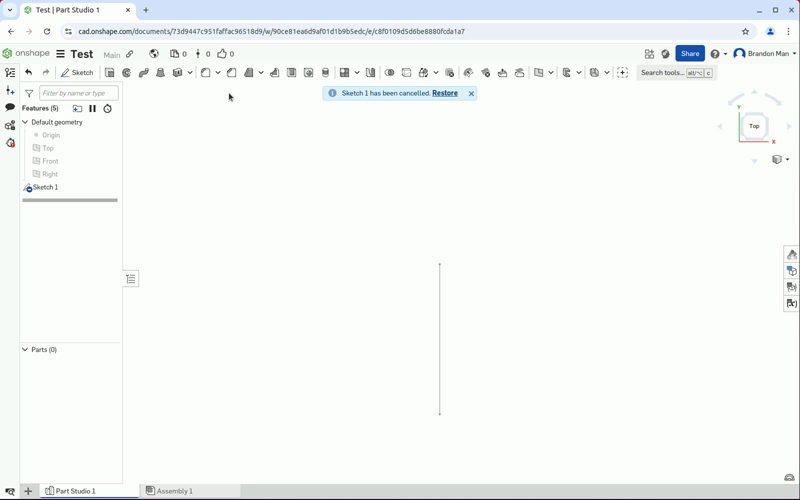
key(shift+s)
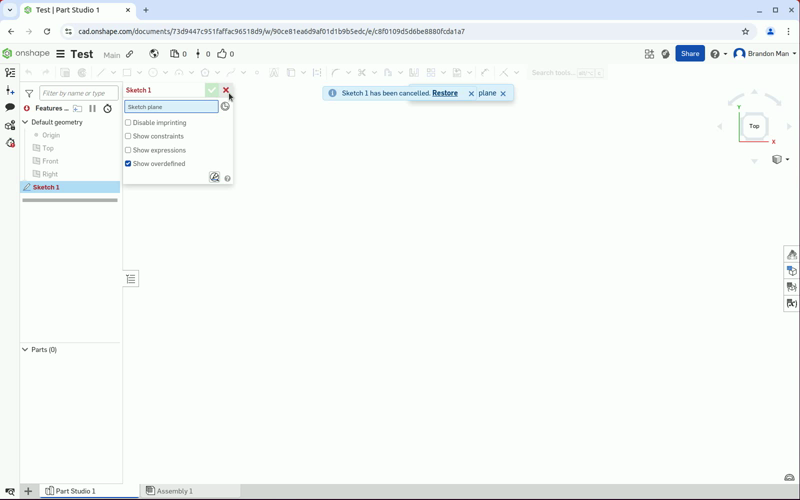
mouse_move(73, 150)
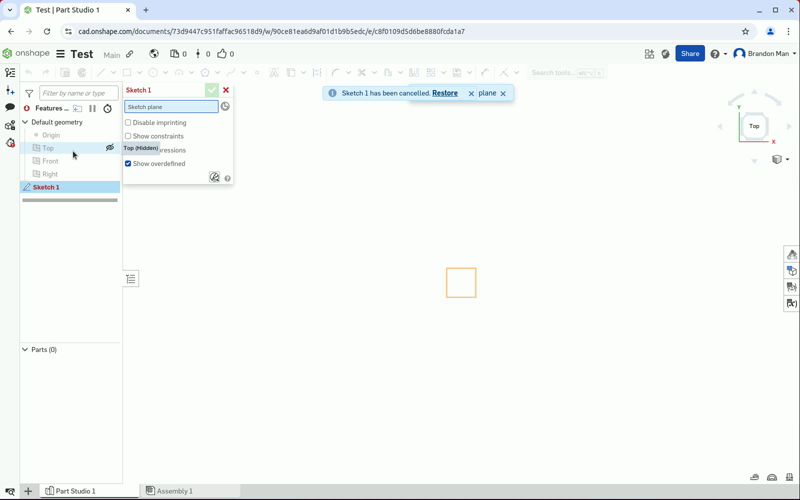
click(73, 150)
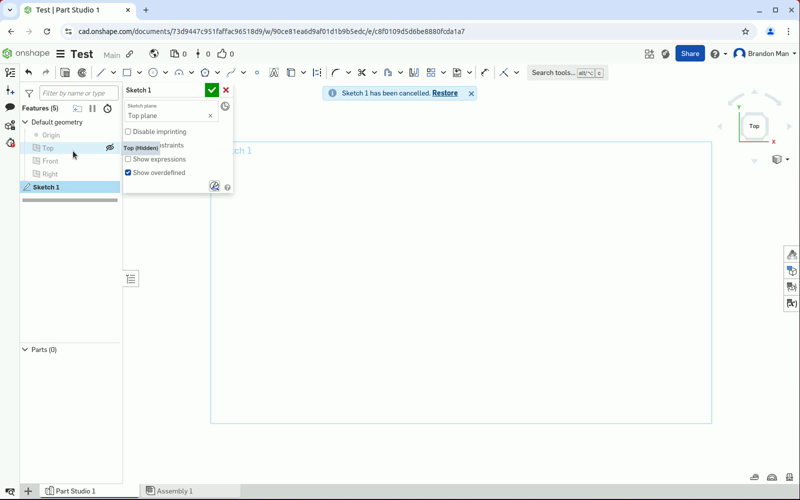
mouse_move(73, 352)
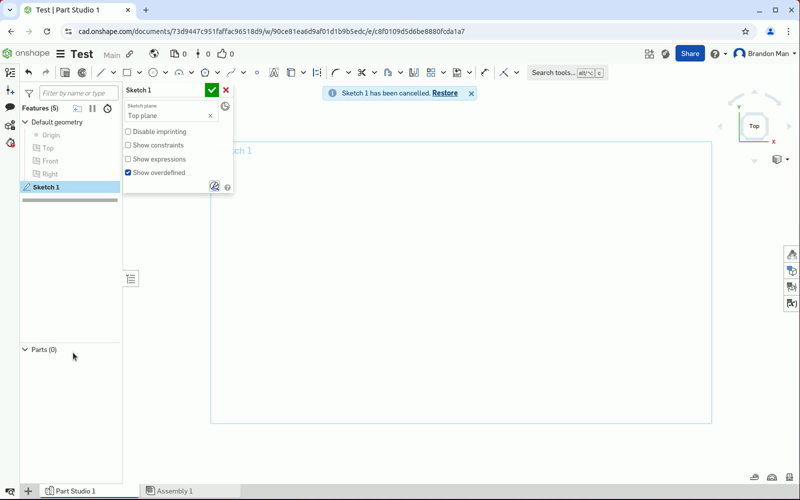
key(y)
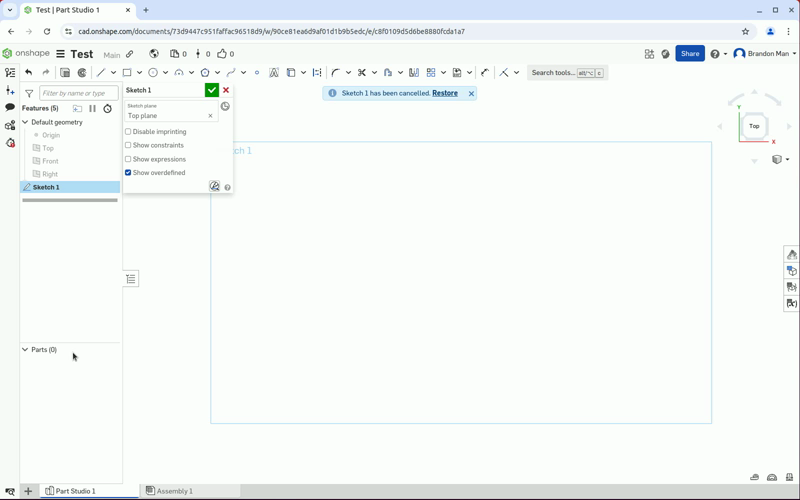
key(l)
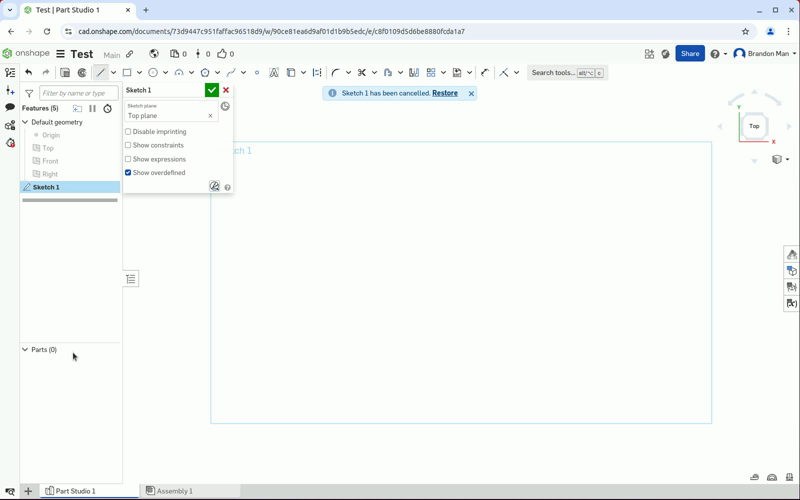
key_down(shift)
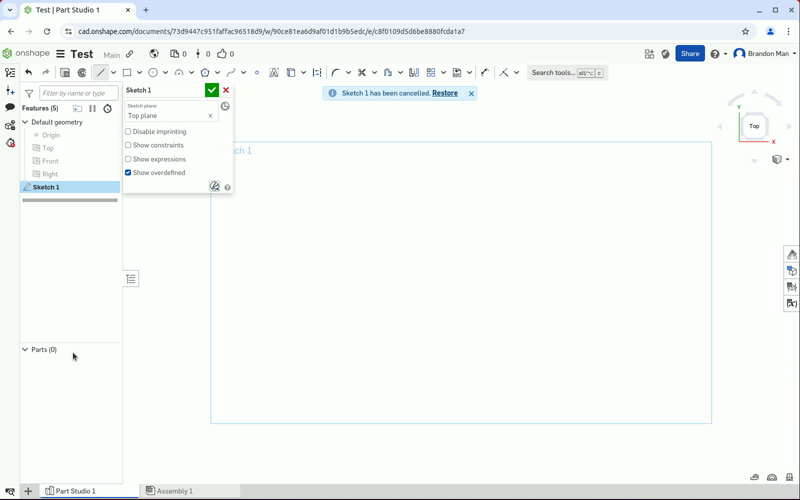
mouse_move(483, 367)
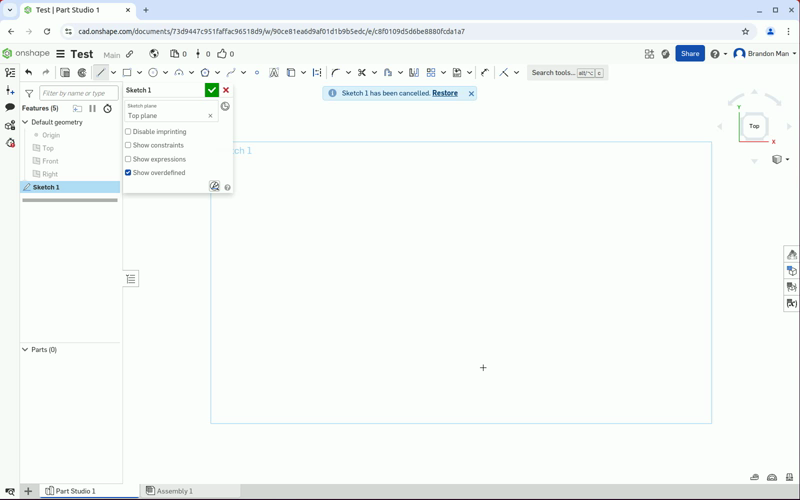
click(483, 367)
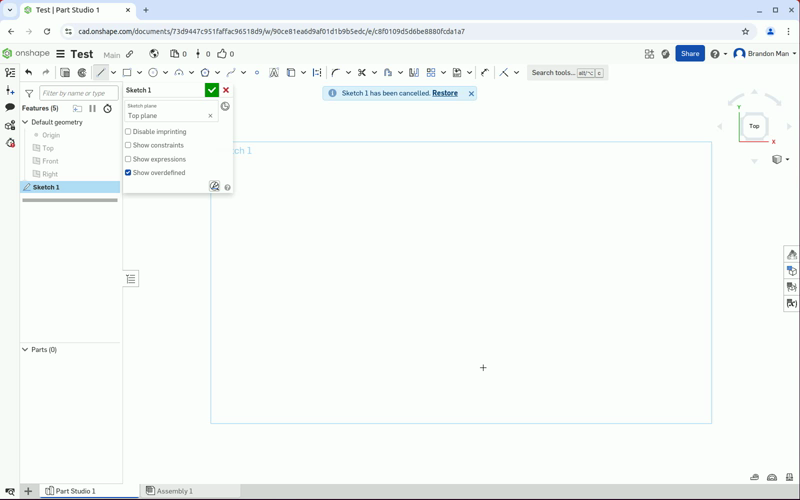
key_up(shift)
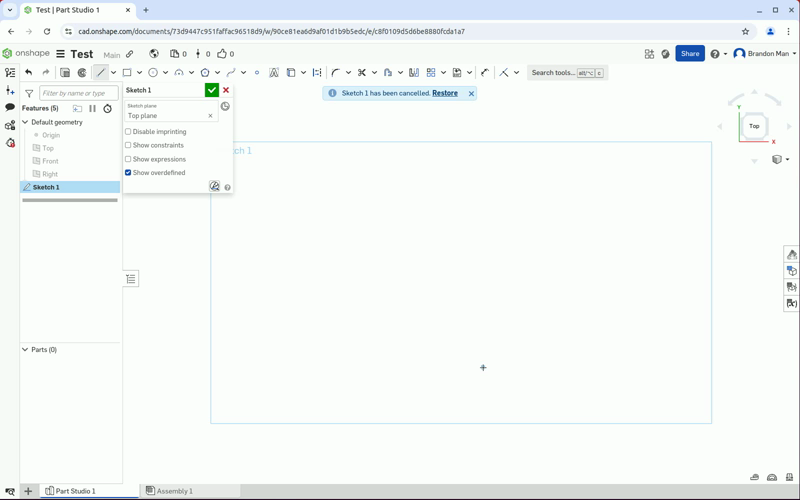
key_down(shift)
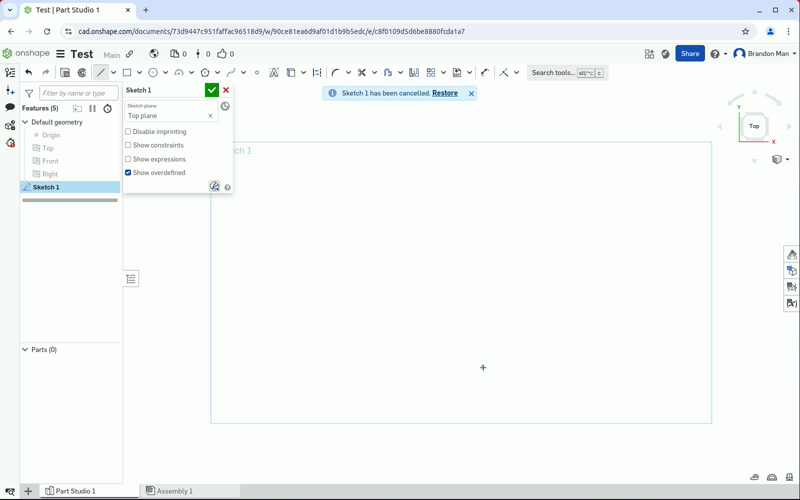
mouse_move(513, 367)
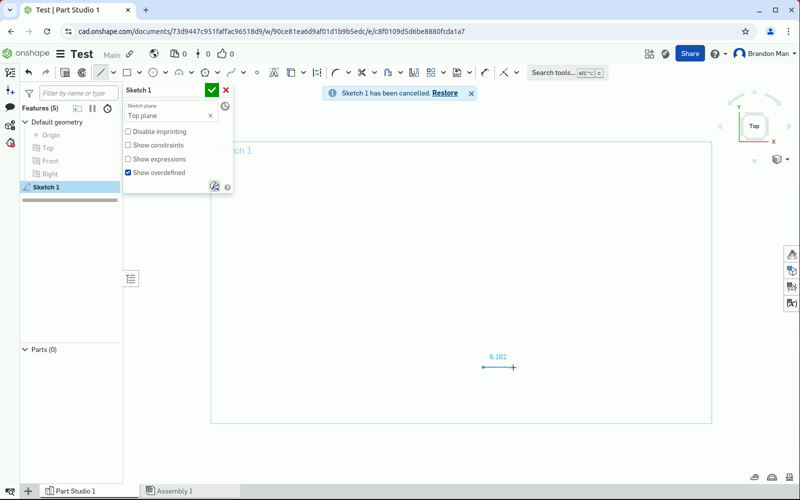
mouse_move(492, 367)
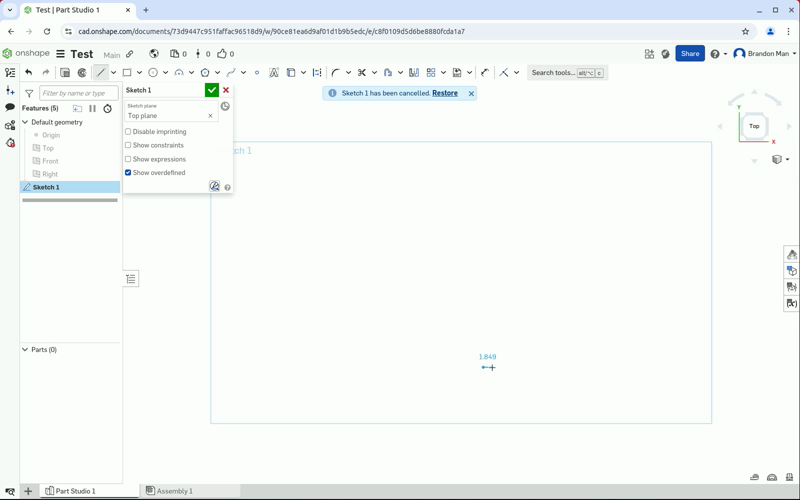
click(492, 367)
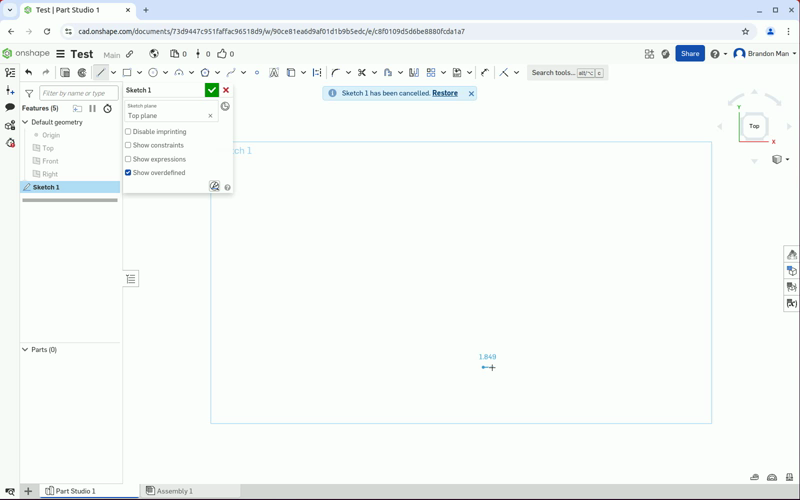
key_up(shift)
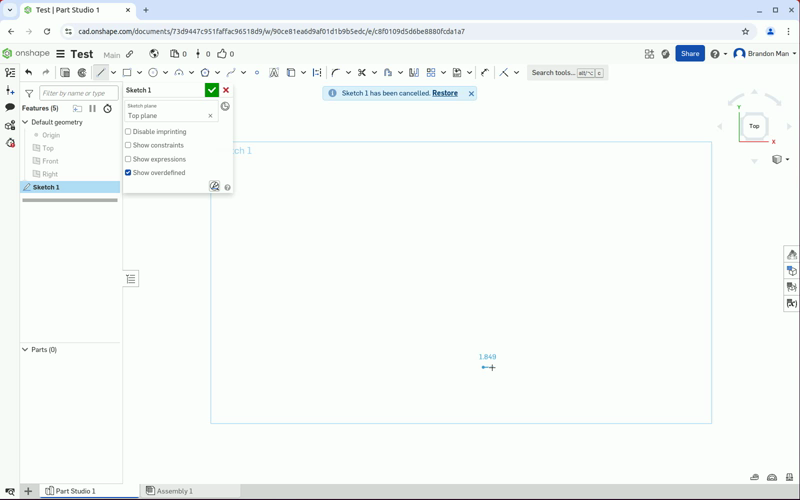
key_down(shift)
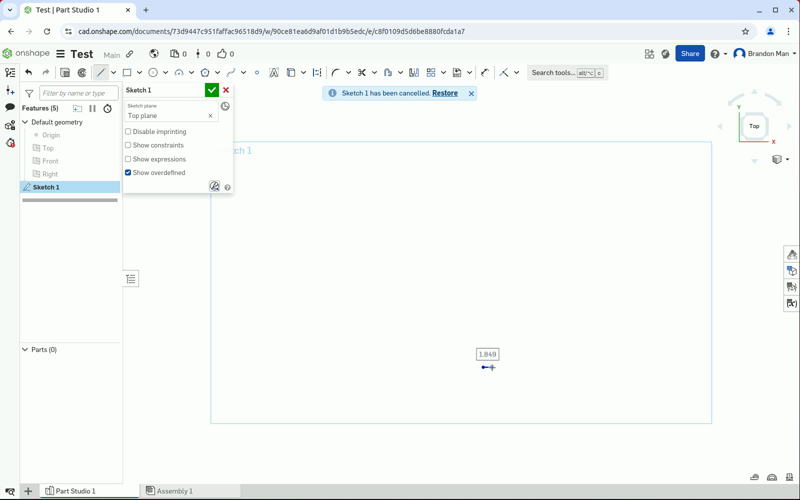
mouse_move(522, 367)
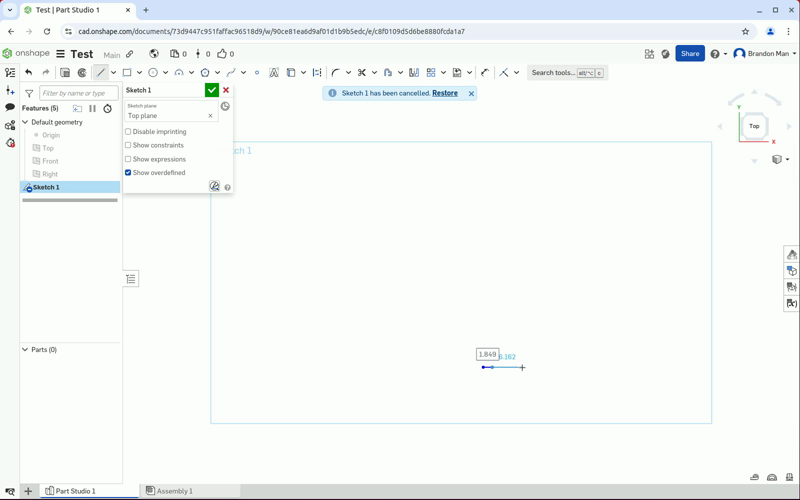
mouse_move(492, 361)
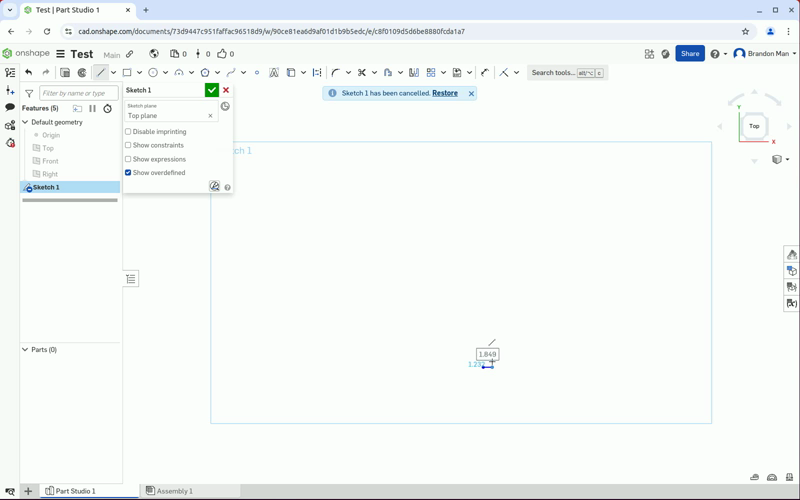
scroll(6)
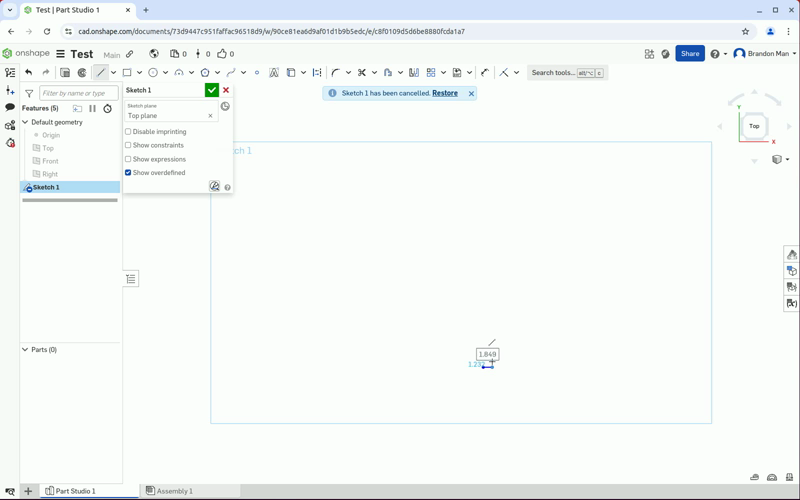
scroll(6)
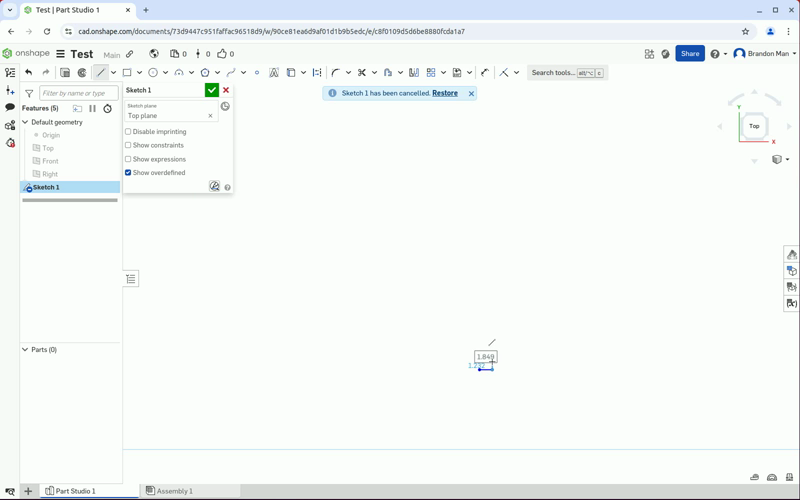
scroll(6)
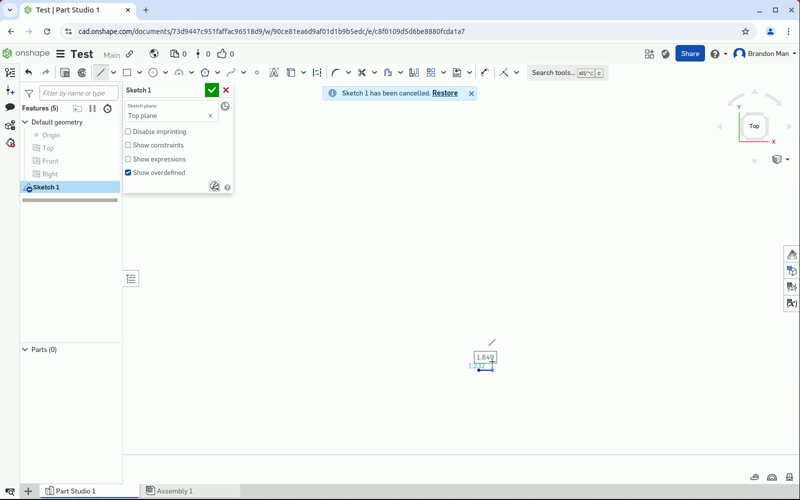
scroll(6)
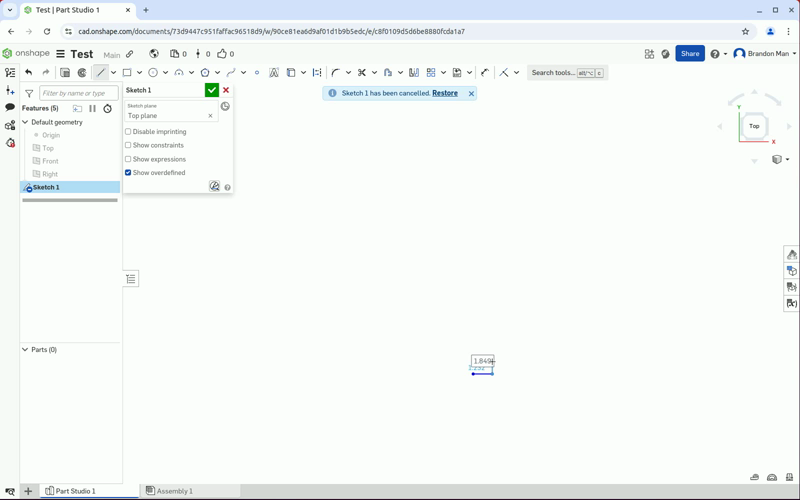
scroll(6)
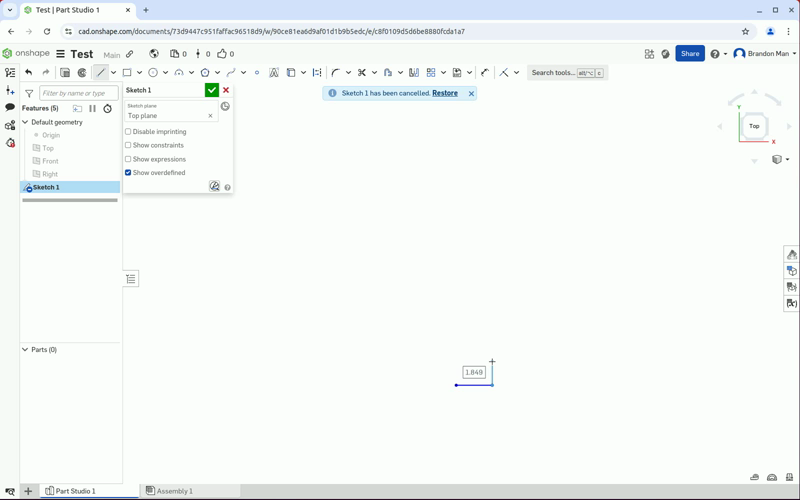
scroll(6)
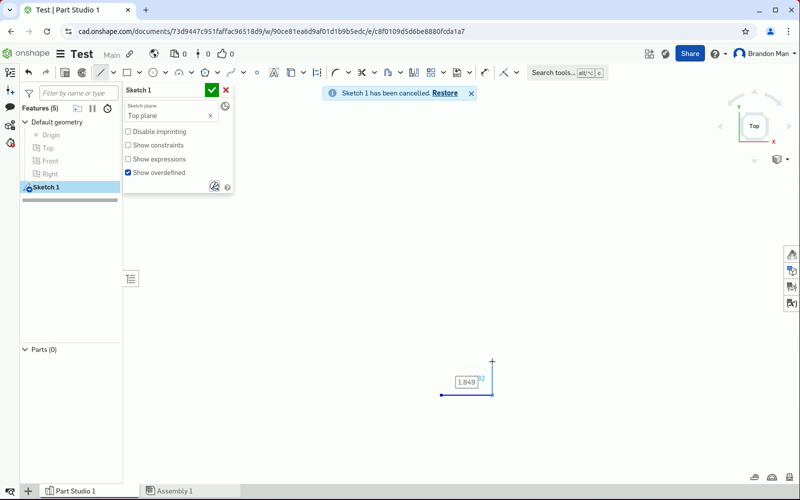
scroll(6)
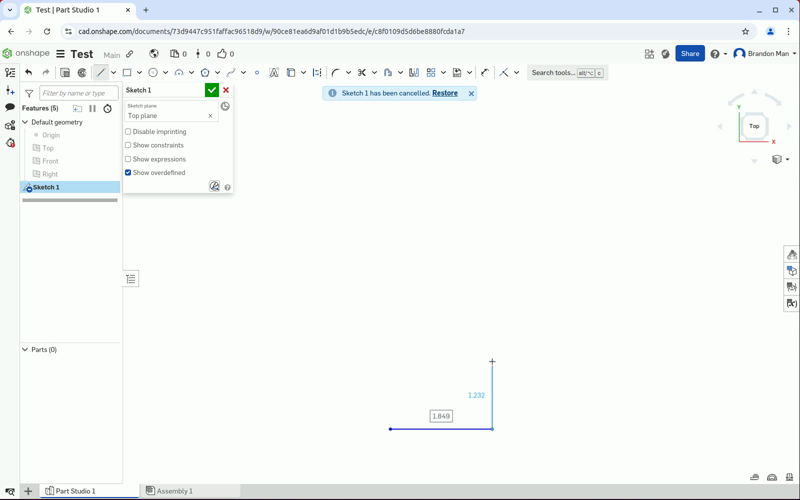
click(492, 361)
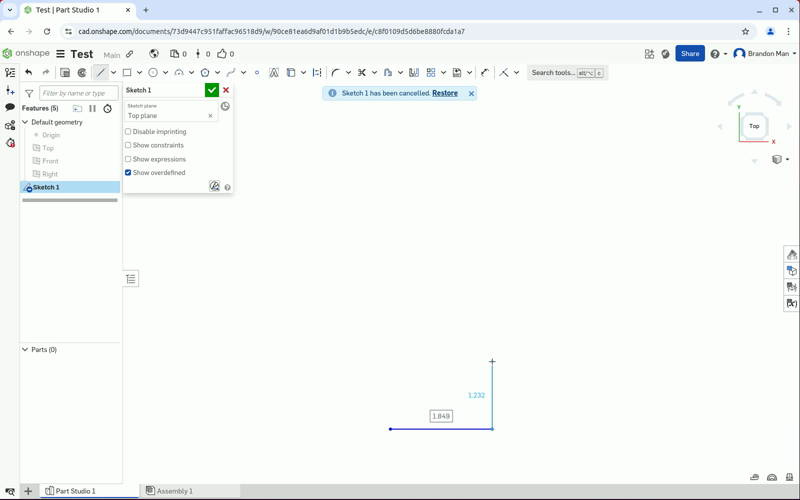
scroll(-6)
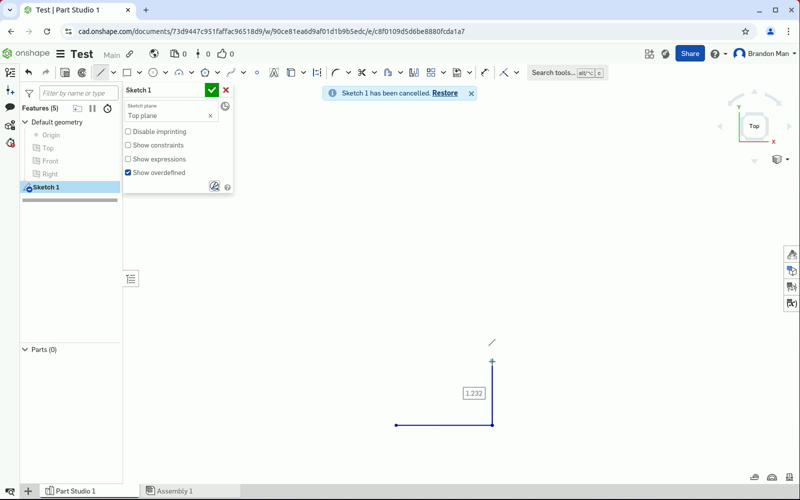
scroll(-6)
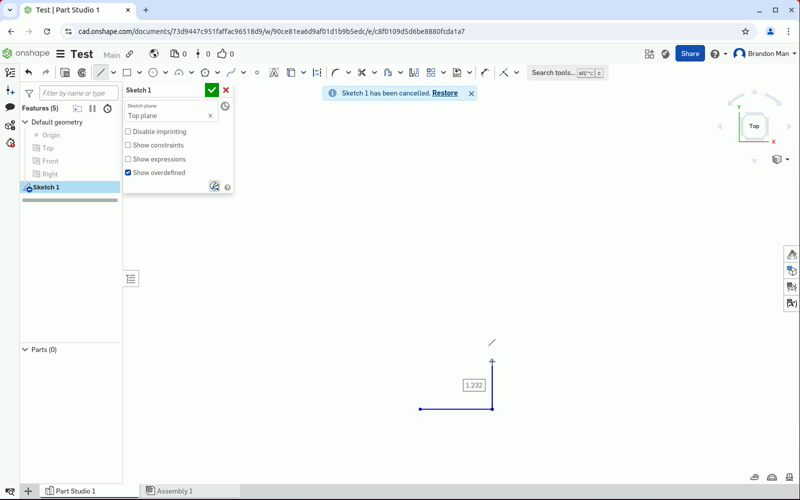
scroll(-6)
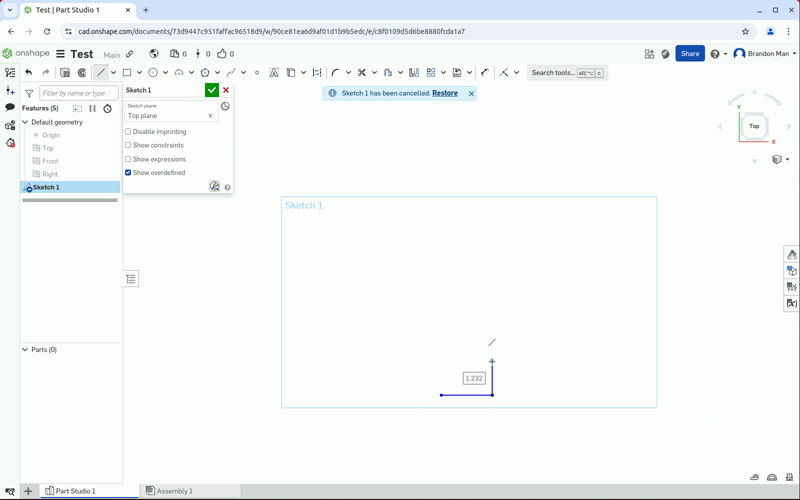
scroll(-6)
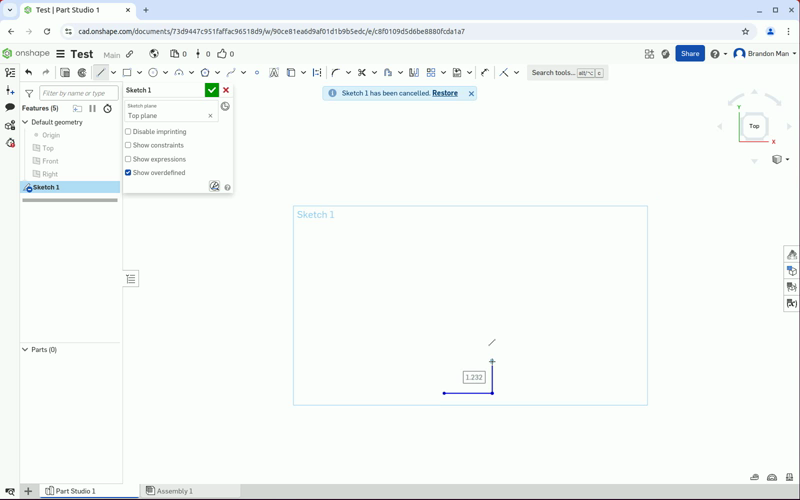
scroll(-6)
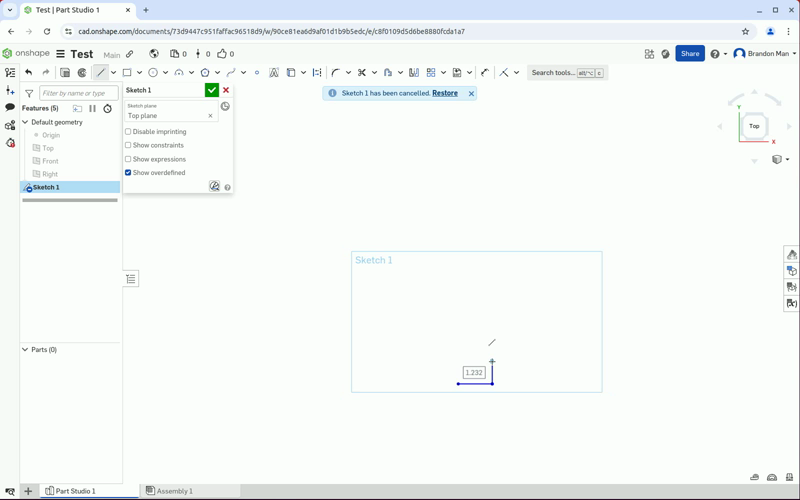
scroll(-6)
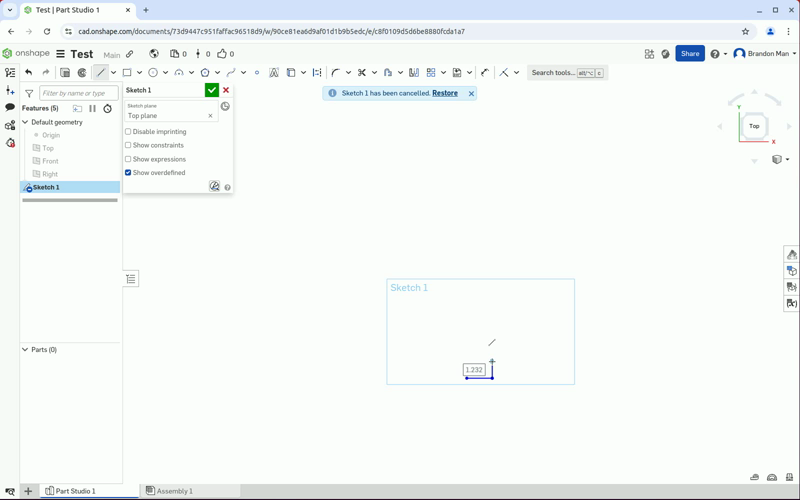
scroll(-6)
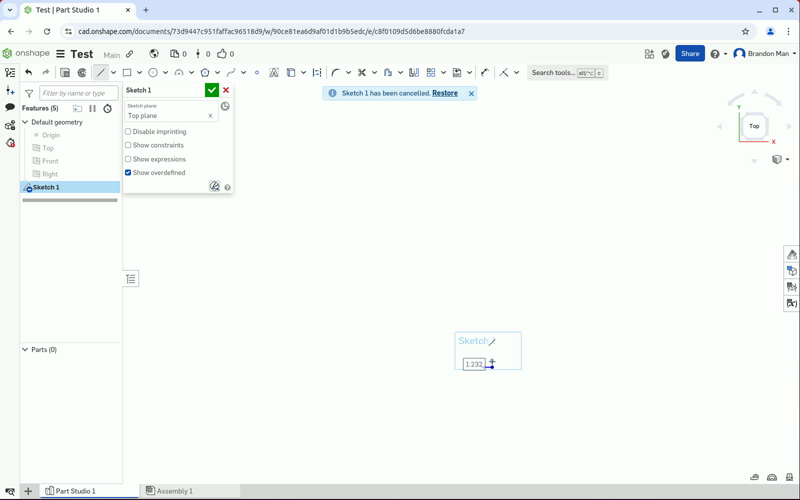
key_up(shift)
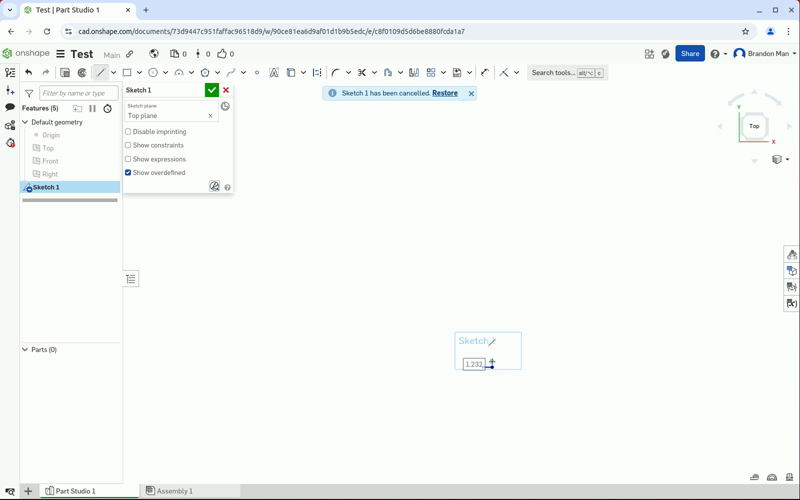
key_down(shift)
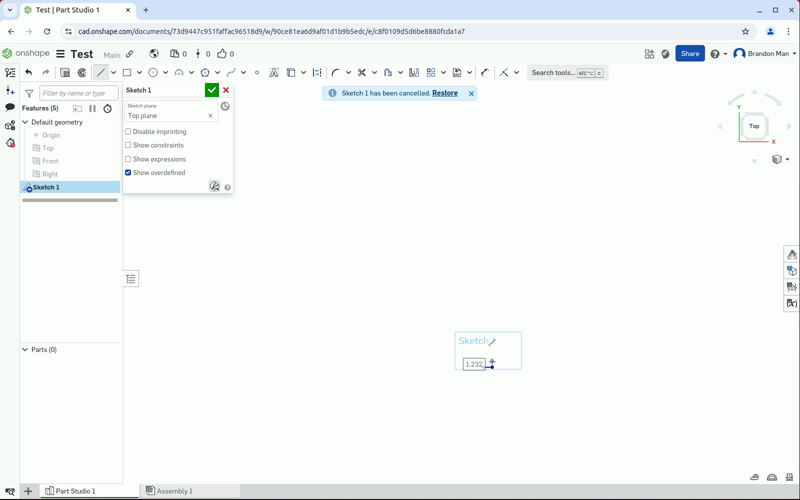
mouse_move(522, 361)
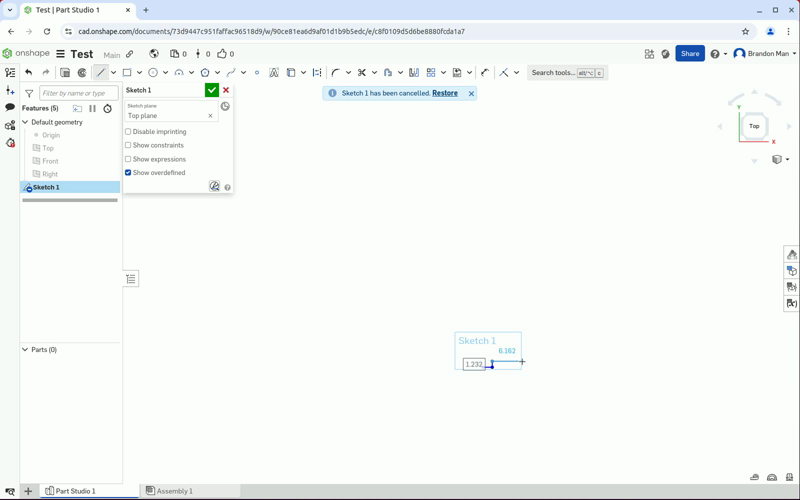
mouse_move(492, 357)
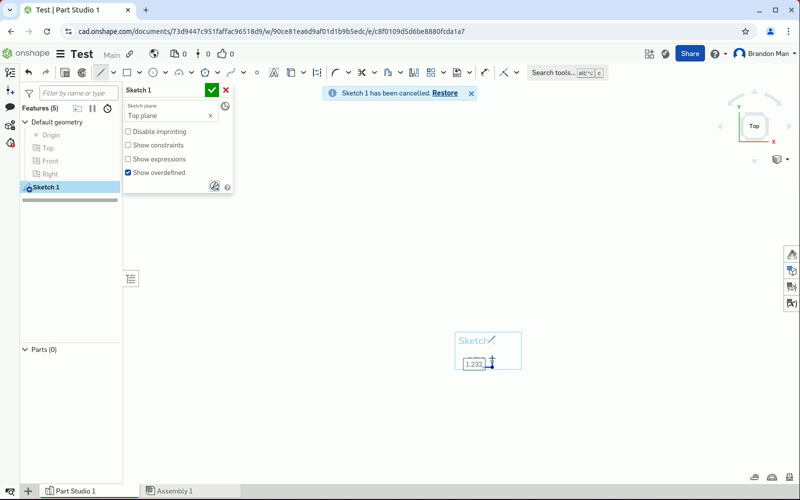
scroll(6)
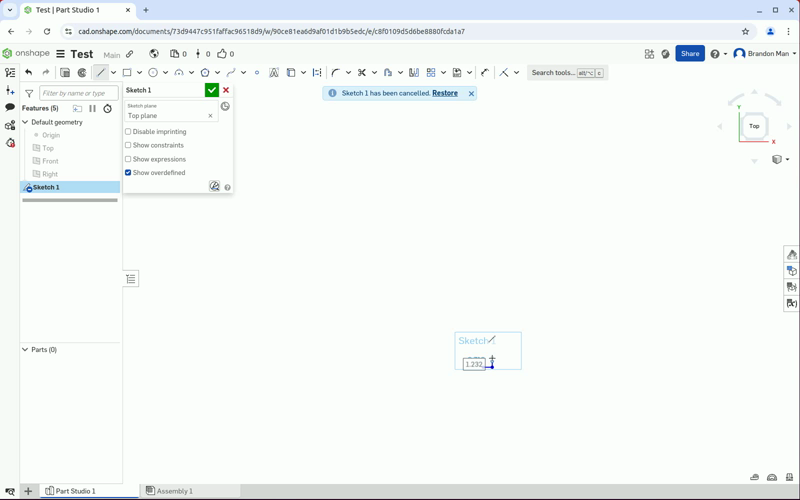
scroll(6)
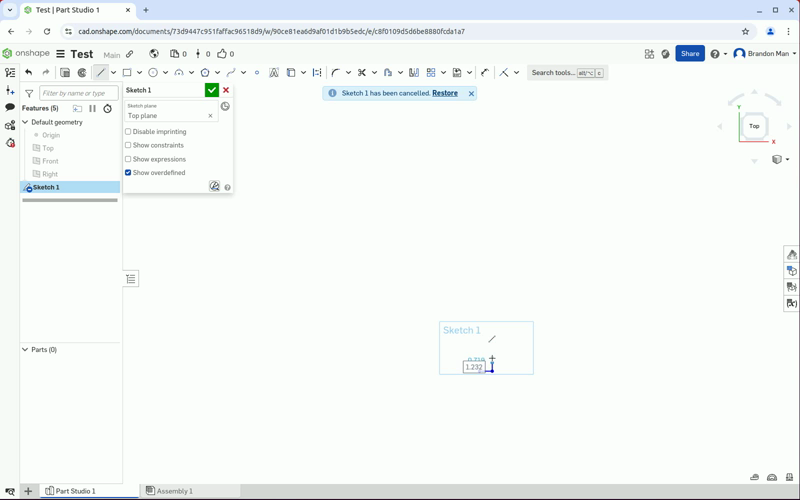
scroll(6)
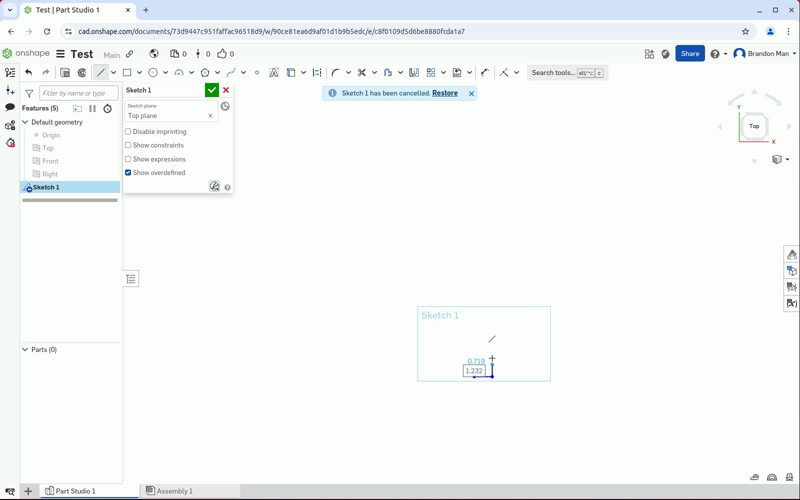
scroll(6)
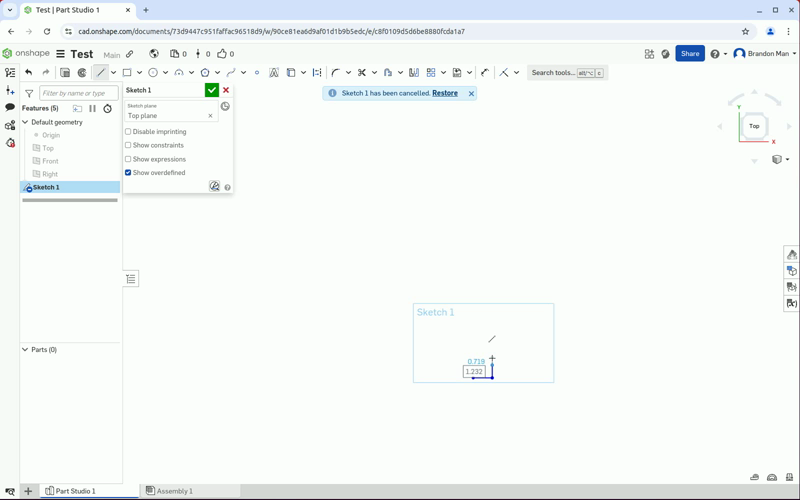
scroll(6)
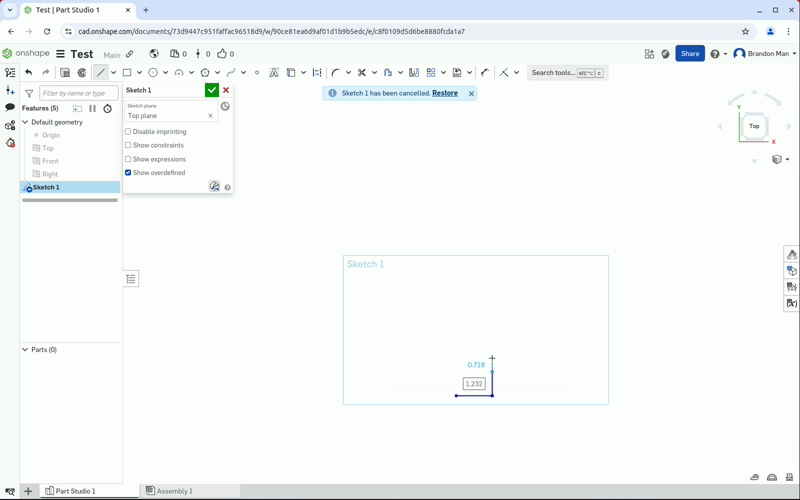
scroll(6)
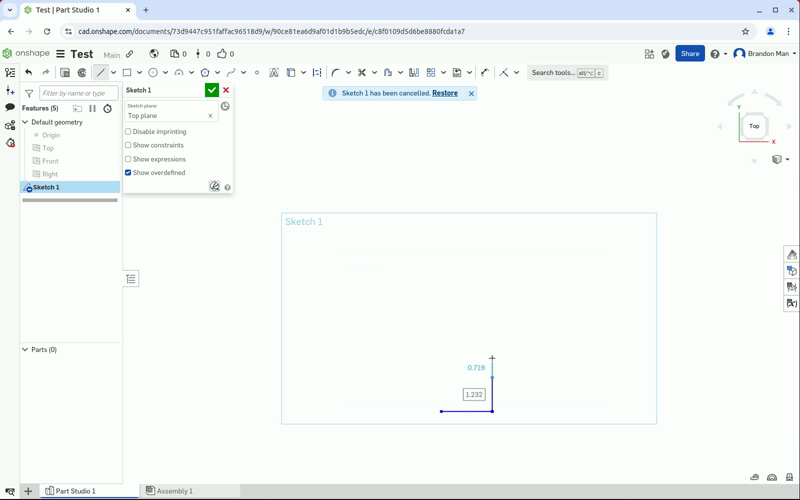
scroll(6)
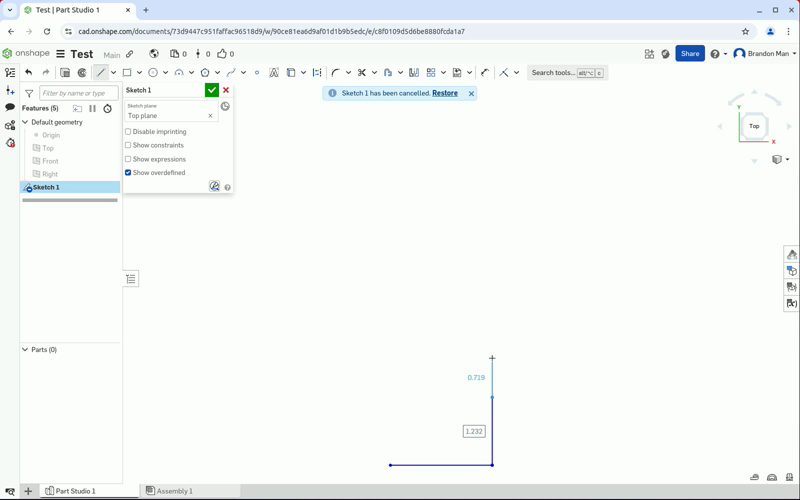
click(492, 357)
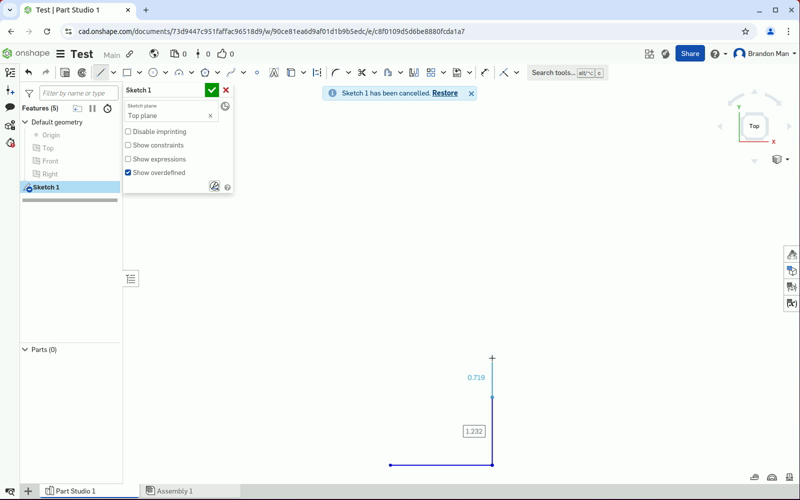
scroll(-6)
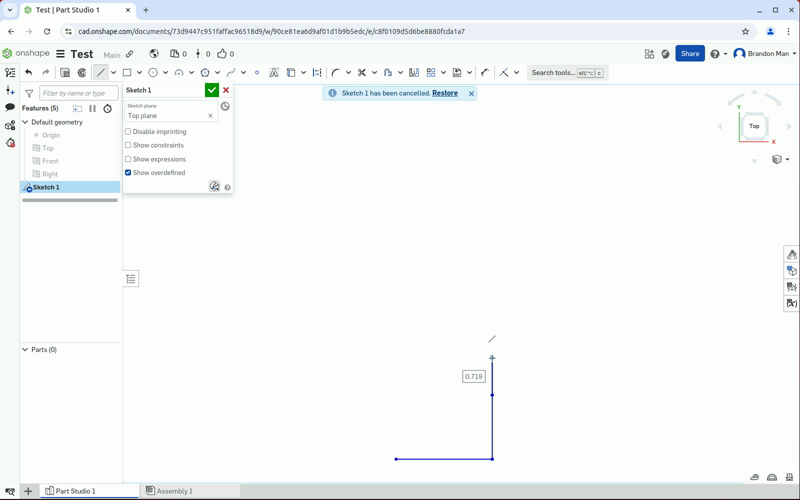
scroll(-6)
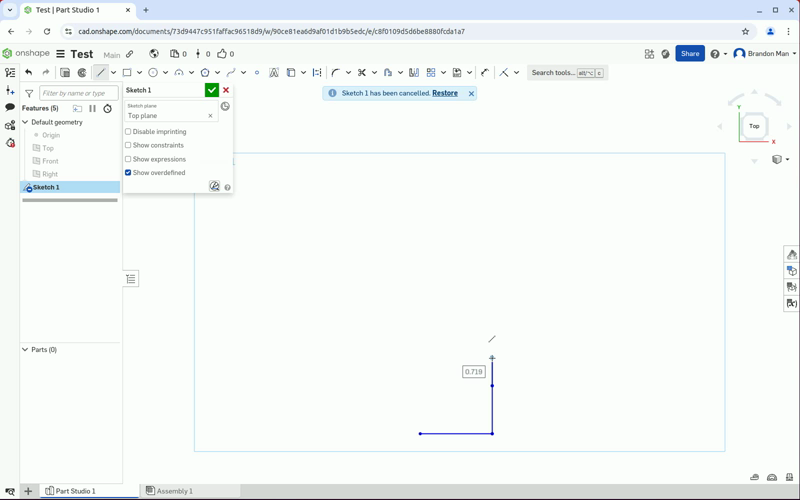
scroll(-6)
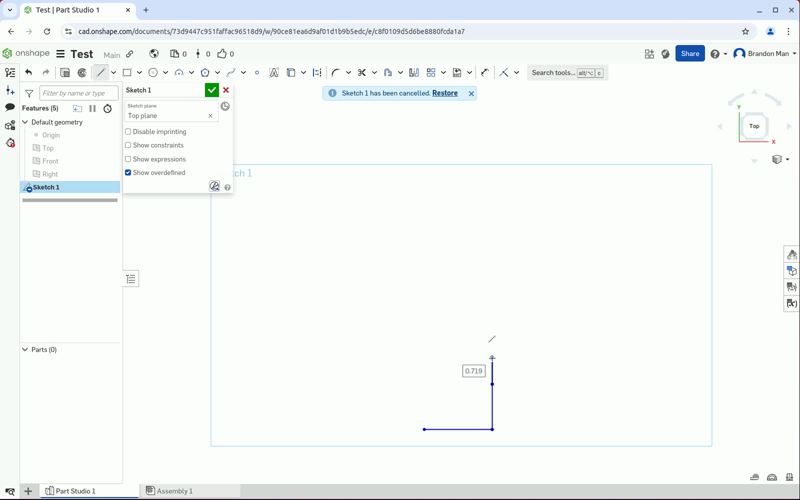
scroll(-6)
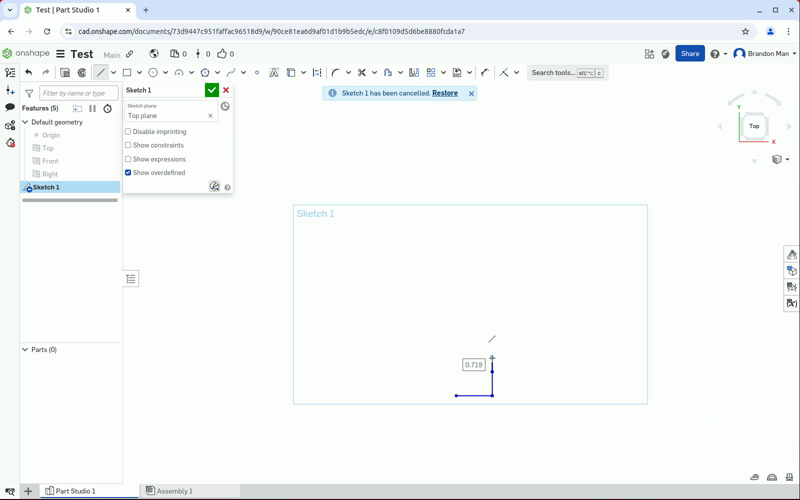
scroll(-6)
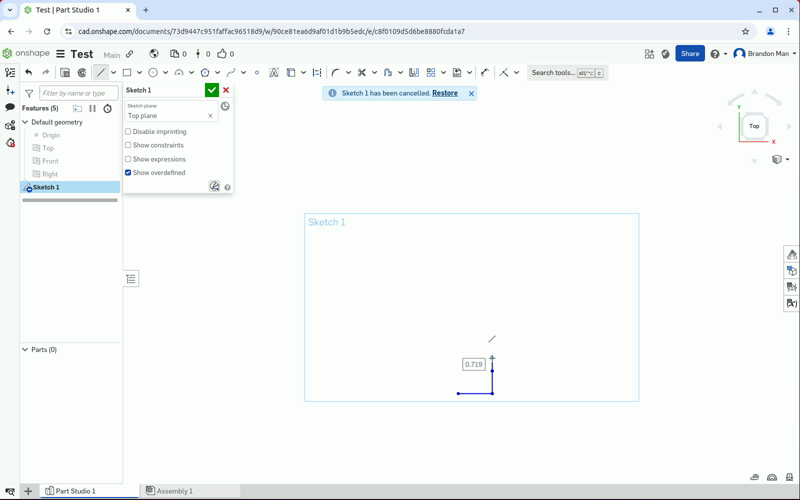
scroll(-6)
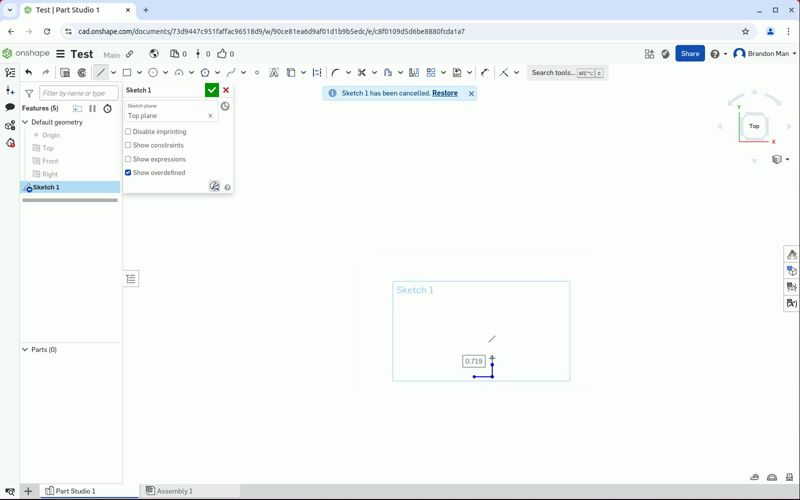
scroll(-6)
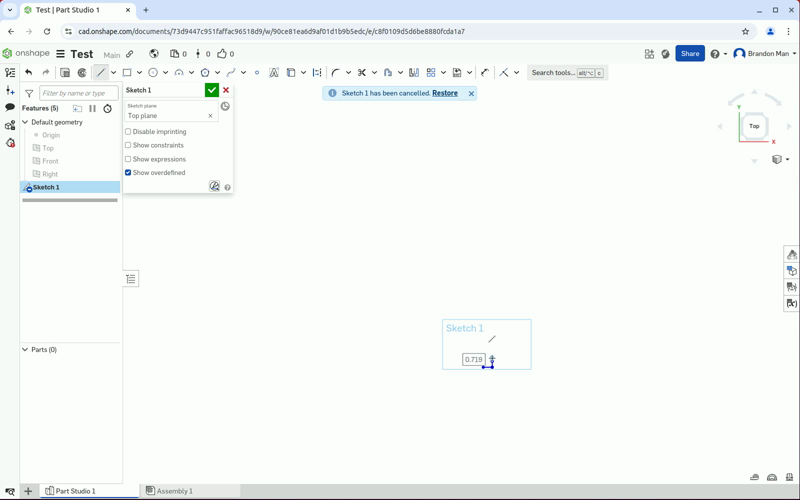
key_up(shift)
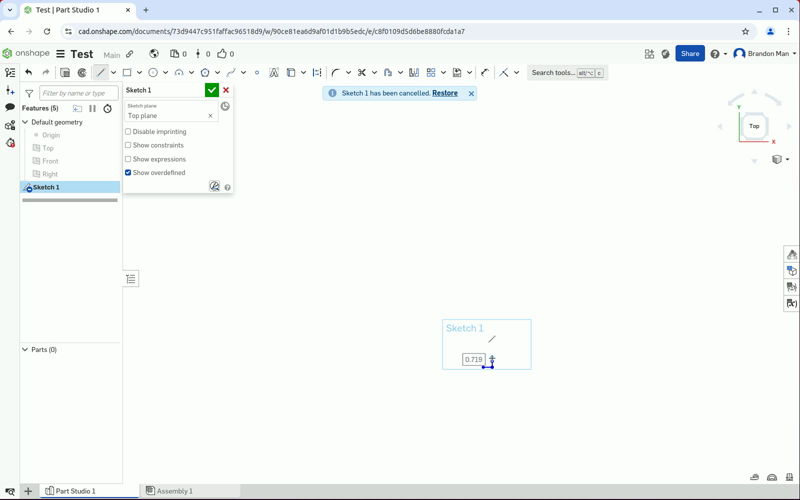
key_down(shift)
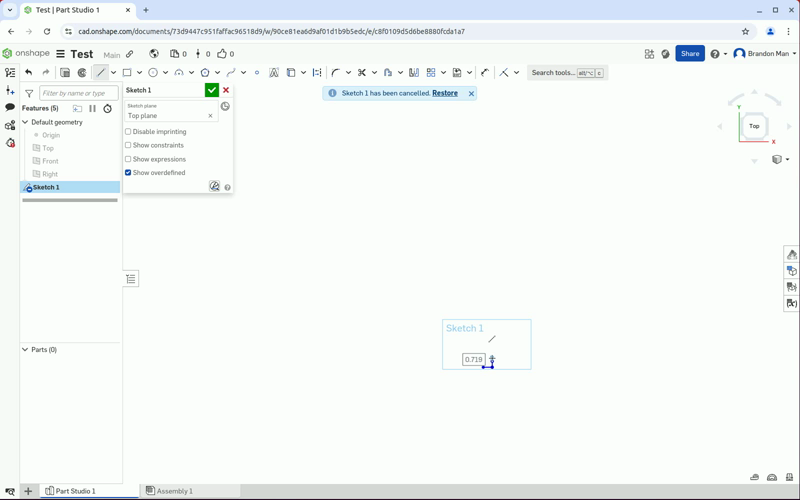
mouse_move(522, 357)
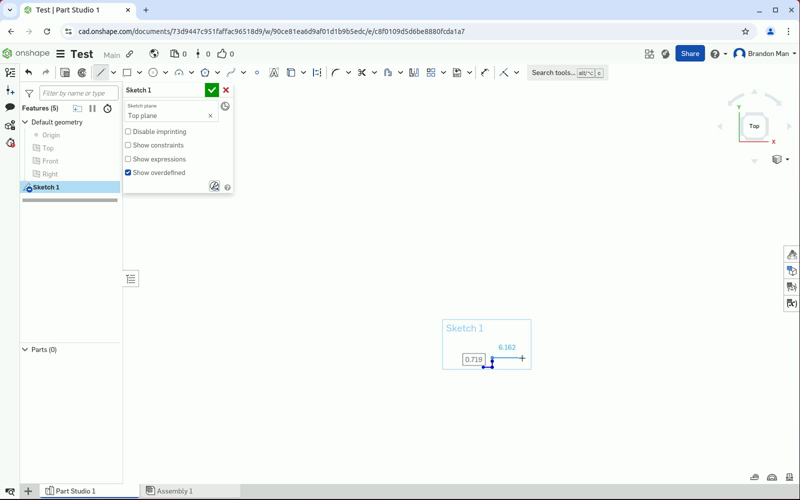
mouse_move(483, 357)
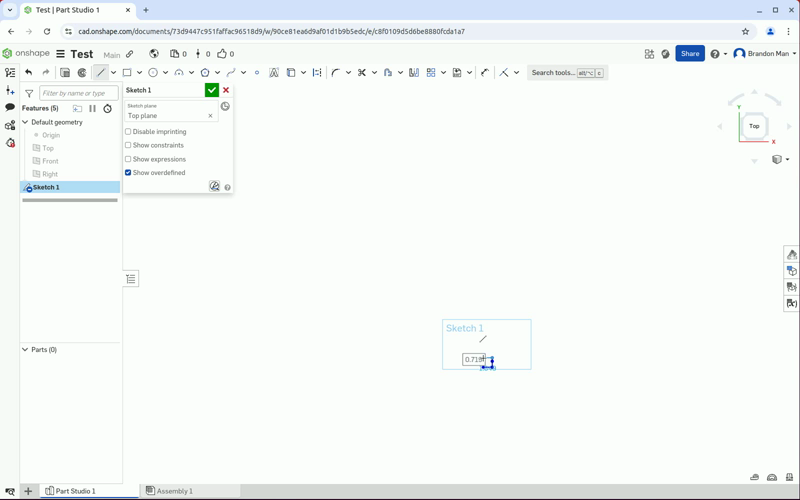
click(483, 357)
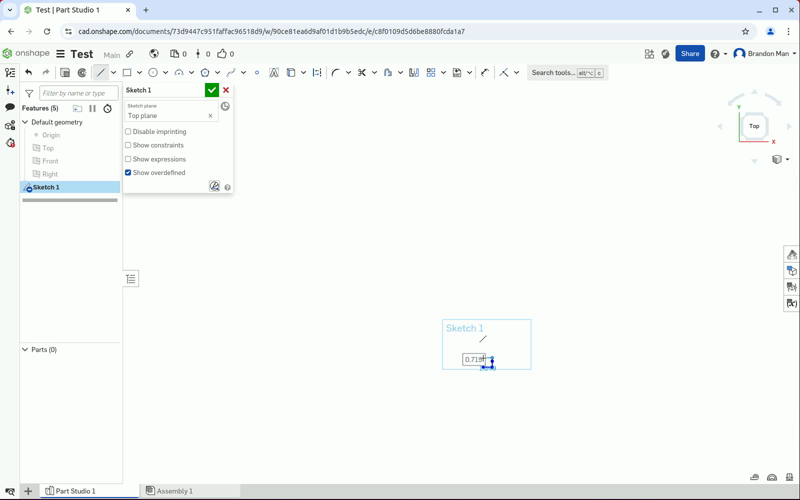
key_up(shift)
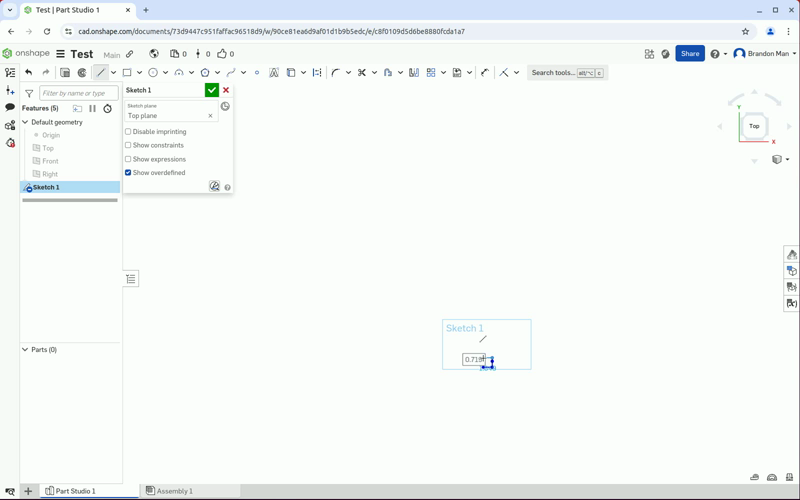
key_down(shift)
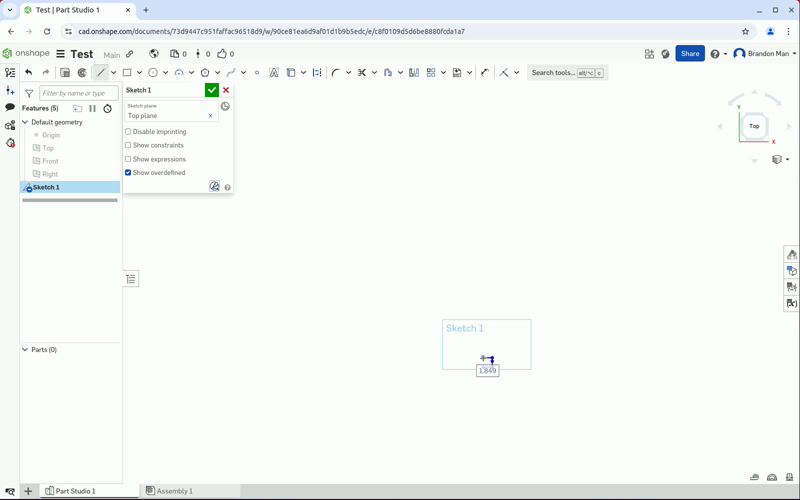
mouse_move(513, 357)
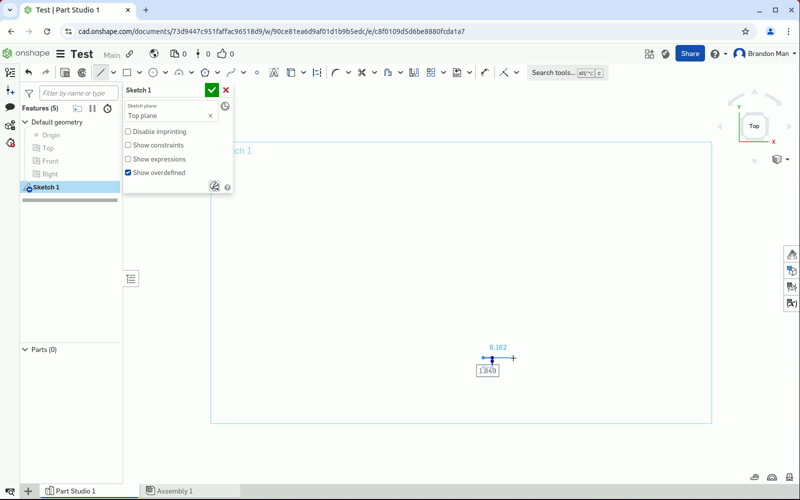
mouse_move(483, 361)
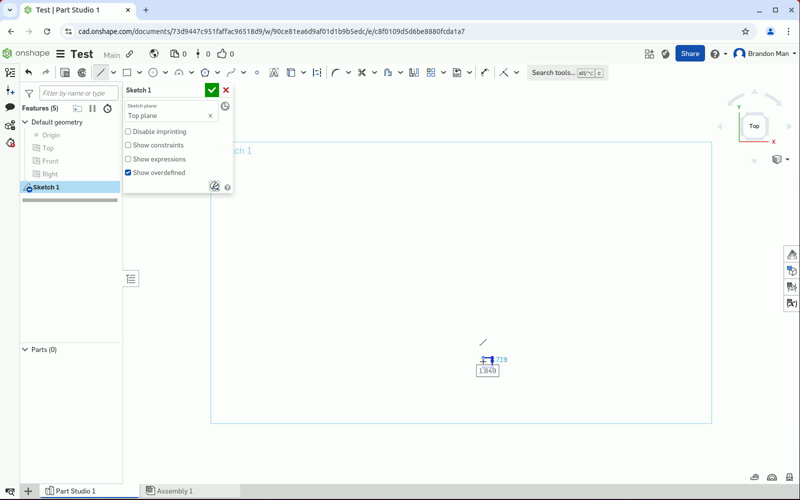
scroll(6)
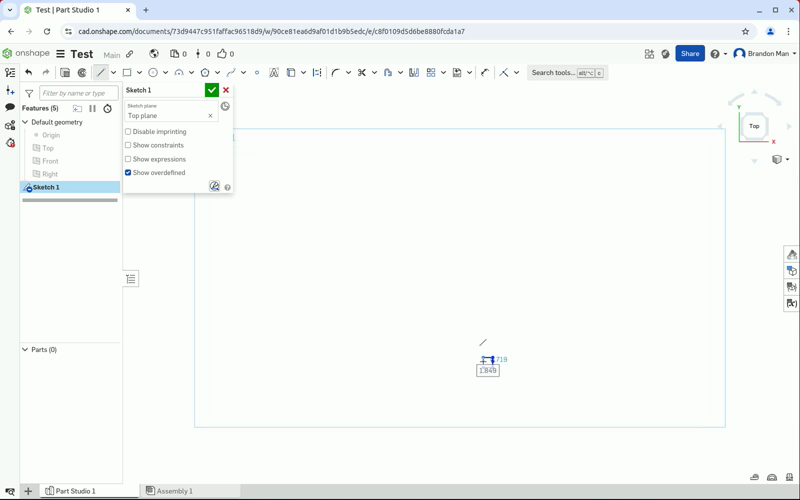
scroll(6)
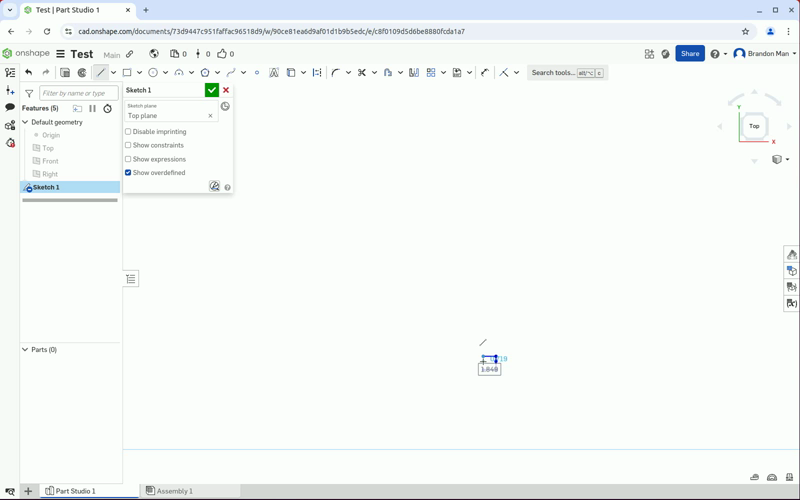
scroll(6)
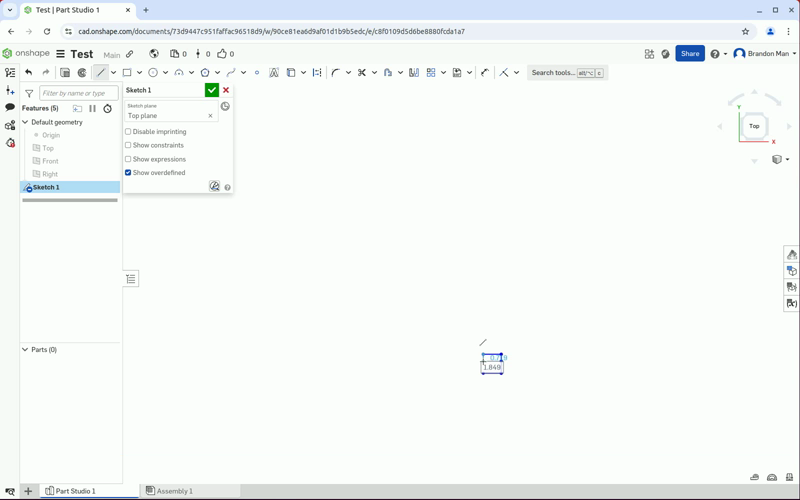
scroll(6)
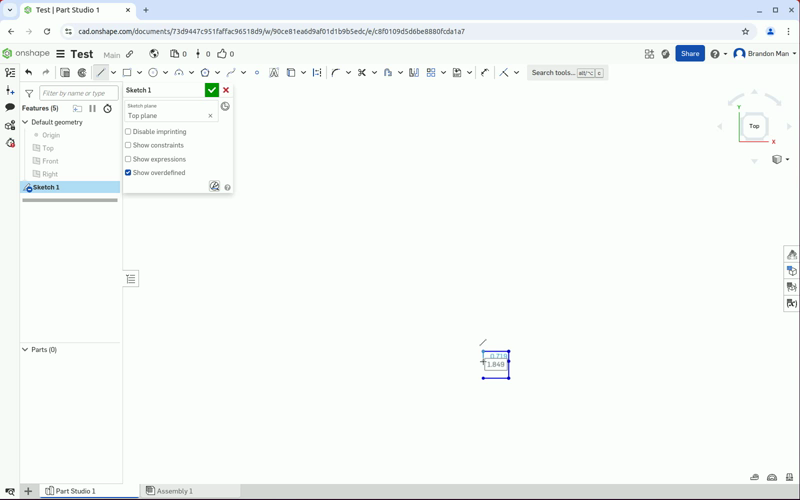
scroll(6)
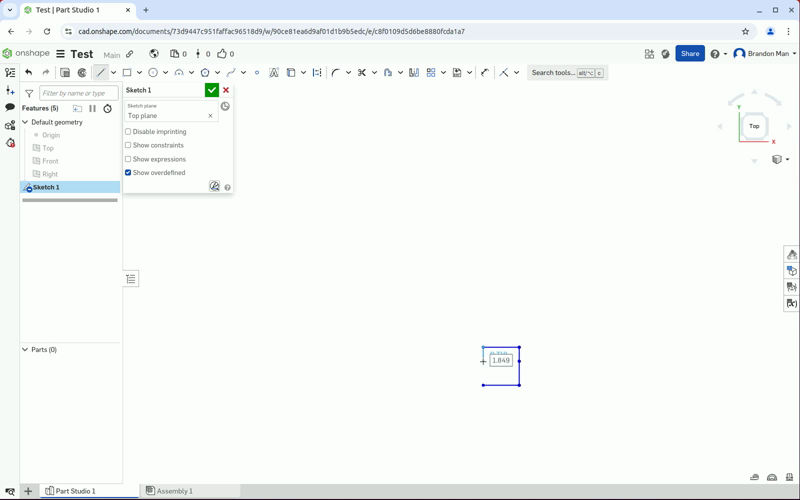
scroll(6)
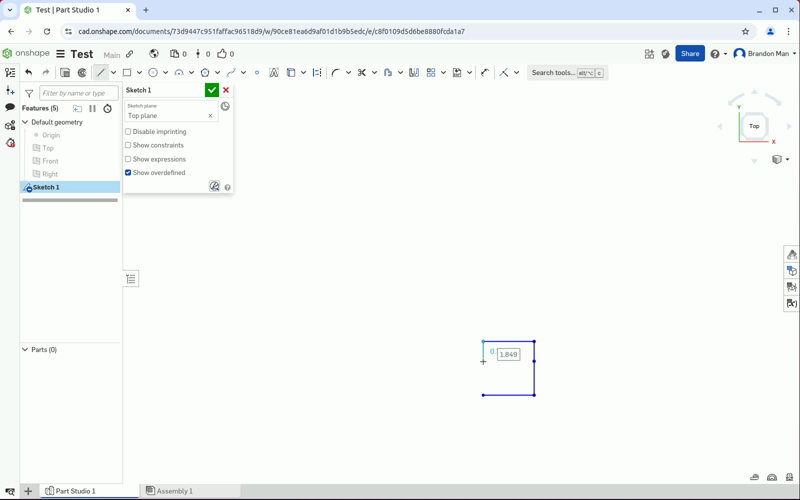
scroll(6)
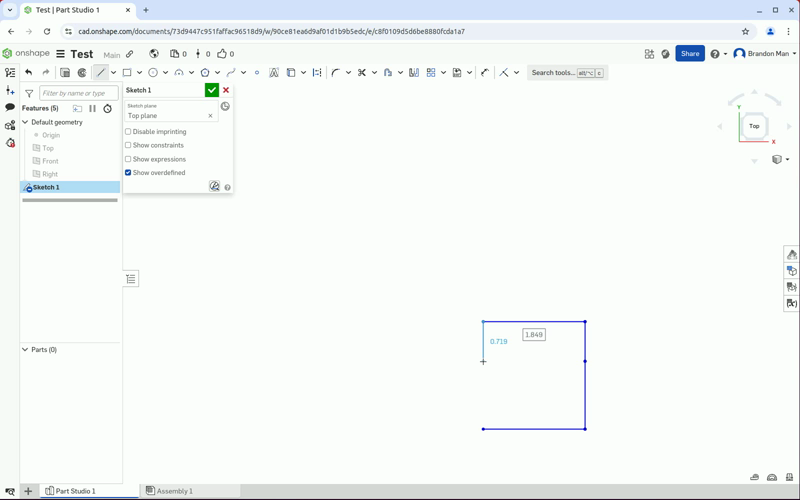
click(483, 361)
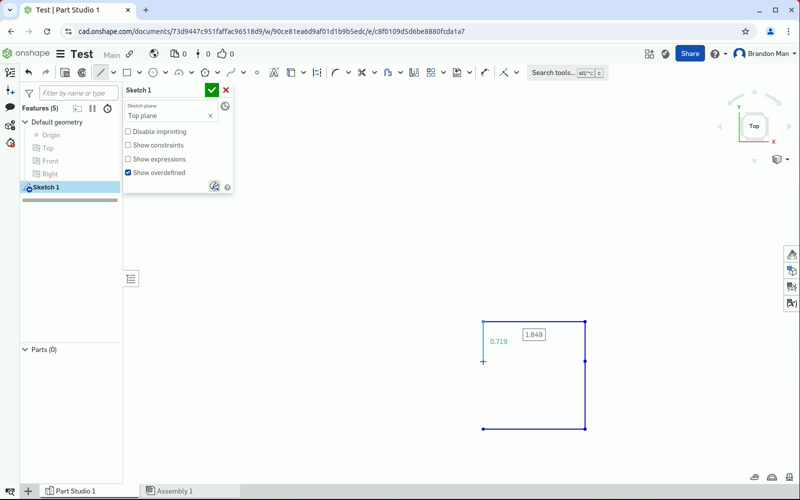
scroll(-6)
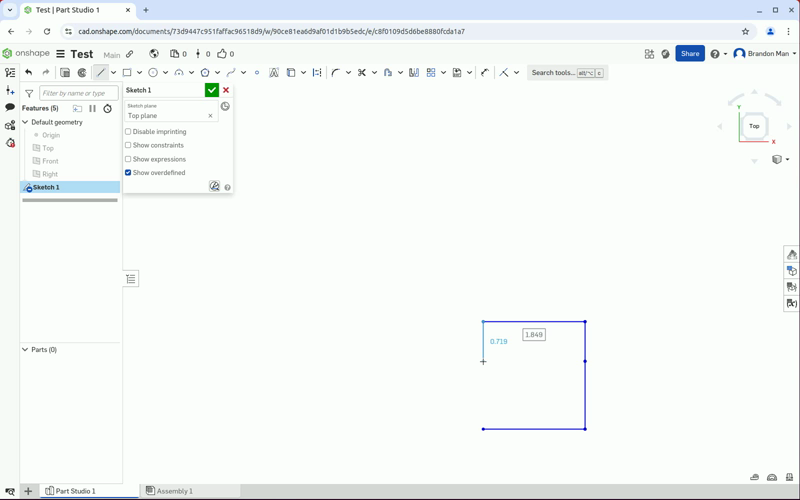
scroll(-6)
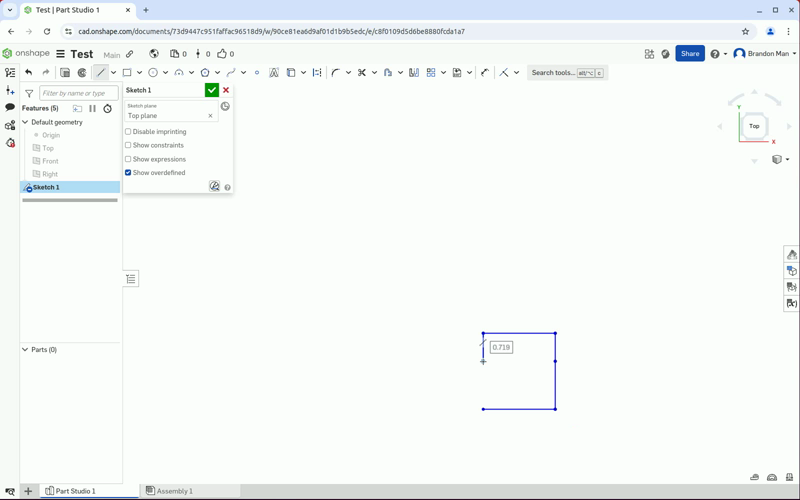
scroll(-6)
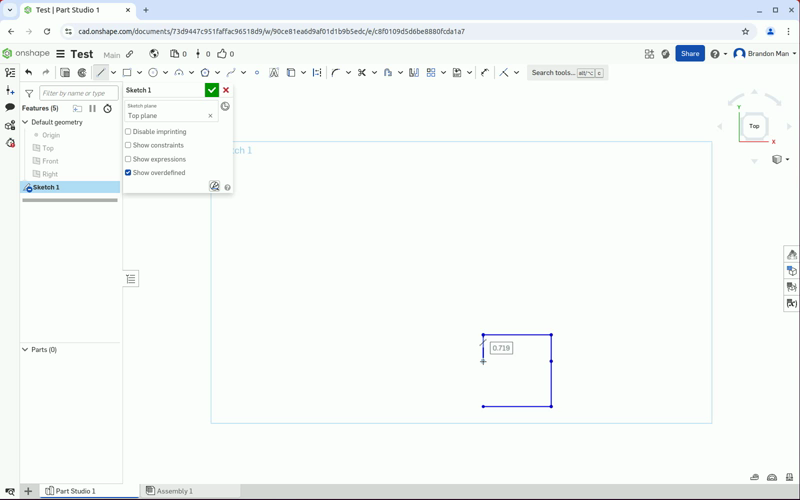
scroll(-6)
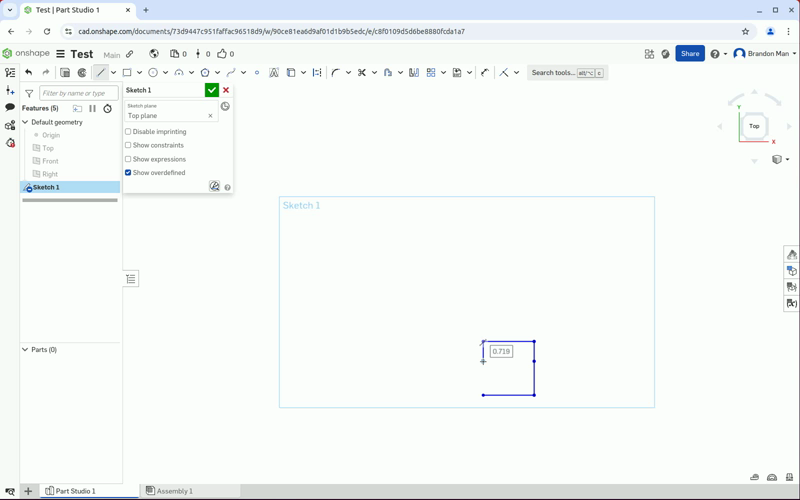
scroll(-6)
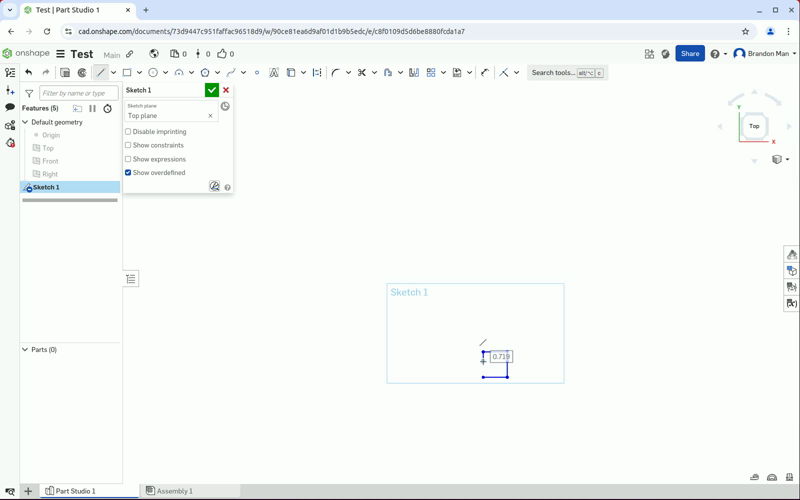
scroll(-6)
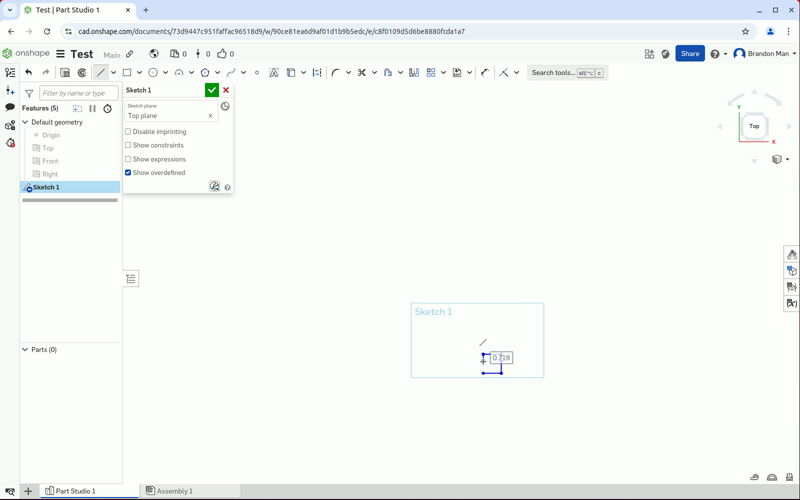
scroll(-6)
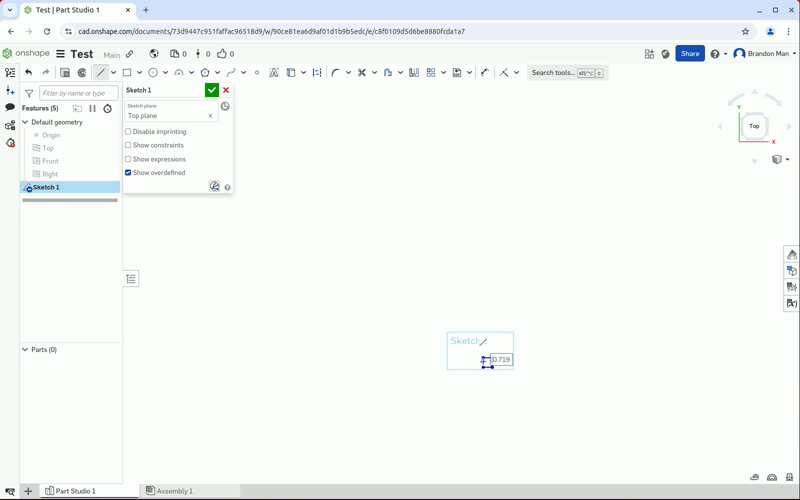
key_up(shift)
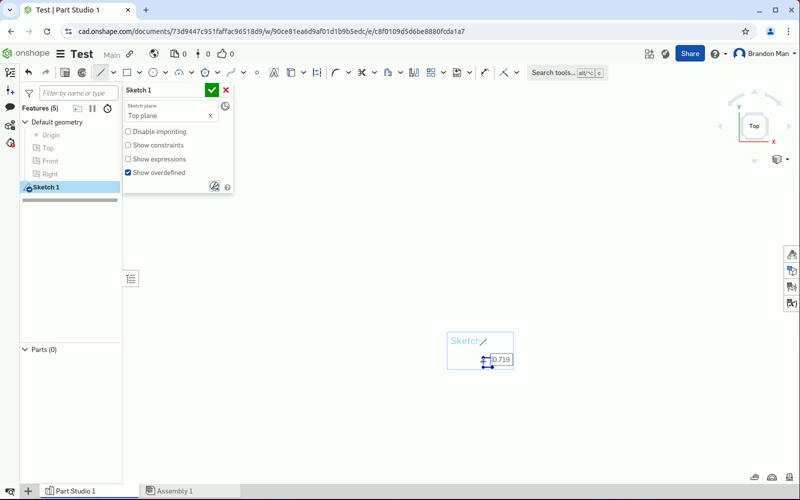
mouse_move(513, 361)
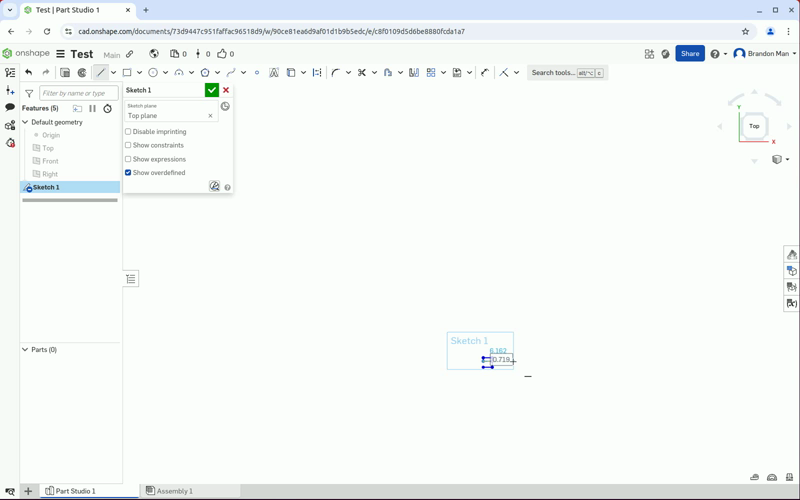
key_down(shift)
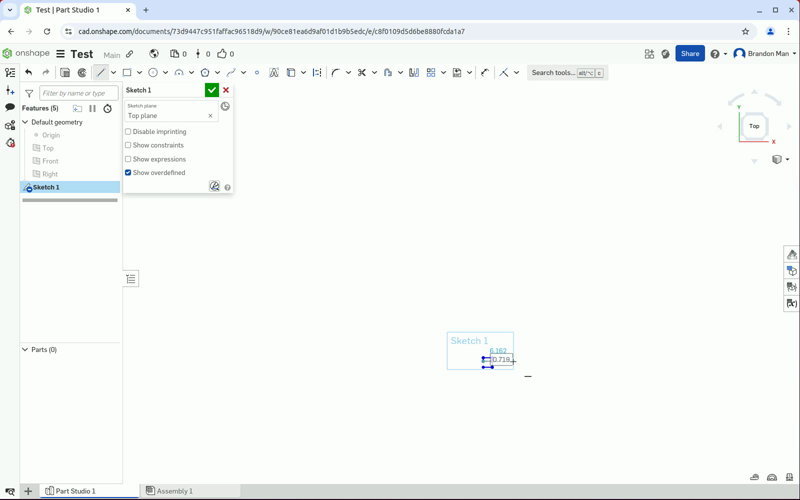
mouse_move(483, 367)
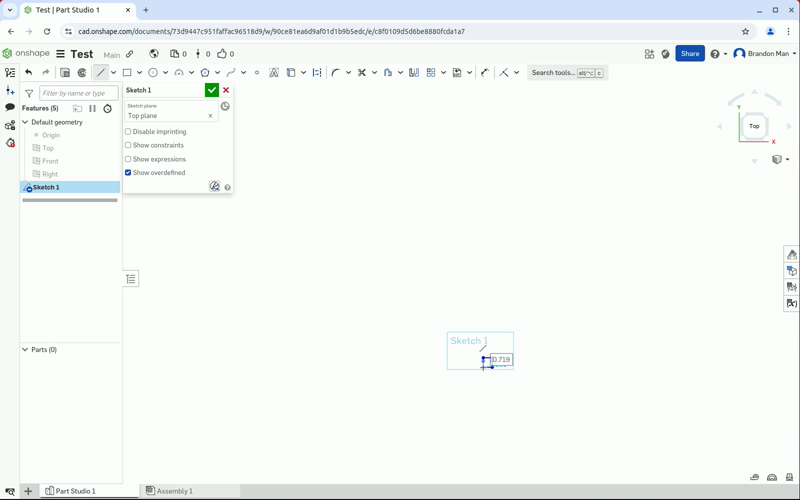
scroll(6)
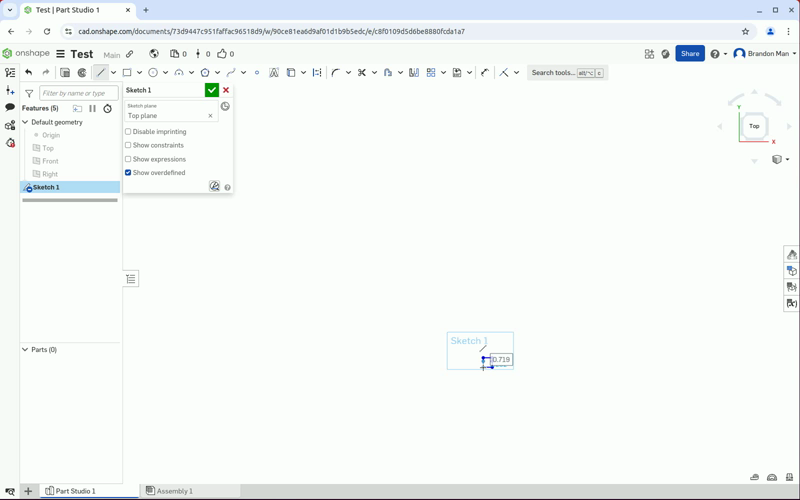
scroll(6)
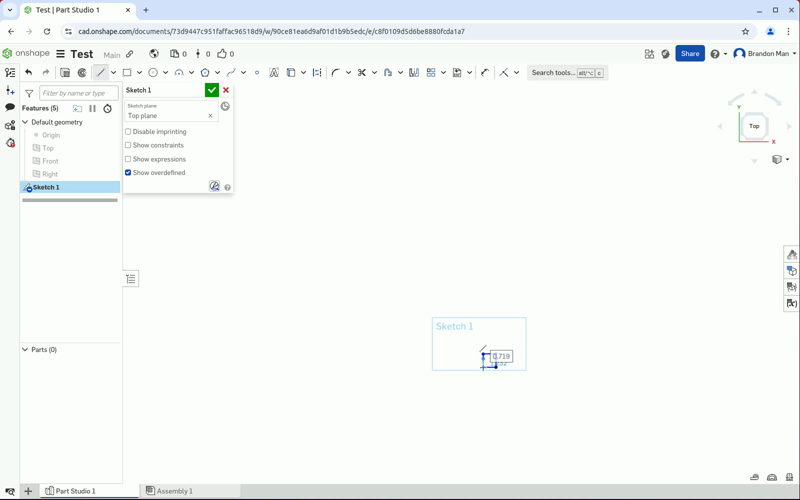
scroll(6)
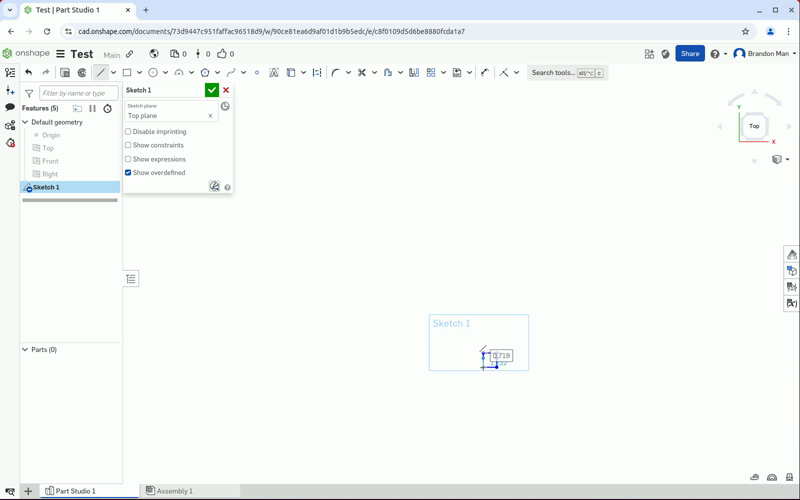
scroll(6)
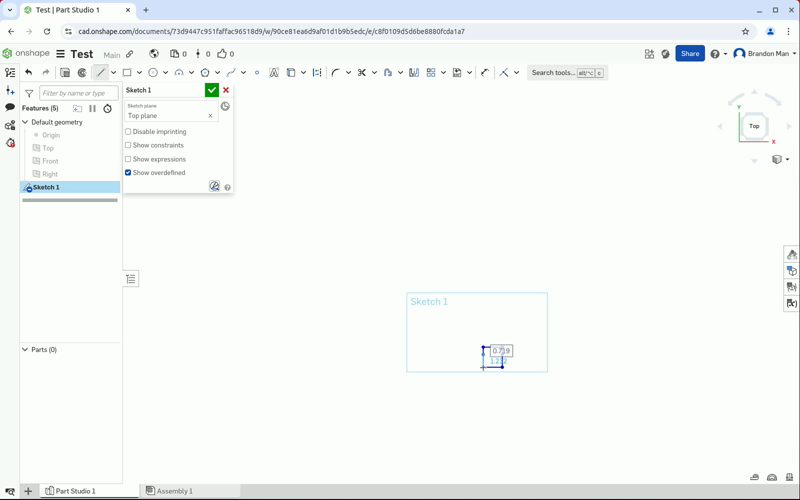
scroll(6)
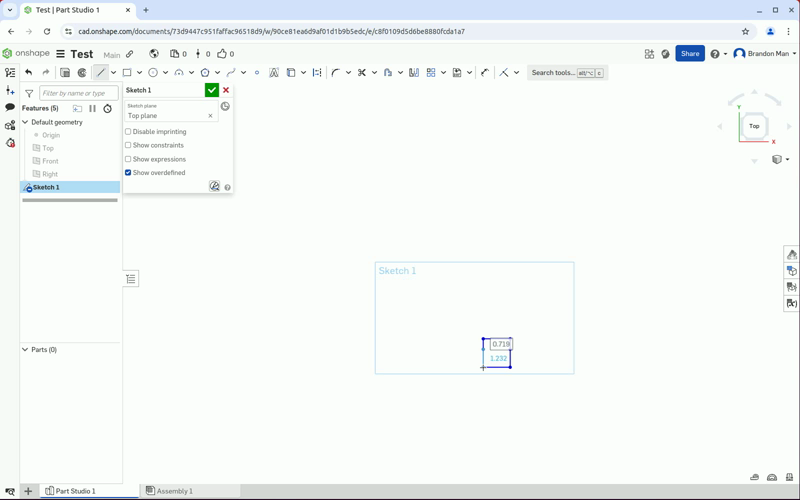
scroll(6)
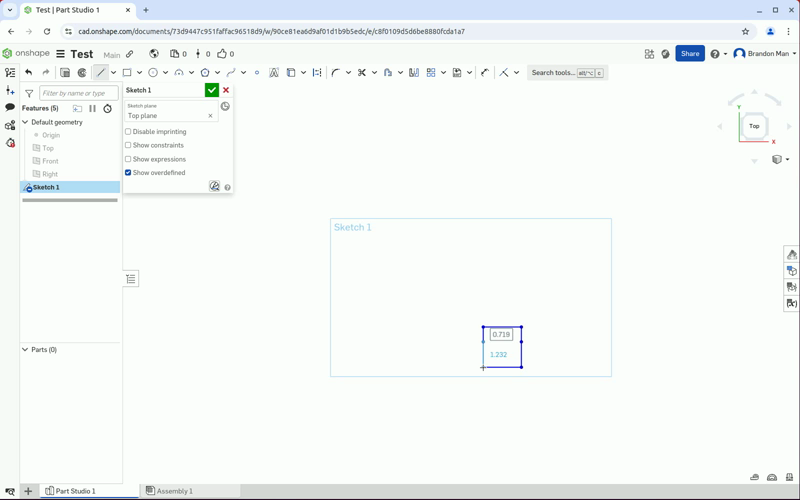
scroll(6)
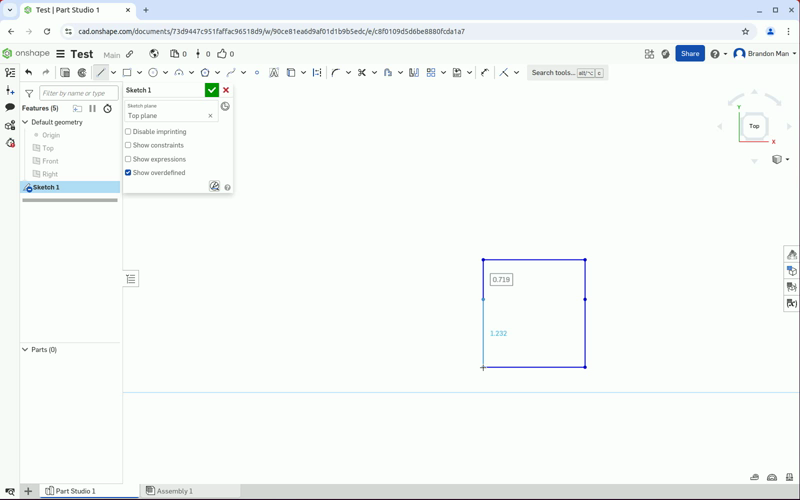
key_up(shift)
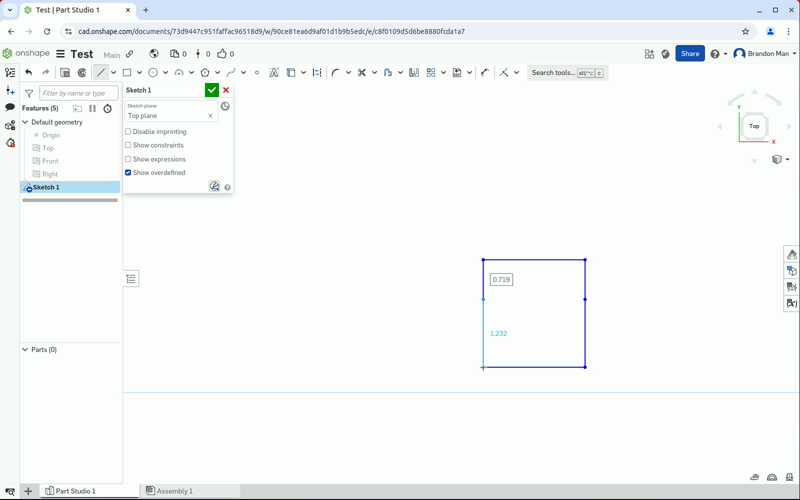
click(483, 367)
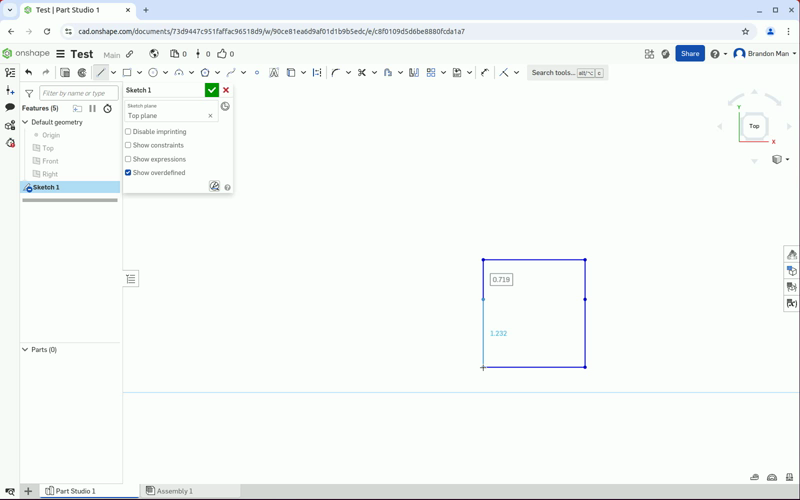
scroll(-6)
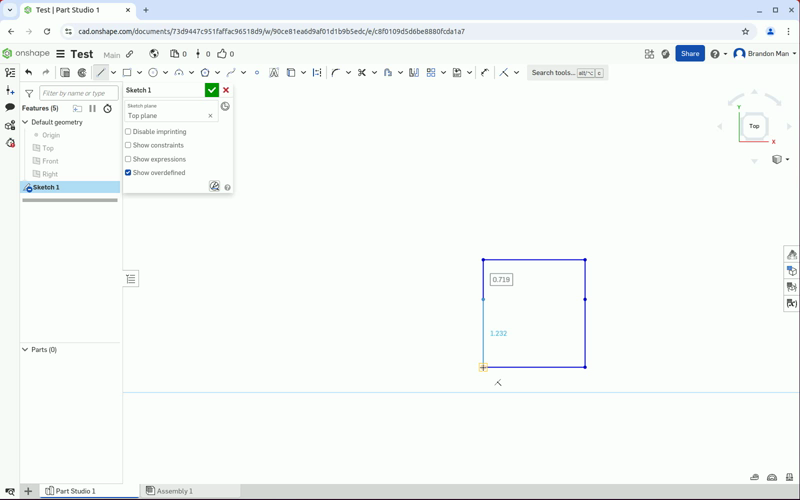
scroll(-6)
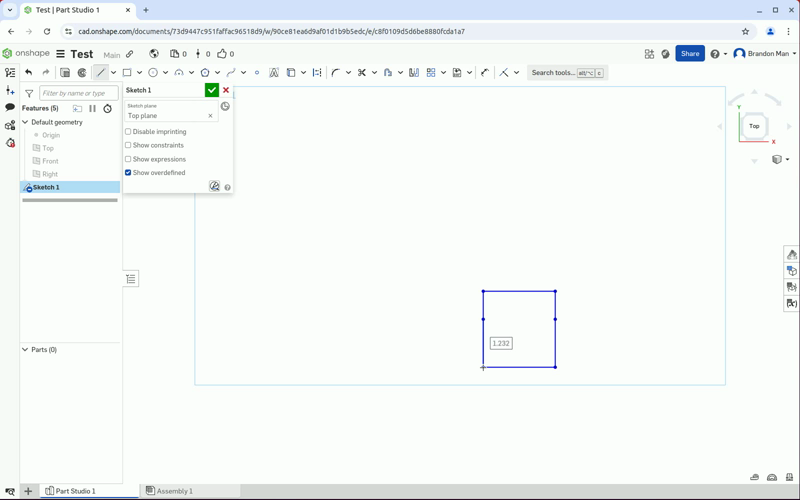
scroll(-6)
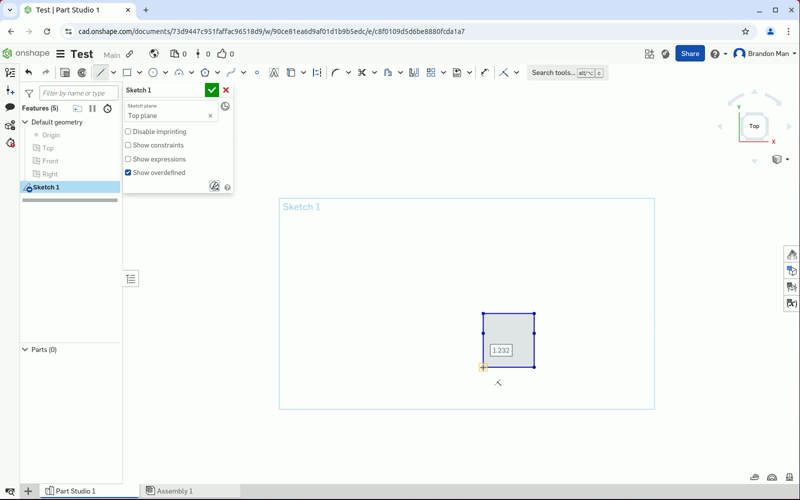
scroll(-6)
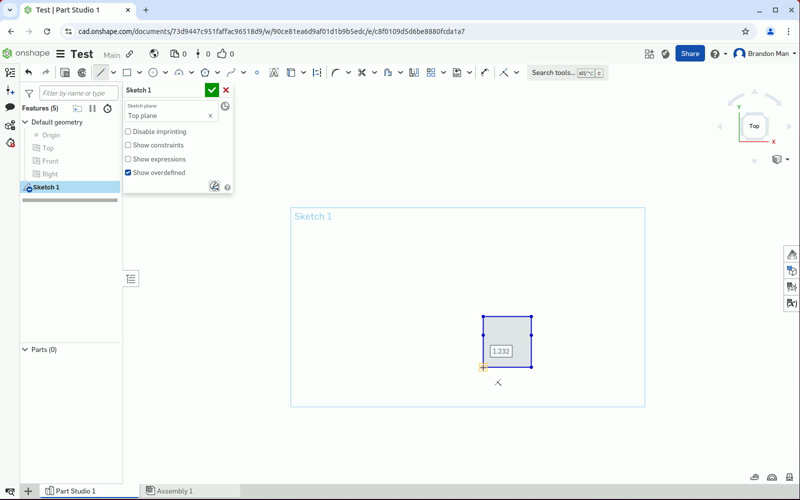
scroll(-6)
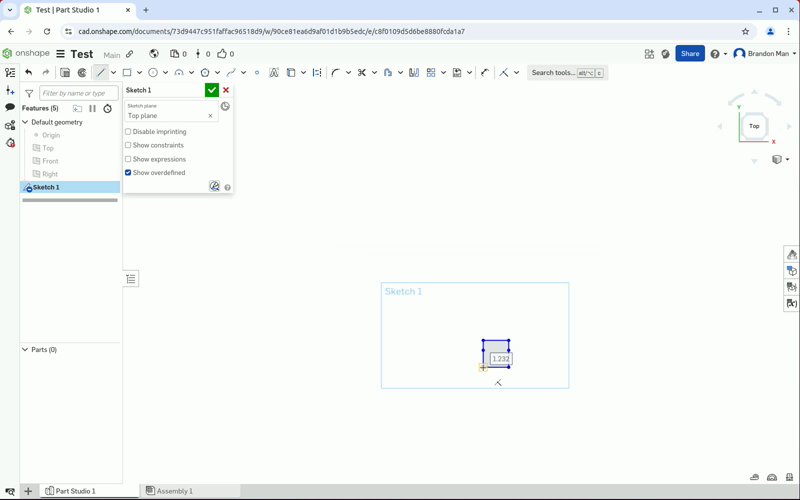
scroll(-6)
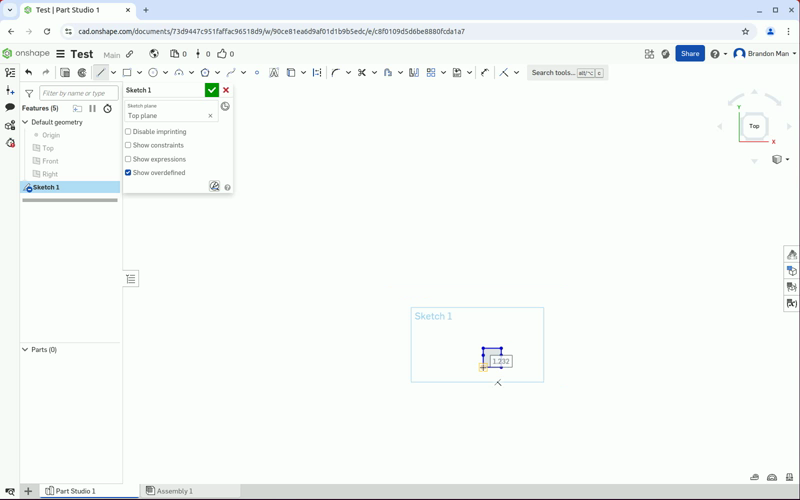
scroll(-6)
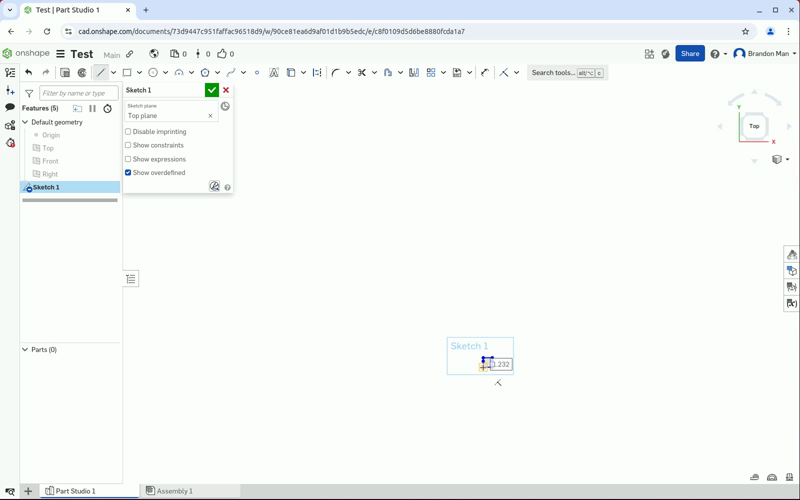
key(esc)
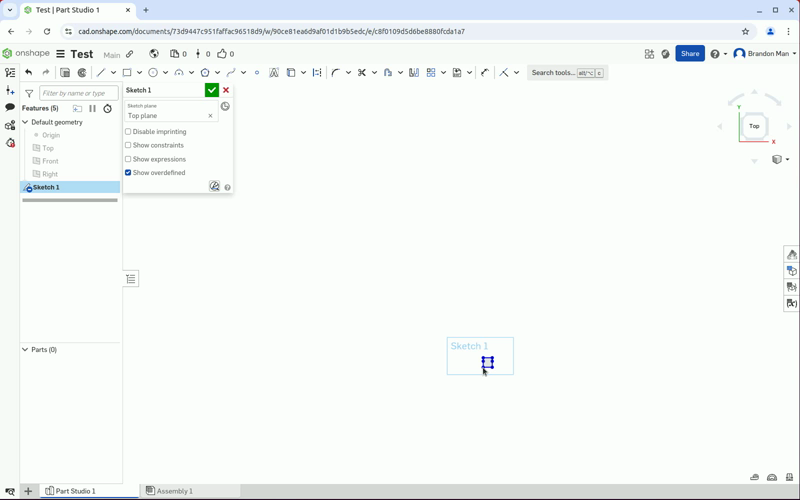
mouse_move(490, 361)
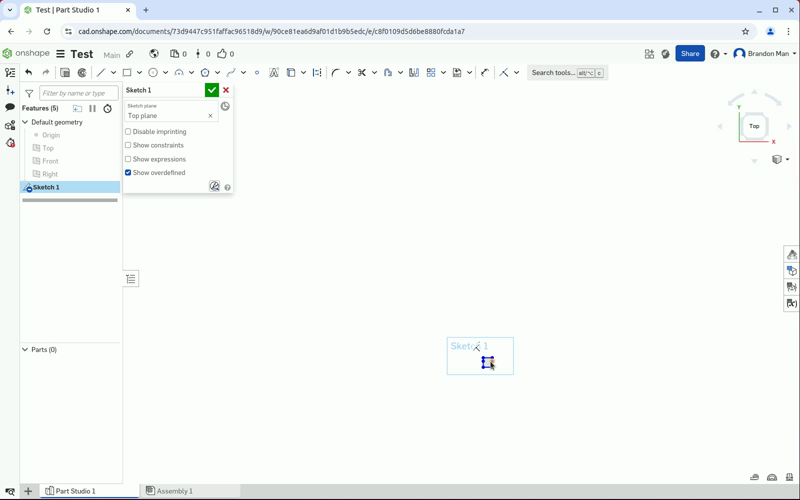
scroll(6)
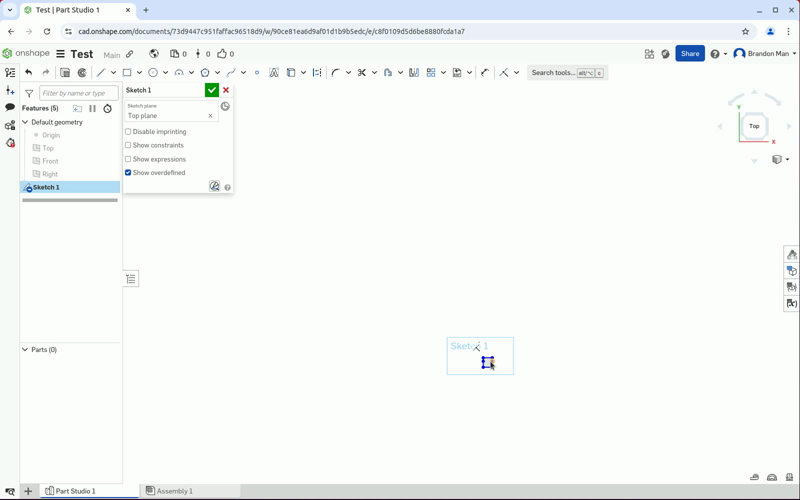
scroll(6)
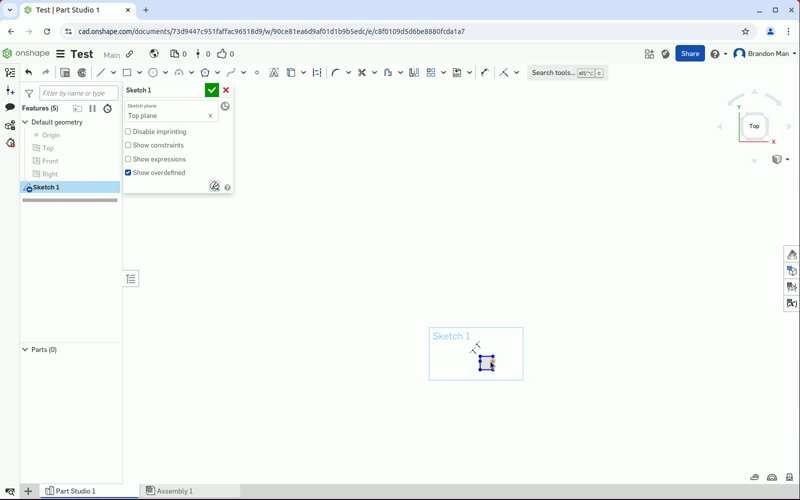
scroll(6)
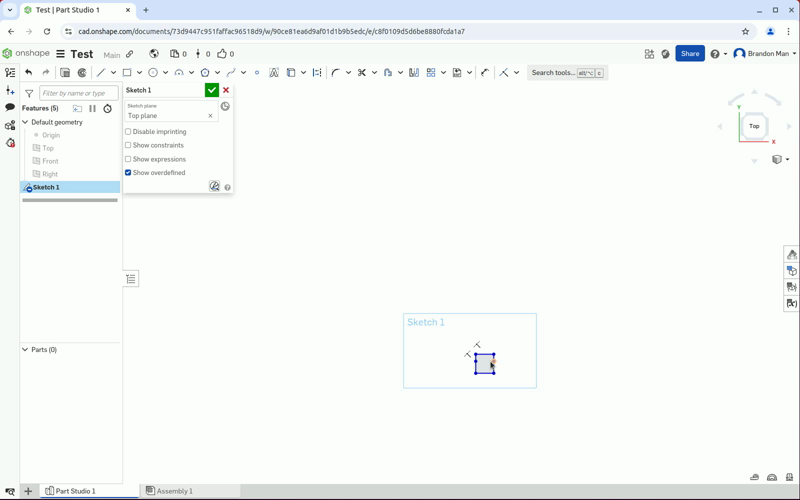
scroll(6)
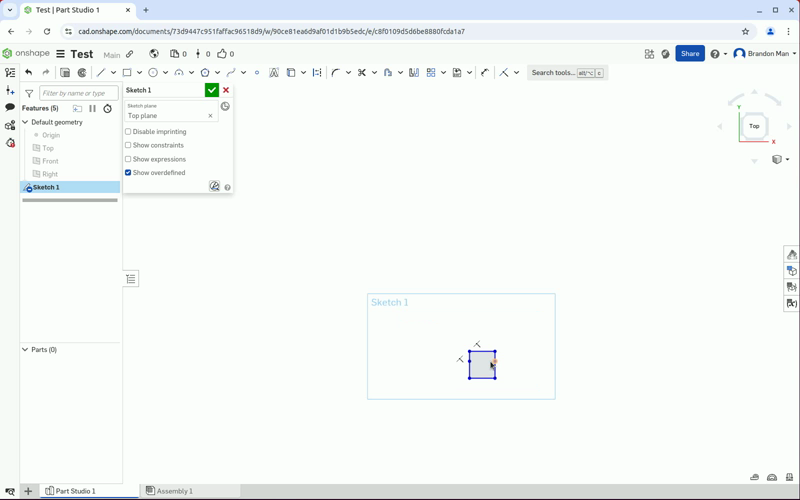
scroll(6)
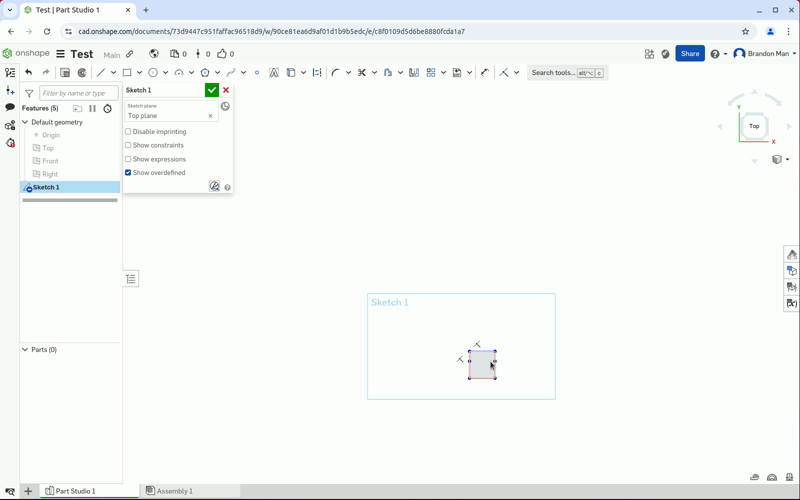
scroll(6)
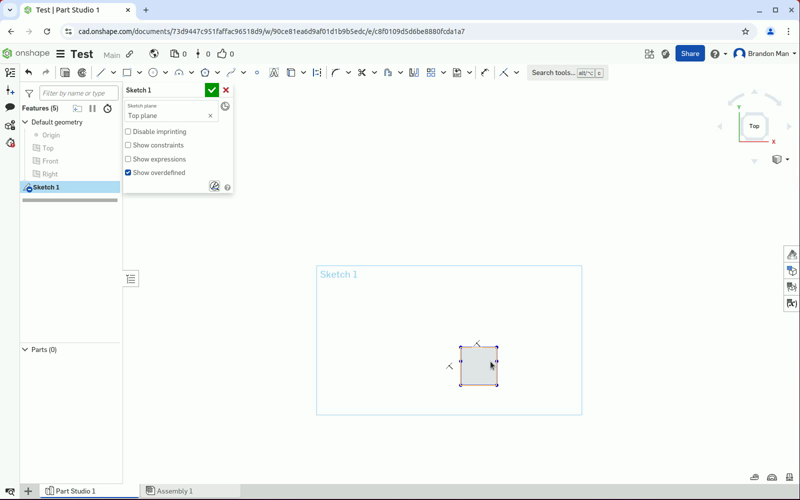
scroll(6)
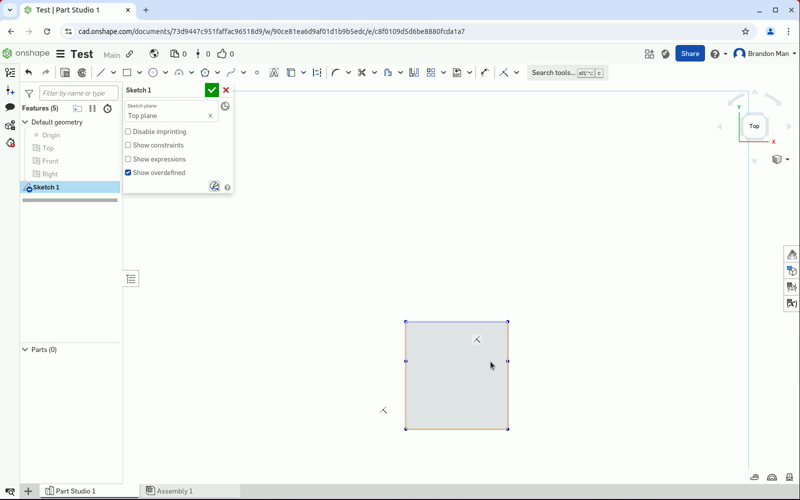
click(490, 361)
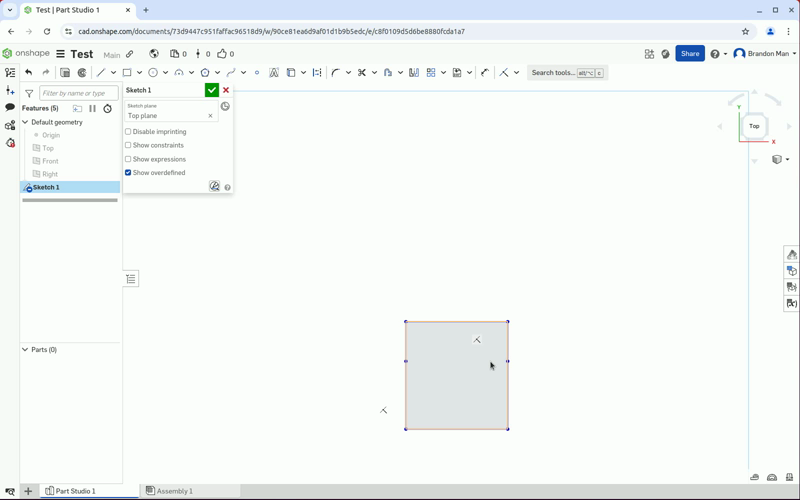
scroll(-6)
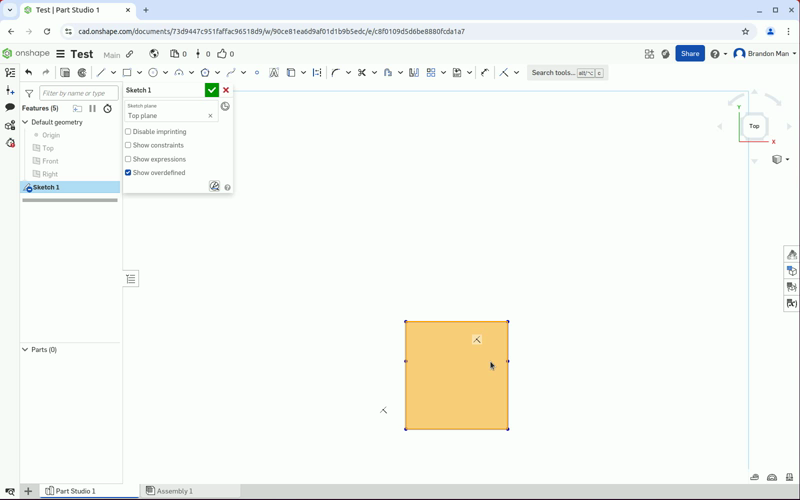
scroll(-6)
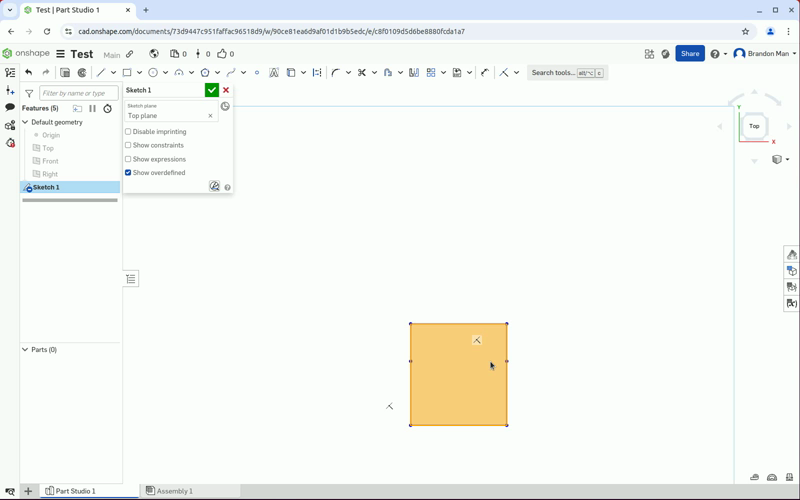
scroll(-6)
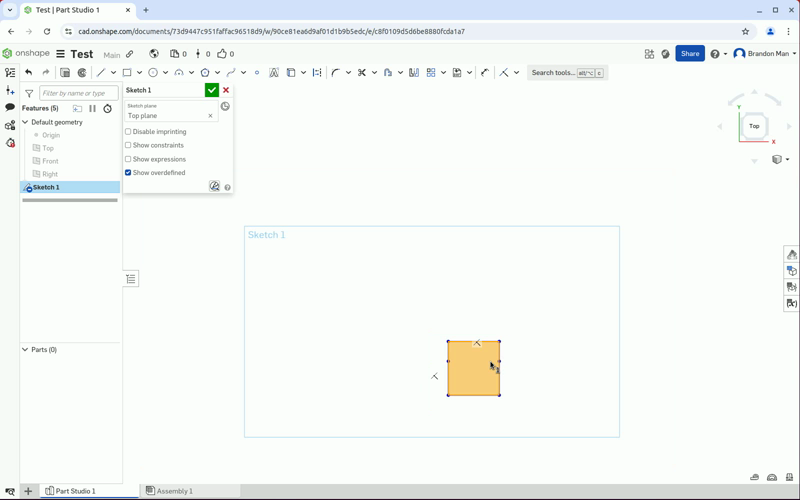
scroll(-6)
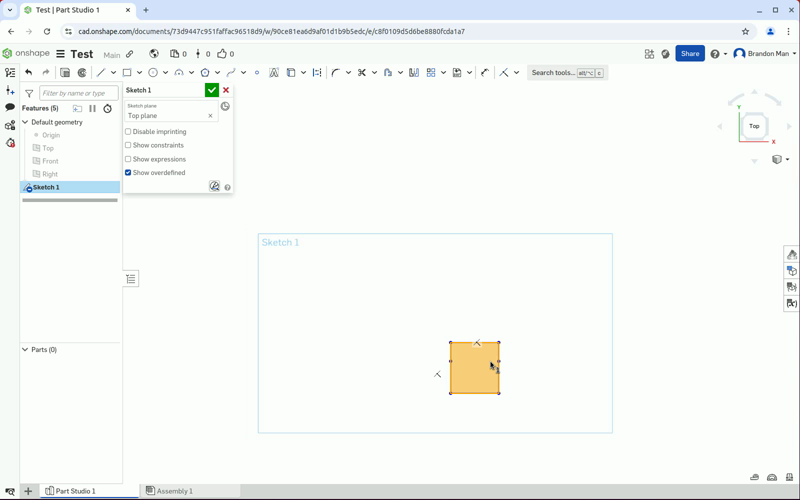
scroll(-6)
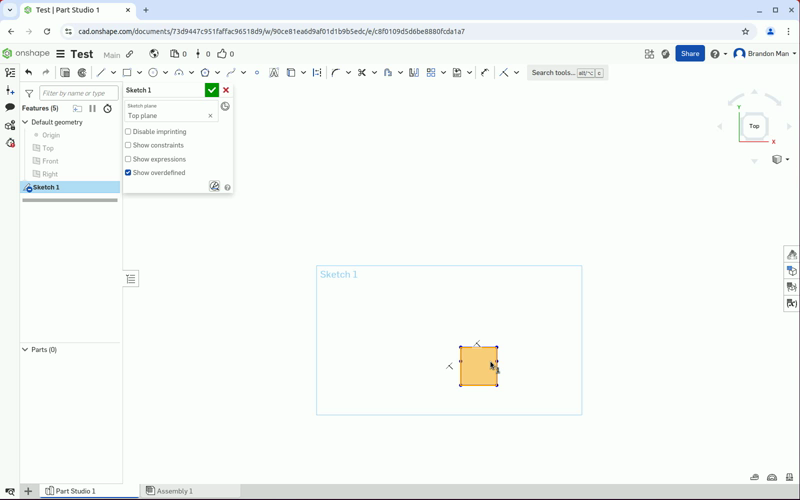
scroll(-6)
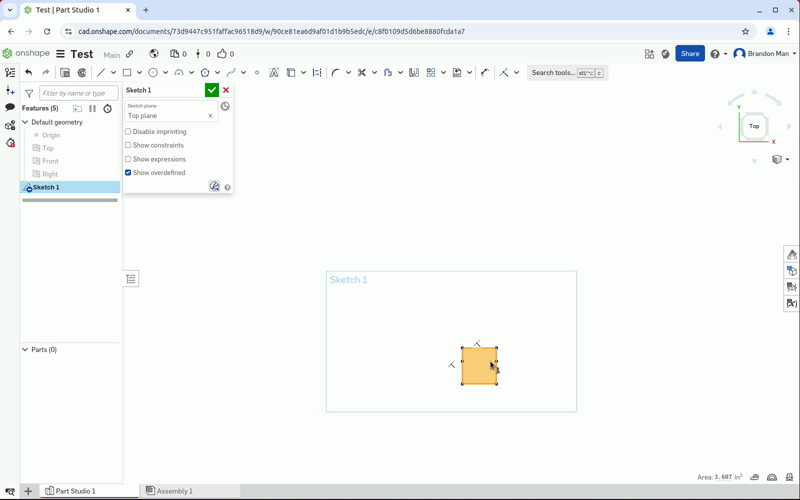
scroll(-6)
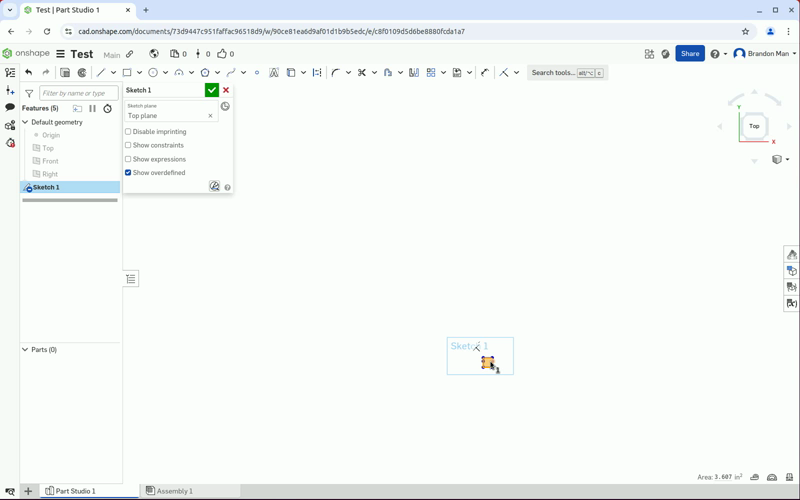
mouse_move(73, 352)
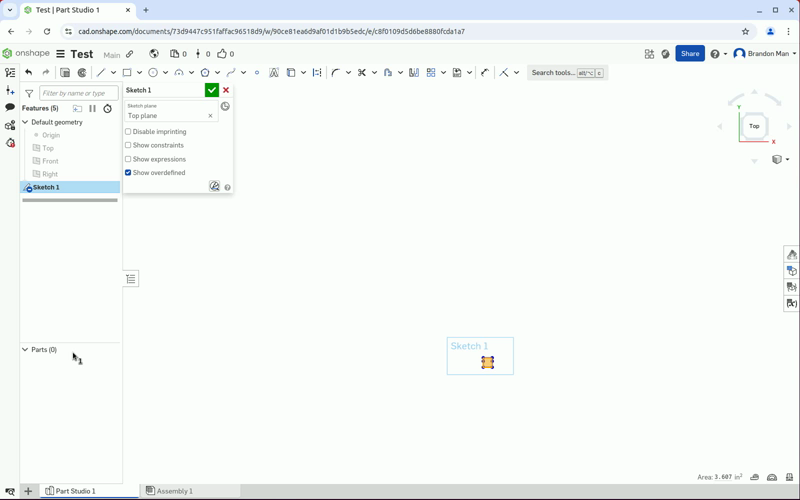
key(shift+y)
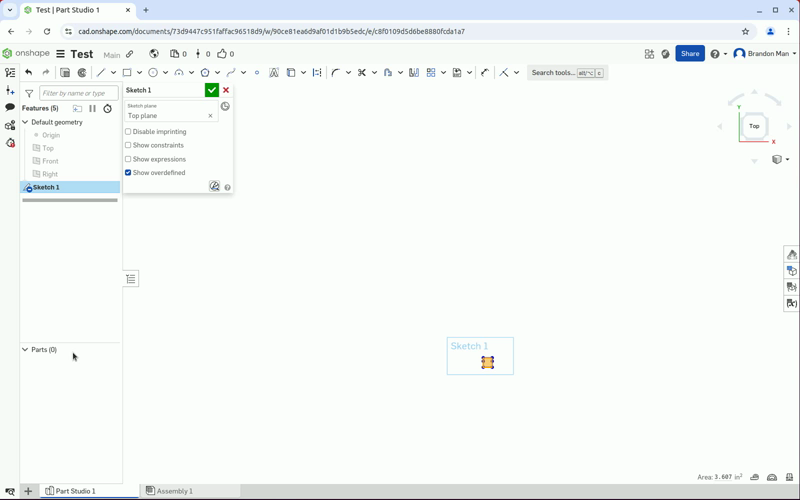
key(shift+e)
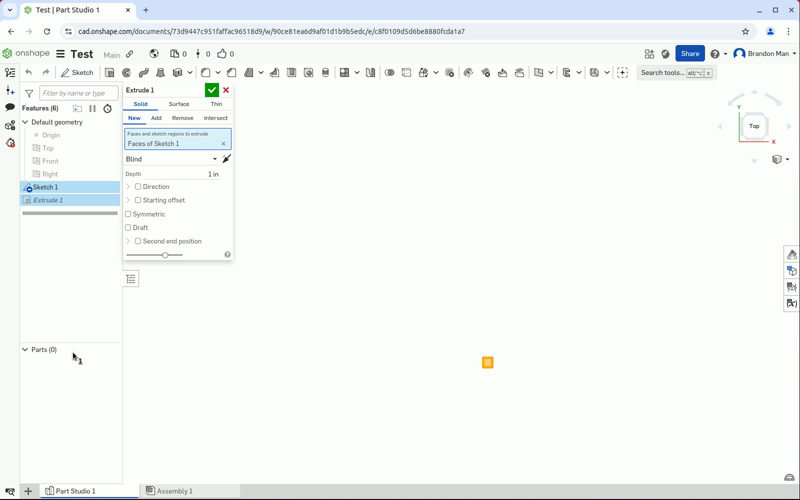
mouse_move(143, 106)
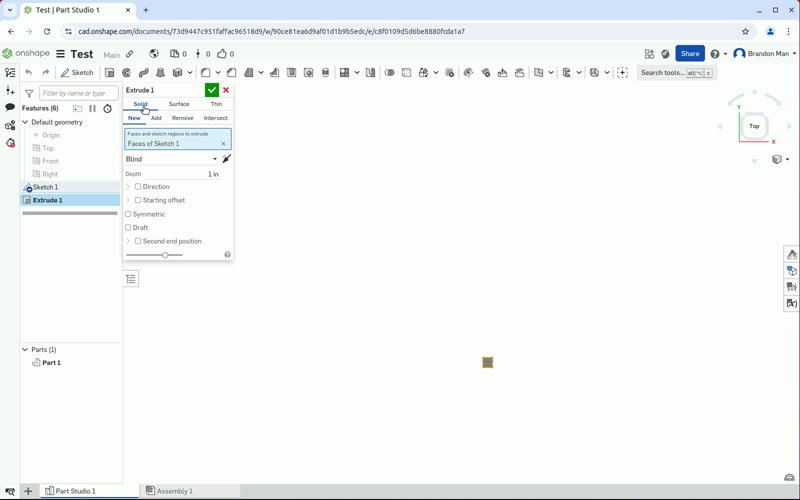
click(143, 106)
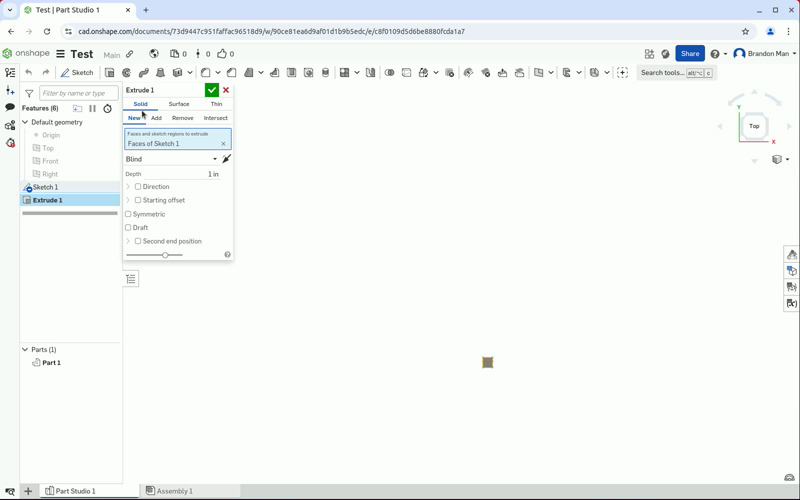
mouse_move(137, 120)
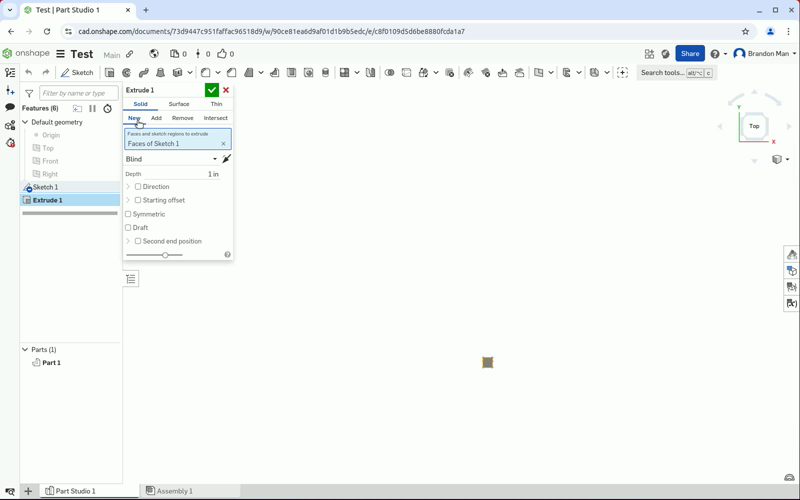
click(137, 120)
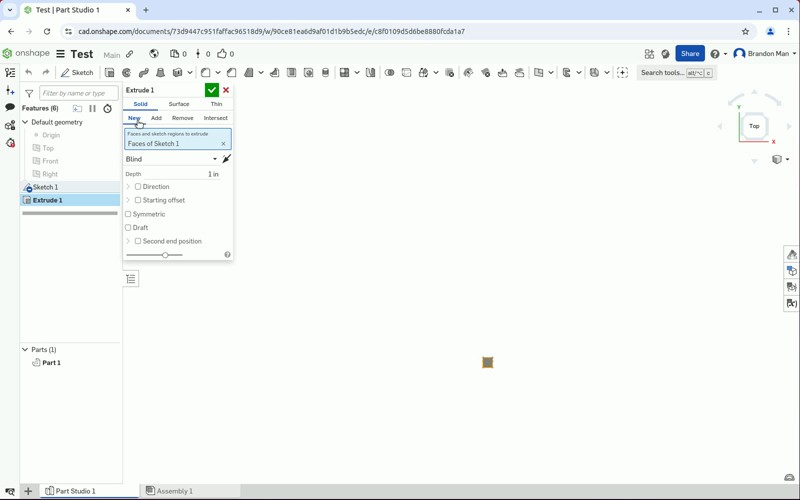
key(tab, 4)
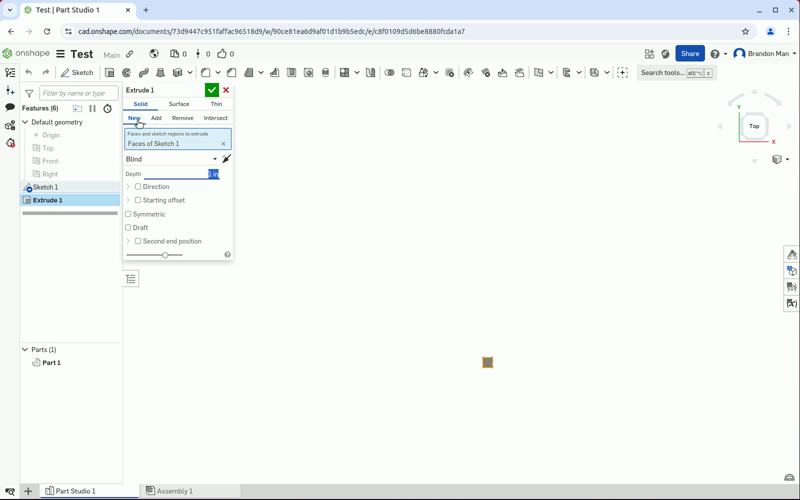
text(23.108)
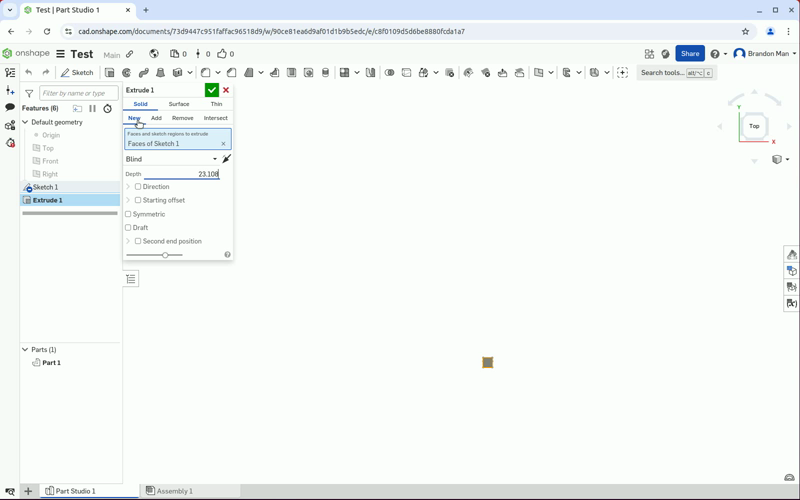
key(enter)
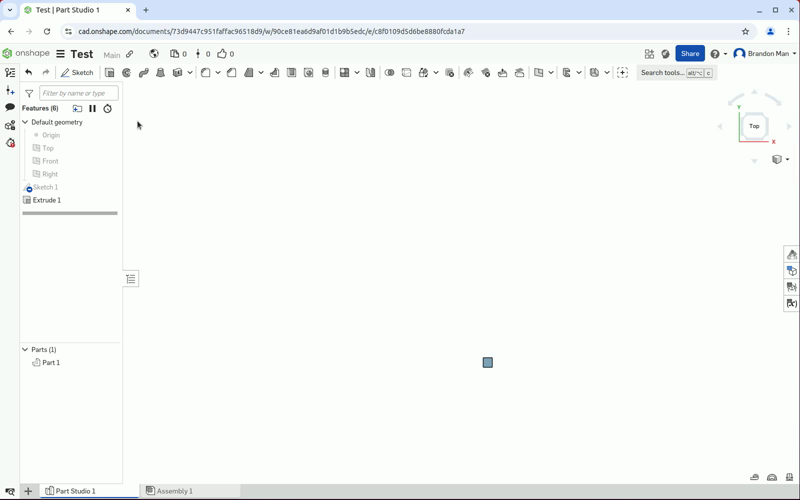
key(shift+h)
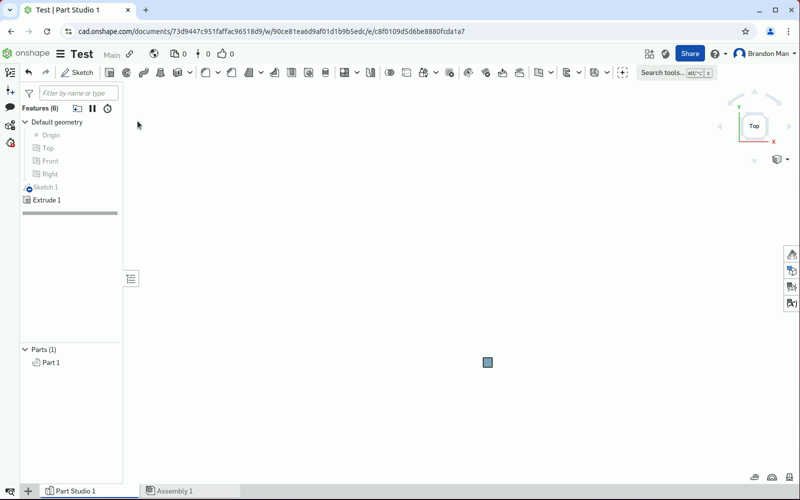
key(shift+h)
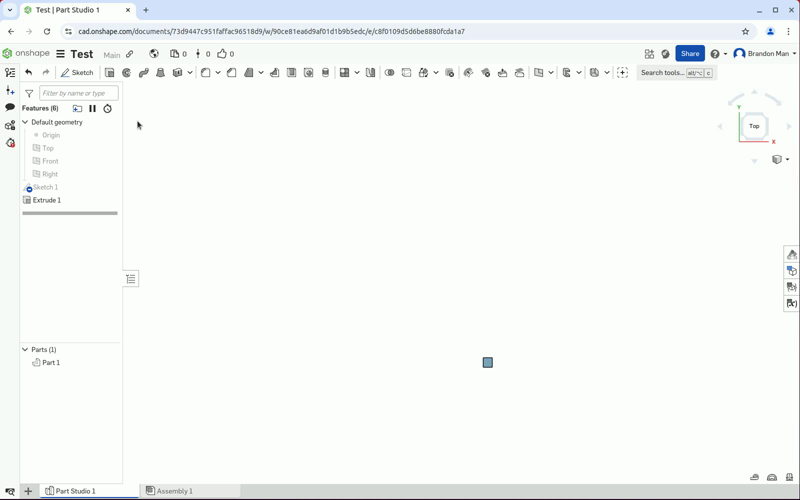
mouse_move(73, 189)
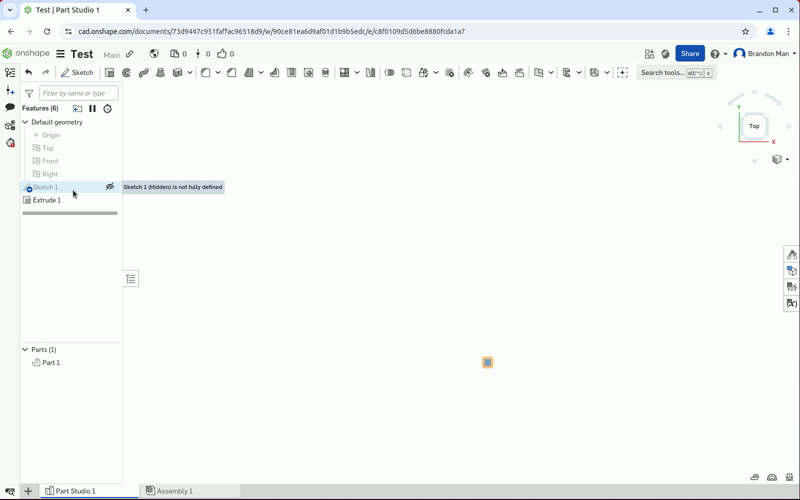
click(73, 189)
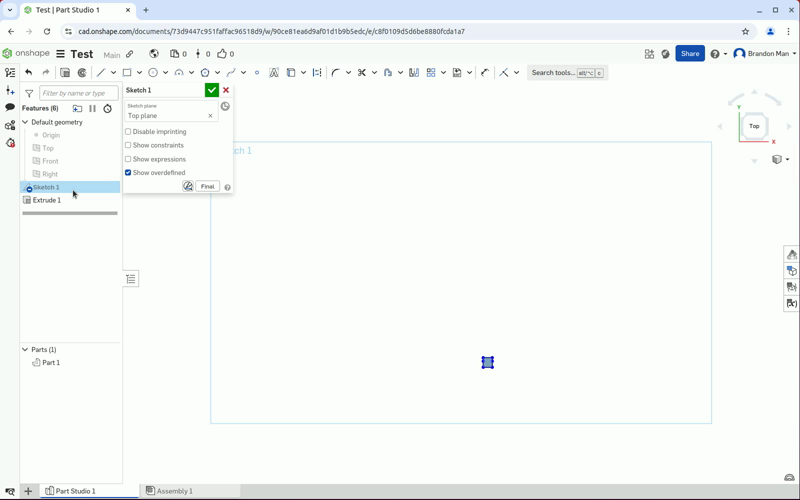
mouse_move(229, 92)
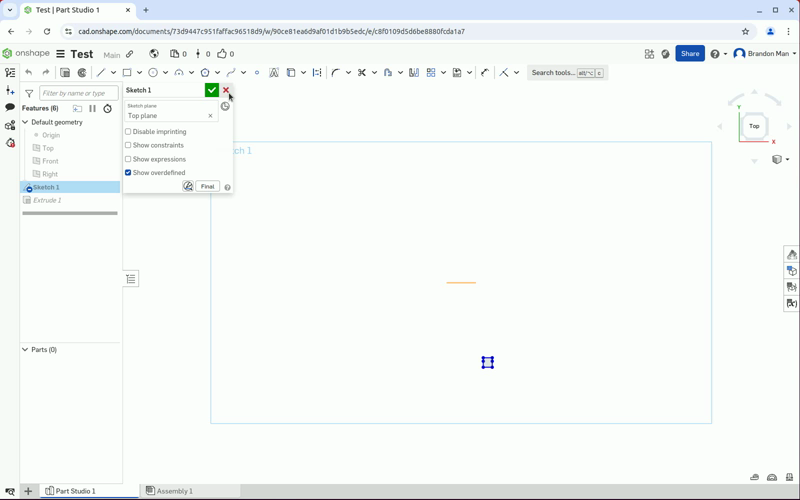
click(229, 92)
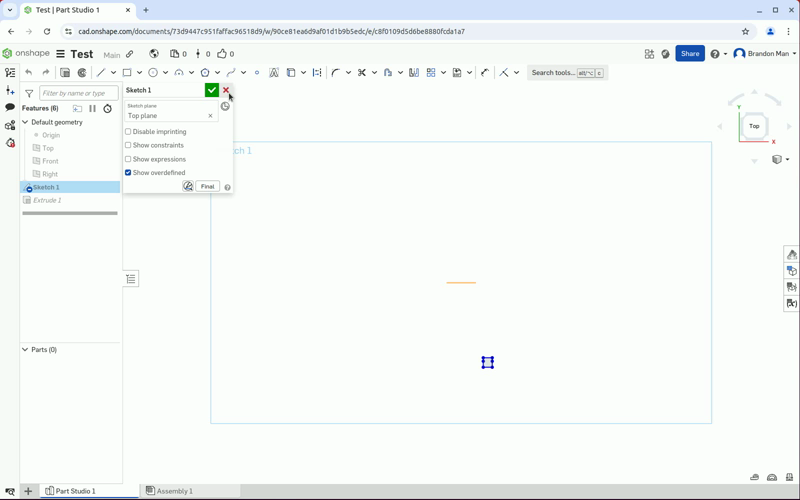
key(shift+s)
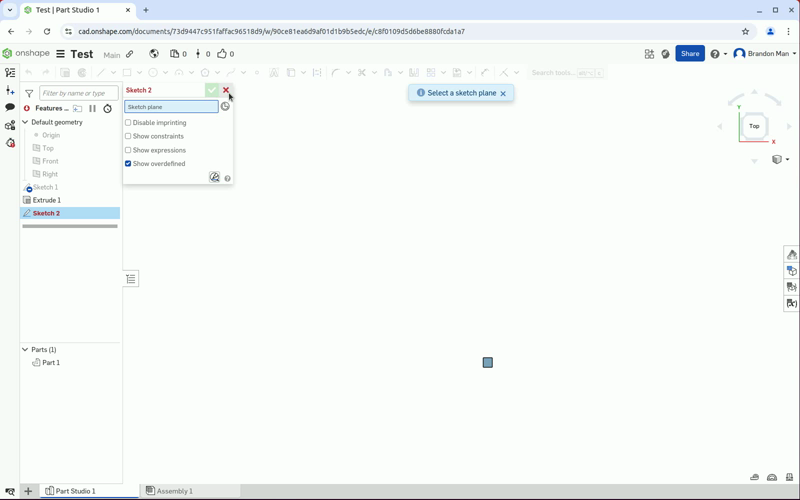
mouse_move(73, 150)
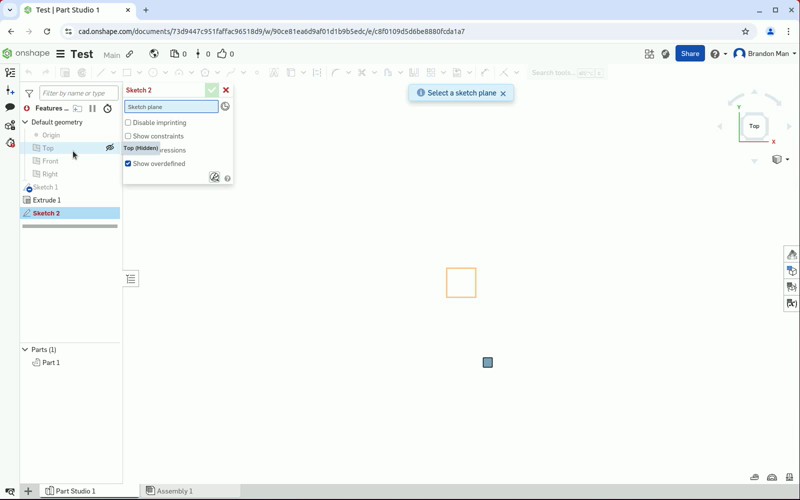
click(73, 150)
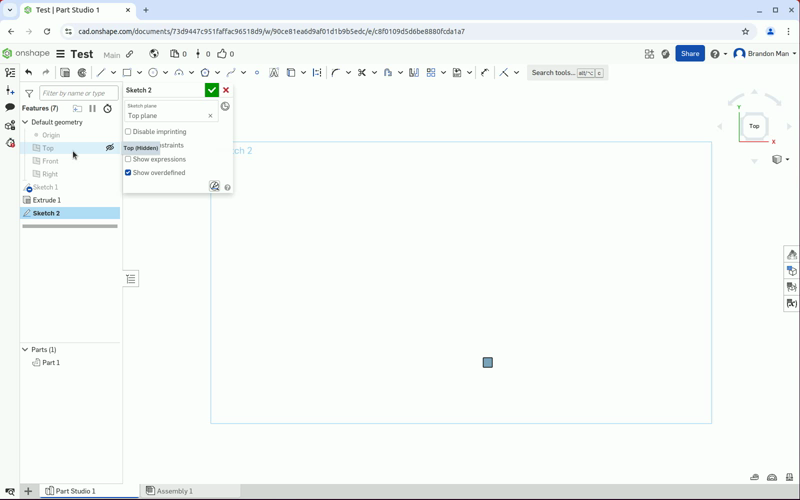
mouse_move(73, 352)
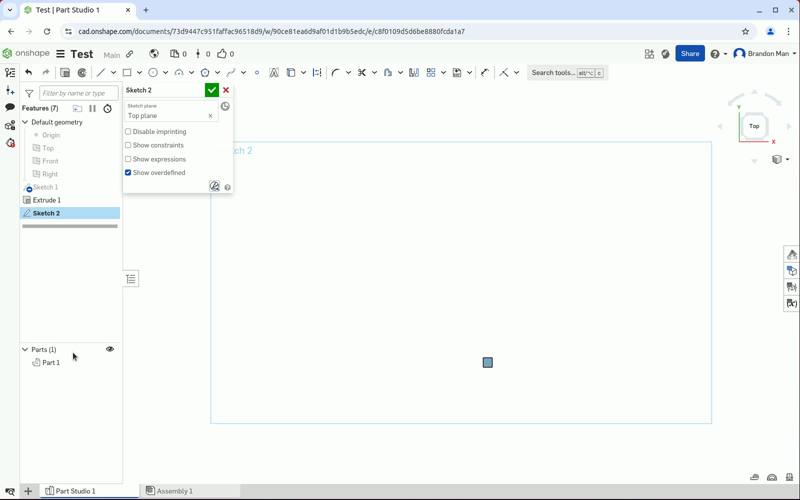
key(y)
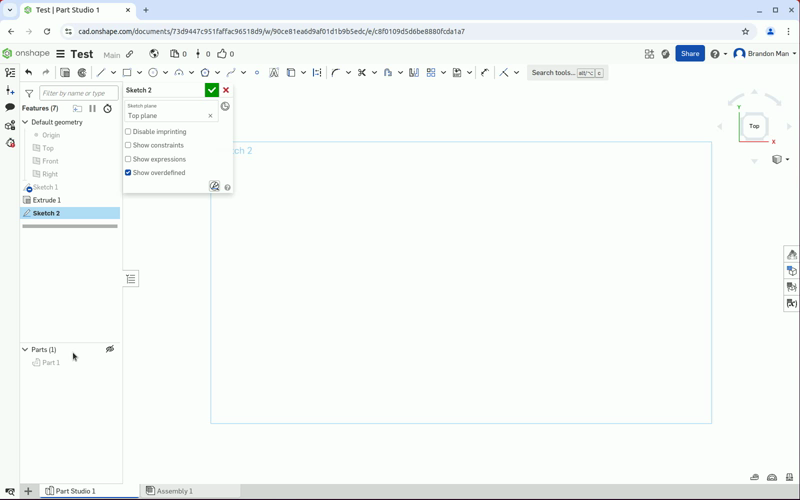
key(l)
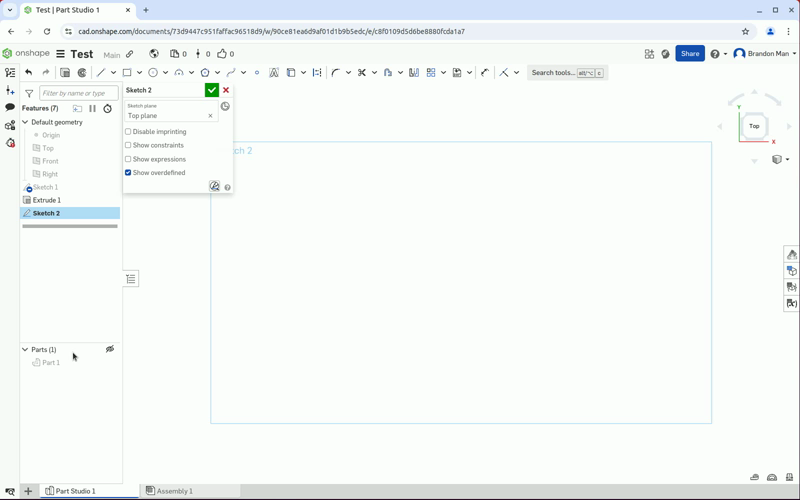
key_down(shift)
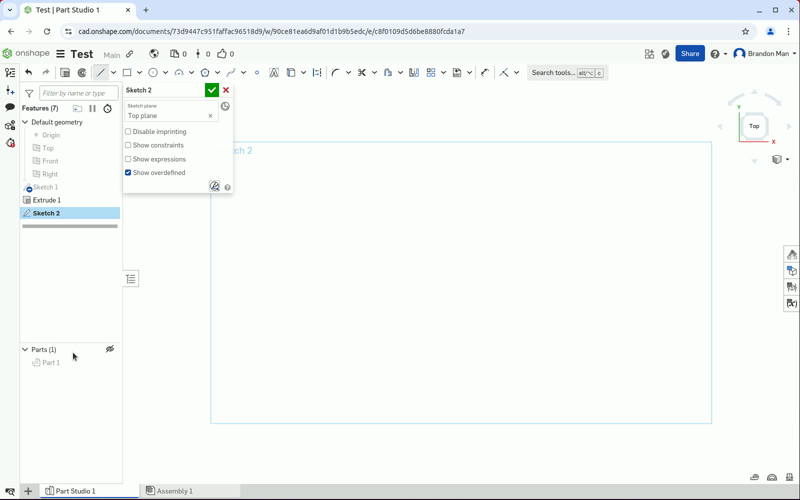
mouse_move(430, 367)
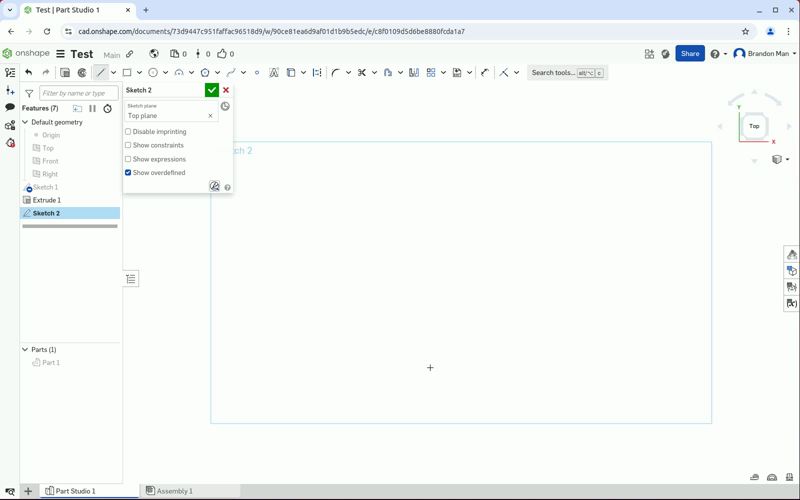
click(430, 367)
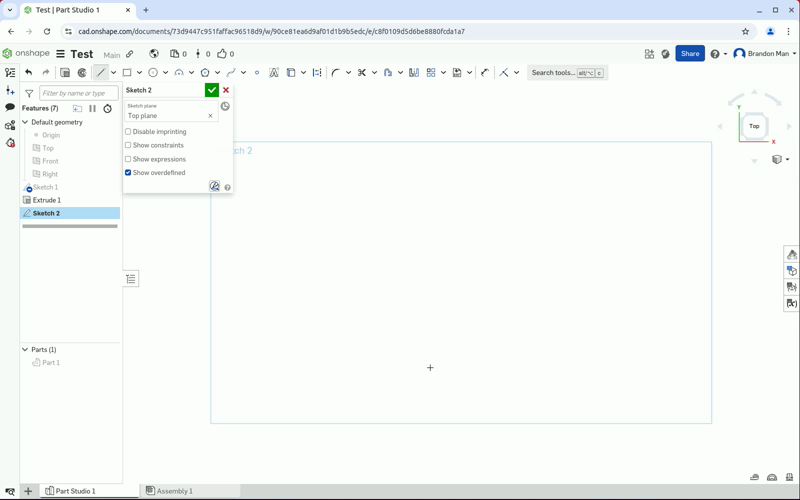
key_up(shift)
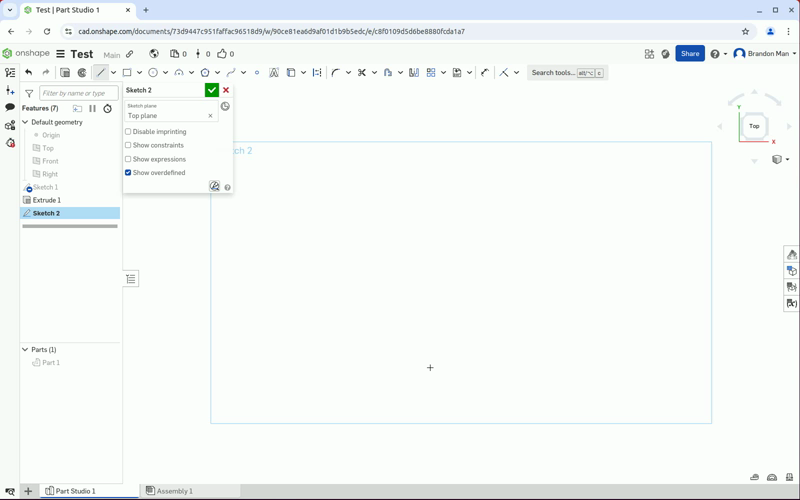
key_down(shift)
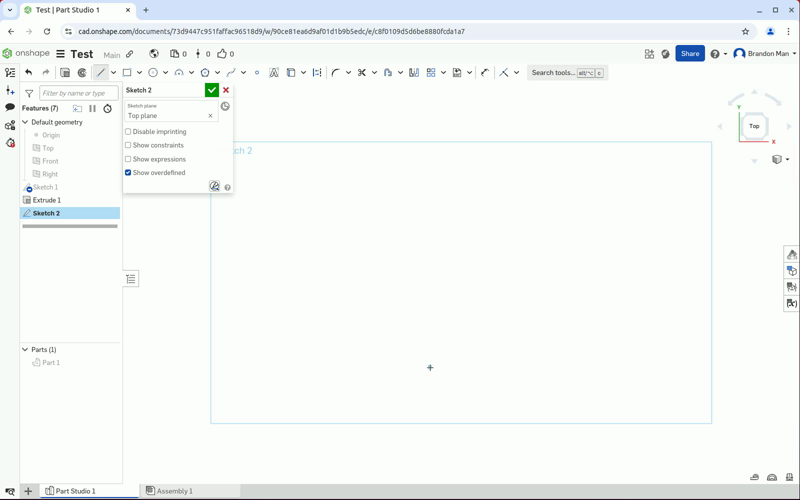
mouse_move(460, 367)
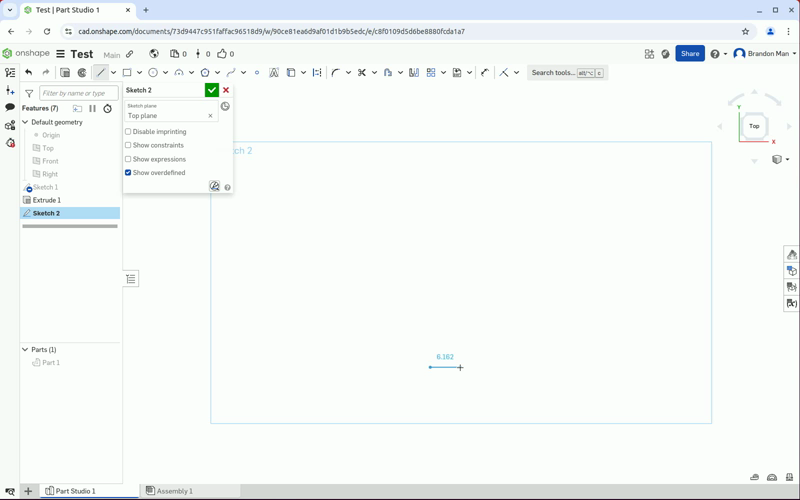
mouse_move(439, 367)
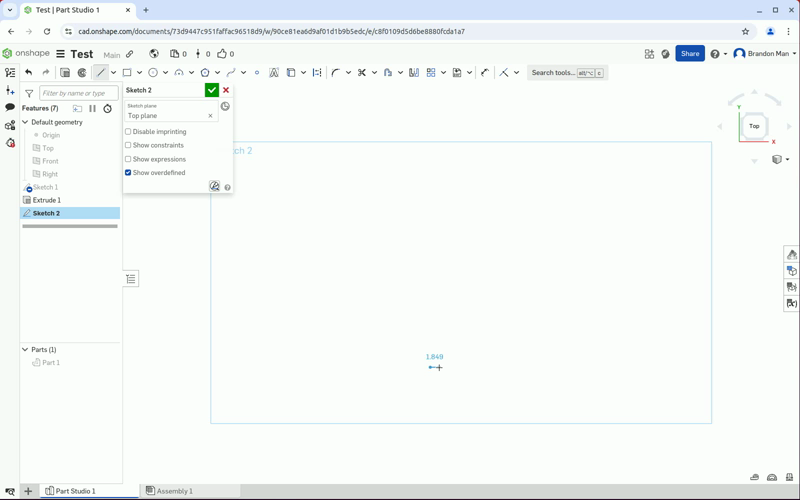
click(439, 367)
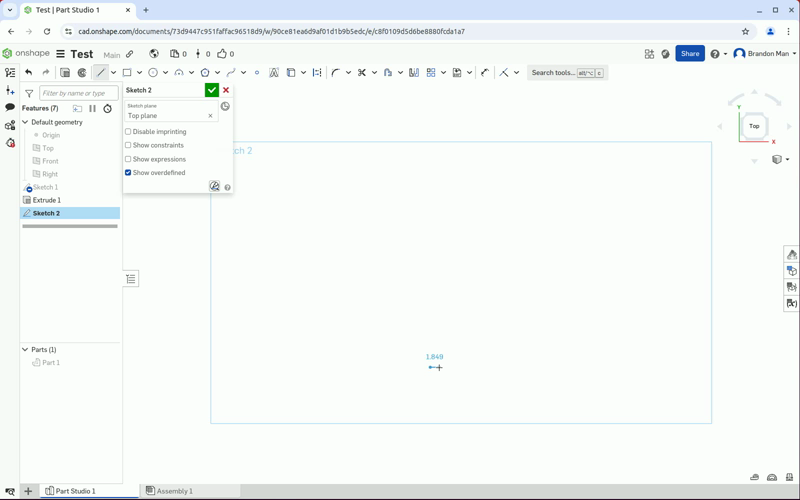
key_up(shift)
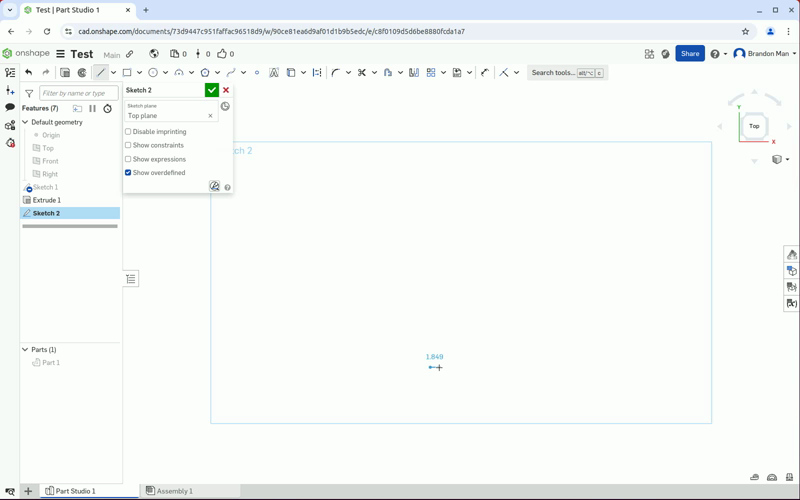
key_down(shift)
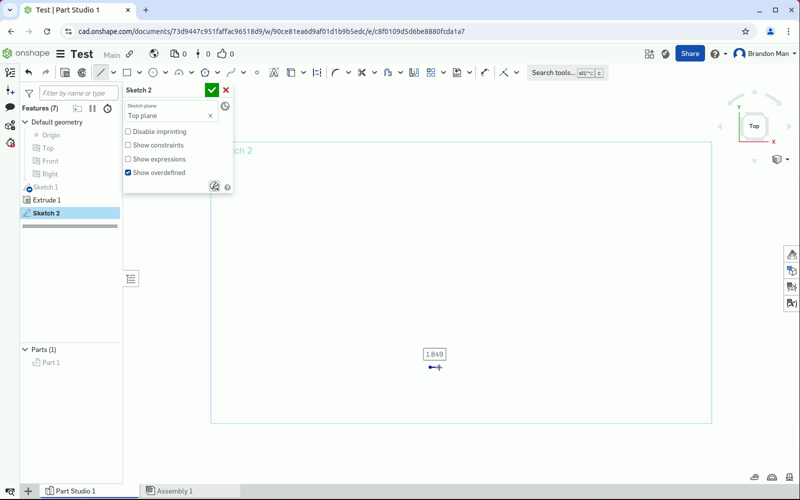
mouse_move(469, 367)
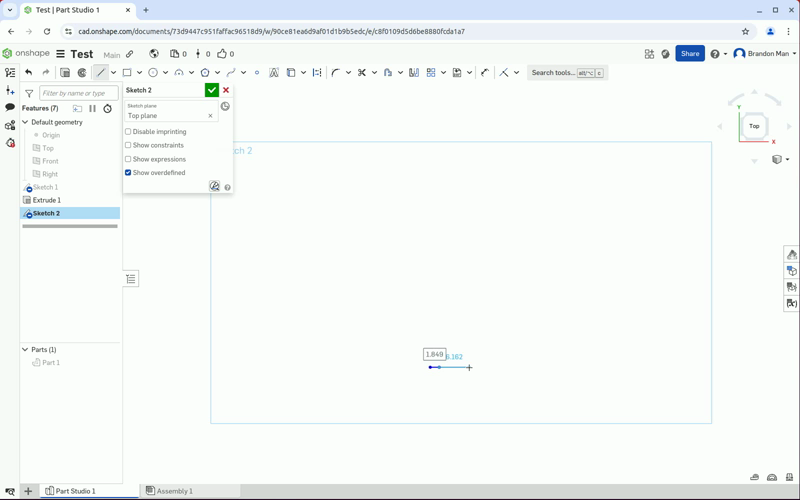
mouse_move(439, 361)
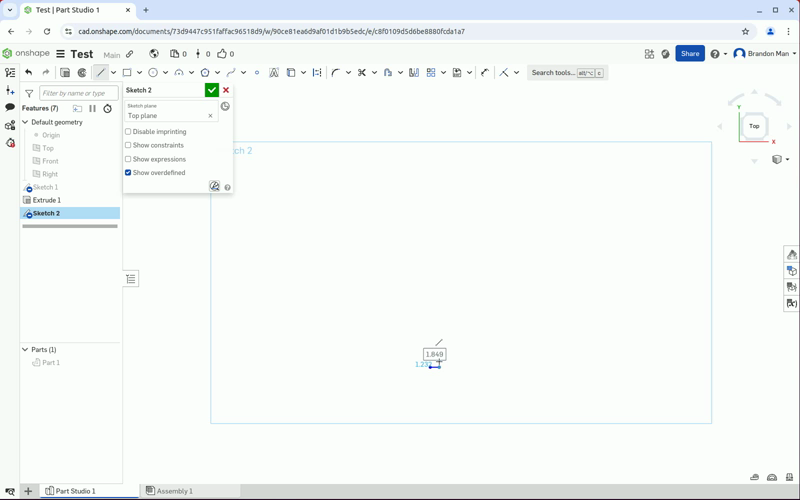
scroll(6)
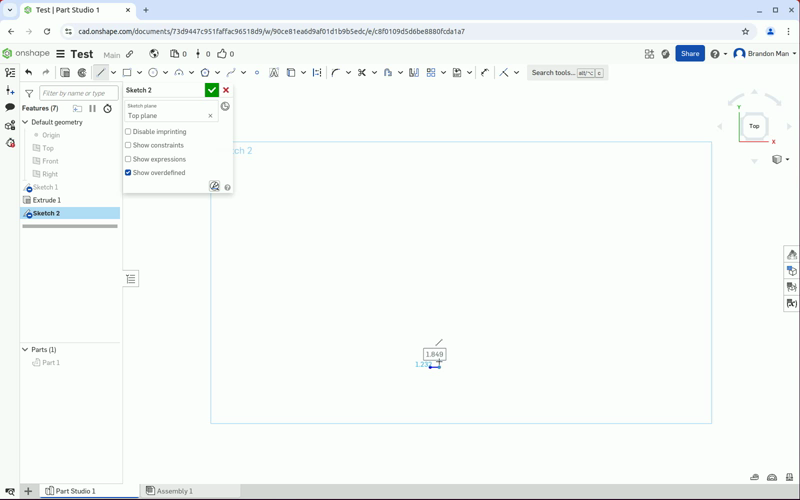
scroll(6)
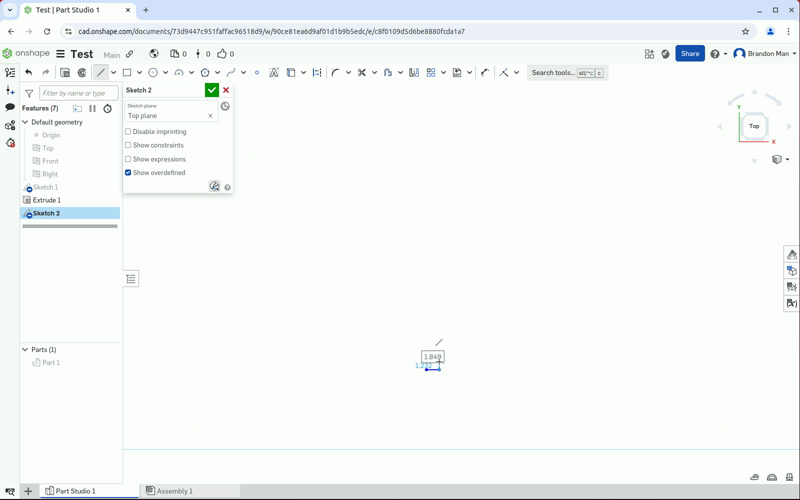
scroll(6)
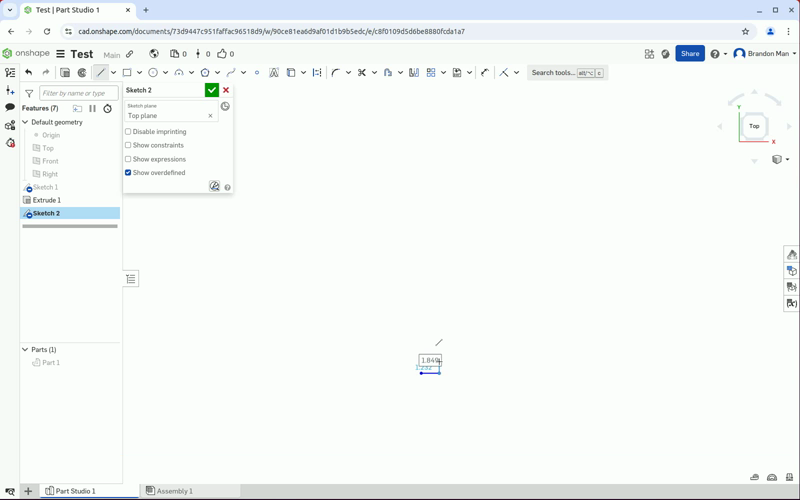
scroll(6)
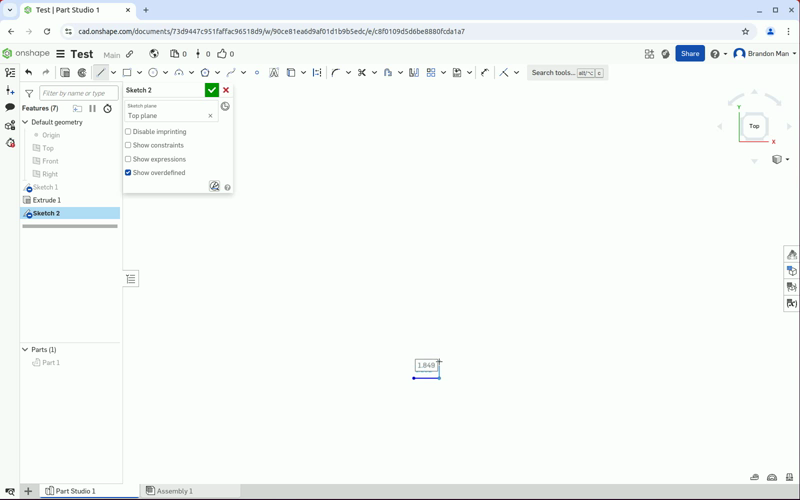
scroll(6)
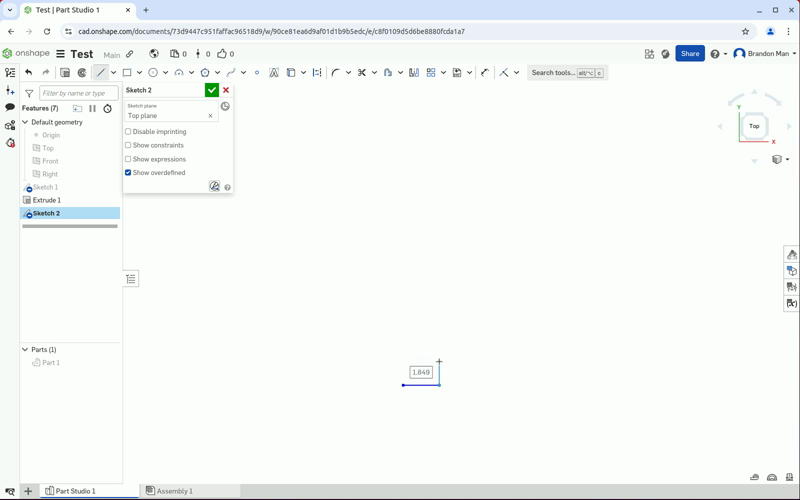
scroll(6)
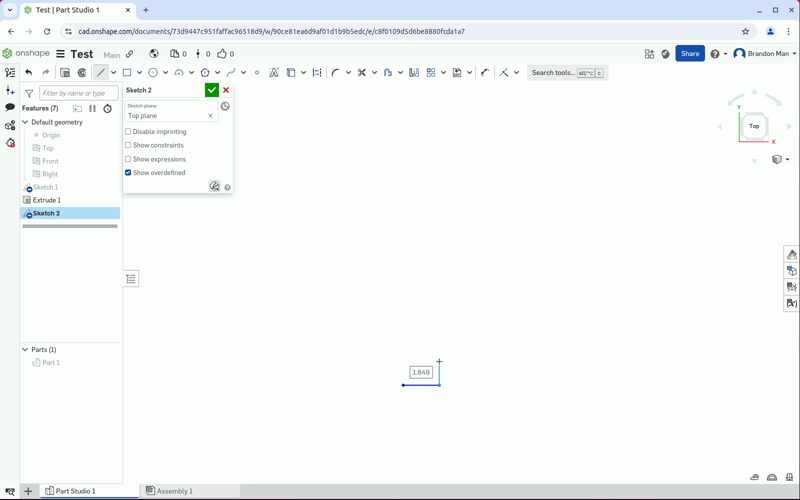
scroll(6)
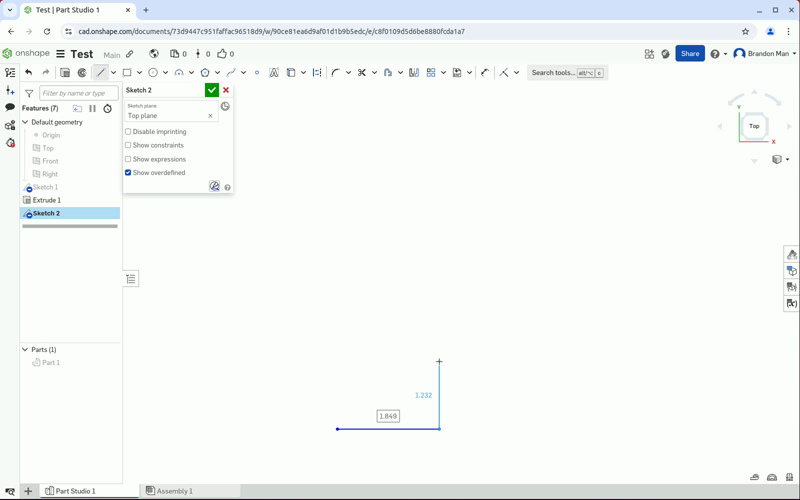
click(439, 361)
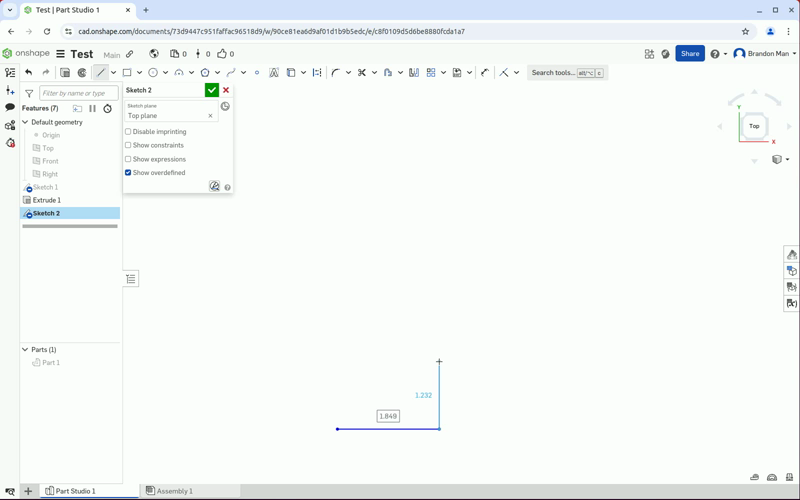
scroll(-6)
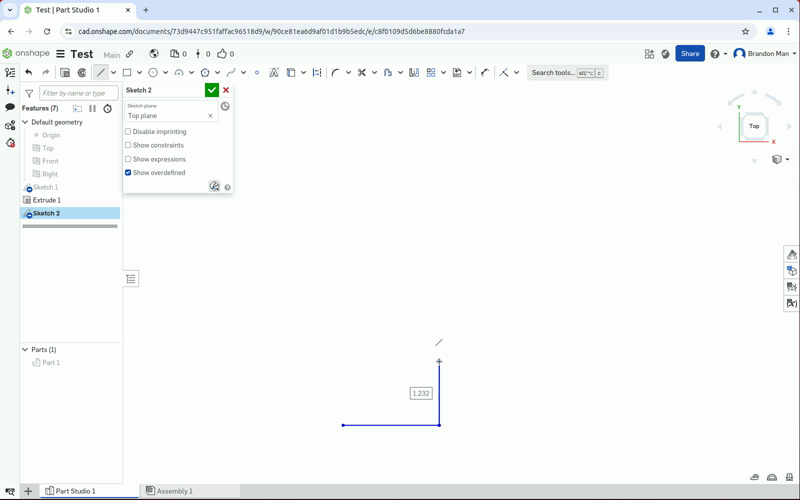
scroll(-6)
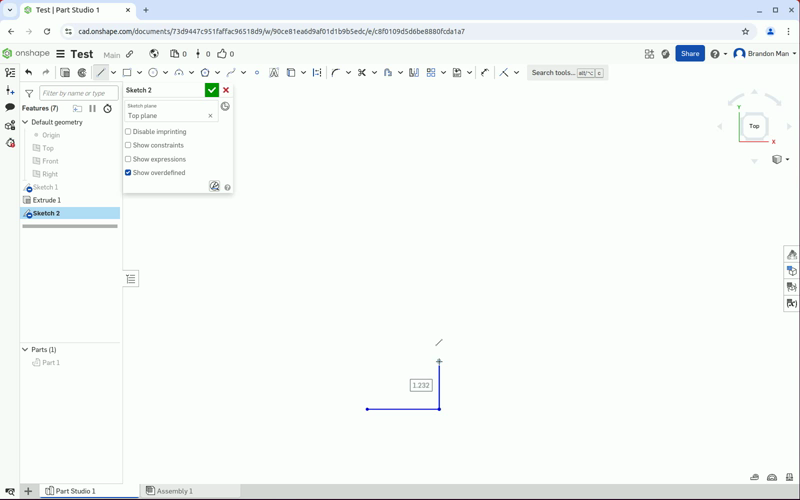
scroll(-6)
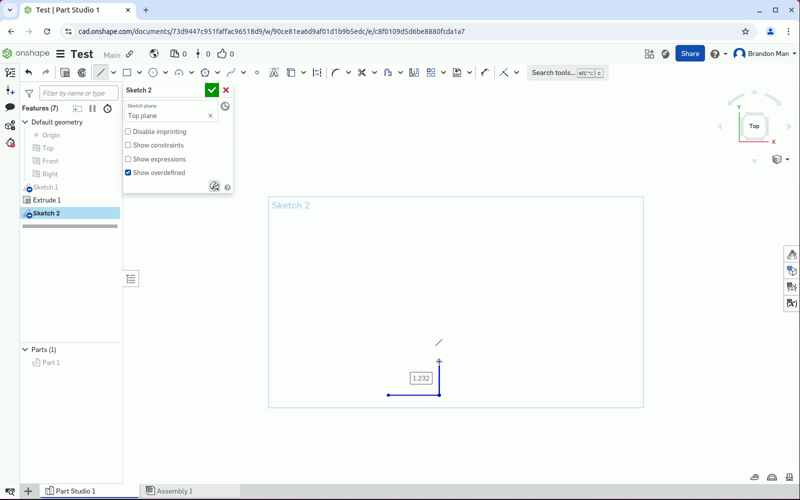
scroll(-6)
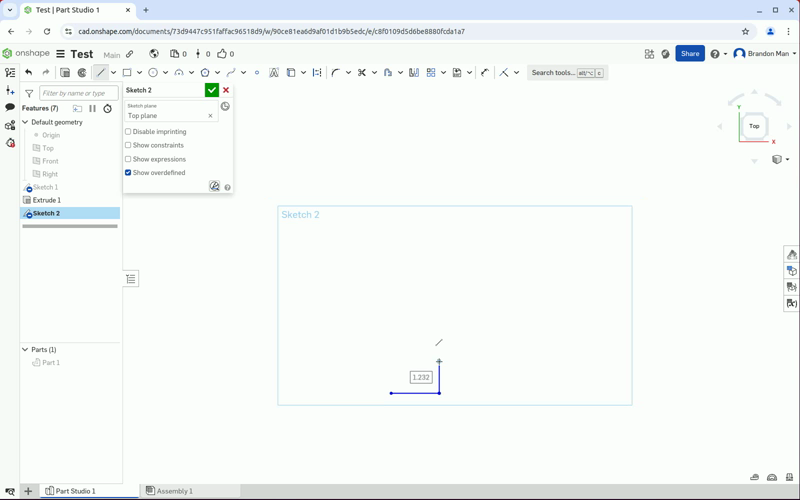
scroll(-6)
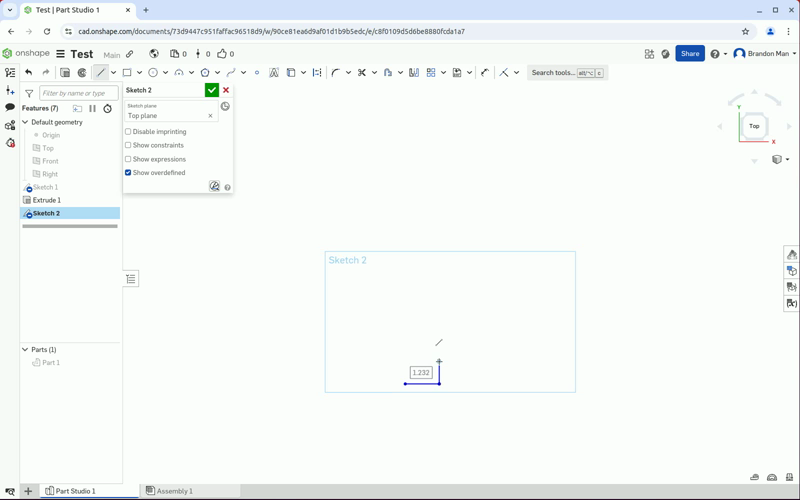
scroll(-6)
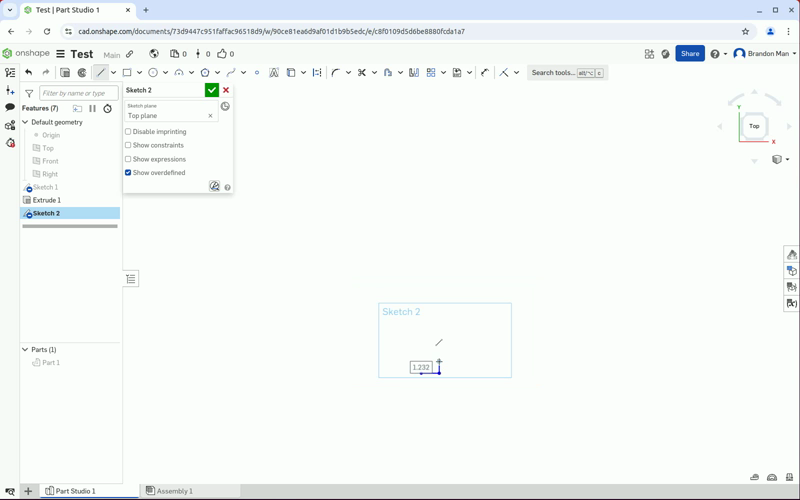
scroll(-6)
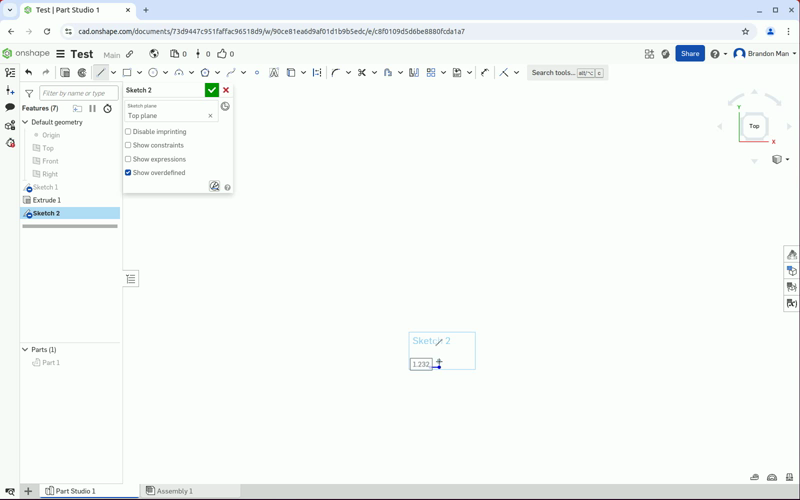
key_up(shift)
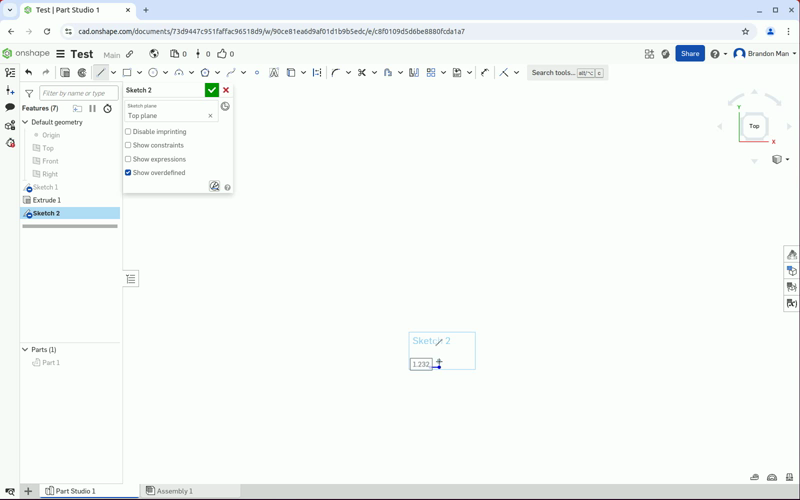
key_down(shift)
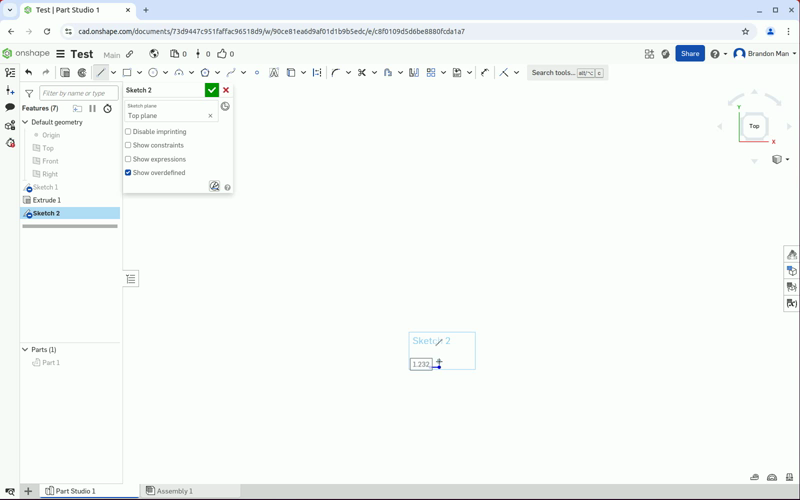
mouse_move(469, 361)
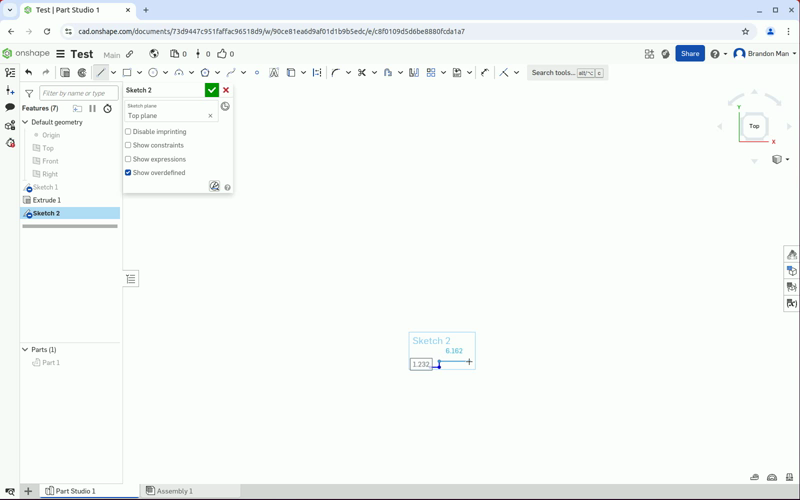
mouse_move(439, 357)
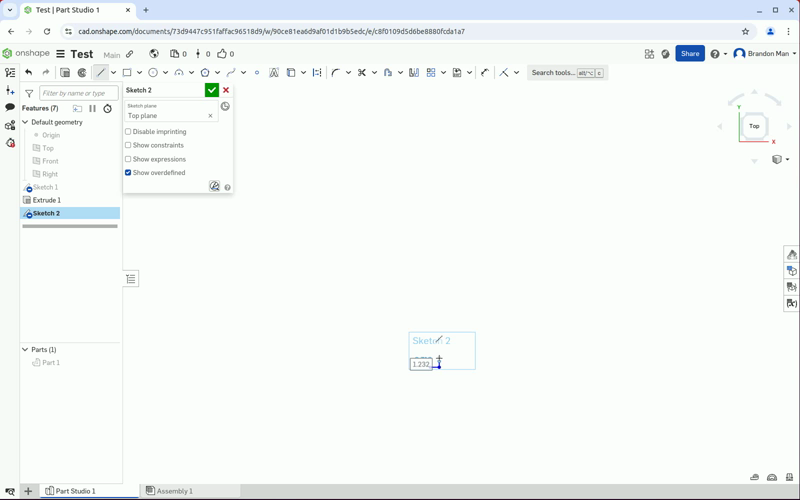
scroll(6)
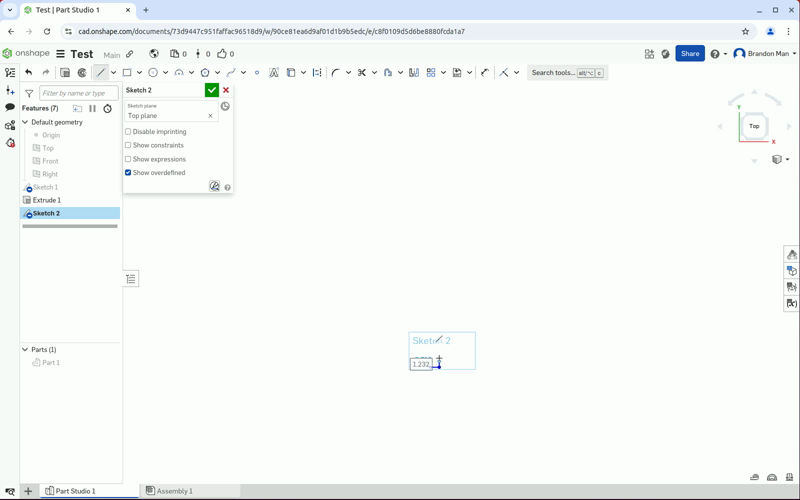
scroll(6)
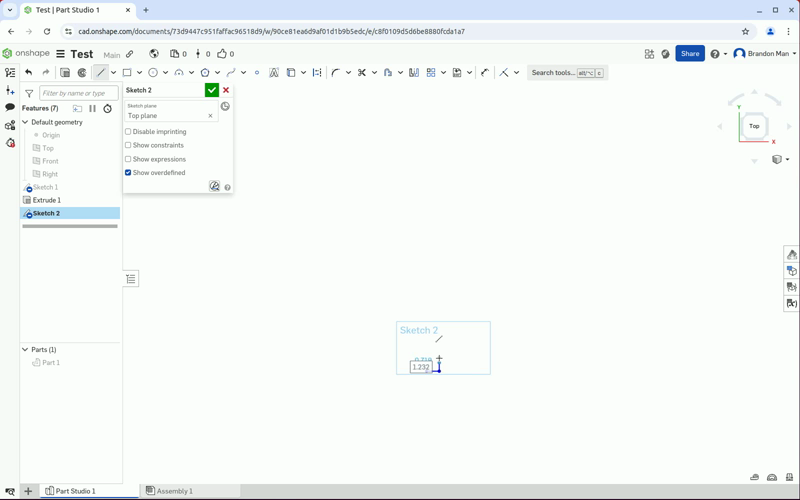
scroll(6)
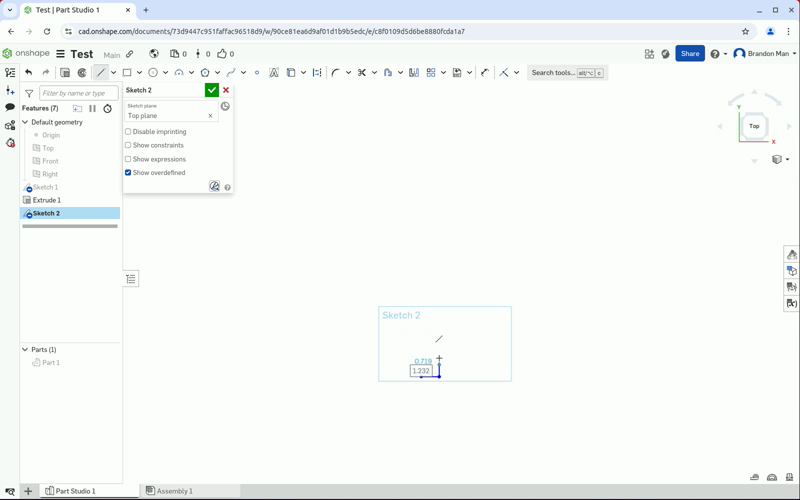
scroll(6)
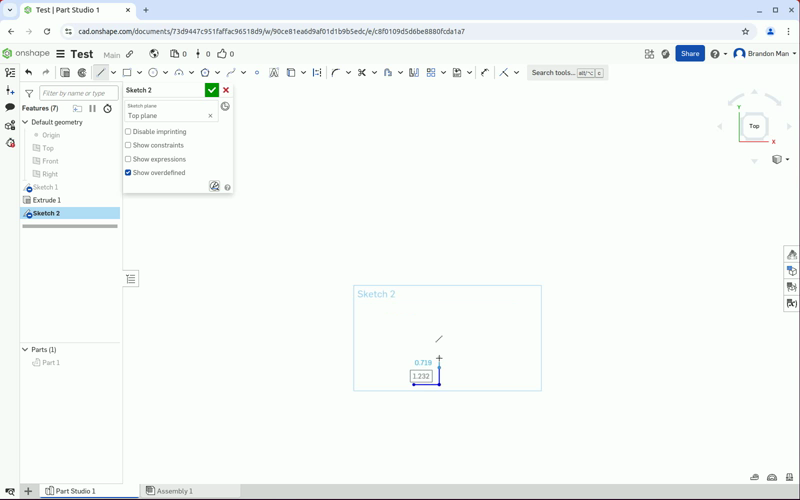
scroll(6)
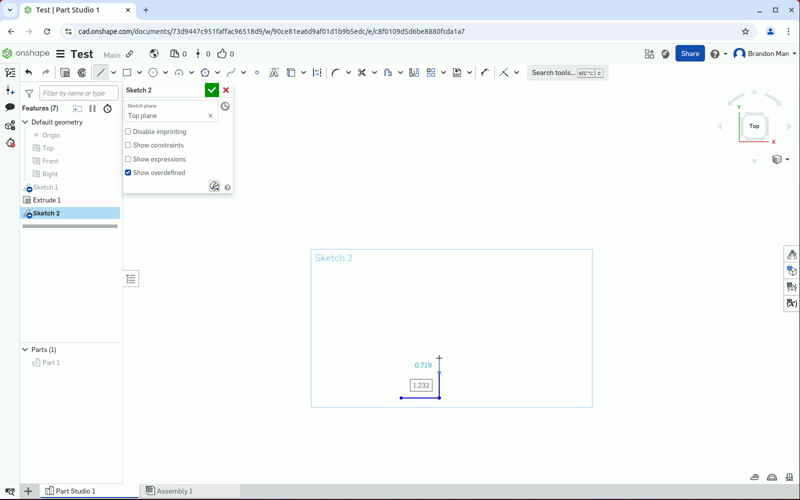
scroll(6)
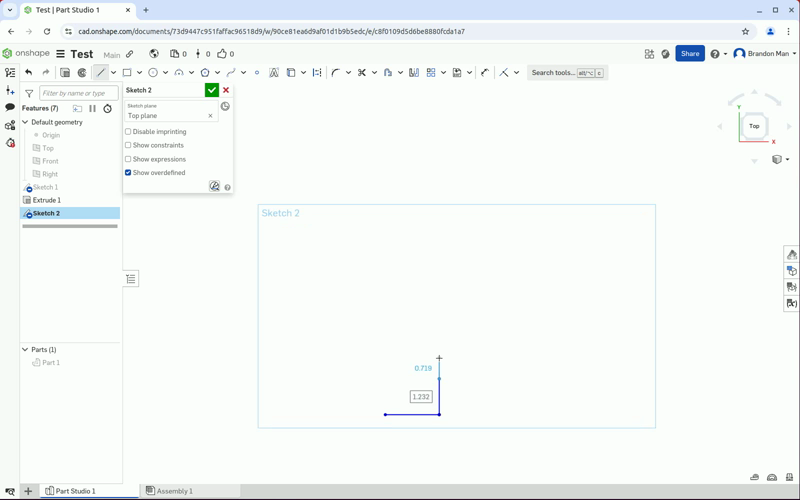
scroll(6)
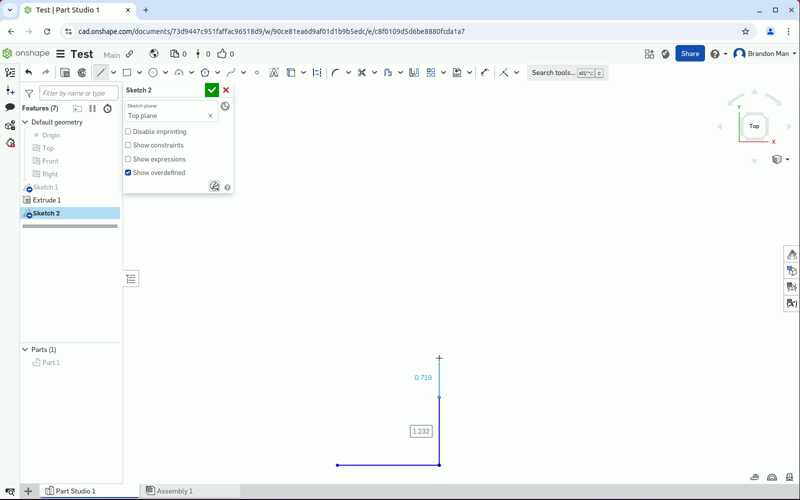
click(439, 357)
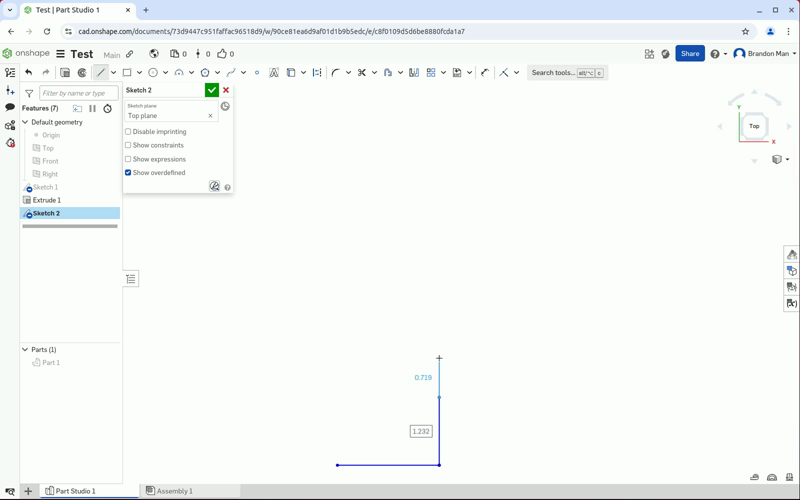
scroll(-6)
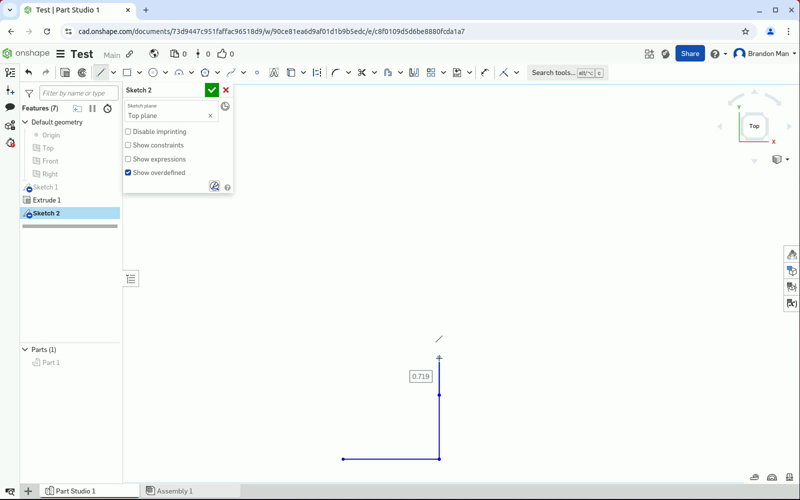
scroll(-6)
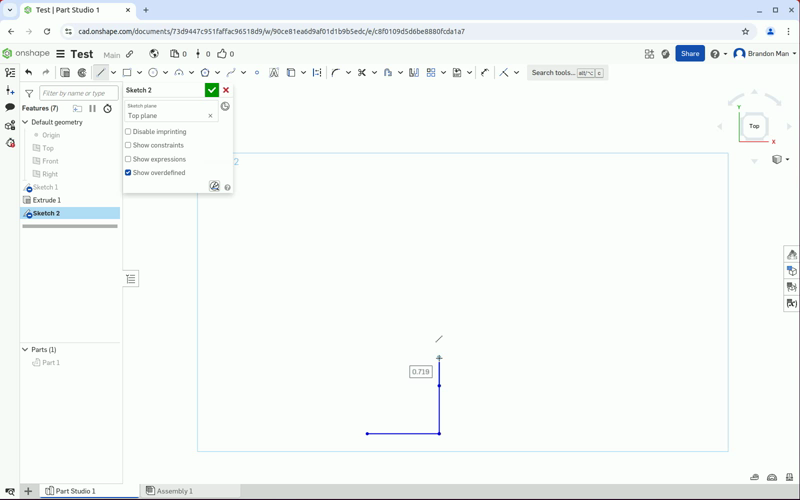
scroll(-6)
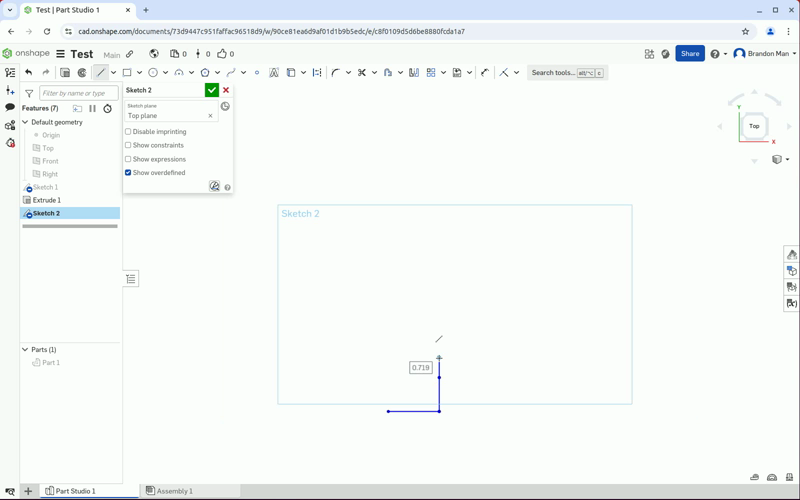
scroll(-6)
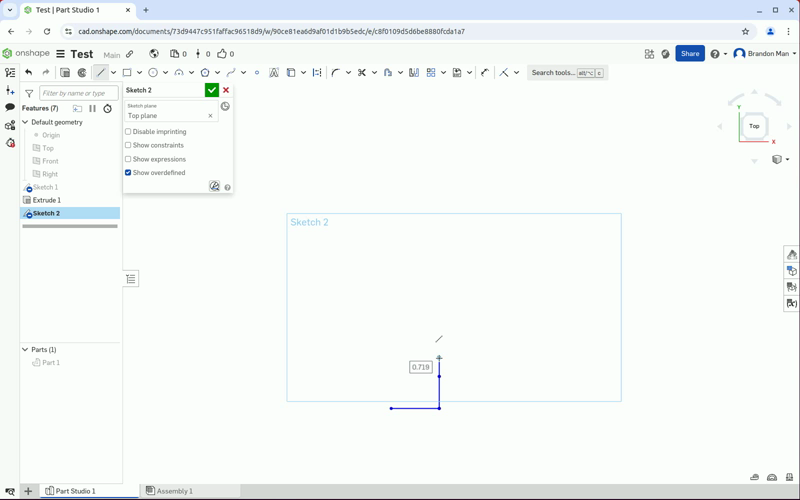
scroll(-6)
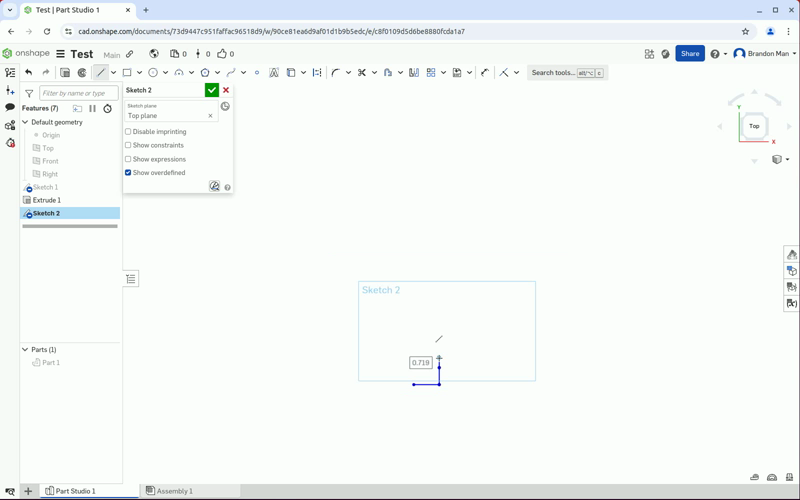
scroll(-6)
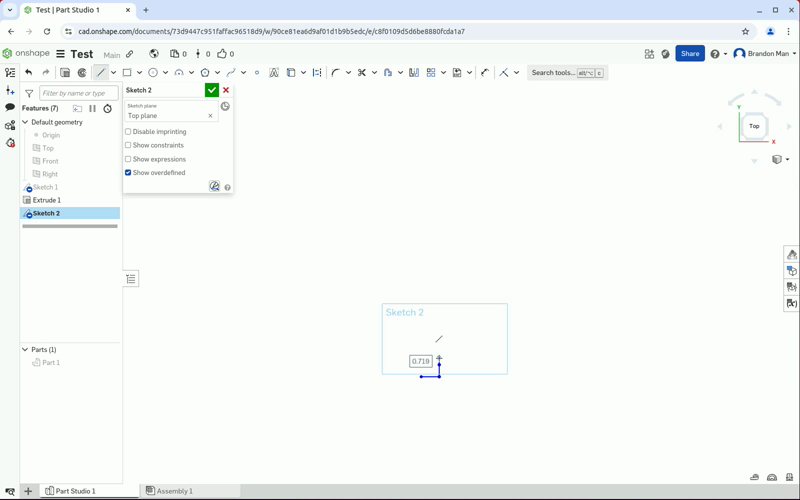
scroll(-6)
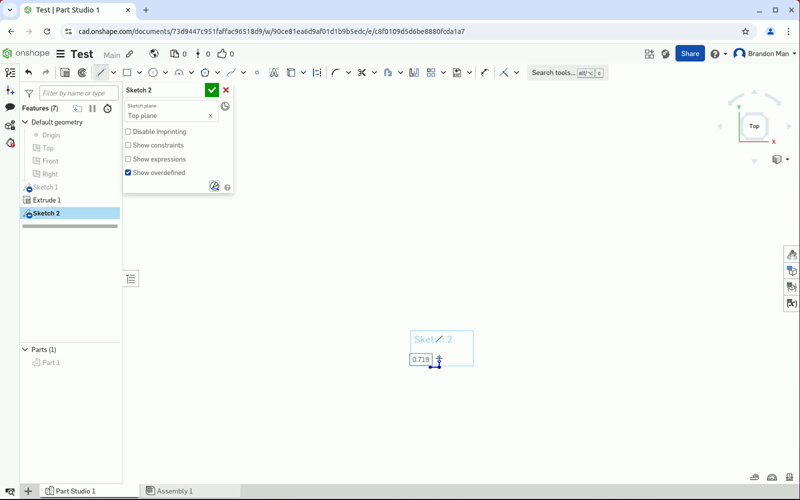
key_up(shift)
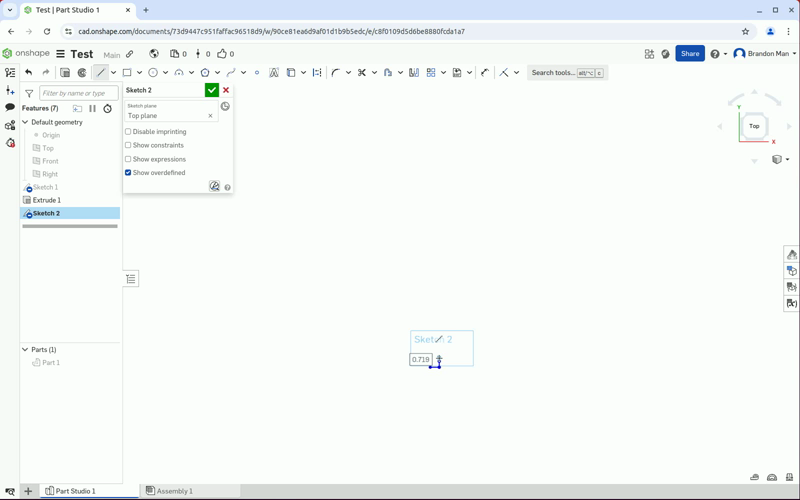
key_down(shift)
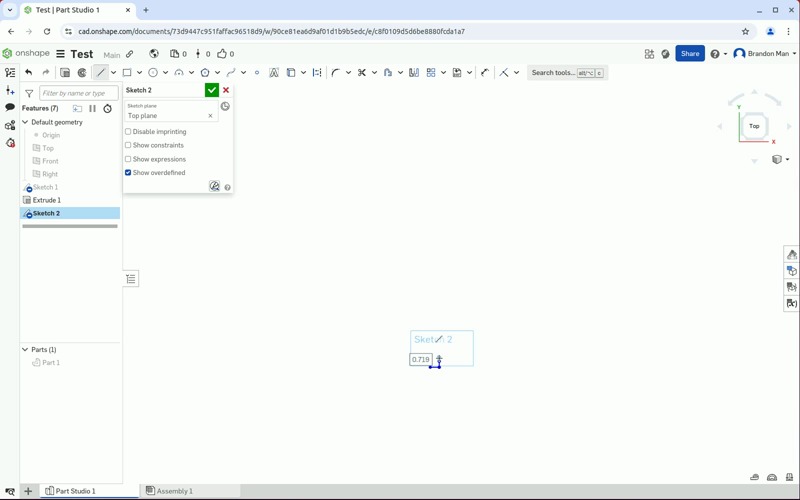
mouse_move(469, 357)
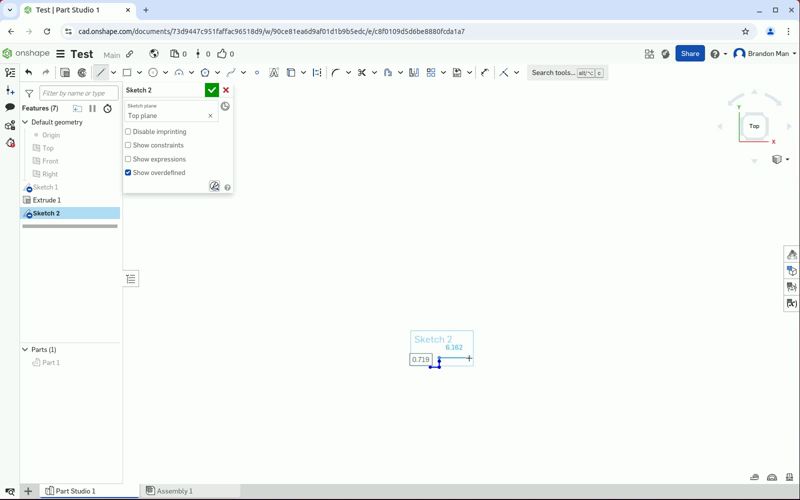
mouse_move(430, 357)
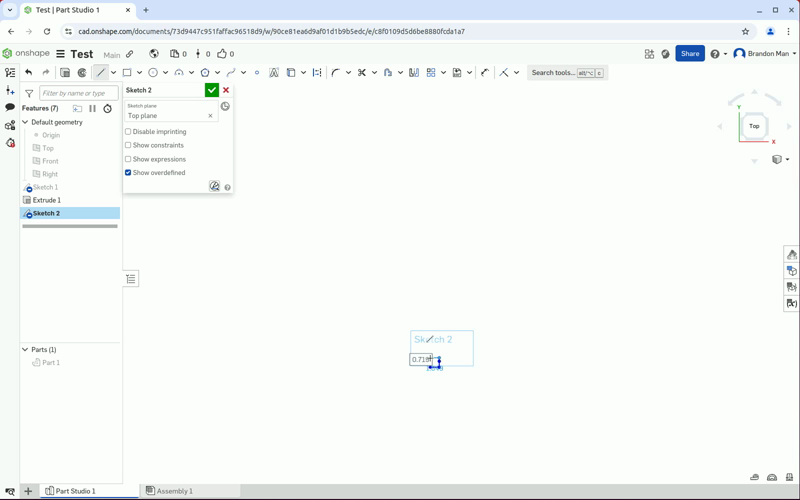
click(430, 357)
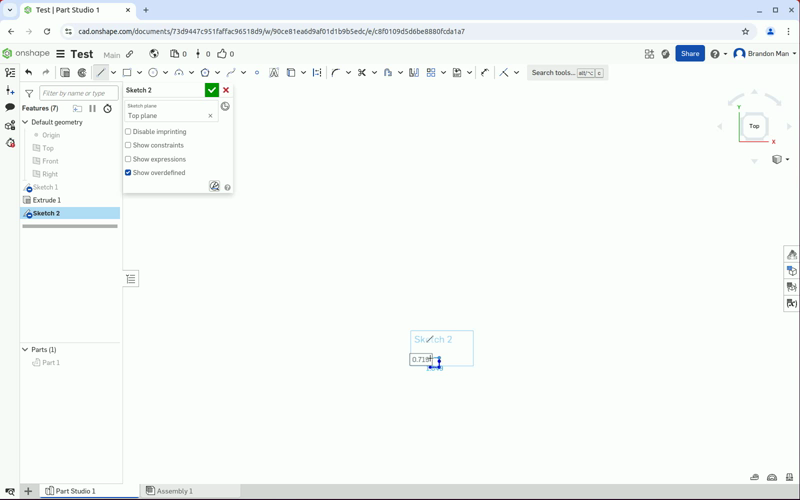
key_up(shift)
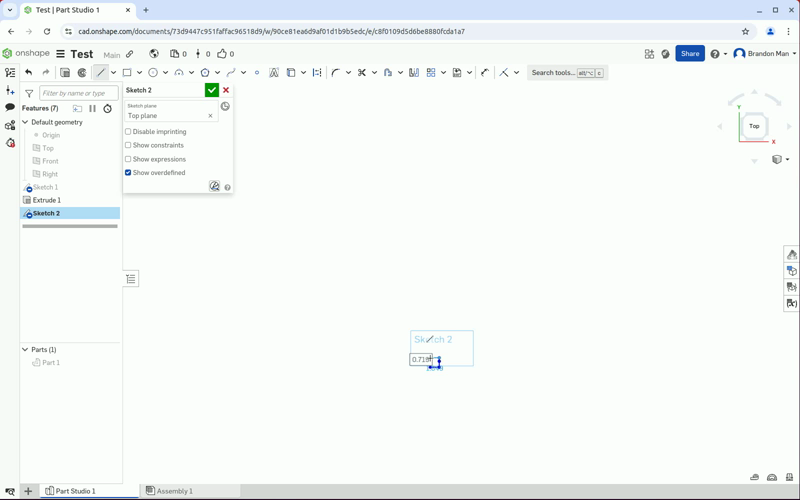
key_down(shift)
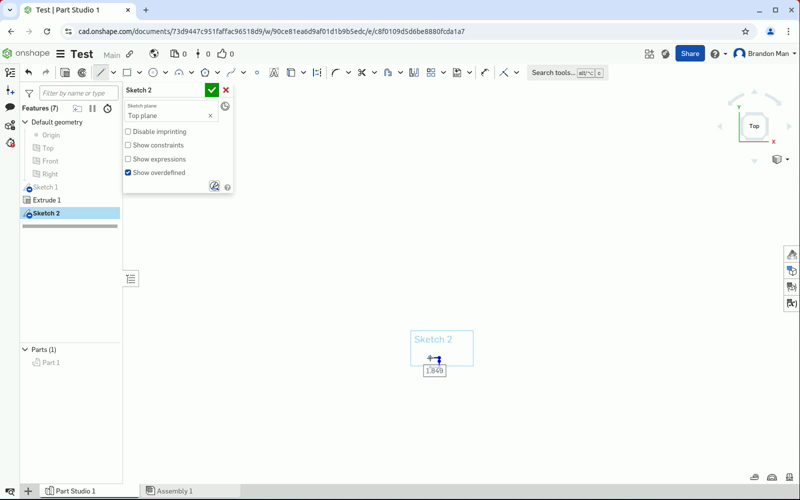
mouse_move(460, 357)
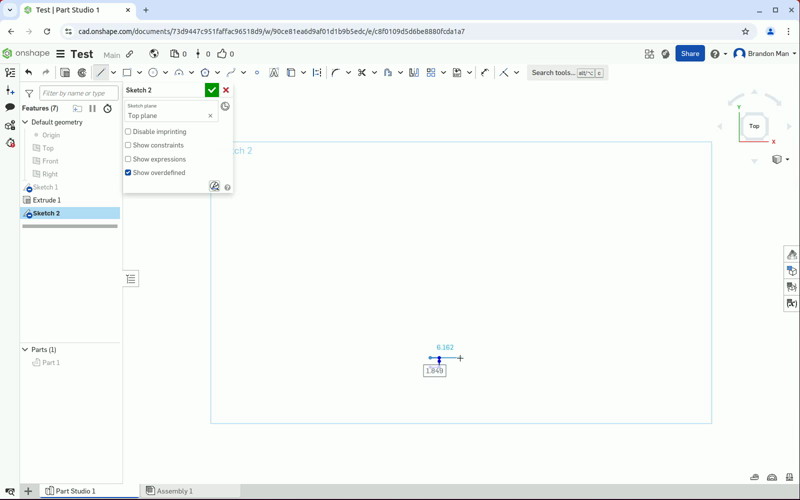
mouse_move(430, 361)
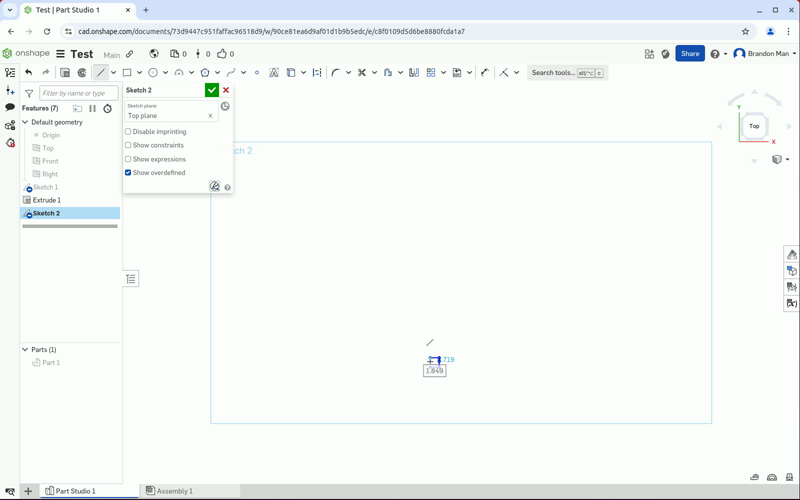
scroll(6)
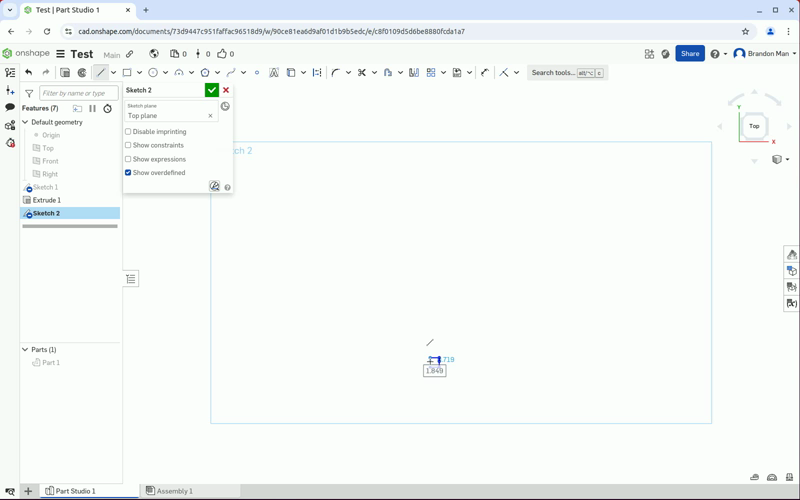
scroll(6)
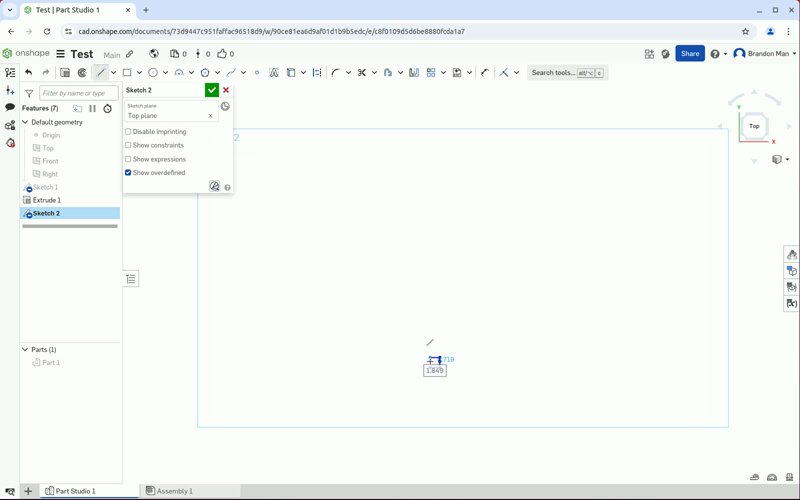
scroll(6)
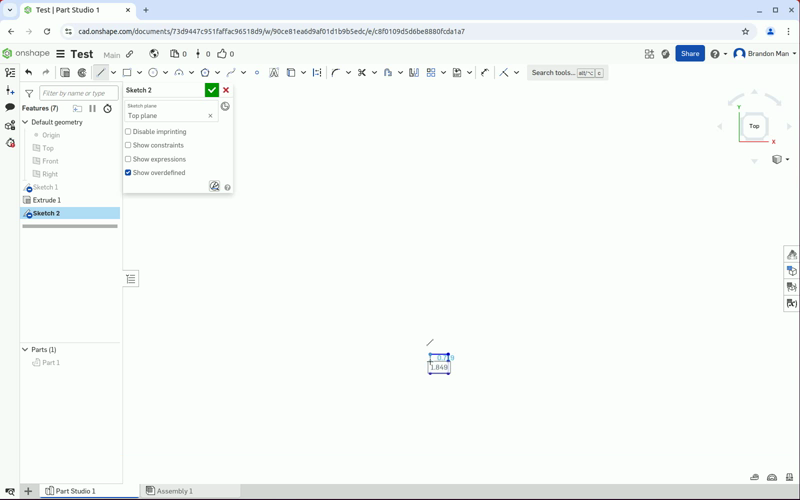
scroll(6)
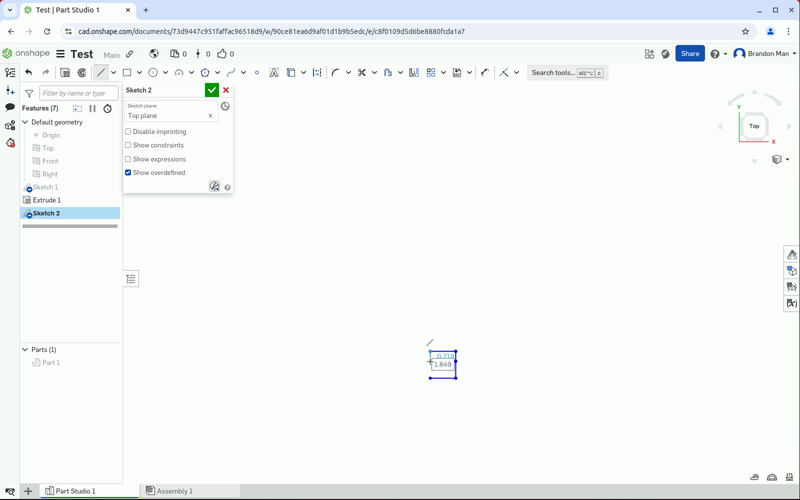
scroll(6)
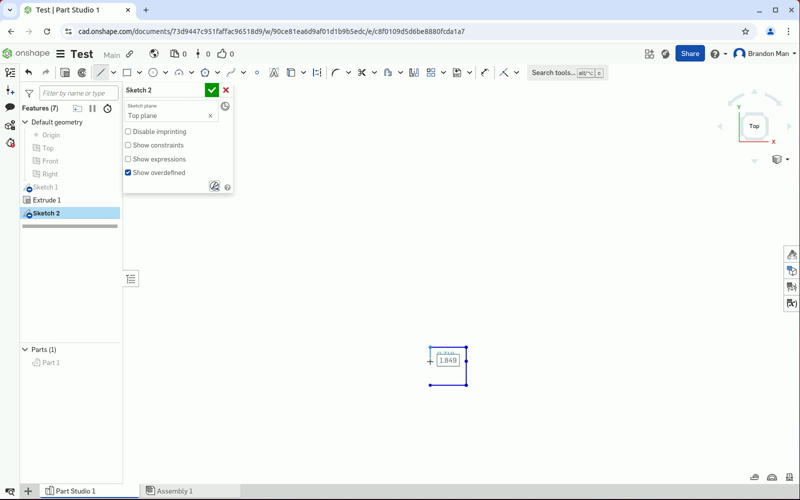
scroll(6)
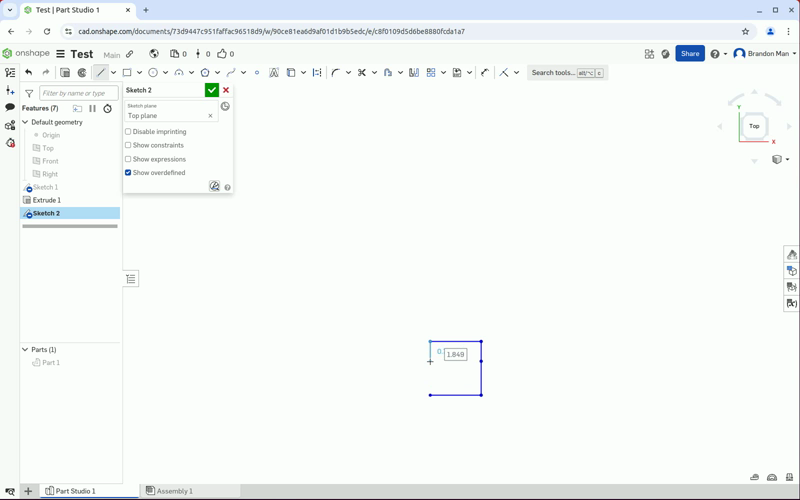
scroll(6)
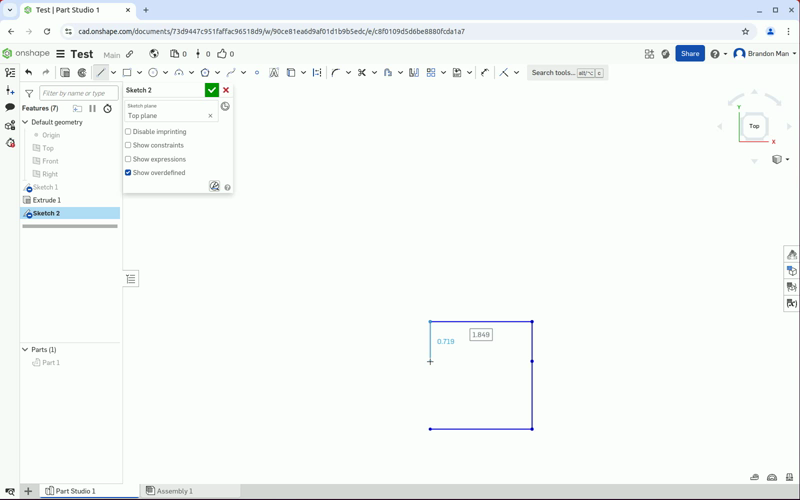
click(430, 361)
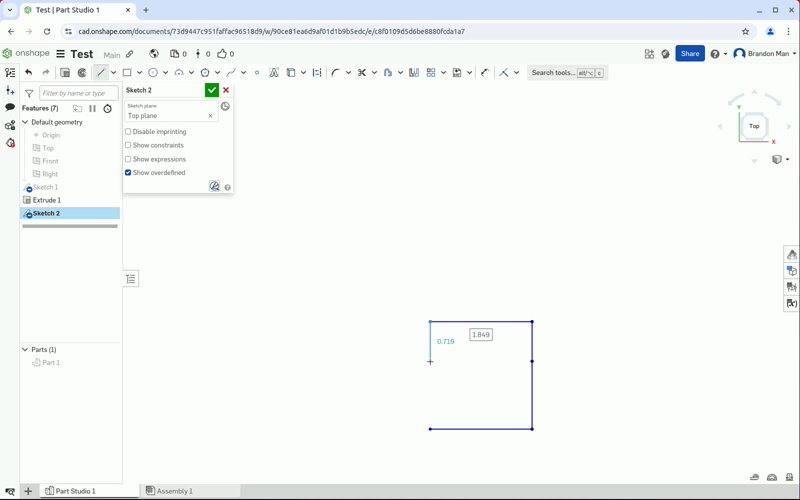
scroll(-6)
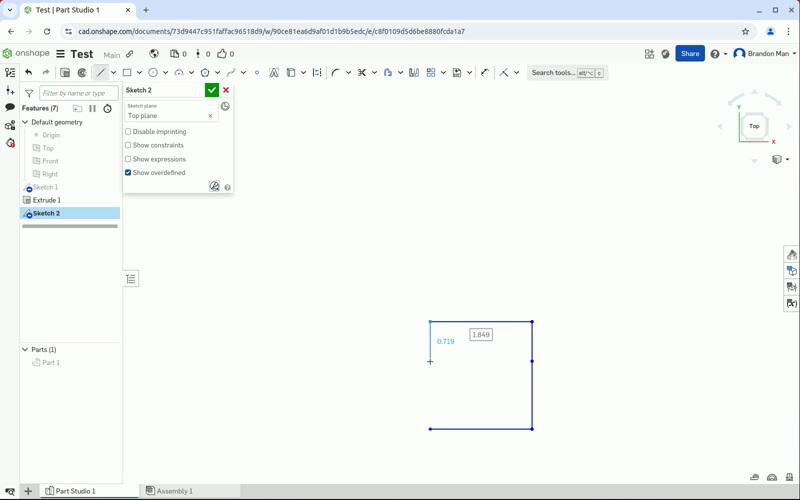
scroll(-6)
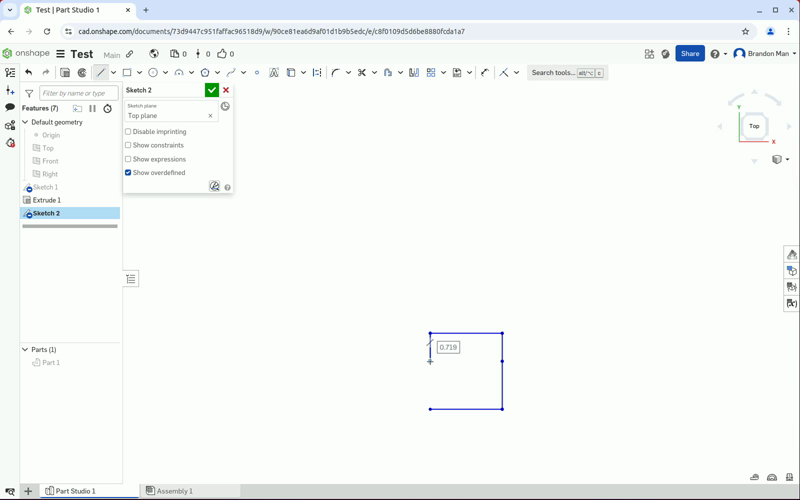
scroll(-6)
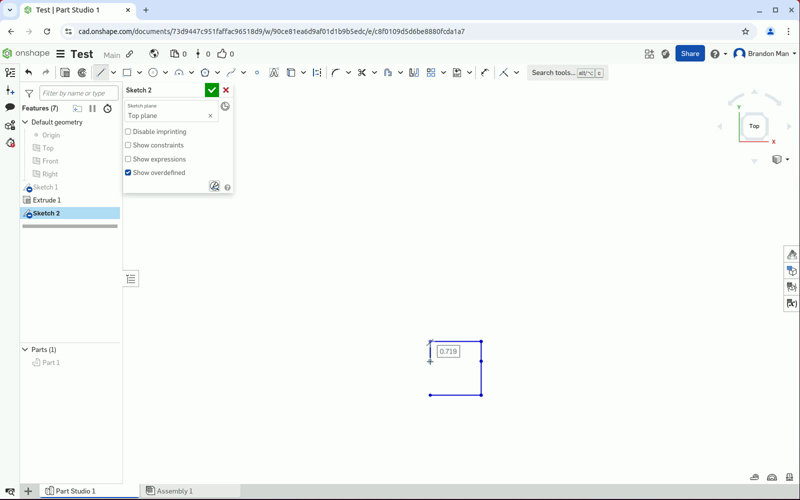
scroll(-6)
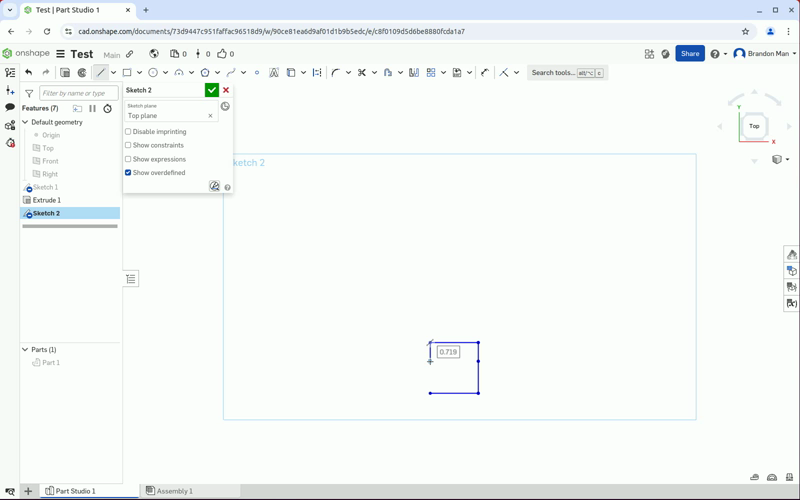
scroll(-6)
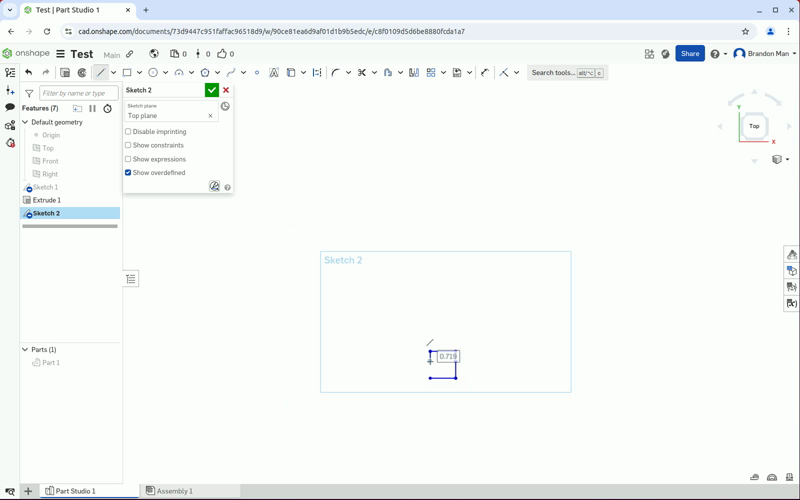
scroll(-6)
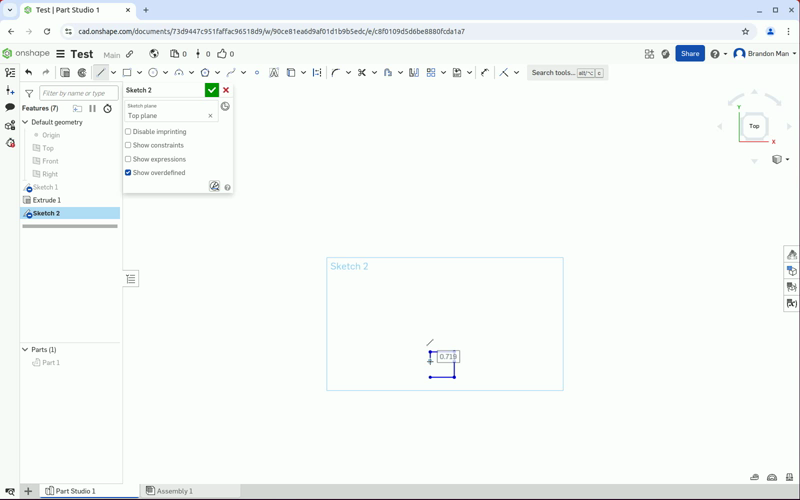
scroll(-6)
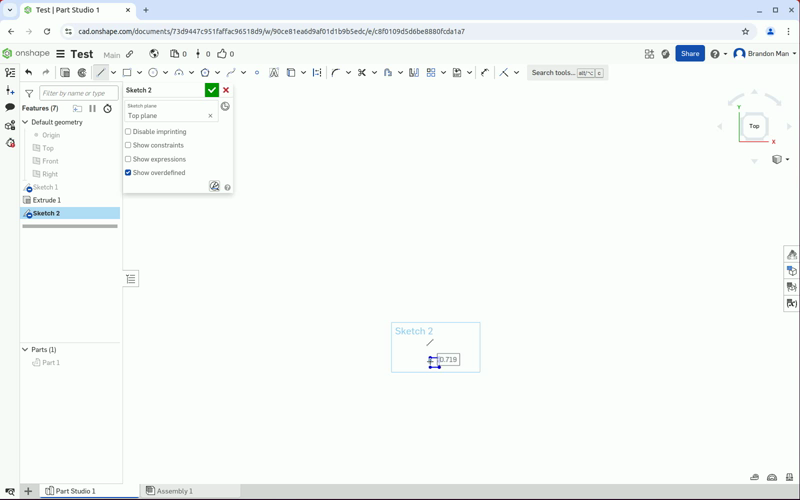
key_up(shift)
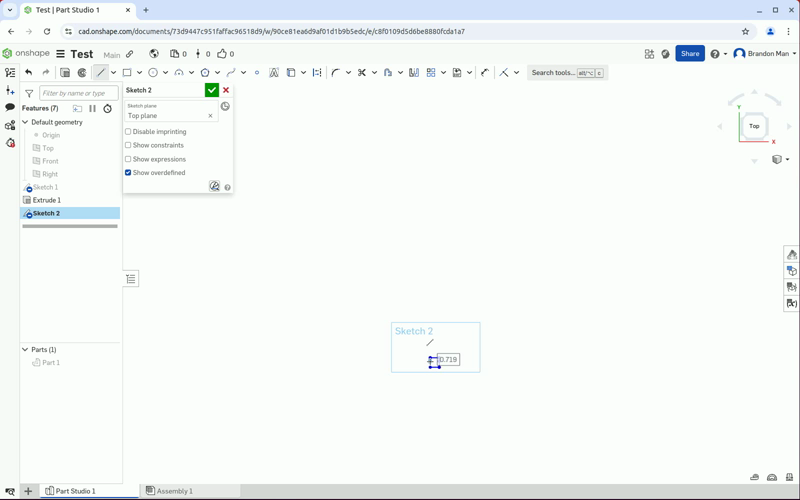
mouse_move(460, 361)
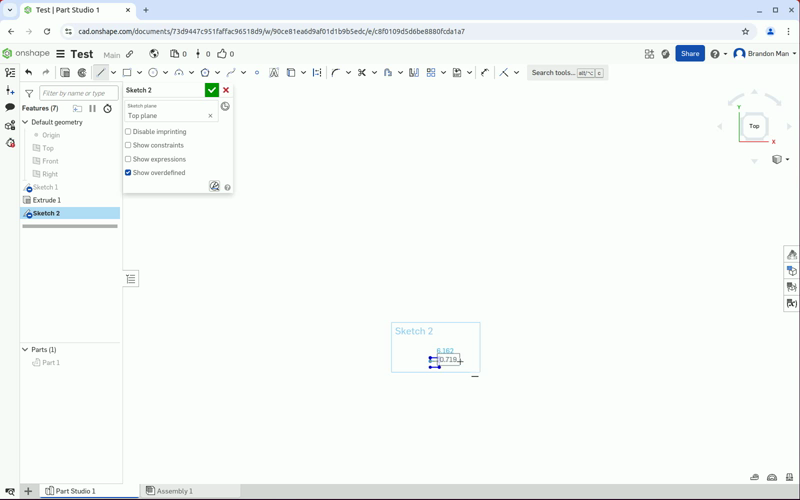
key_down(shift)
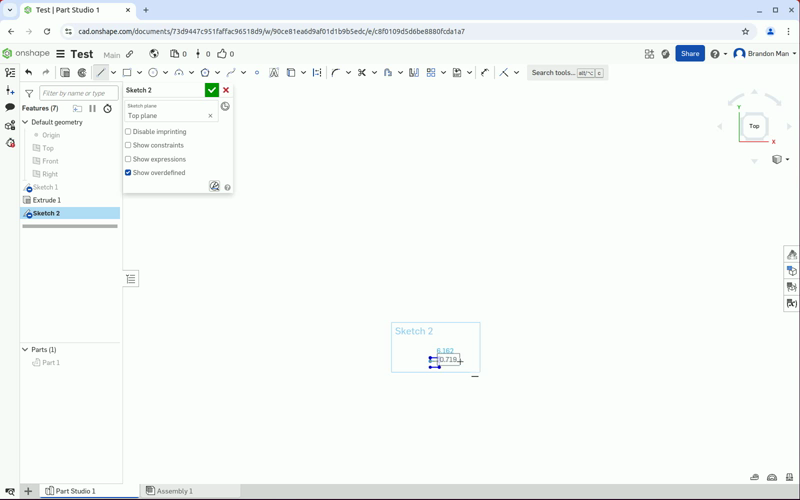
mouse_move(430, 367)
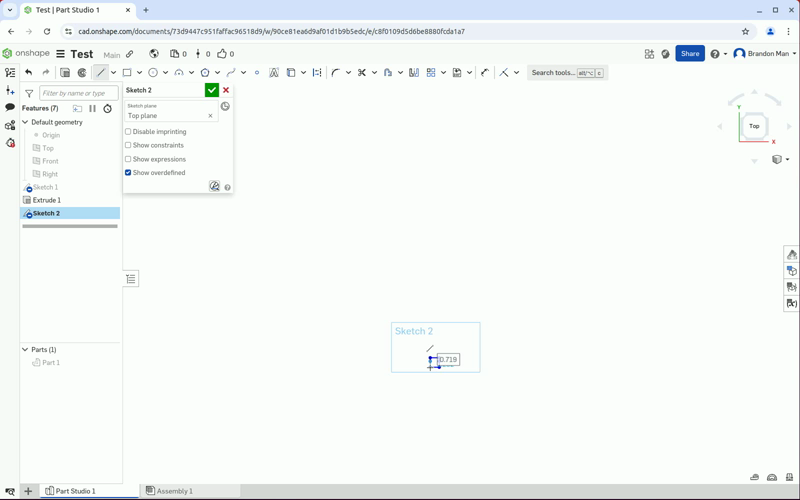
scroll(6)
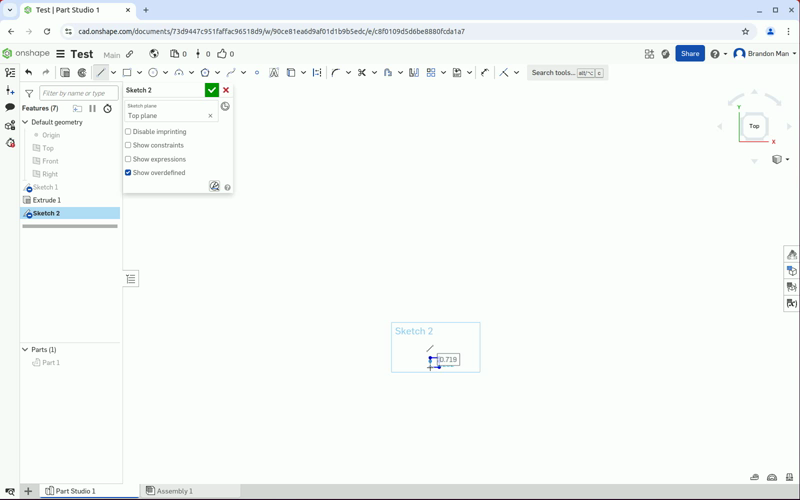
scroll(6)
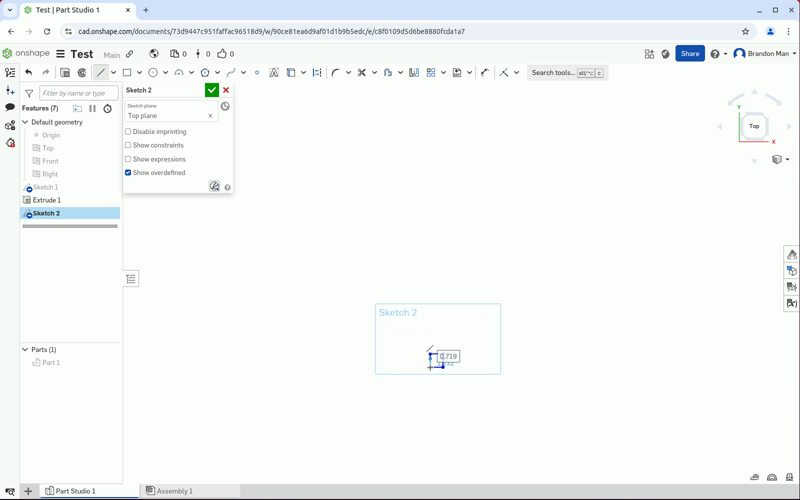
scroll(6)
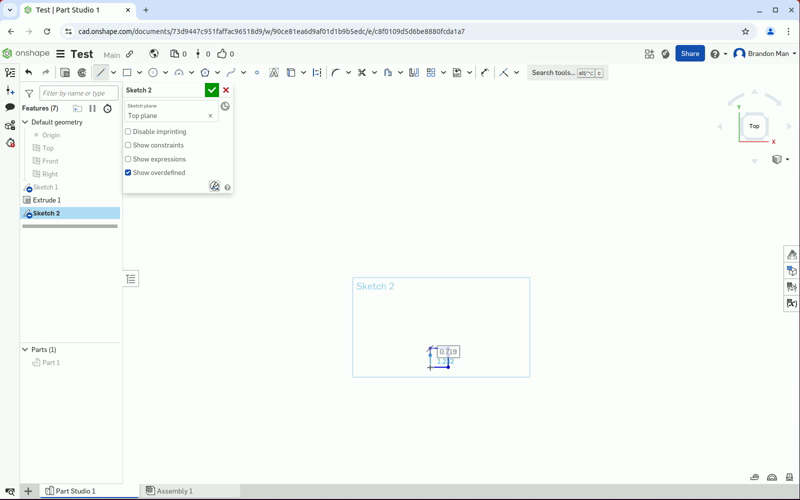
scroll(6)
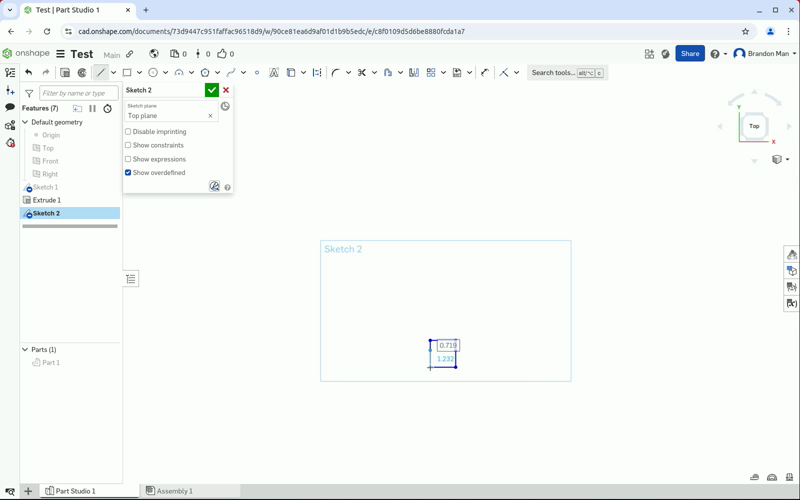
scroll(6)
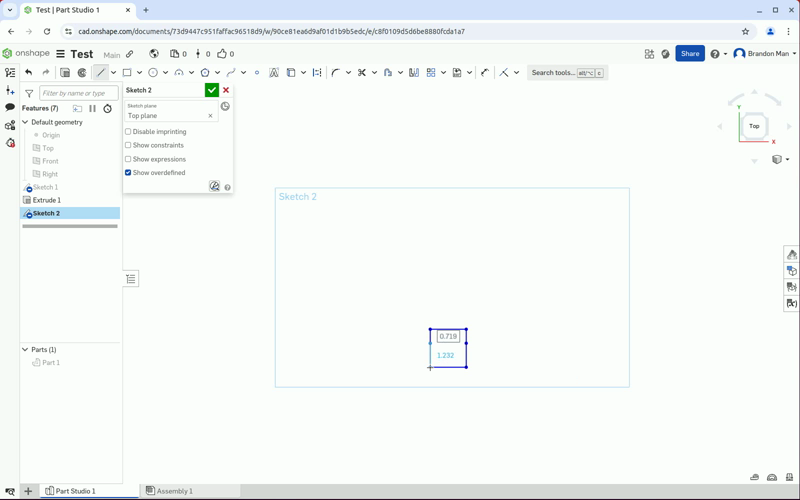
scroll(6)
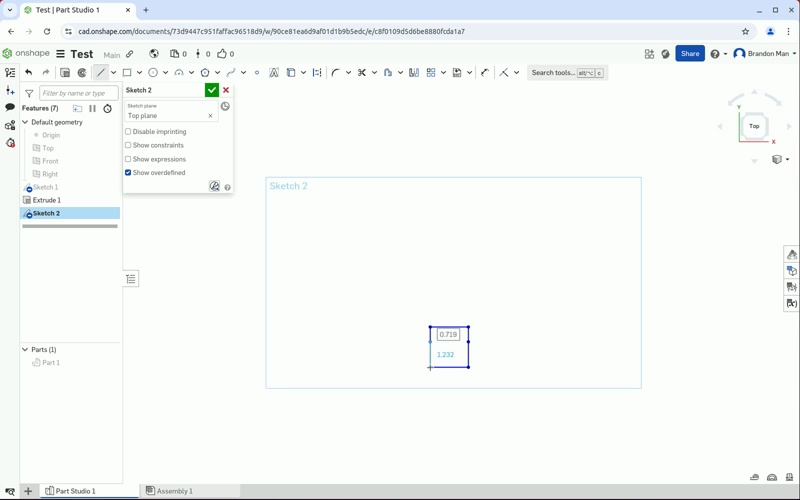
scroll(6)
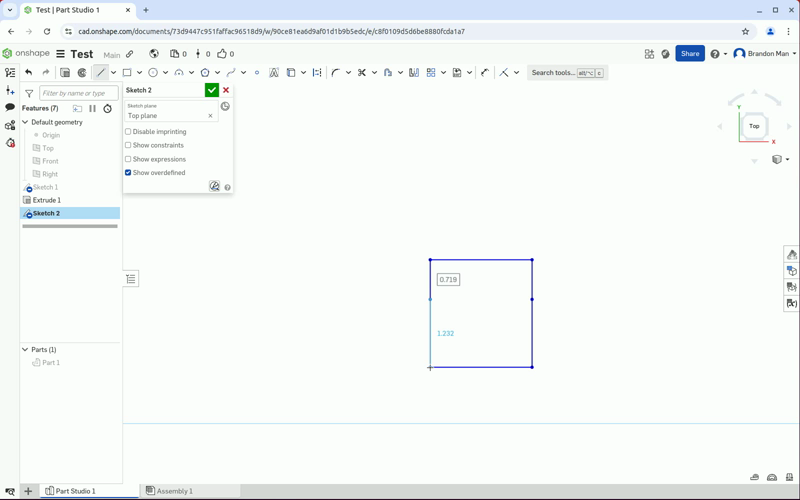
key_up(shift)
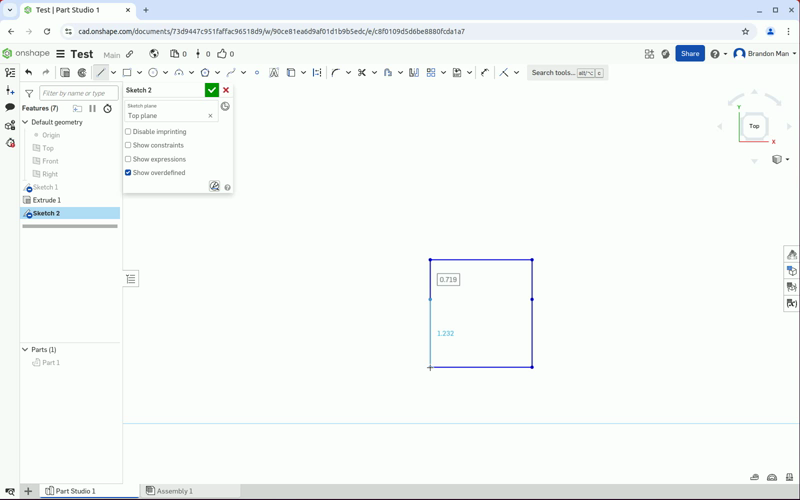
click(430, 367)
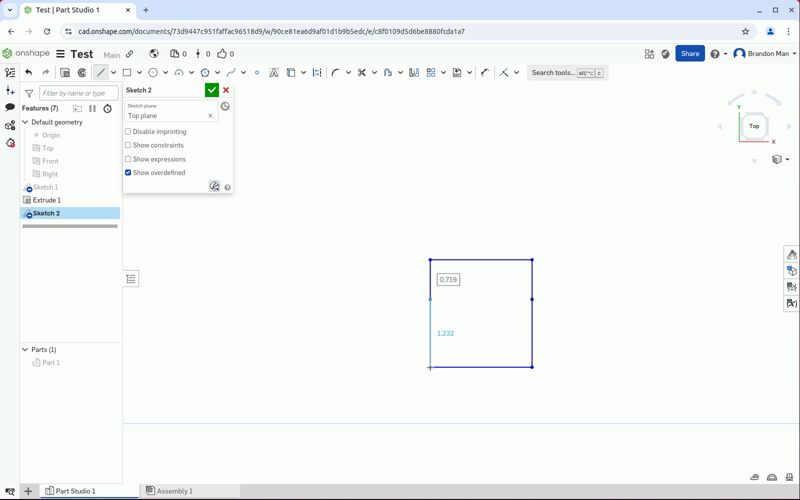
scroll(-6)
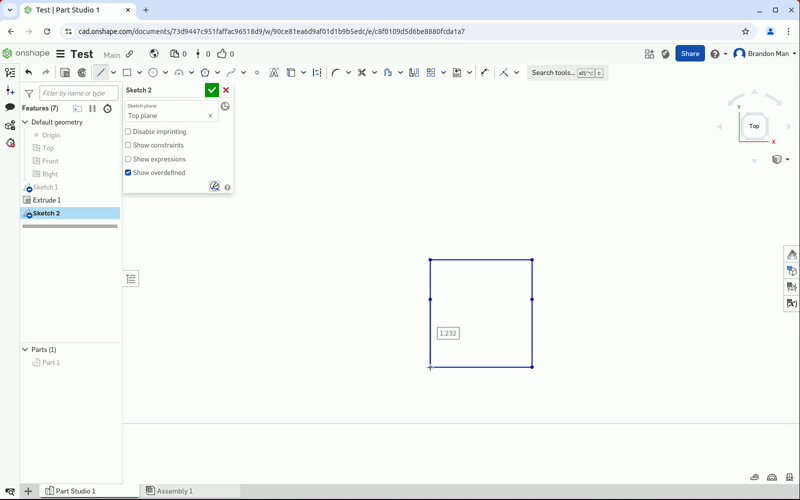
scroll(-6)
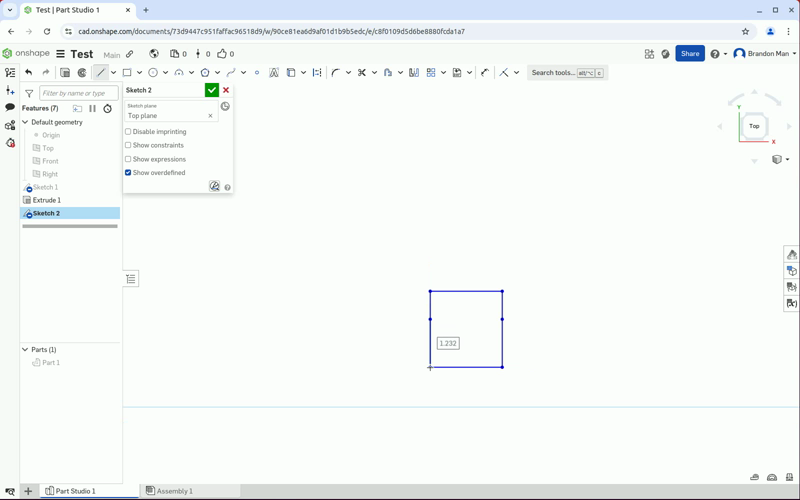
scroll(-6)
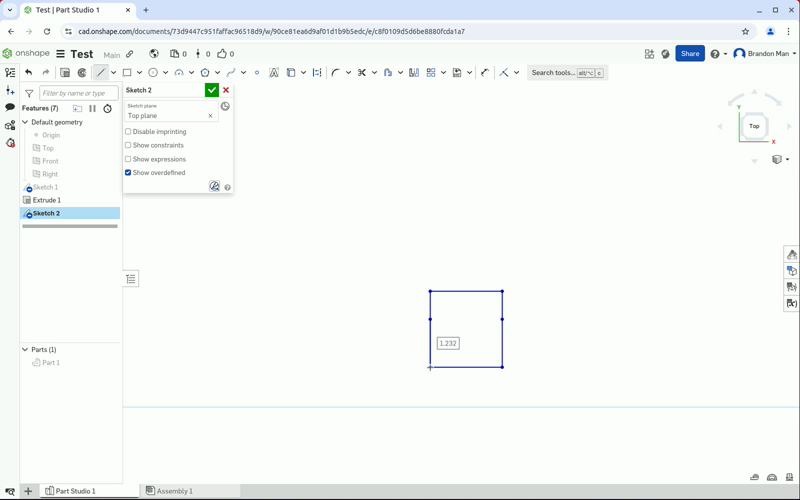
scroll(-6)
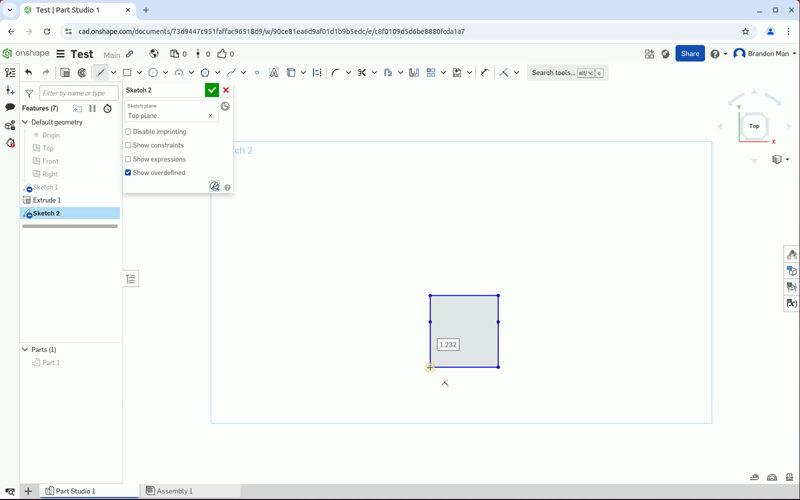
scroll(-6)
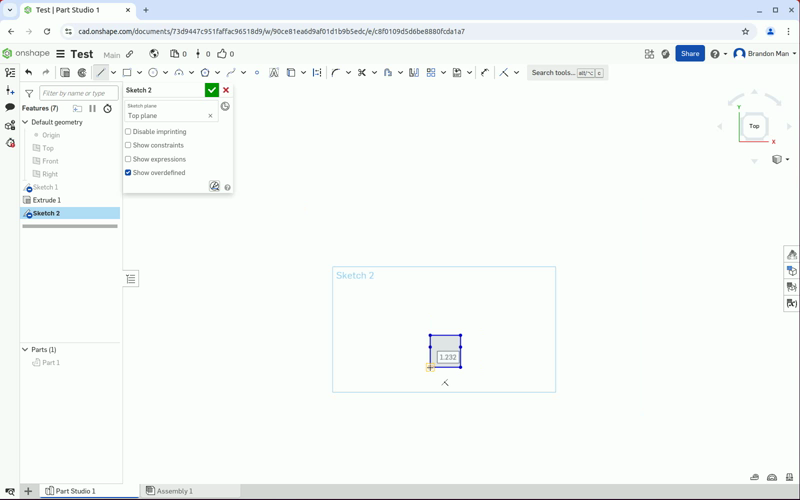
scroll(-6)
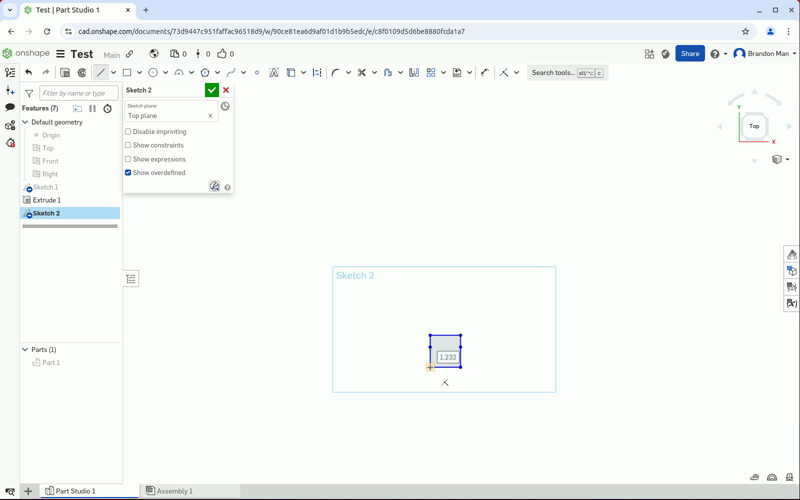
scroll(-6)
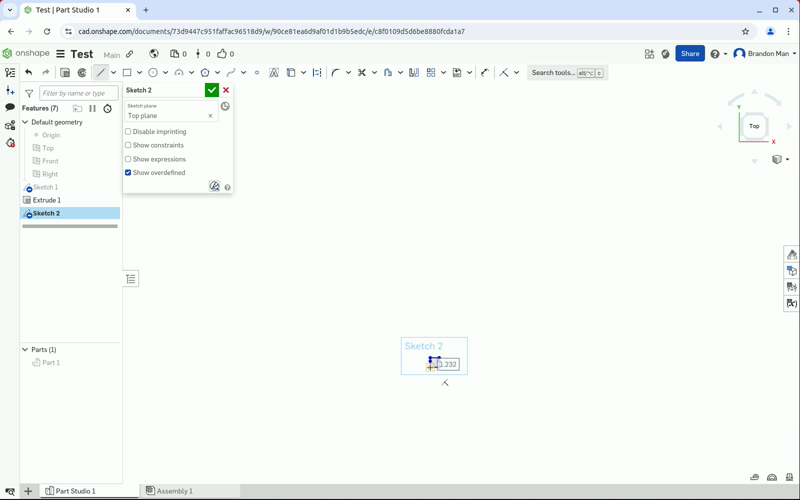
key(esc)
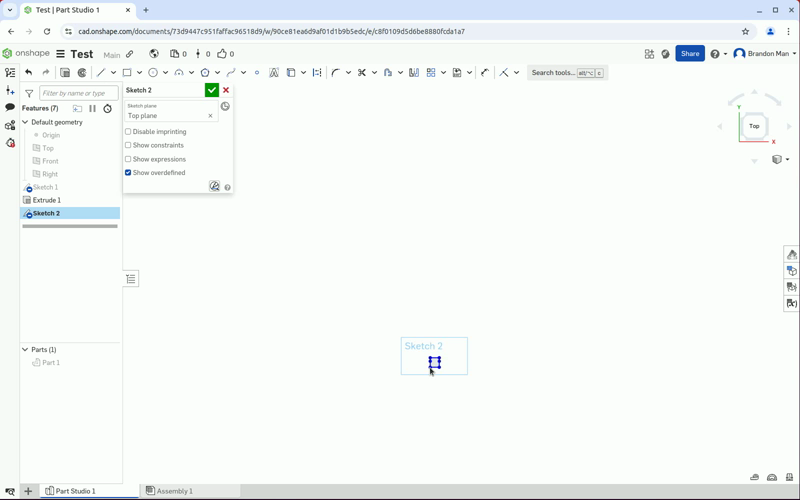
mouse_move(436, 361)
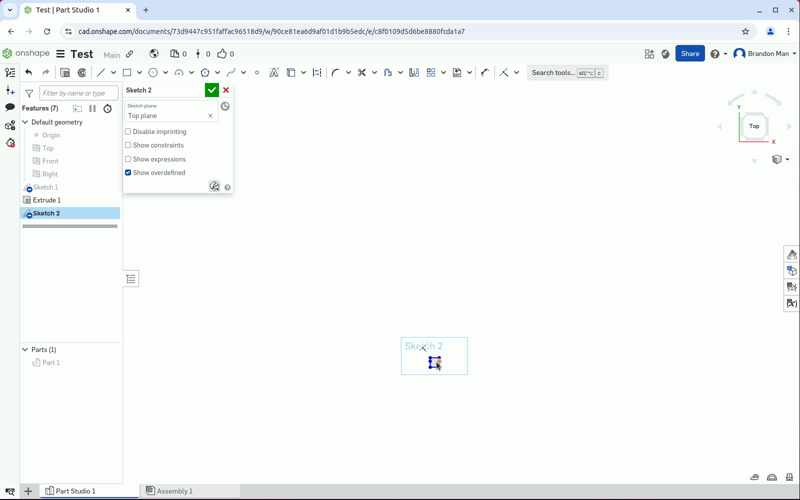
scroll(6)
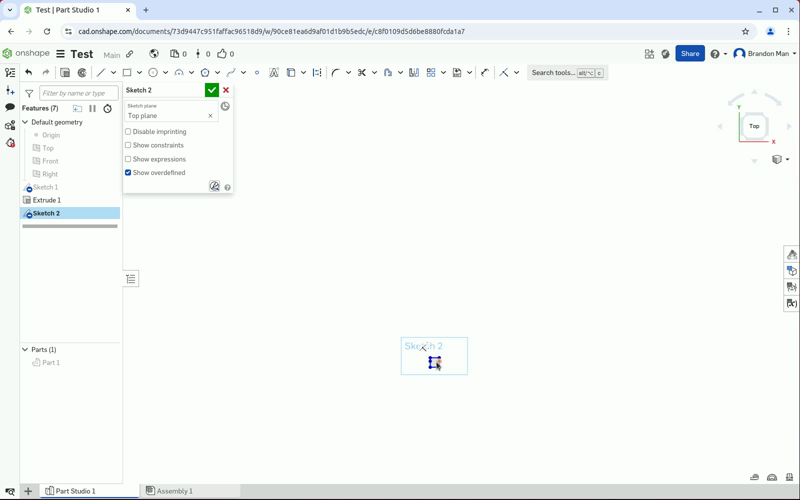
scroll(6)
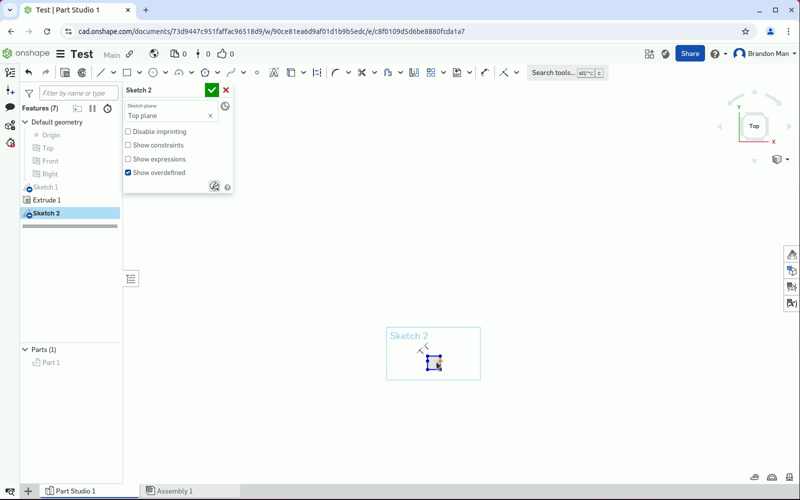
scroll(6)
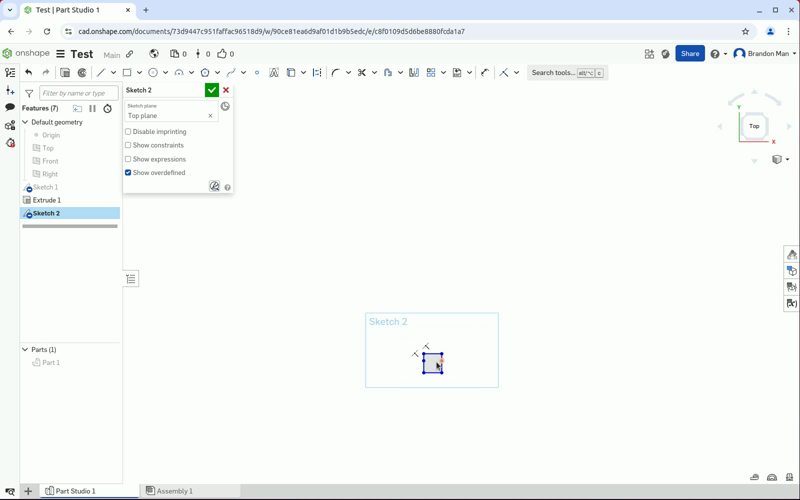
scroll(6)
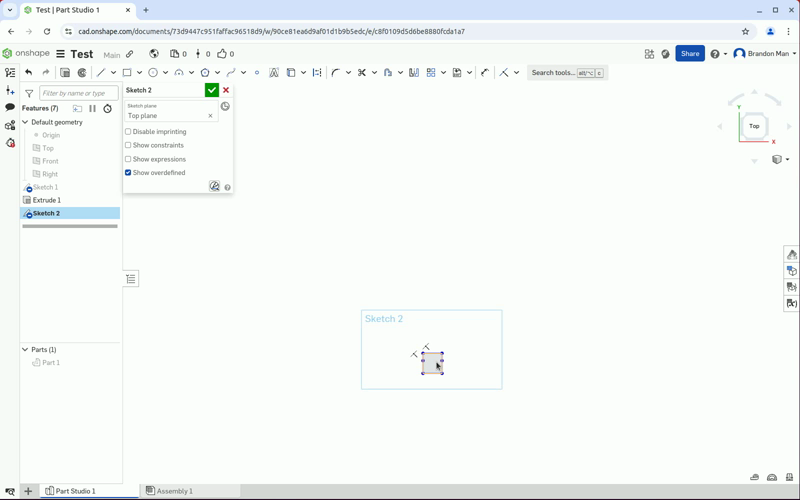
scroll(6)
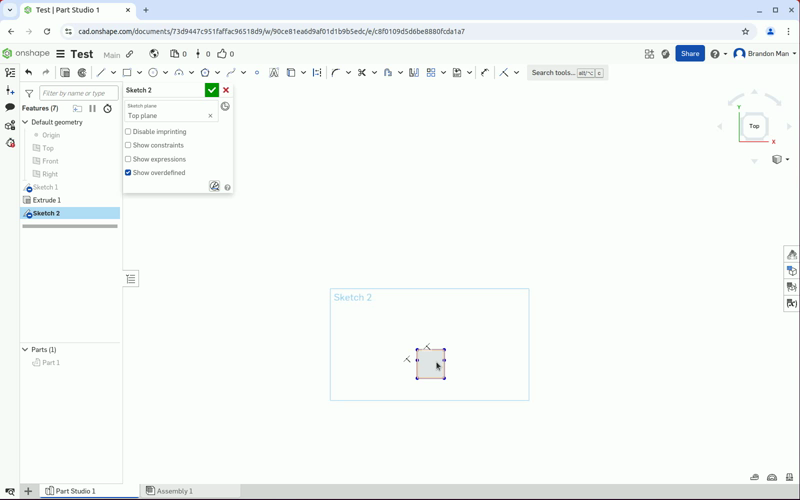
scroll(6)
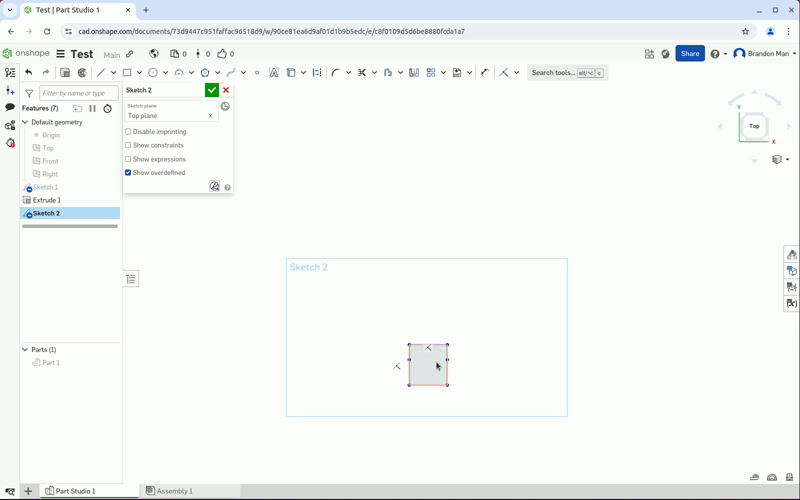
scroll(6)
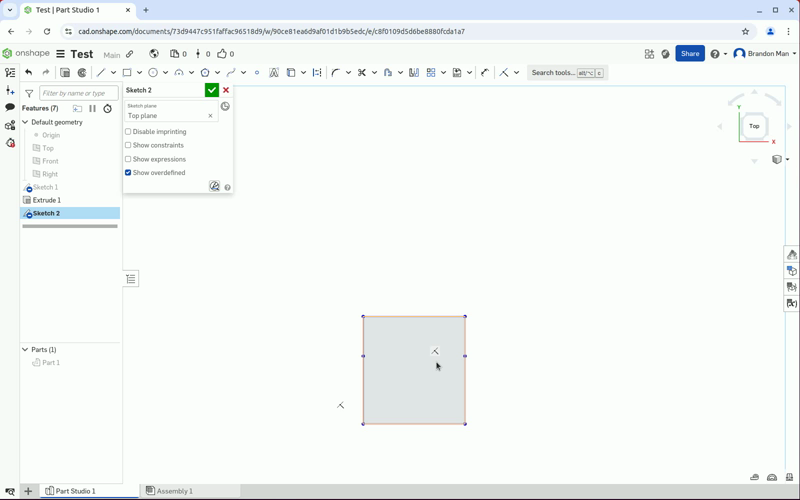
click(436, 361)
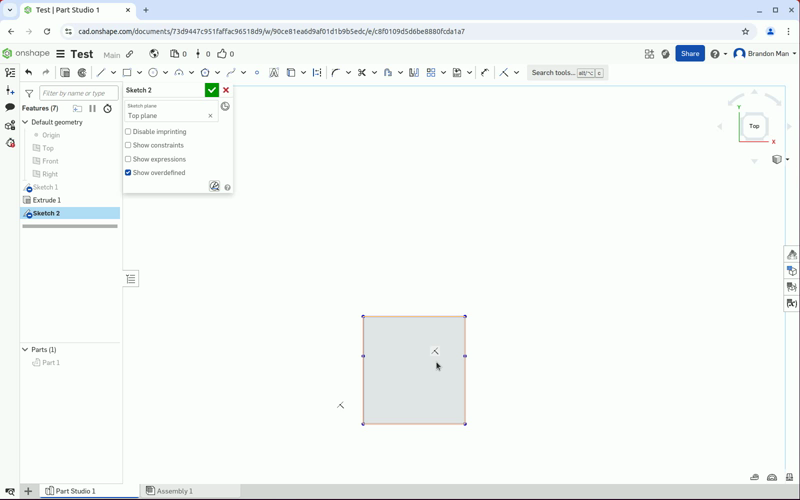
scroll(-6)
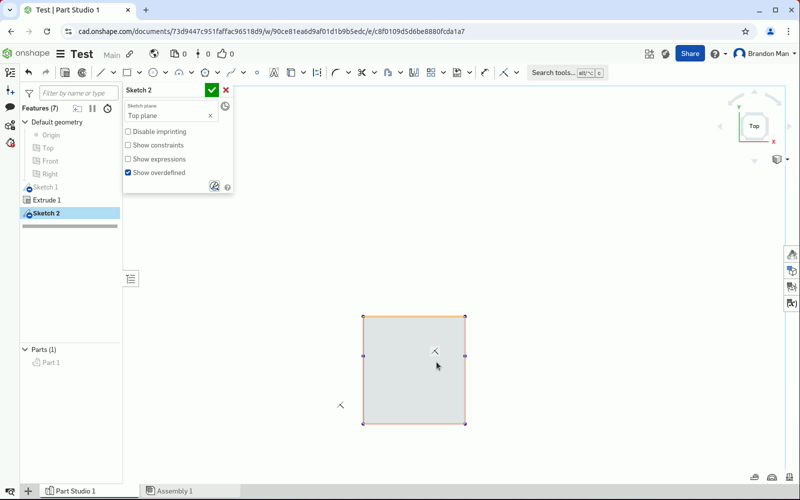
scroll(-6)
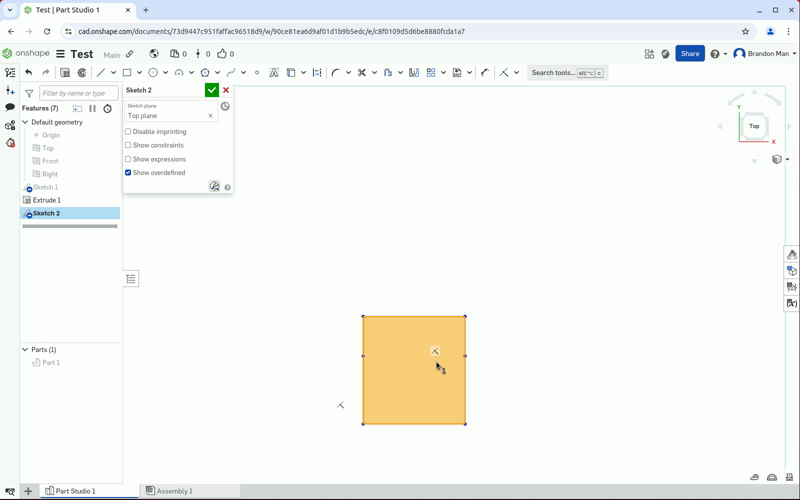
scroll(-6)
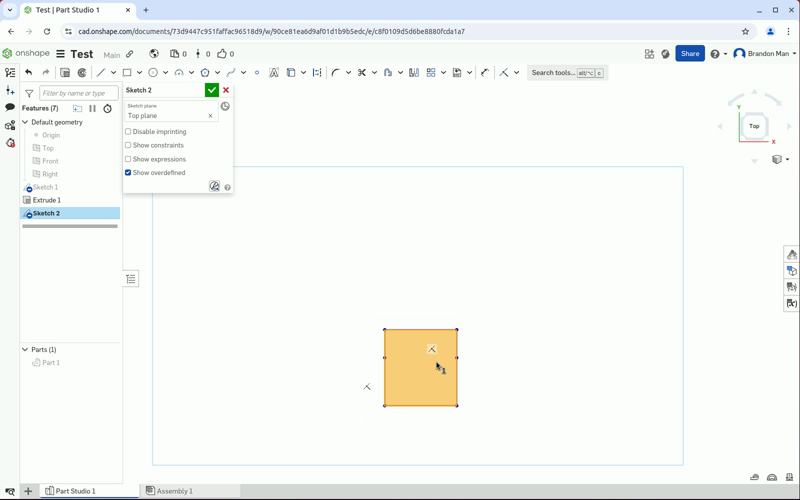
scroll(-6)
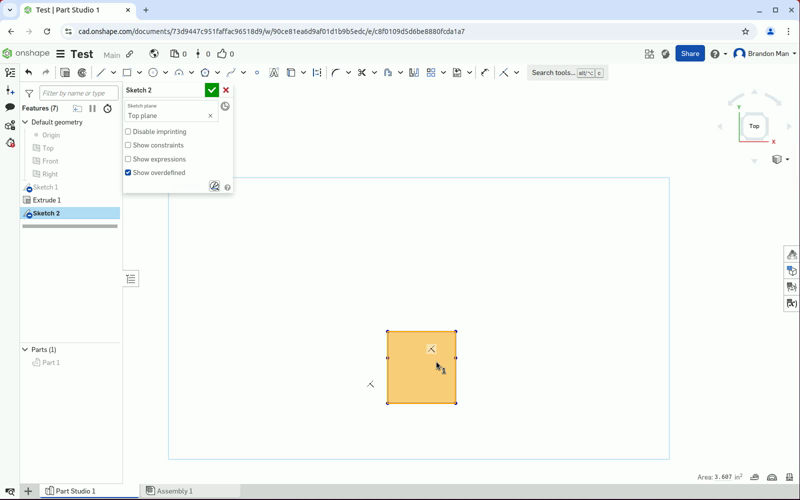
scroll(-6)
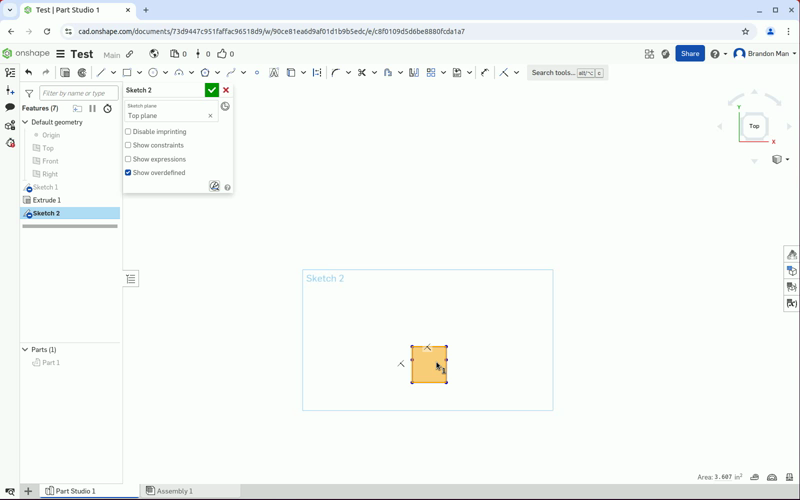
scroll(-6)
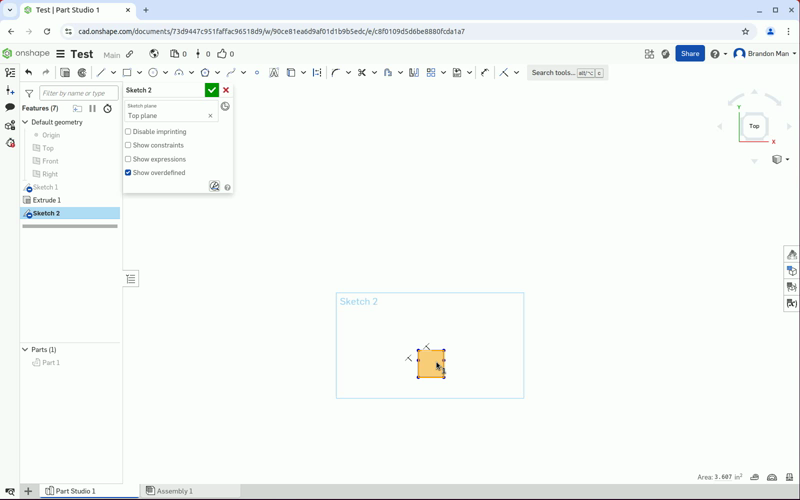
scroll(-6)
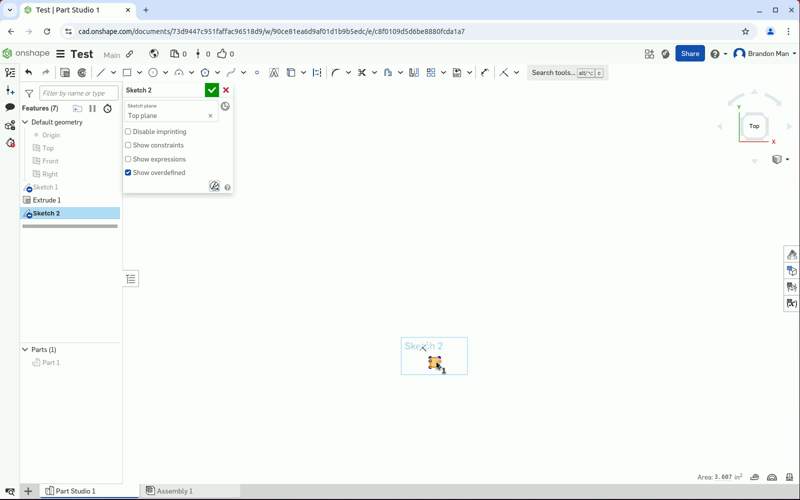
mouse_move(73, 352)
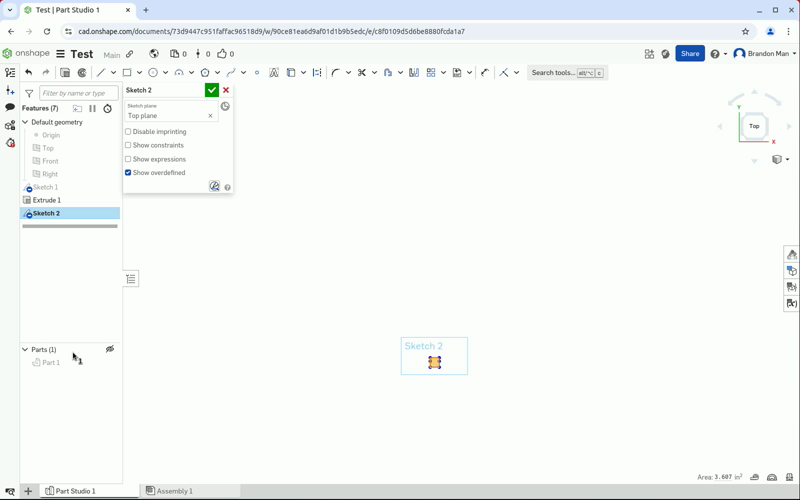
key(shift+y)
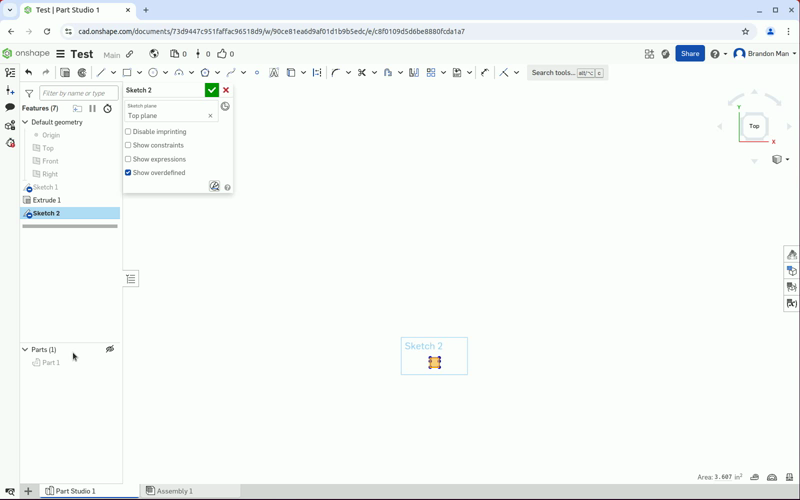
key(shift+e)
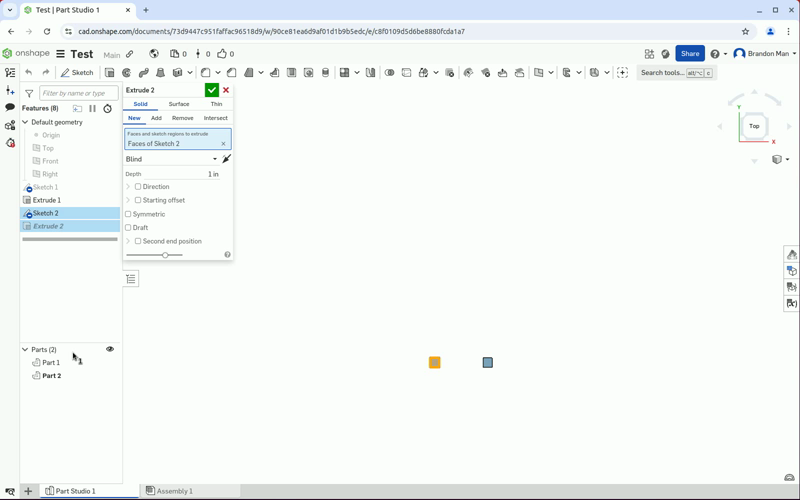
mouse_move(143, 106)
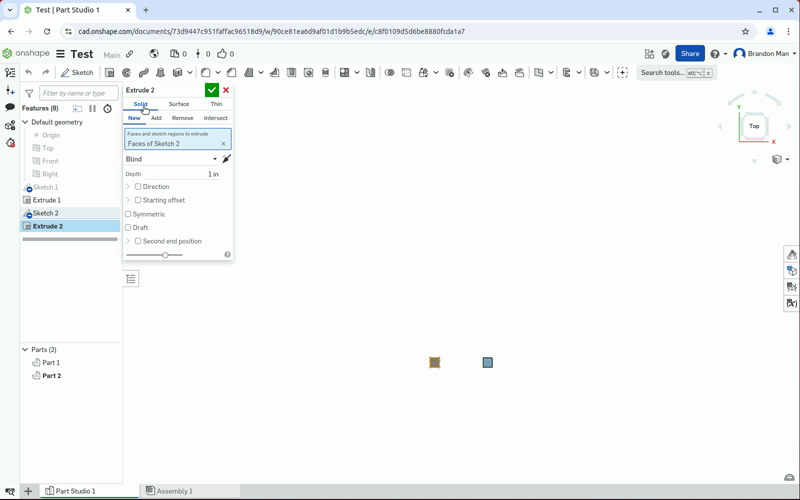
click(143, 106)
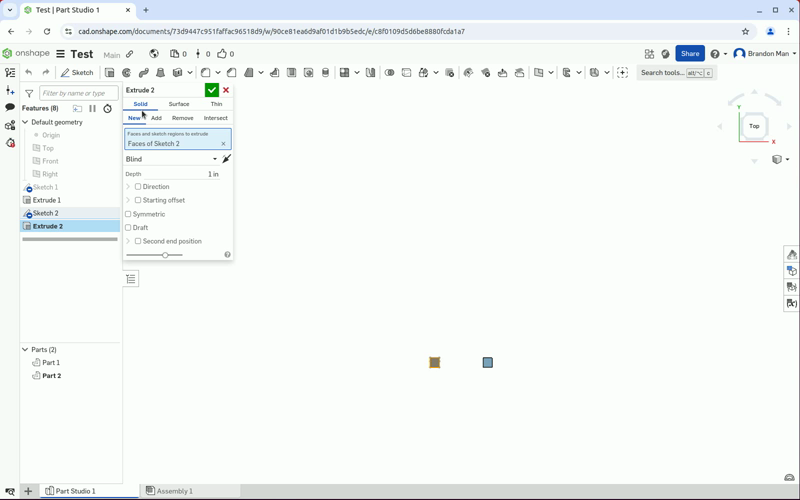
mouse_move(137, 120)
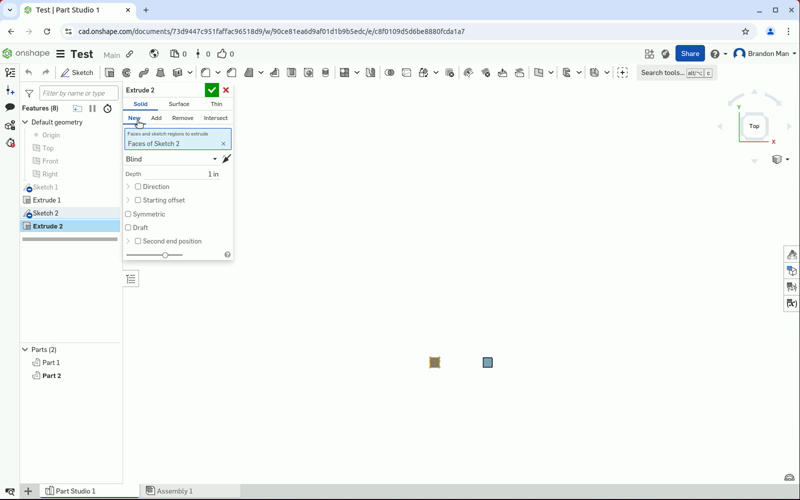
click(137, 120)
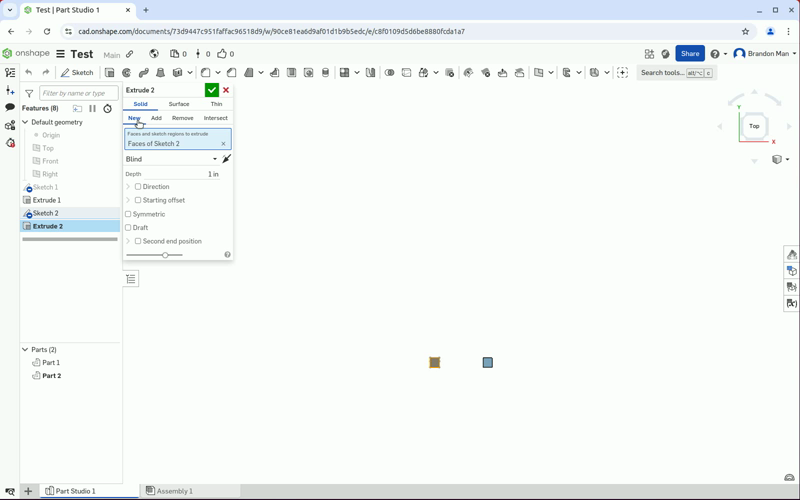
key(tab, 4)
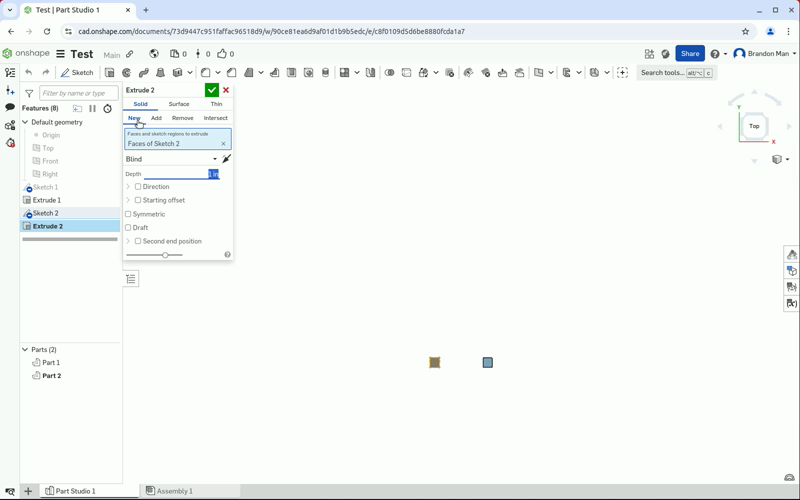
text(23.108)
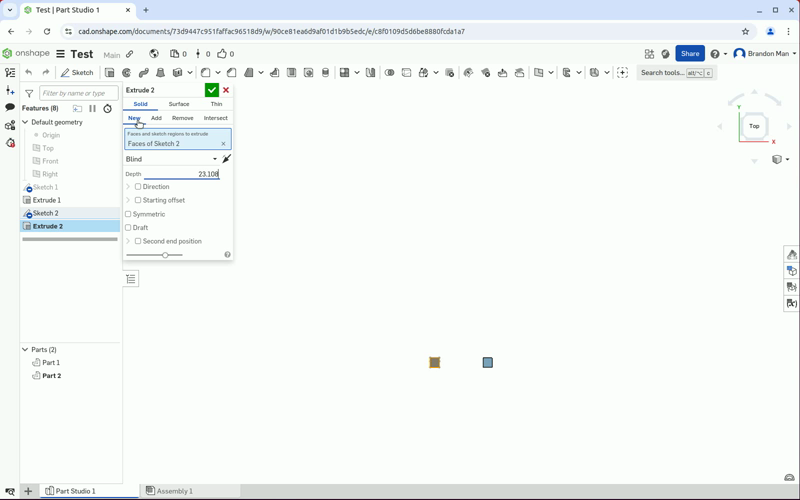
key(enter)
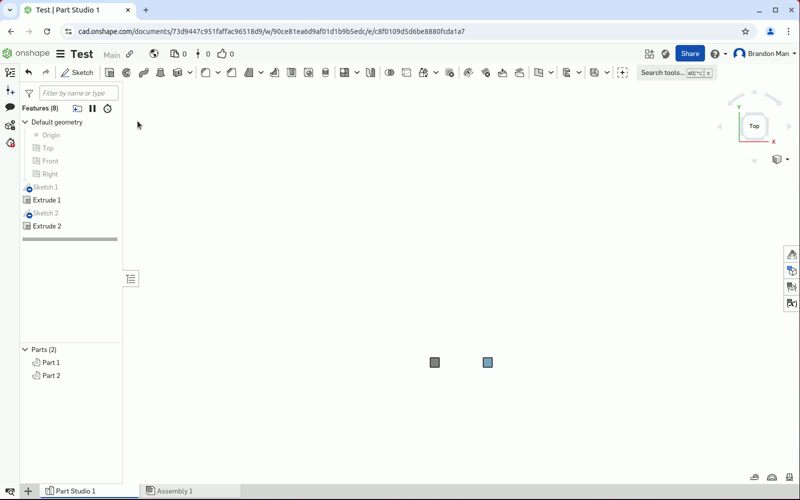
key(shift+h)
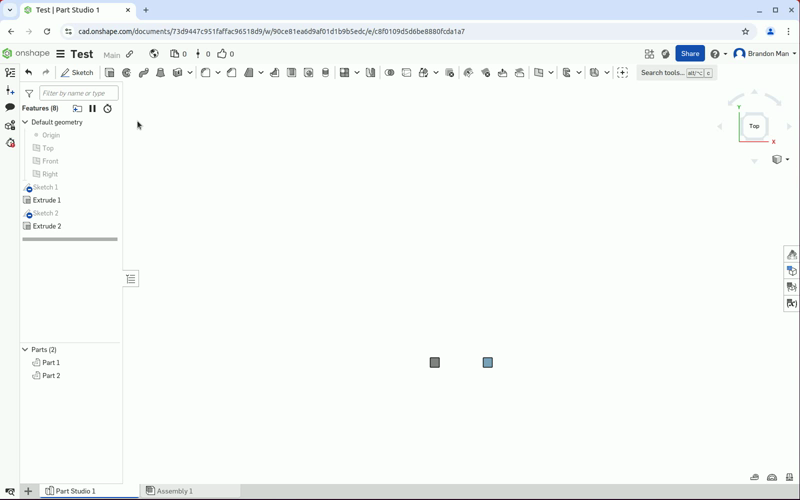
key(shift+h)
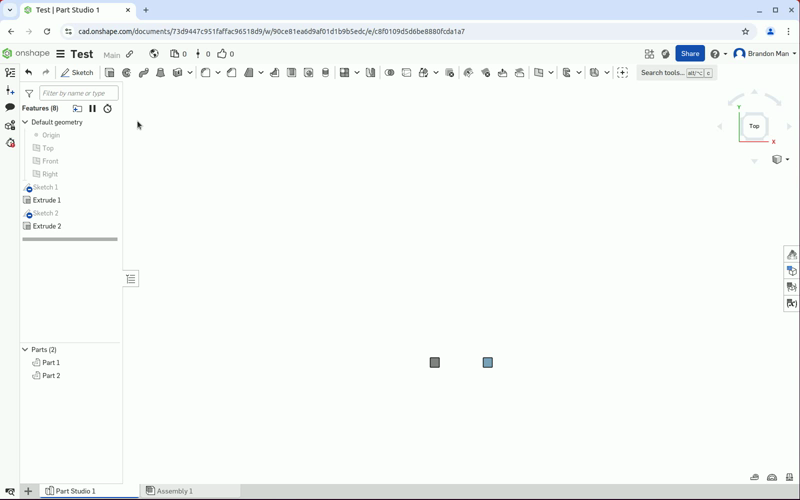
mouse_move(73, 189)
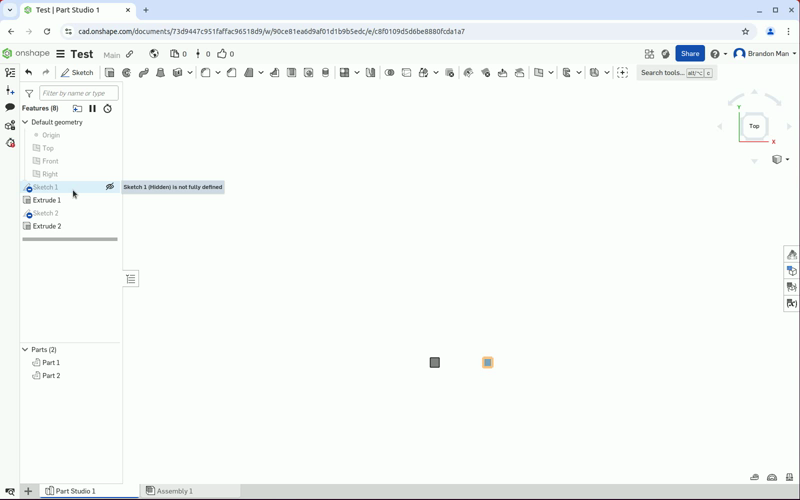
click(73, 189)
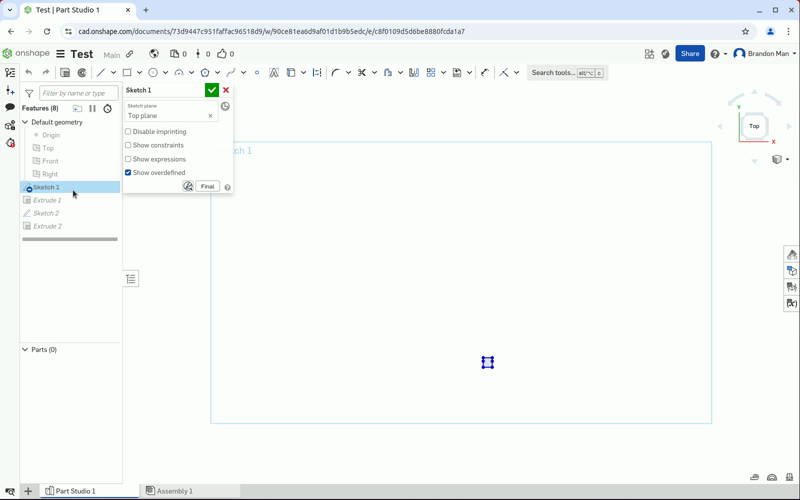
mouse_move(229, 92)
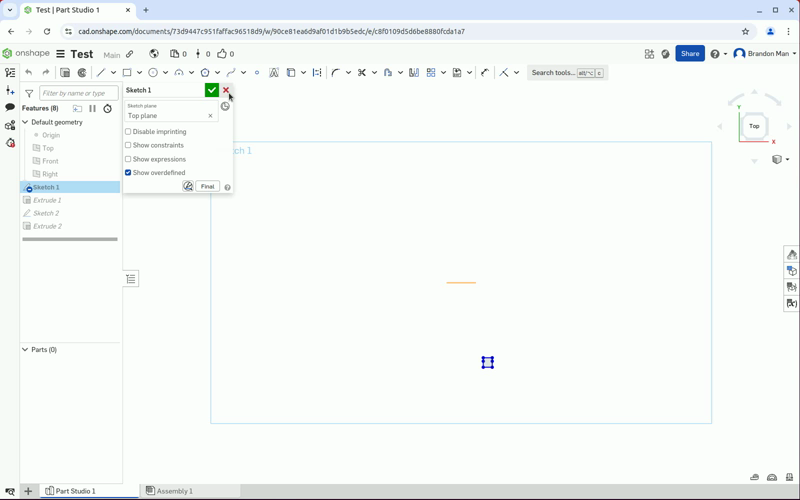
click(229, 92)
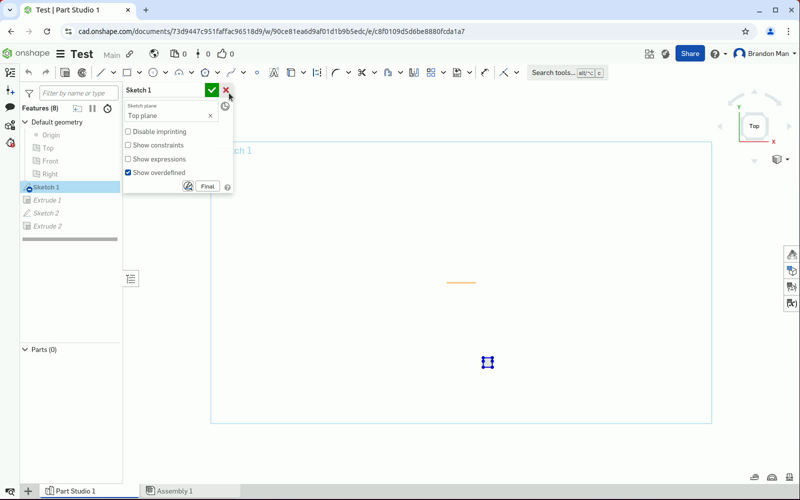
key(shift+s)
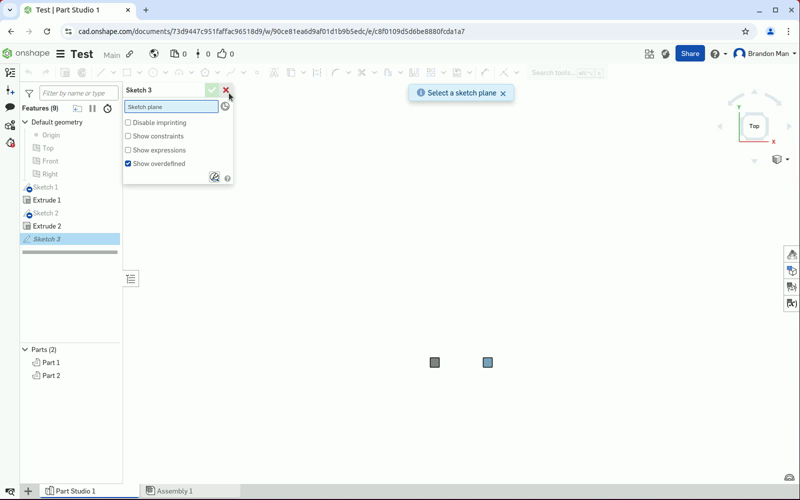
mouse_move(73, 150)
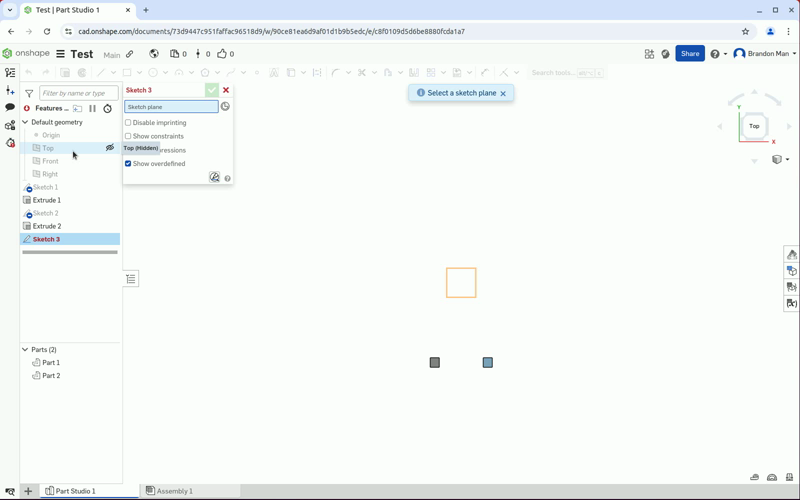
click(73, 150)
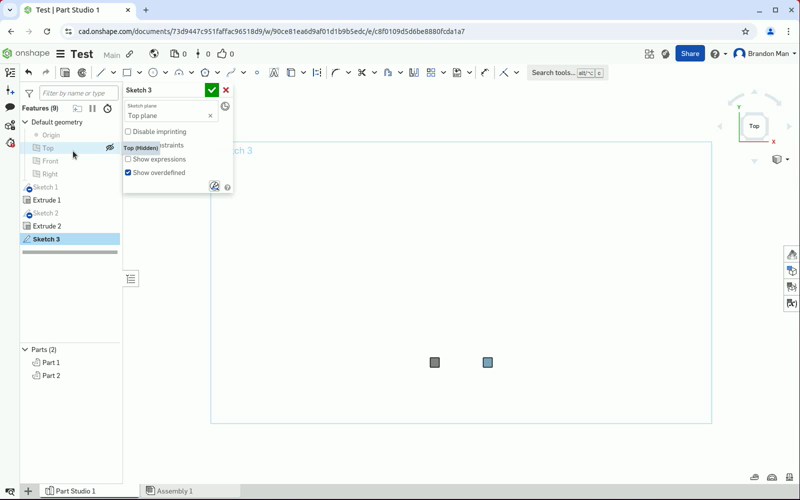
mouse_move(73, 352)
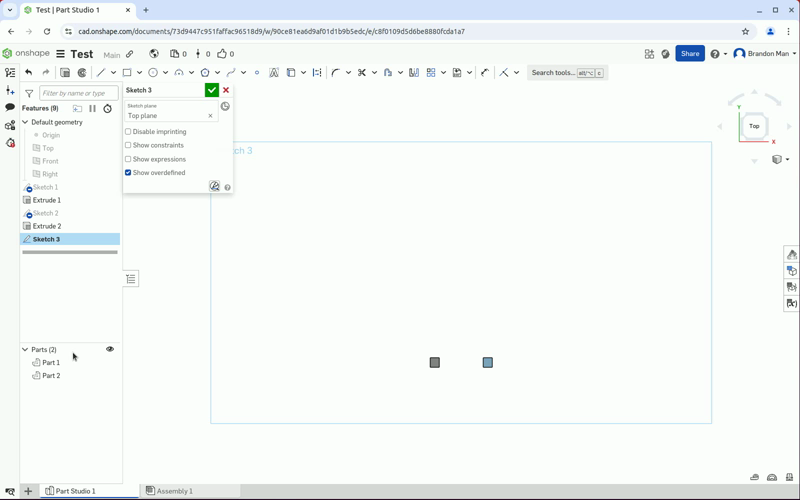
key(y)
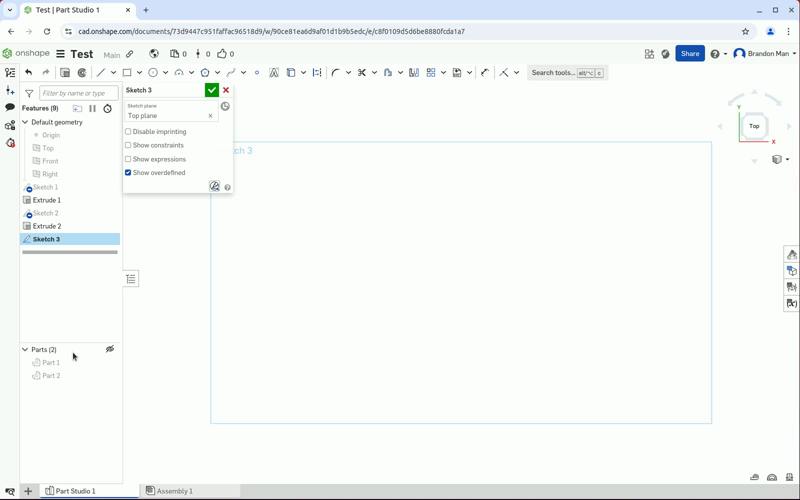
key(l)
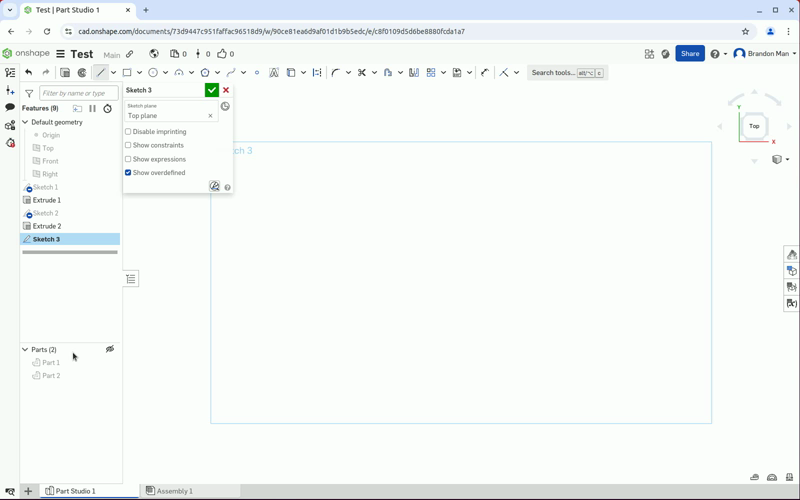
key_down(shift)
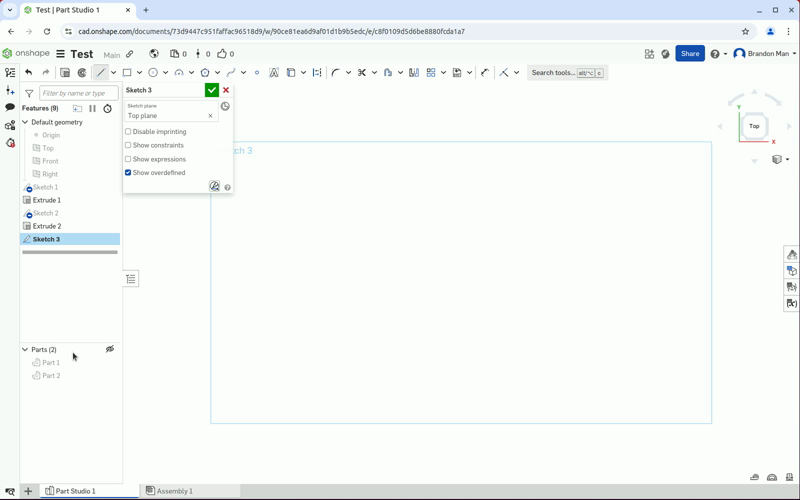
mouse_move(483, 359)
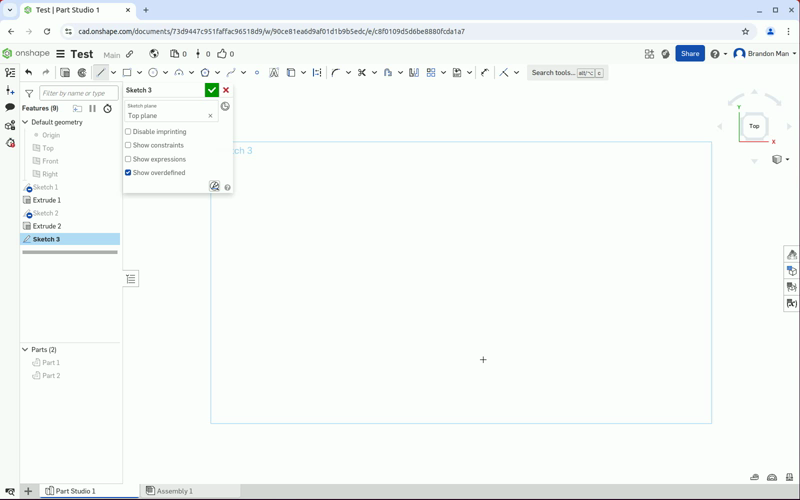
click(483, 359)
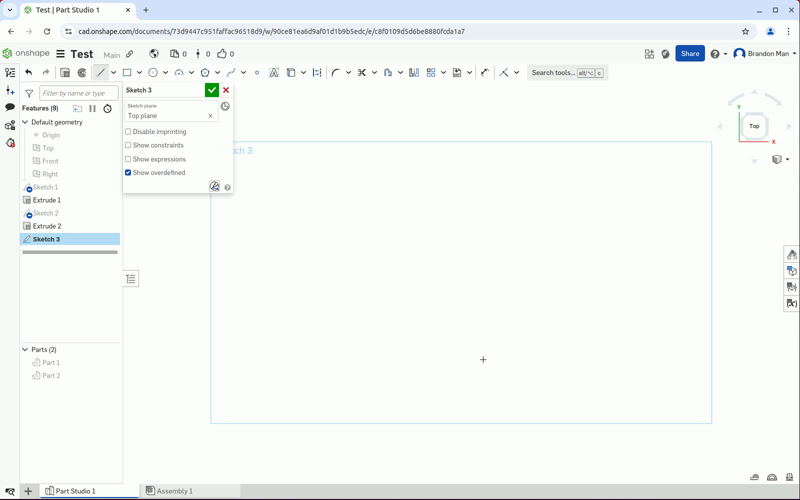
key_up(shift)
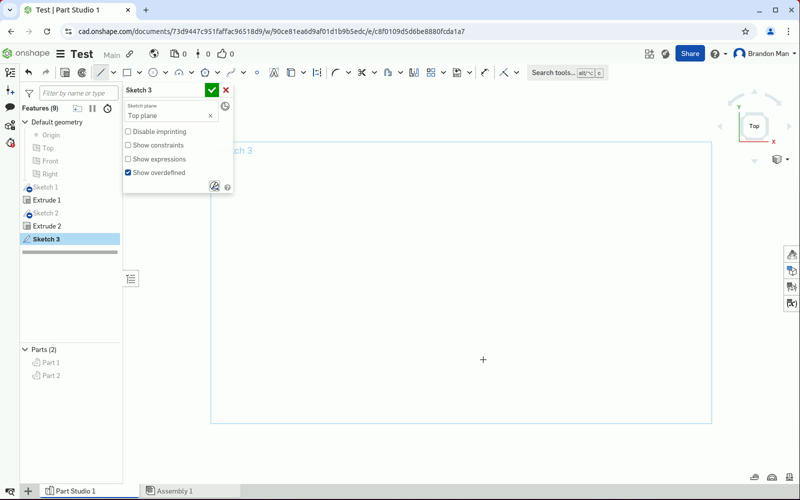
key_down(shift)
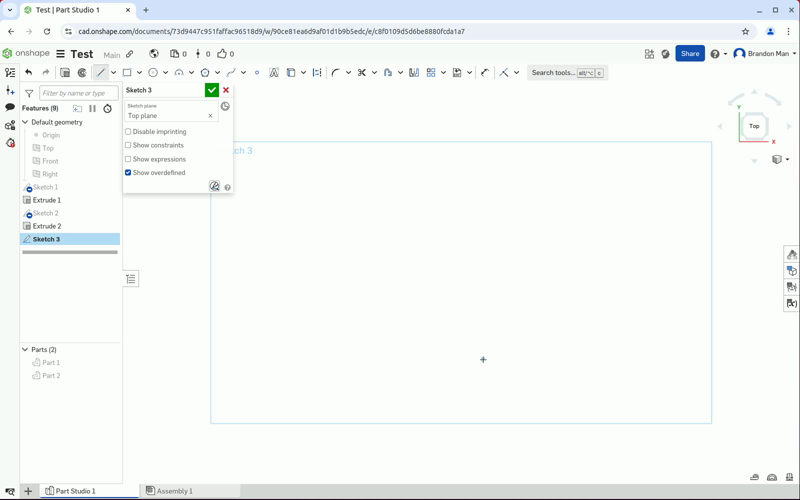
mouse_move(513, 359)
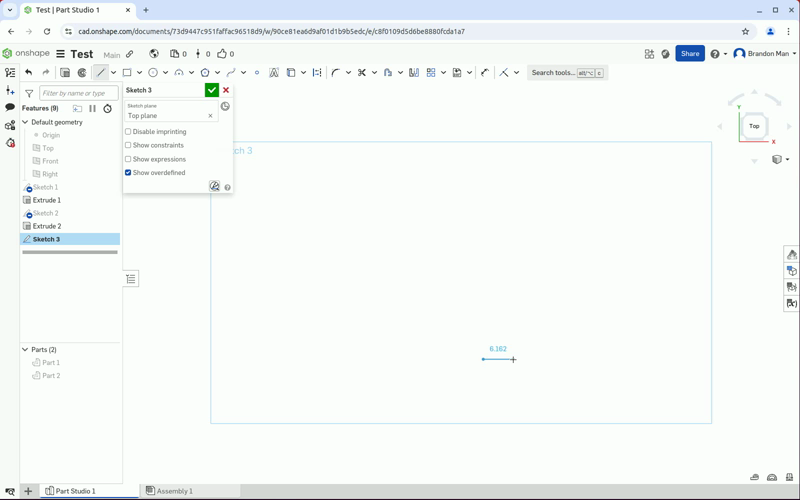
mouse_move(491, 359)
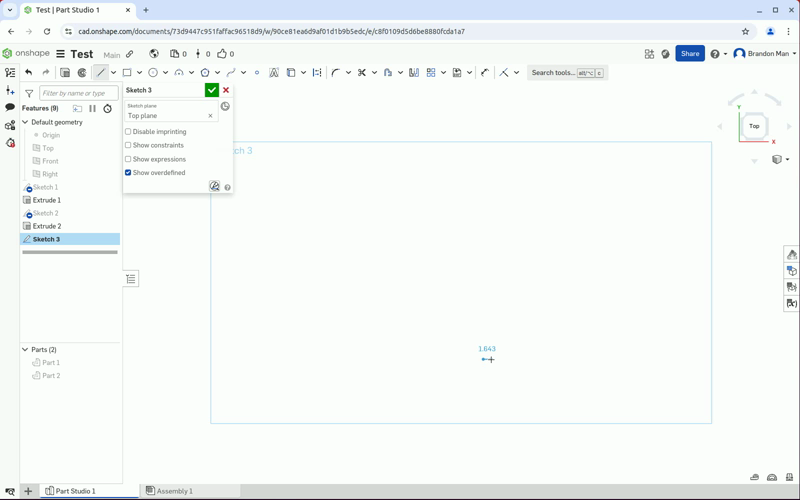
click(491, 359)
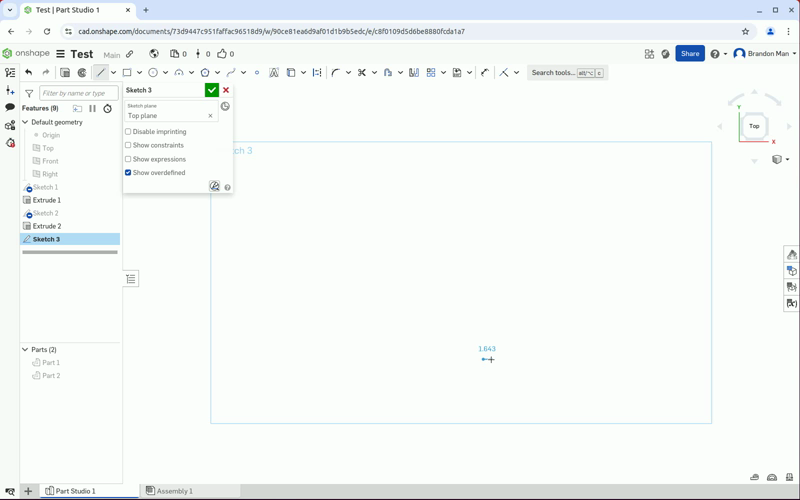
key_up(shift)
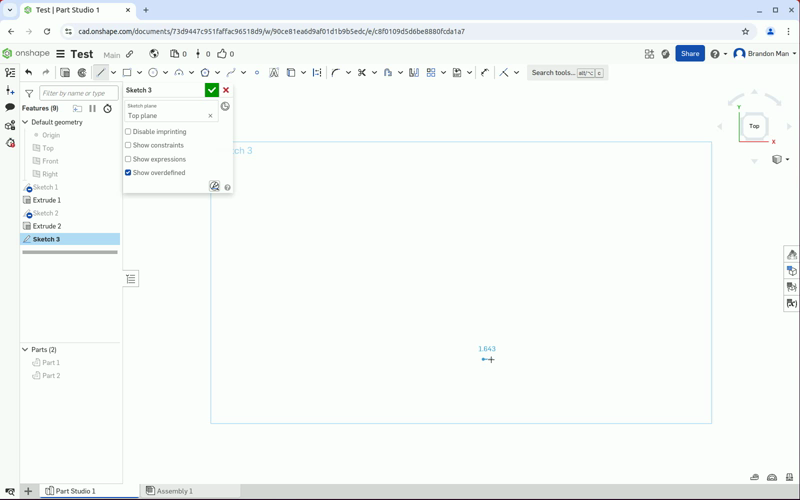
key_down(shift)
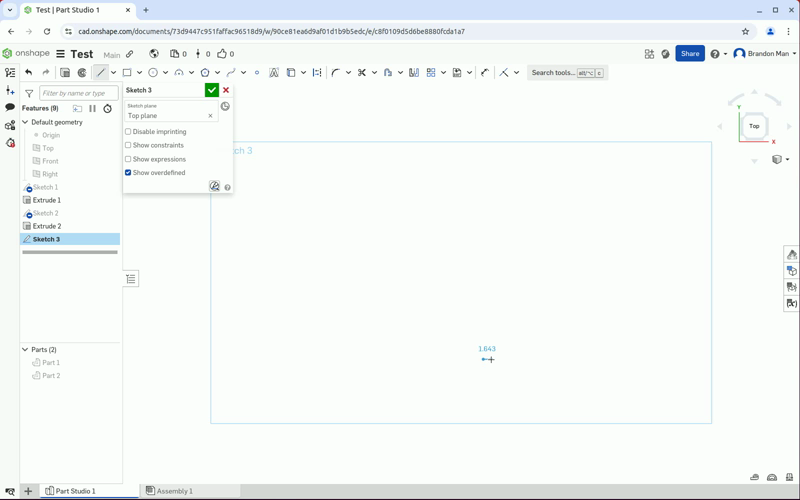
mouse_move(491, 204)
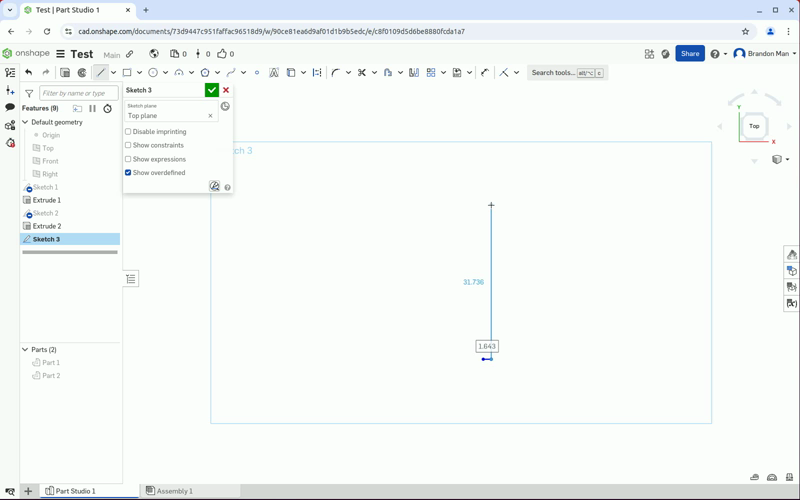
click(491, 204)
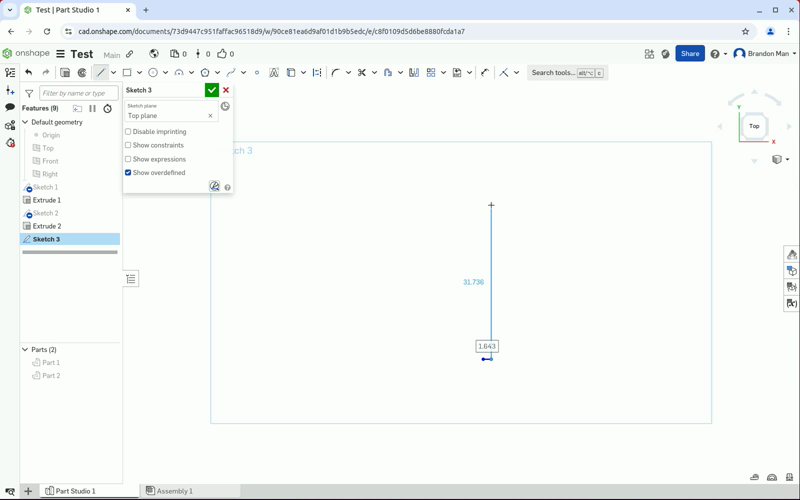
key_up(shift)
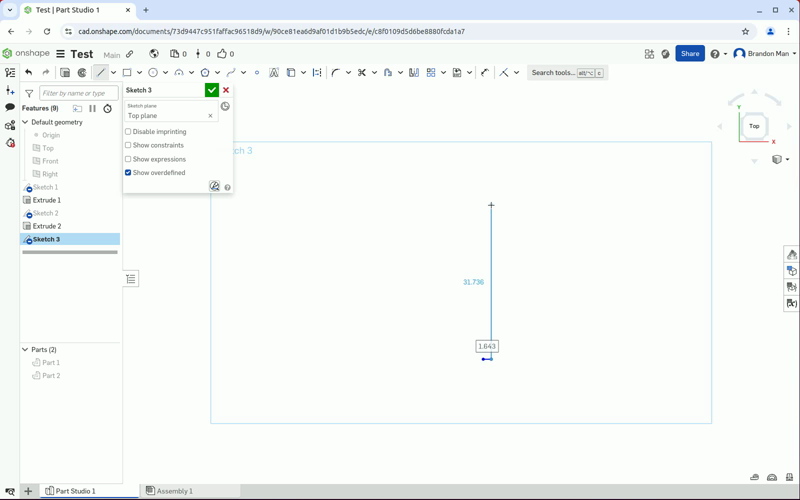
key_down(shift)
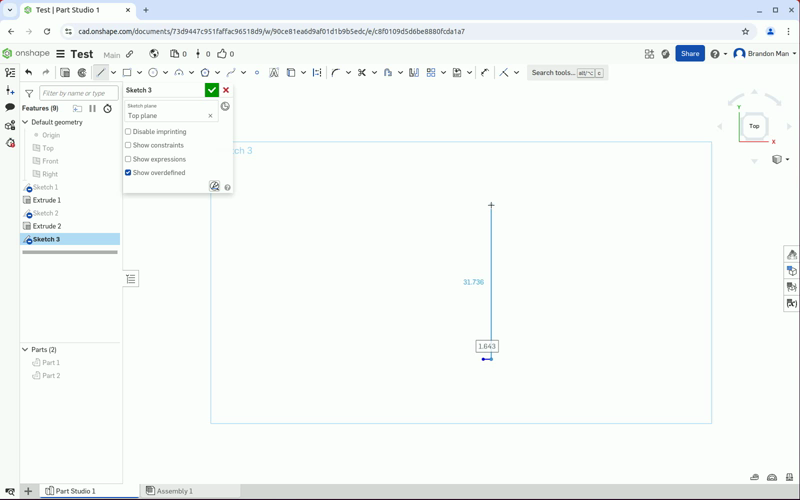
mouse_move(521, 204)
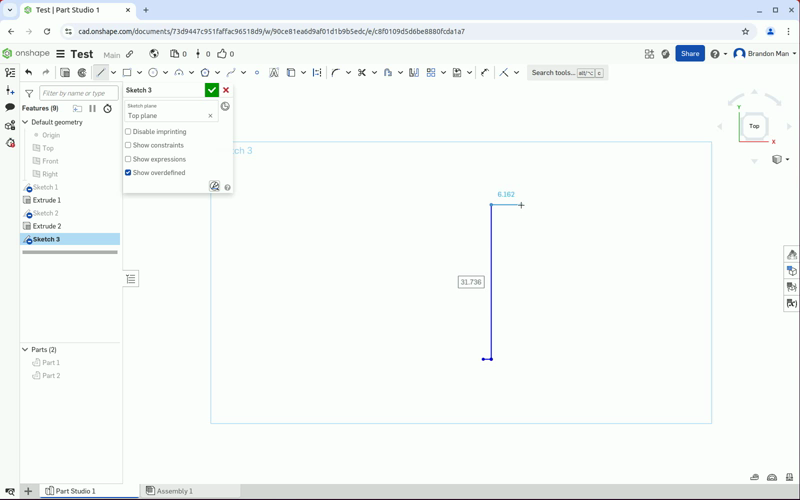
mouse_move(483, 204)
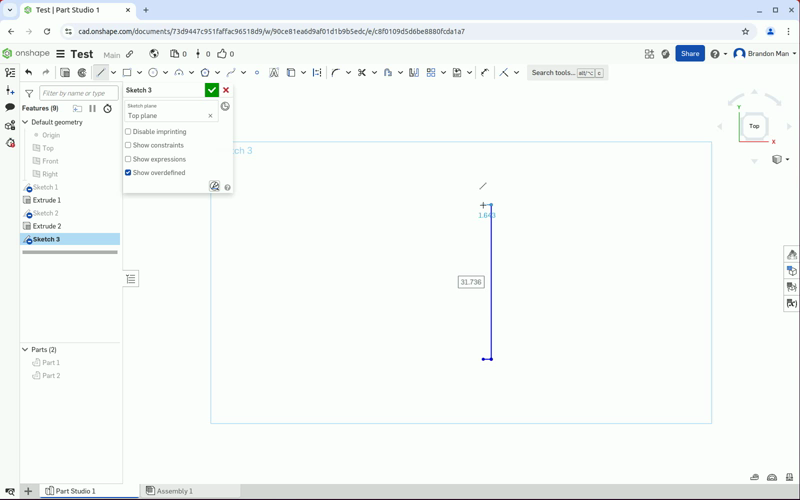
click(483, 204)
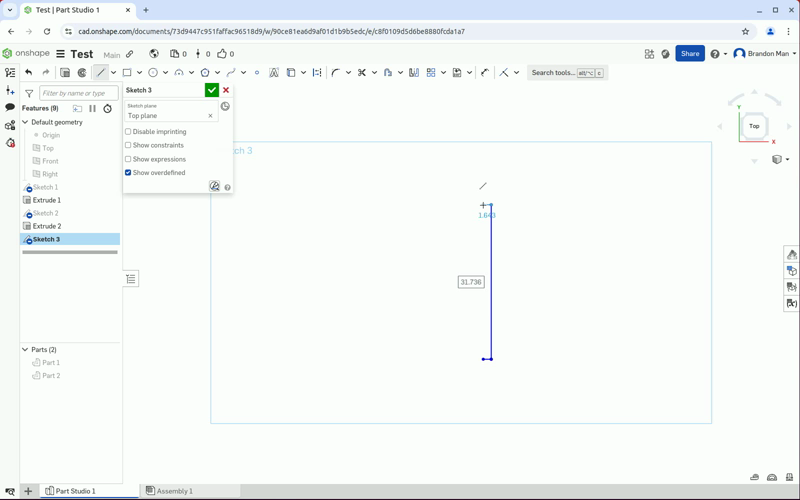
key_up(shift)
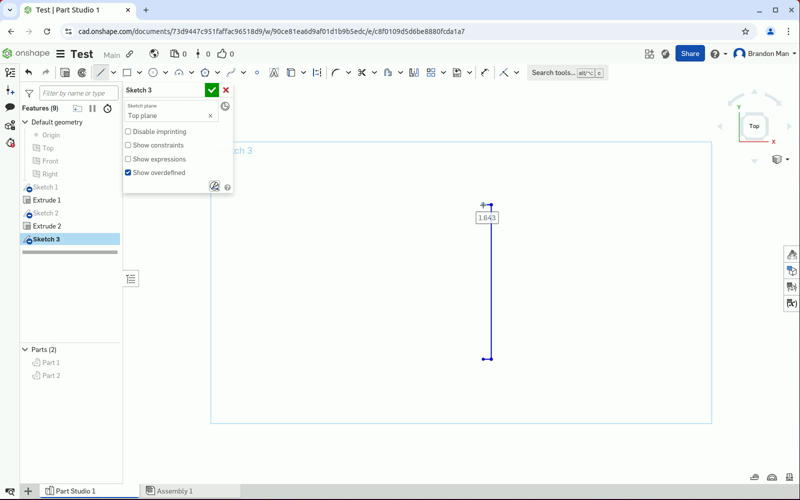
key_down(shift)
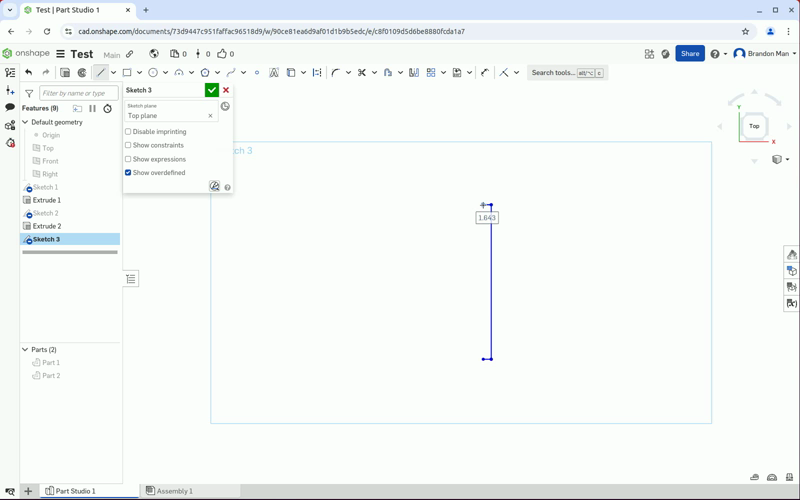
mouse_move(483, 359)
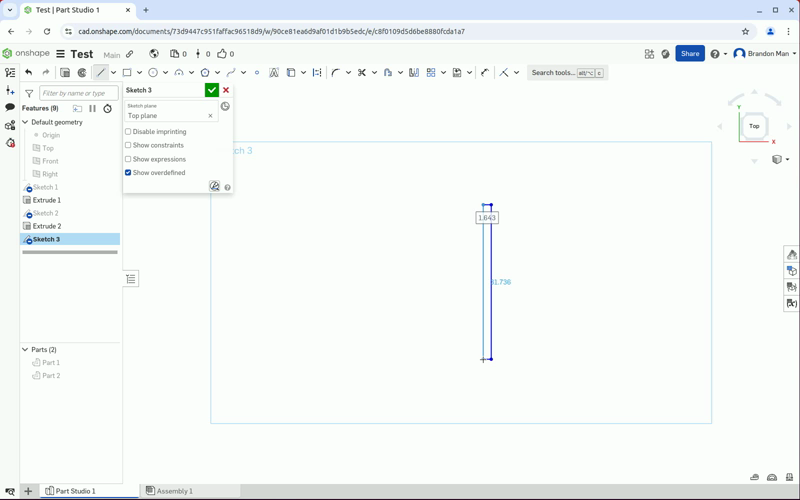
key_up(shift)
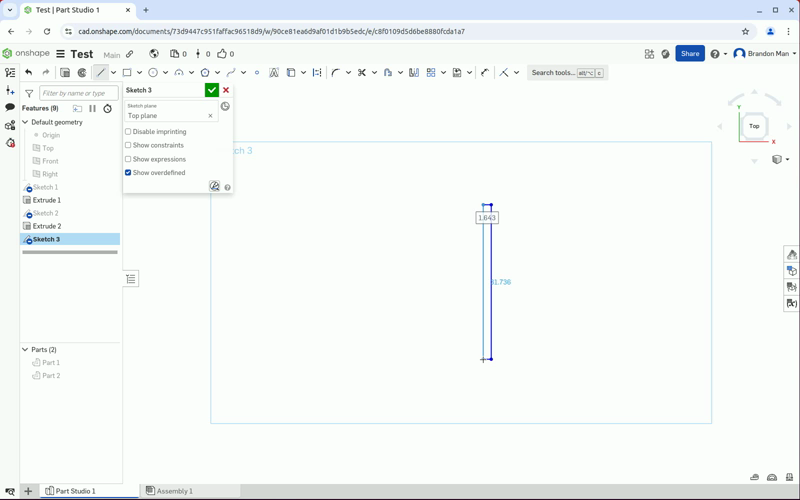
click(483, 359)
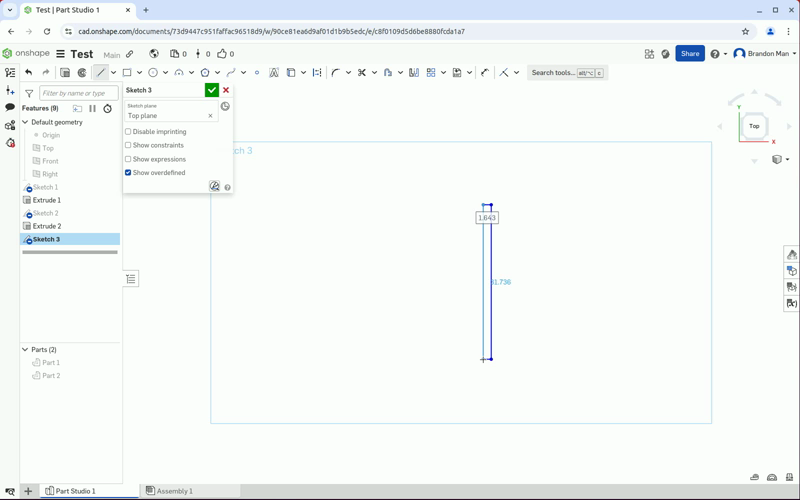
key(esc)
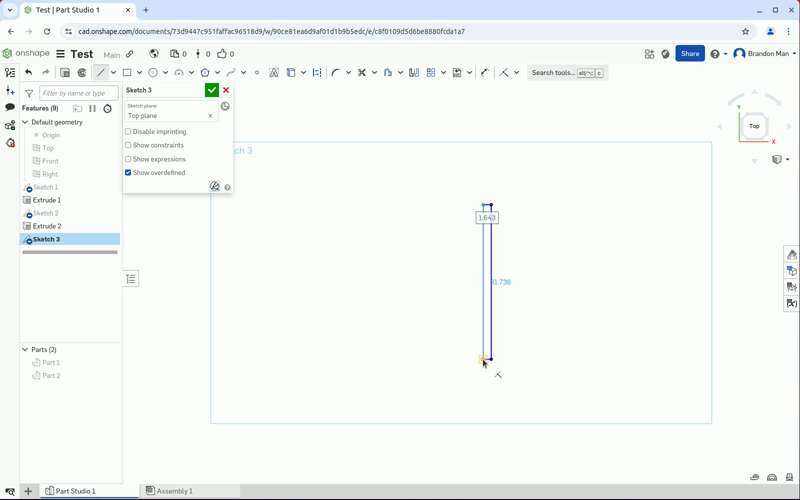
mouse_move(487, 293)
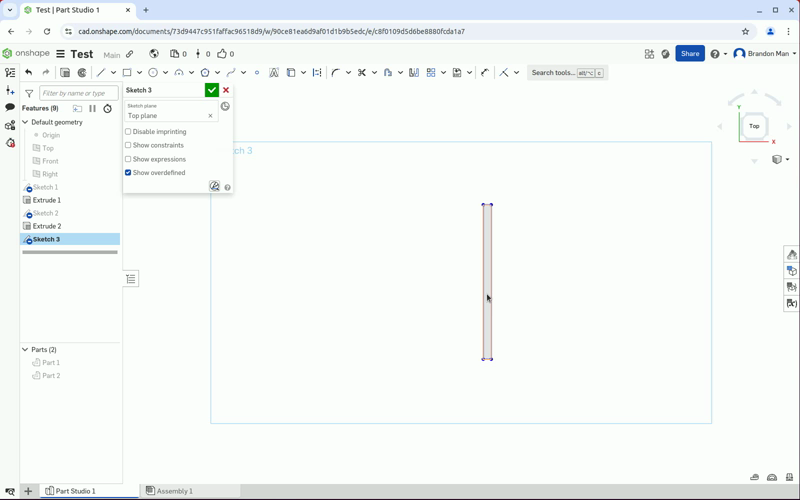
scroll(6)
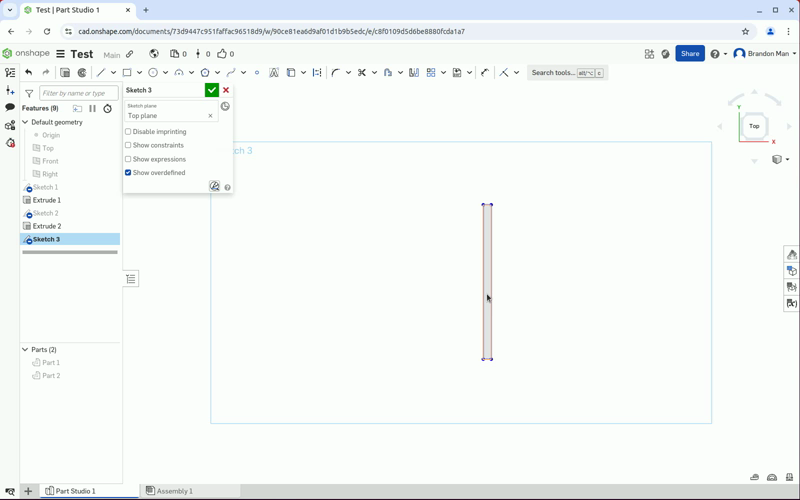
scroll(6)
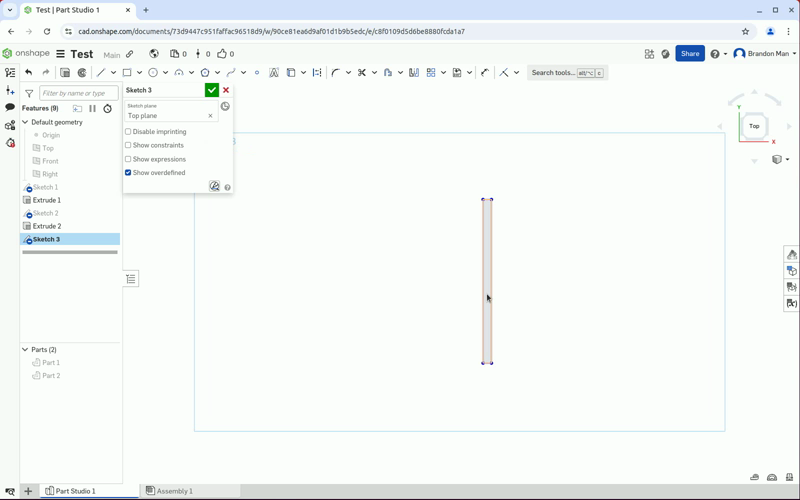
scroll(6)
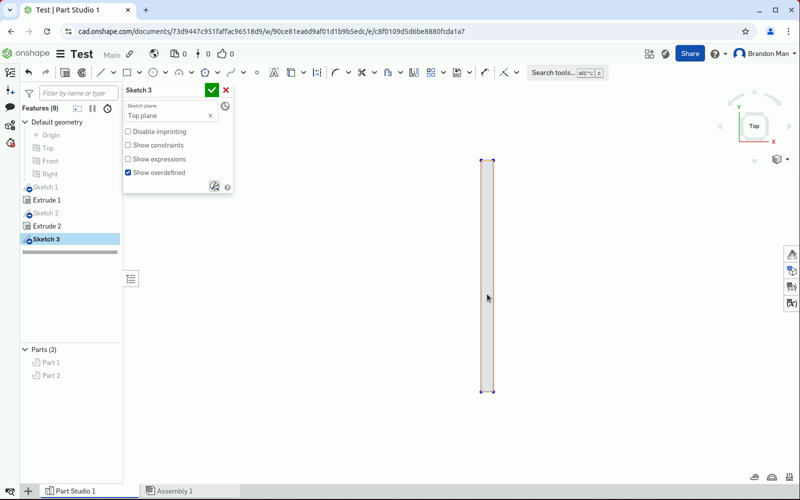
scroll(6)
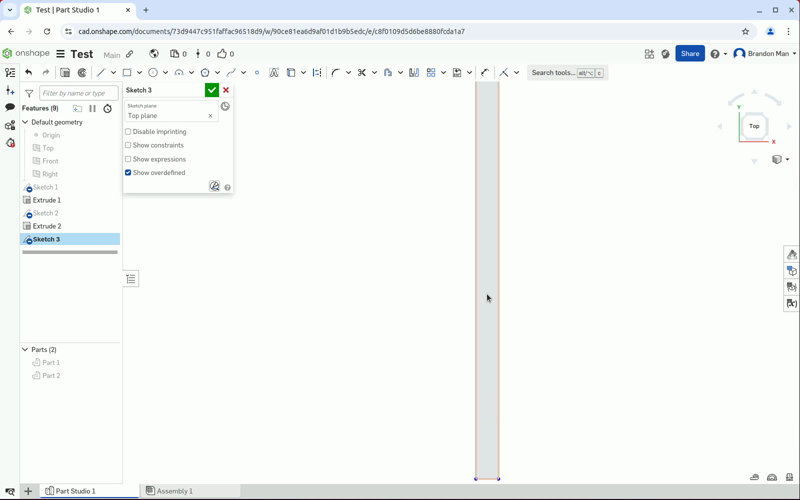
scroll(6)
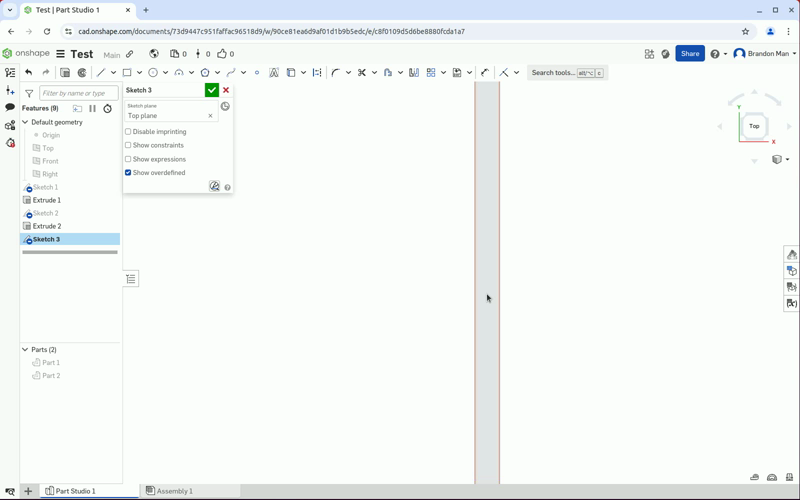
scroll(6)
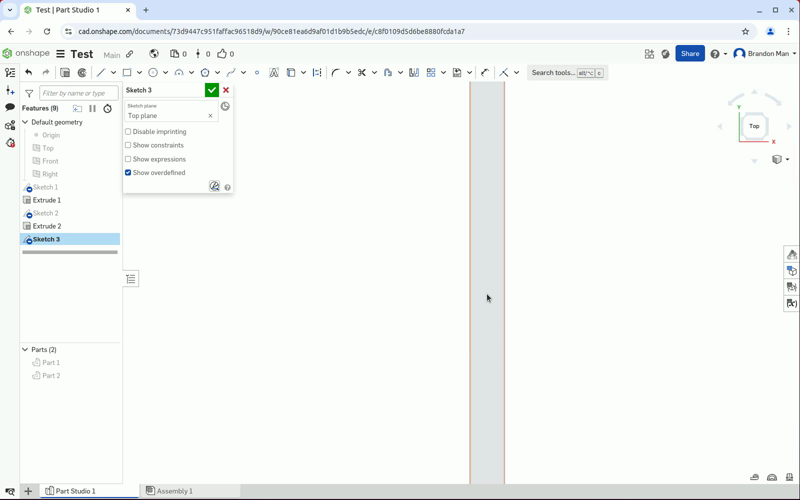
scroll(6)
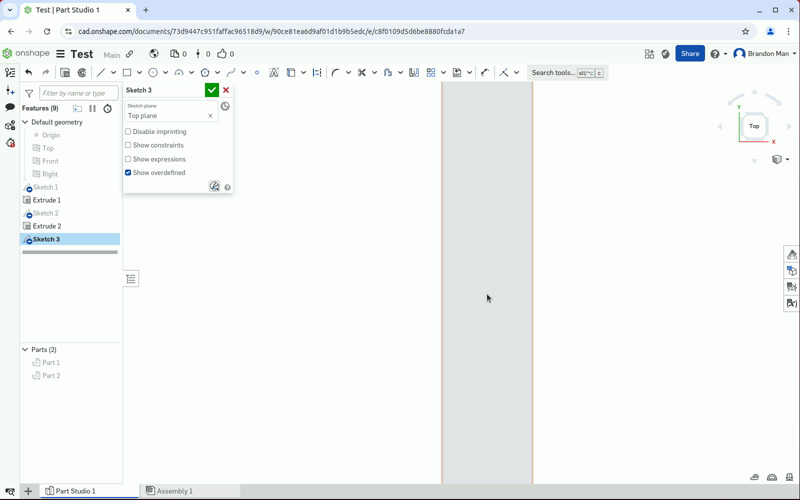
click(487, 293)
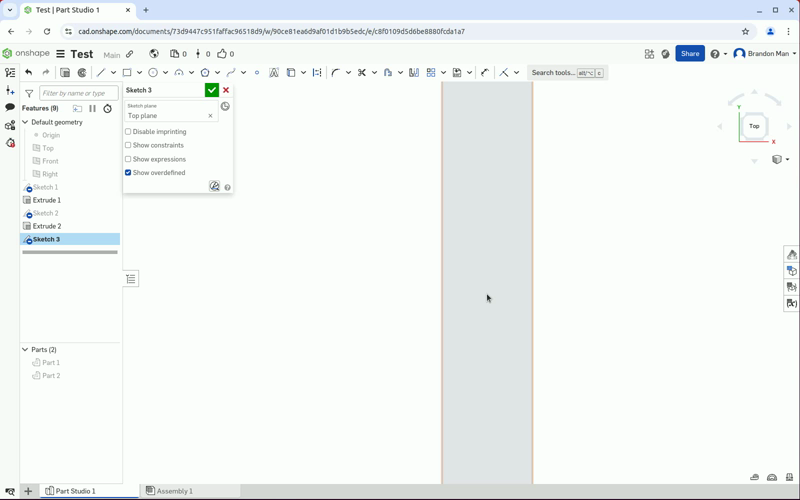
scroll(-6)
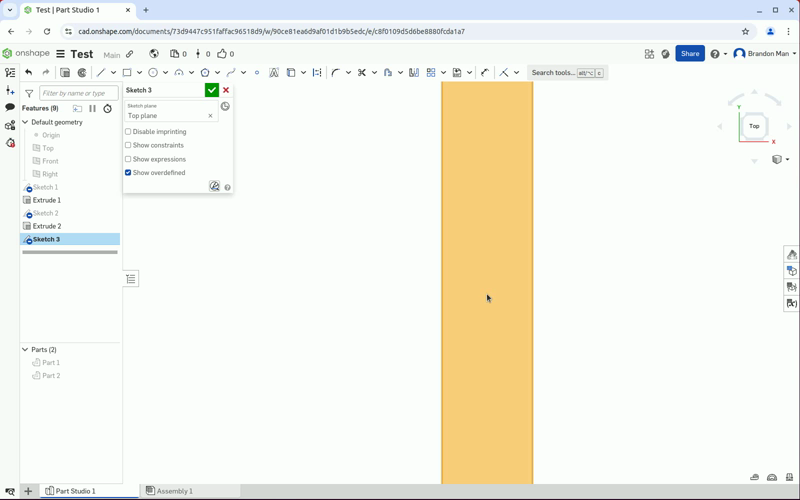
scroll(-6)
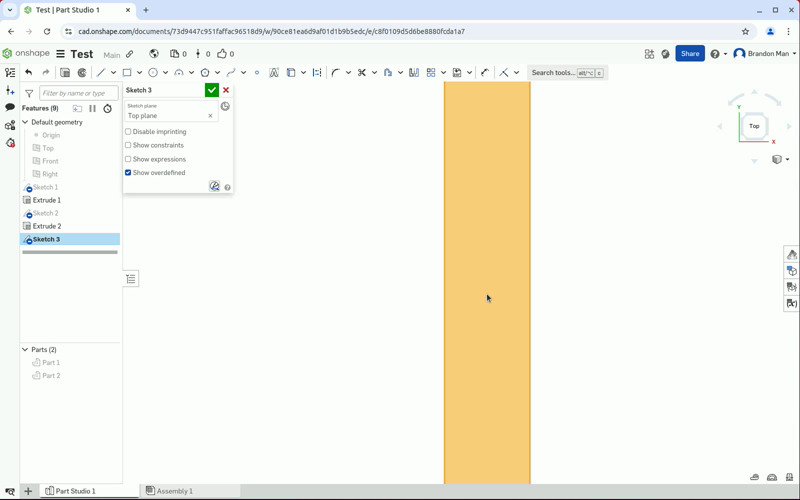
scroll(-6)
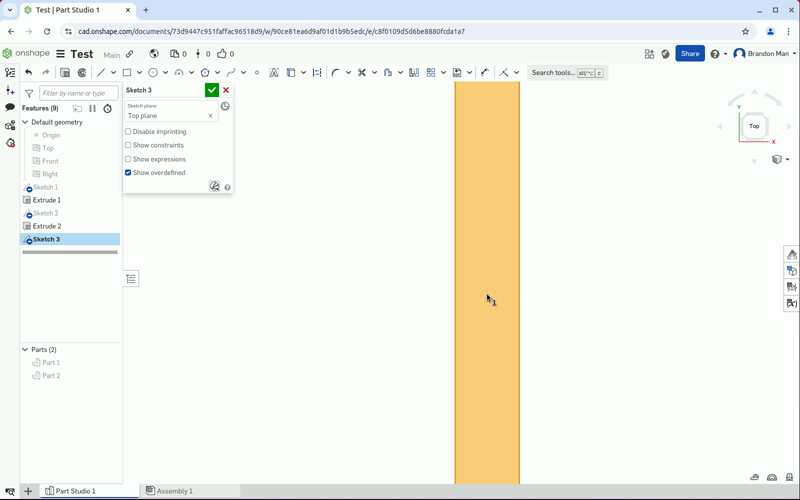
scroll(-6)
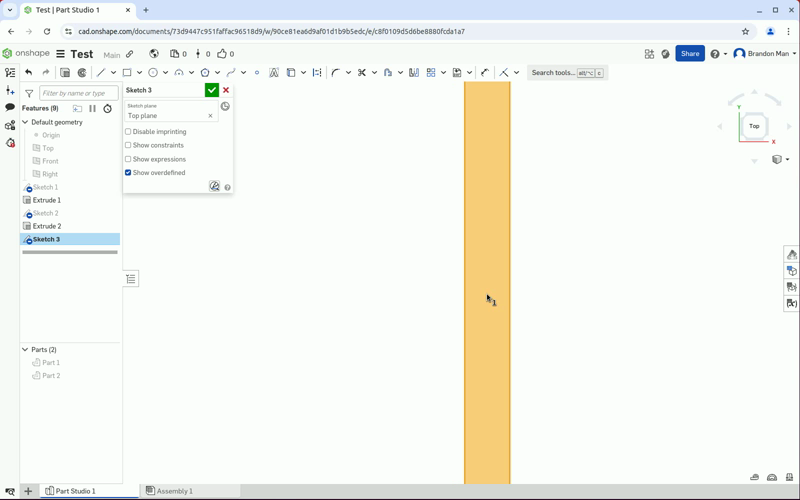
scroll(-6)
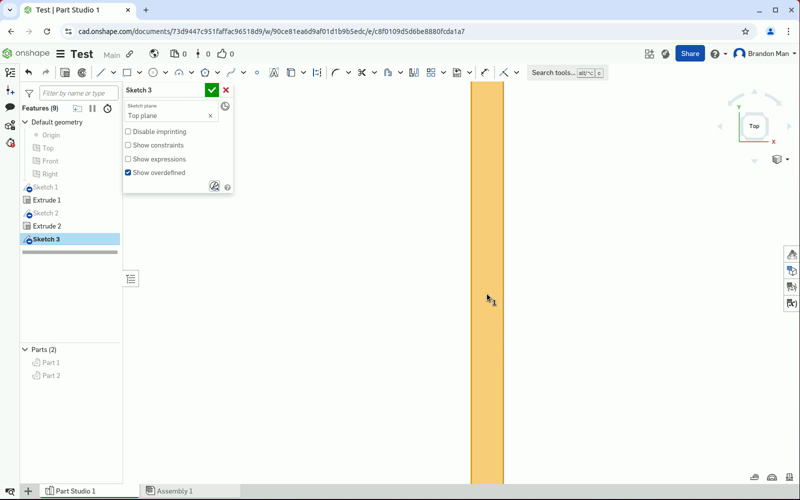
scroll(-6)
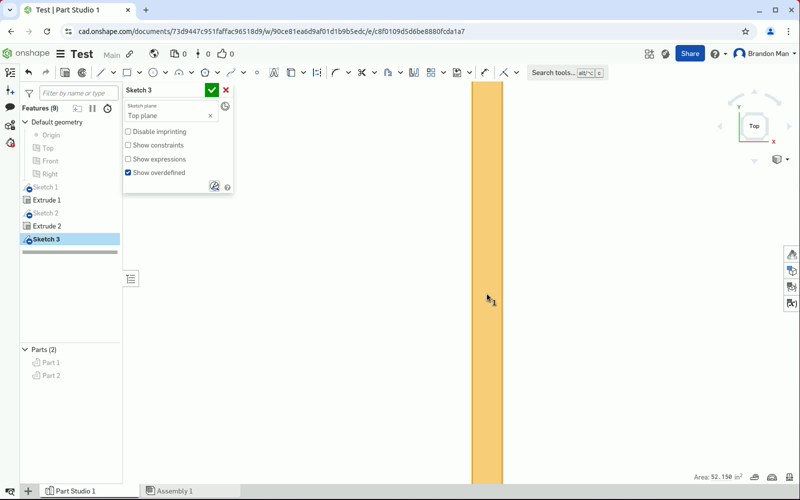
scroll(-6)
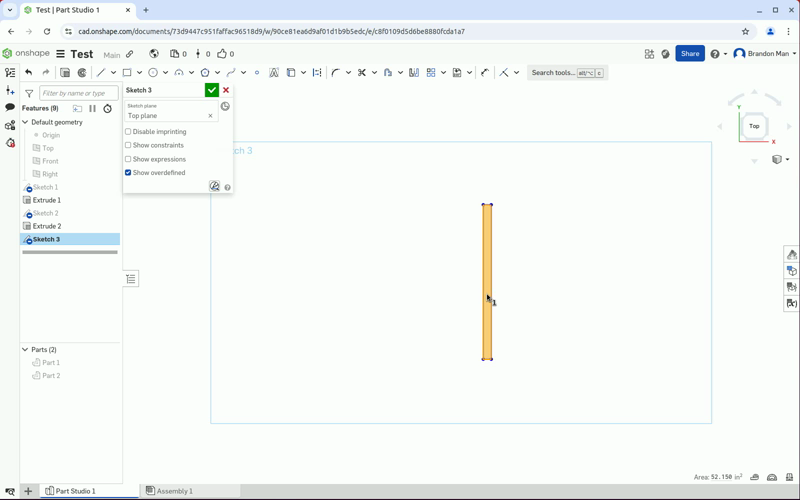
mouse_move(73, 352)
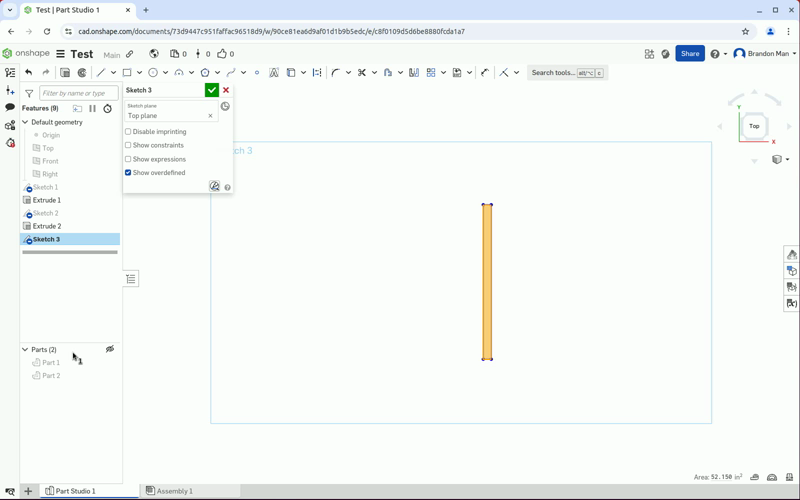
key(shift+y)
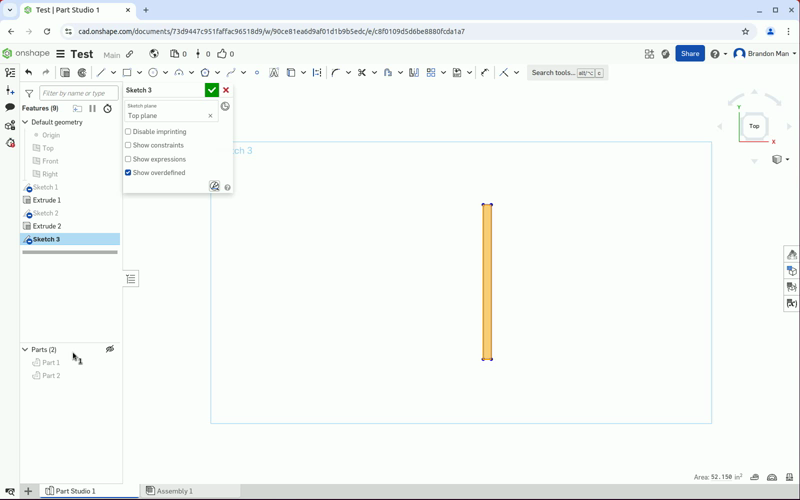
key(shift+e)
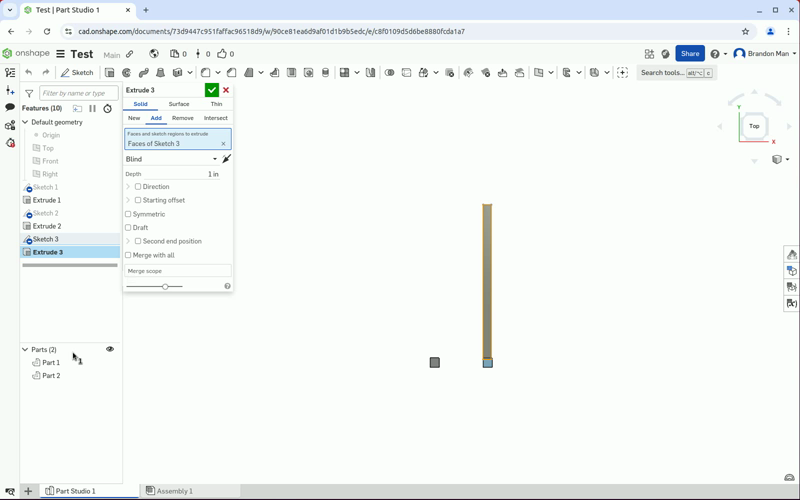
mouse_move(143, 106)
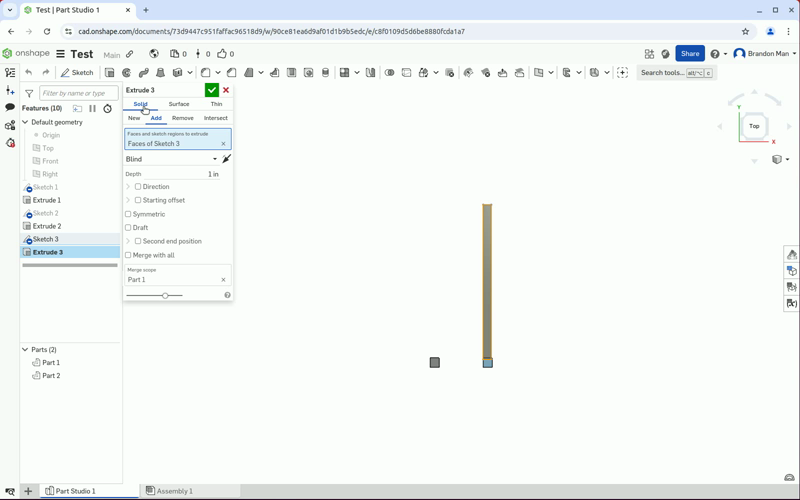
click(143, 106)
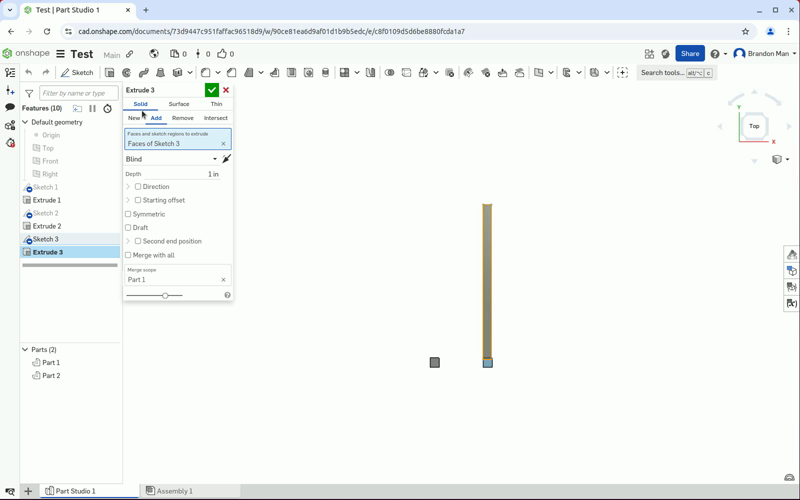
mouse_move(137, 120)
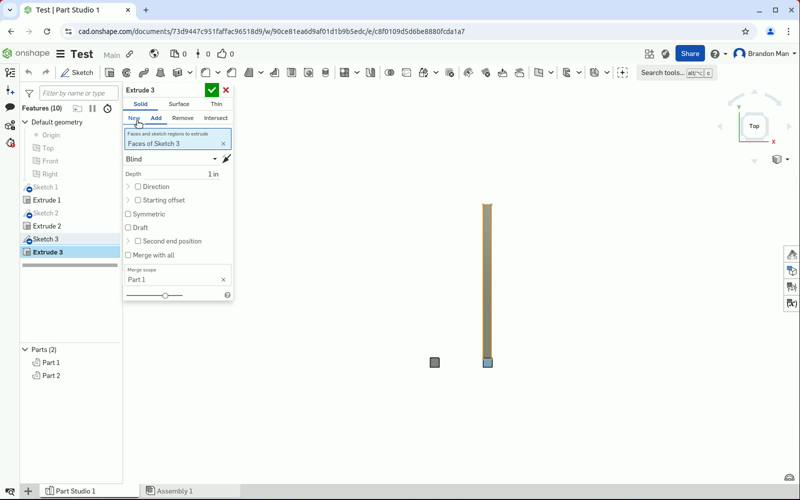
click(137, 120)
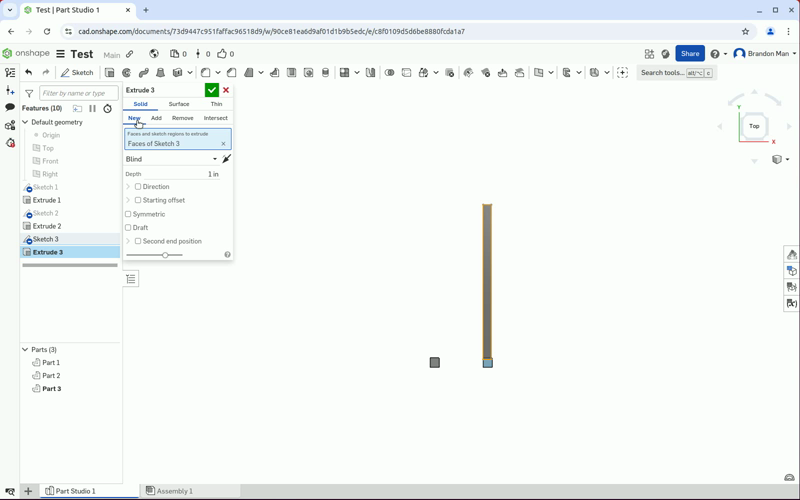
key(tab, 4)
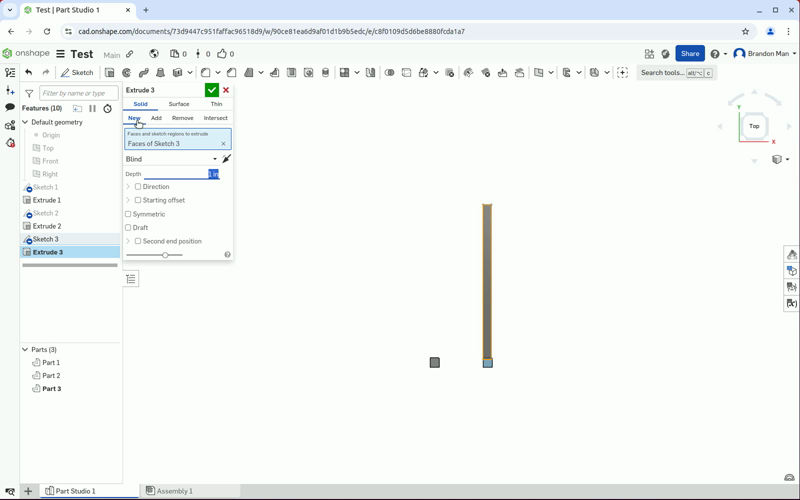
text(1.685)
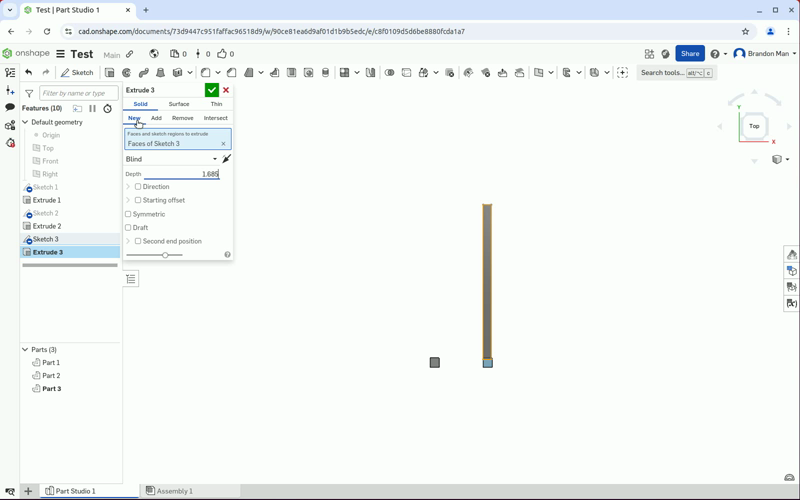
key(enter)
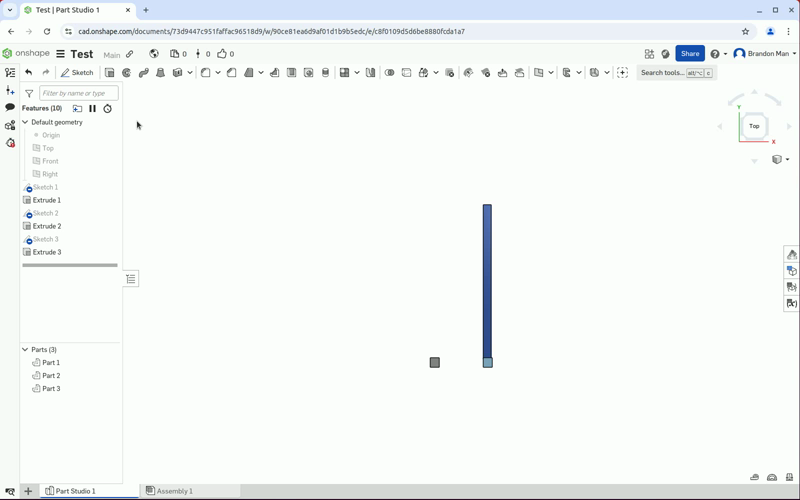
key(shift+h)
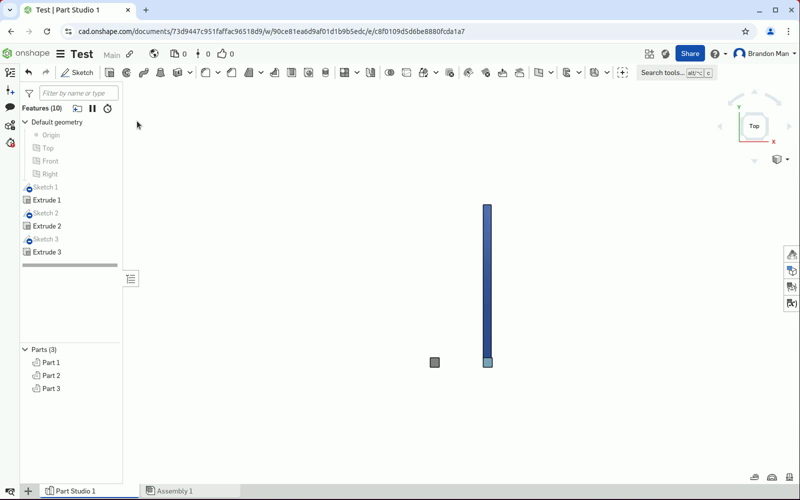
key(shift+h)
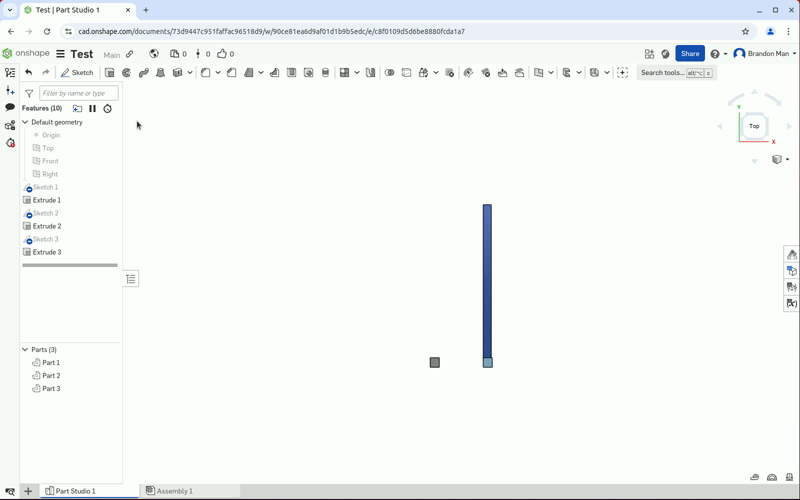
mouse_move(73, 189)
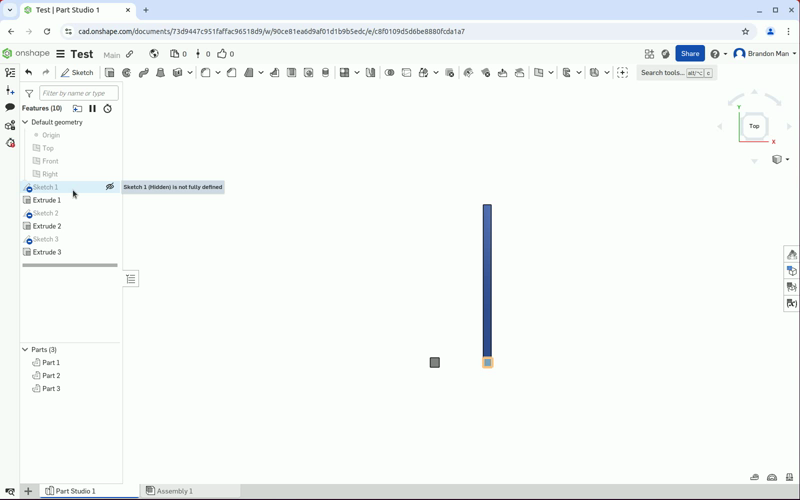
click(73, 189)
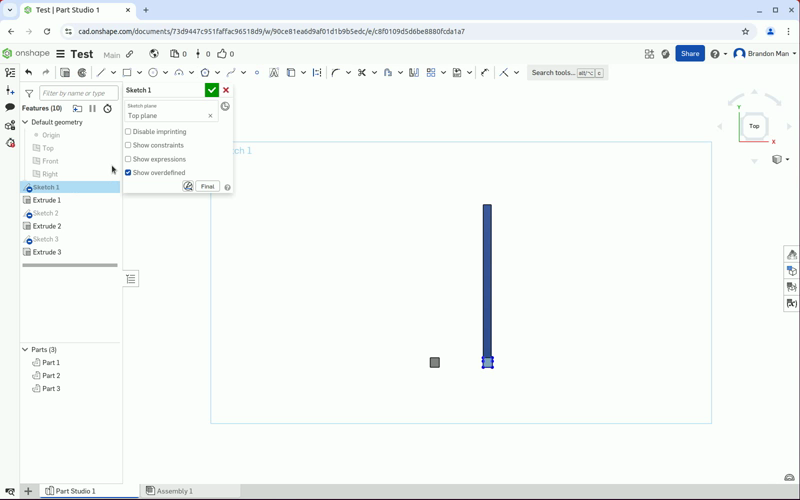
mouse_move(229, 92)
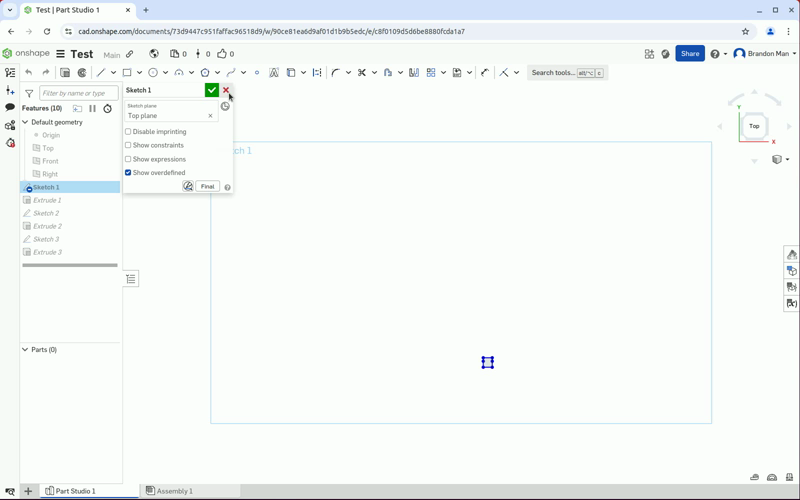
click(229, 92)
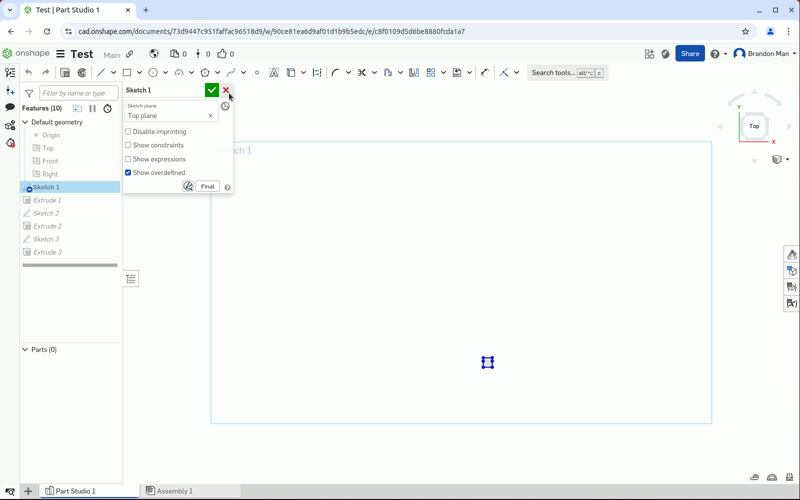
key(shift+s)
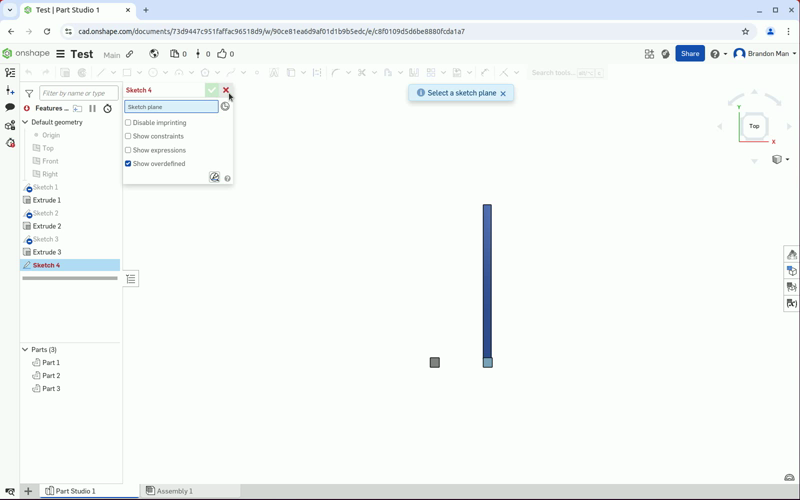
mouse_move(73, 150)
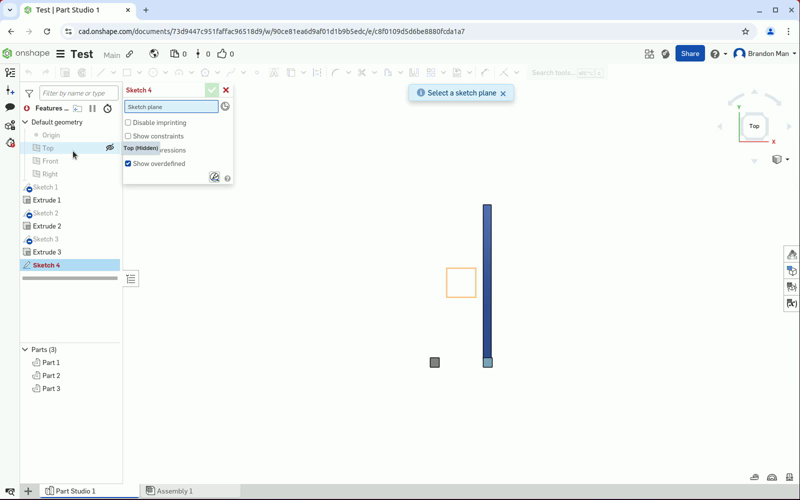
click(73, 150)
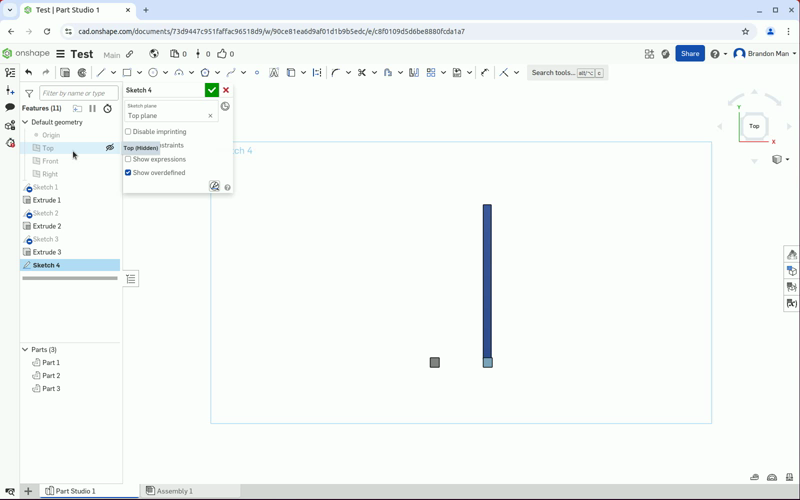
mouse_move(73, 352)
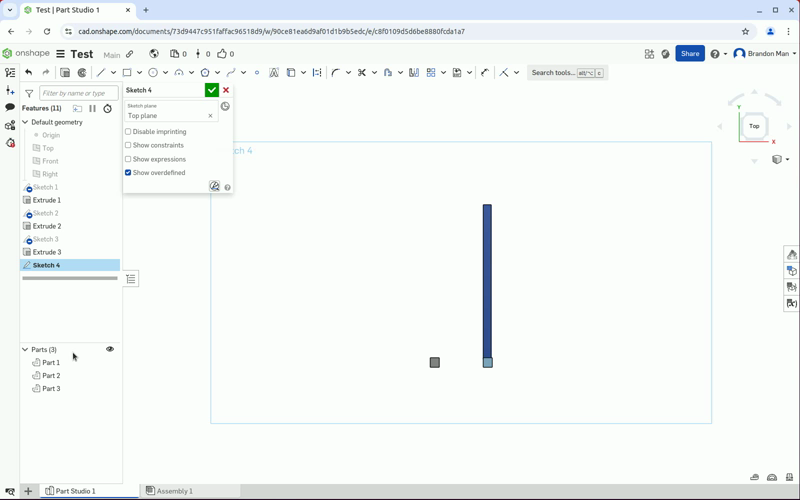
key(y)
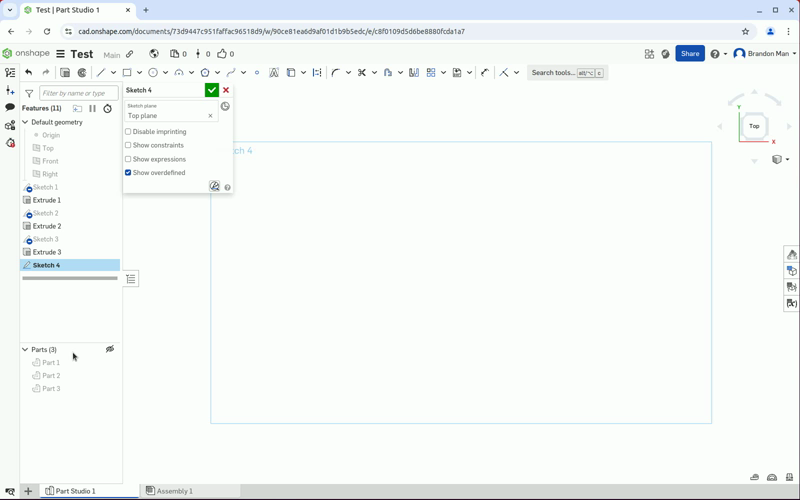
key(l)
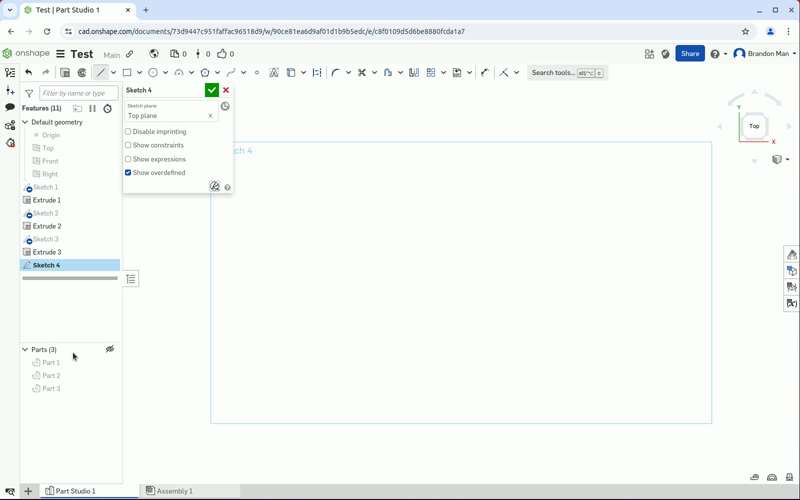
key_down(shift)
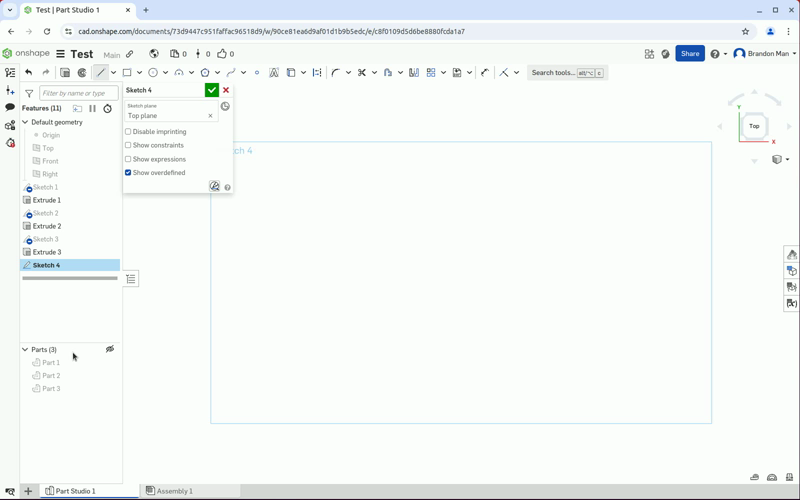
mouse_move(430, 359)
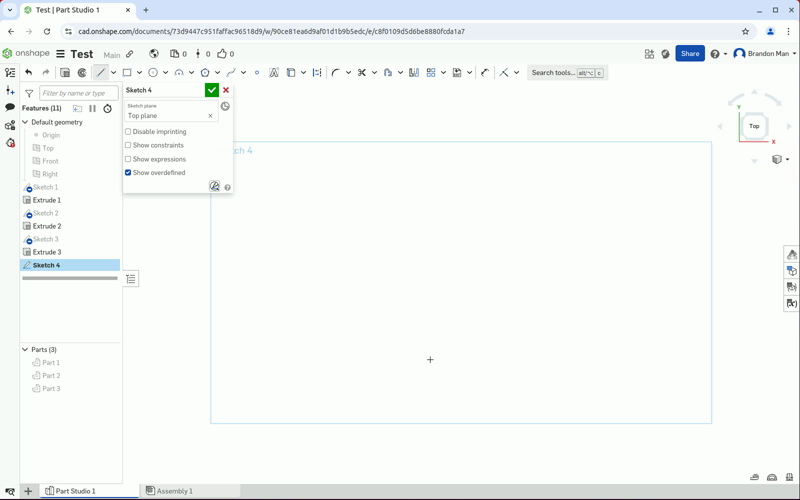
click(430, 359)
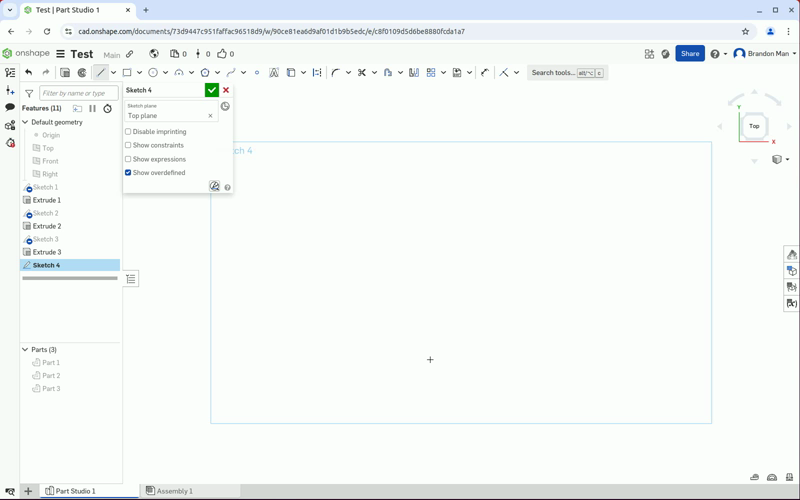
key_up(shift)
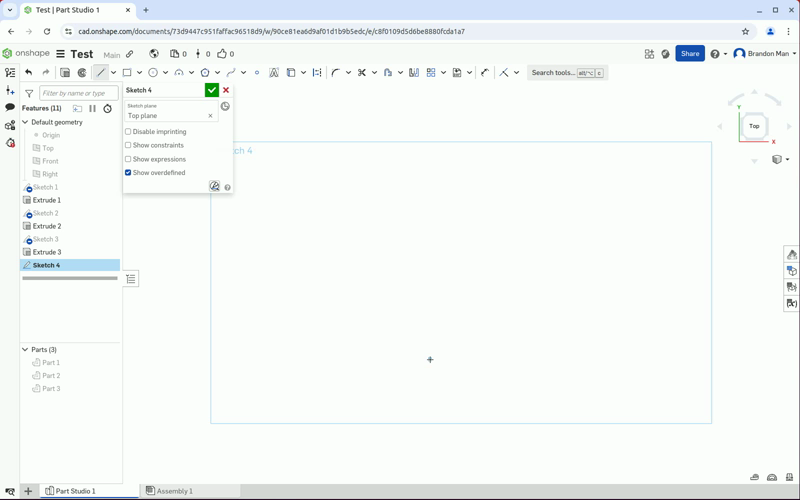
key_down(shift)
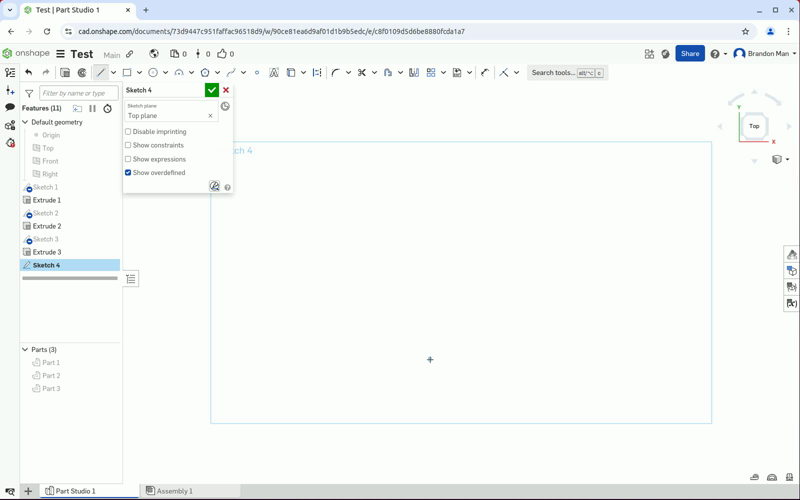
mouse_move(460, 359)
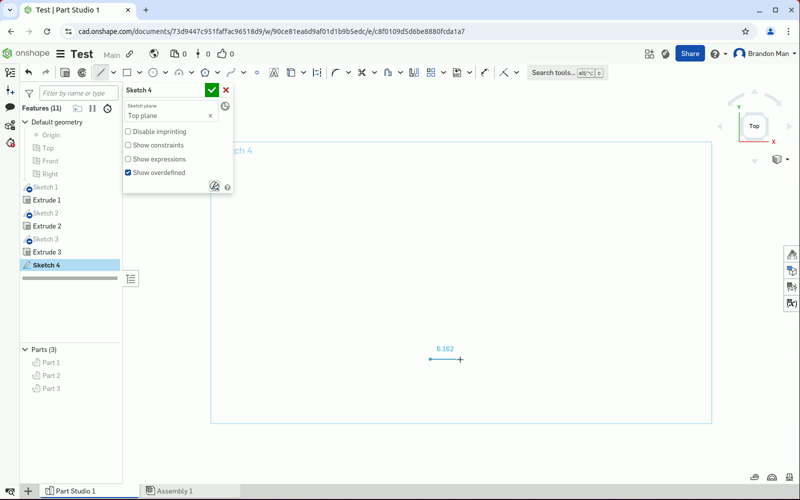
mouse_move(438, 359)
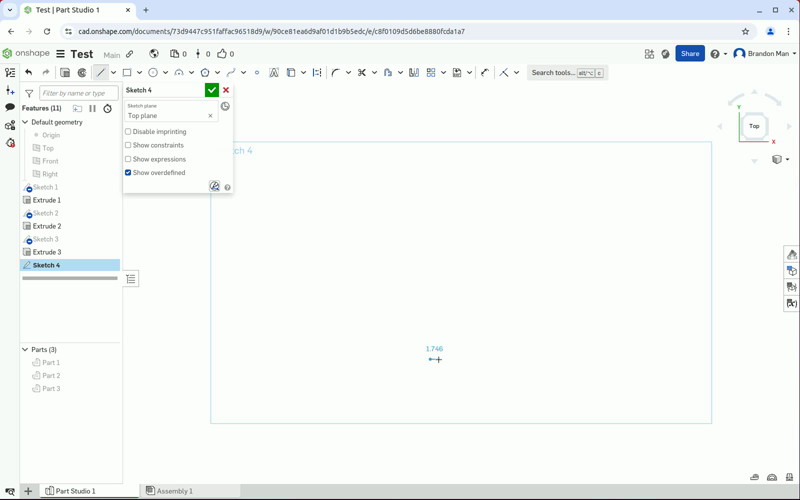
click(438, 359)
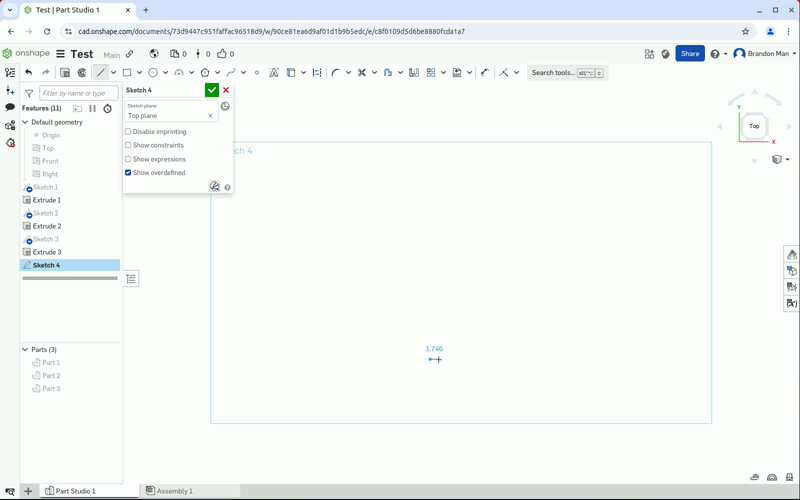
key_up(shift)
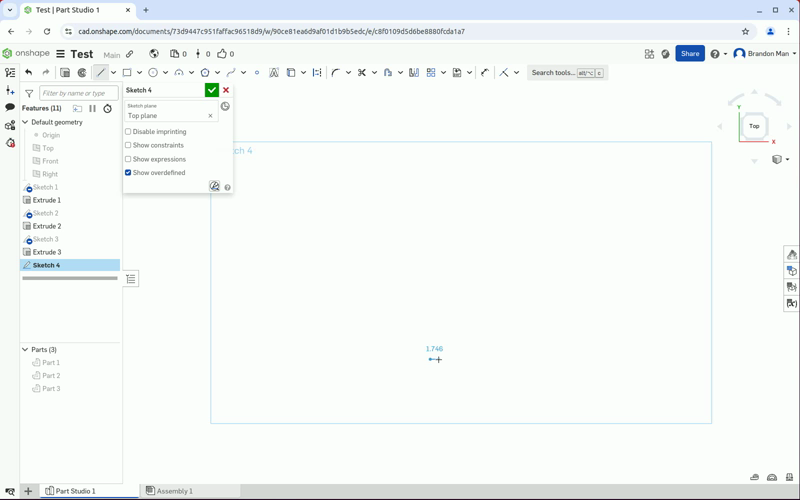
key_down(shift)
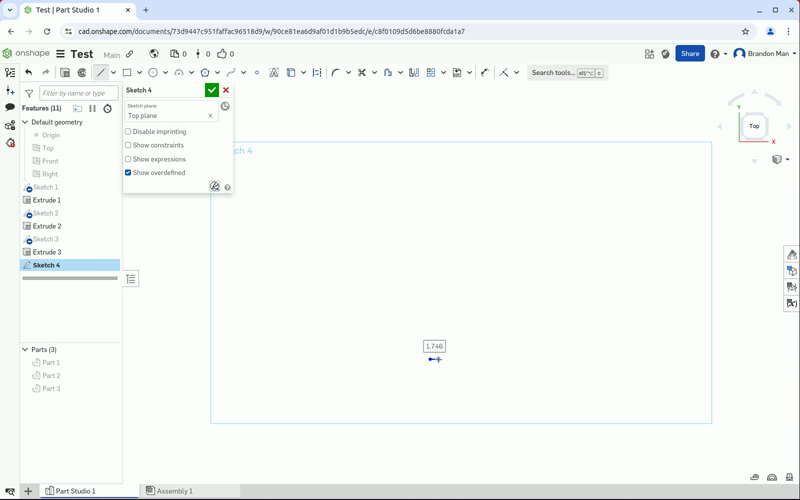
mouse_move(438, 204)
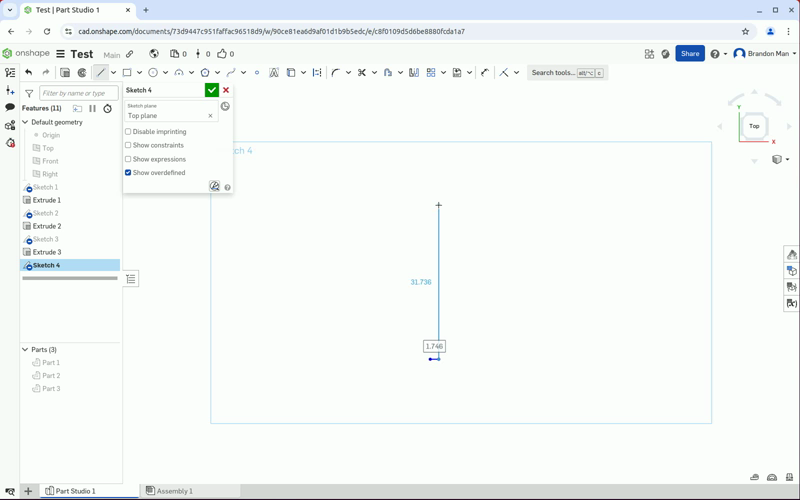
click(438, 204)
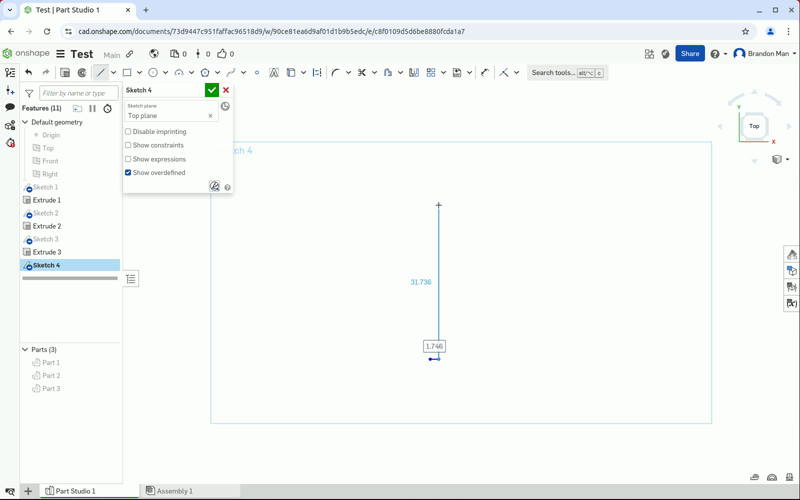
key_up(shift)
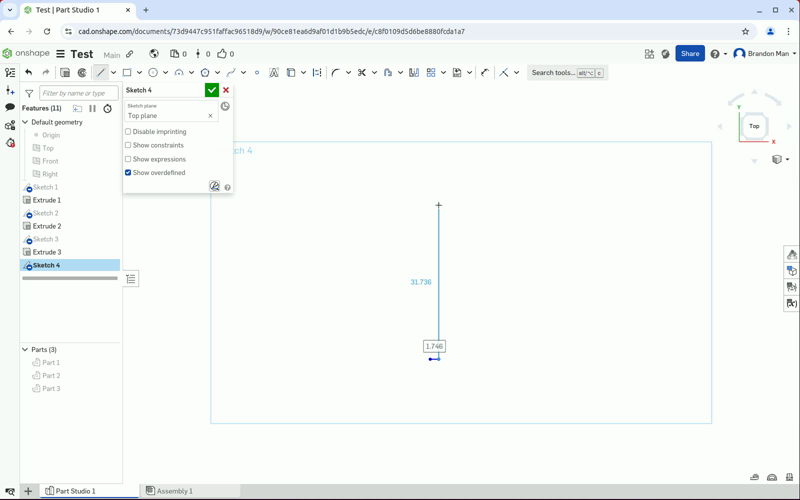
key_down(shift)
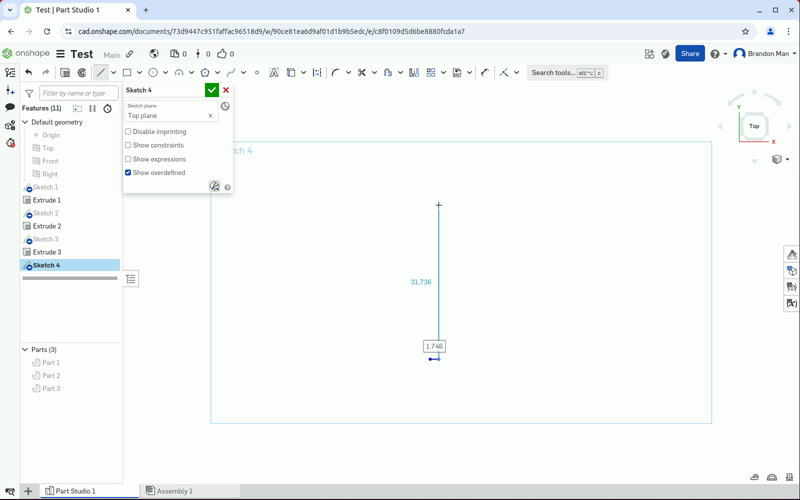
mouse_move(468, 204)
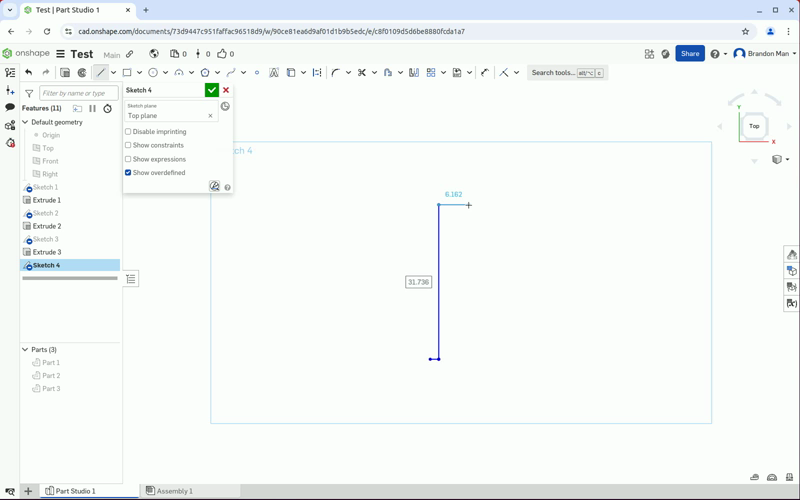
mouse_move(430, 204)
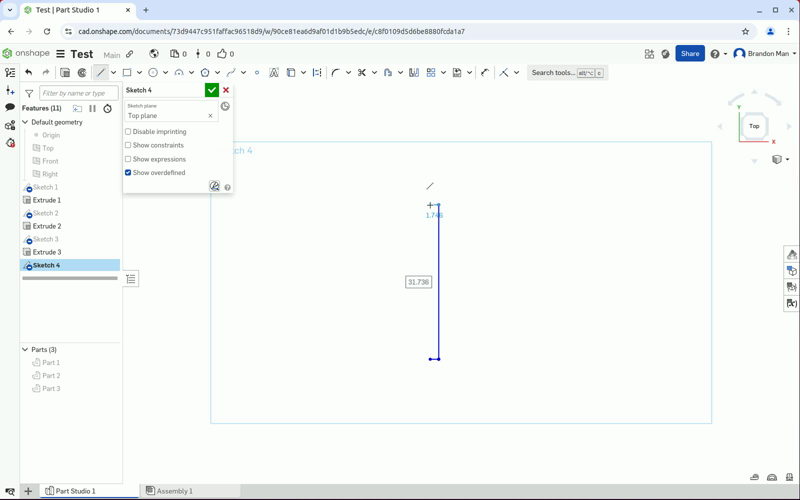
click(430, 204)
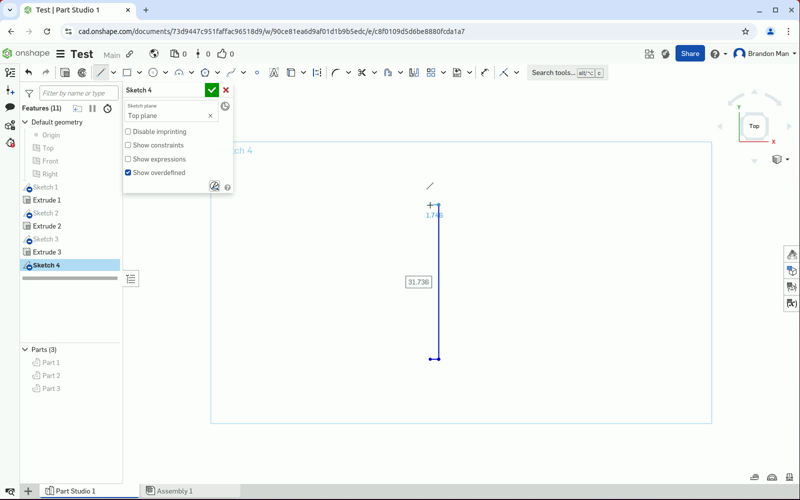
key_up(shift)
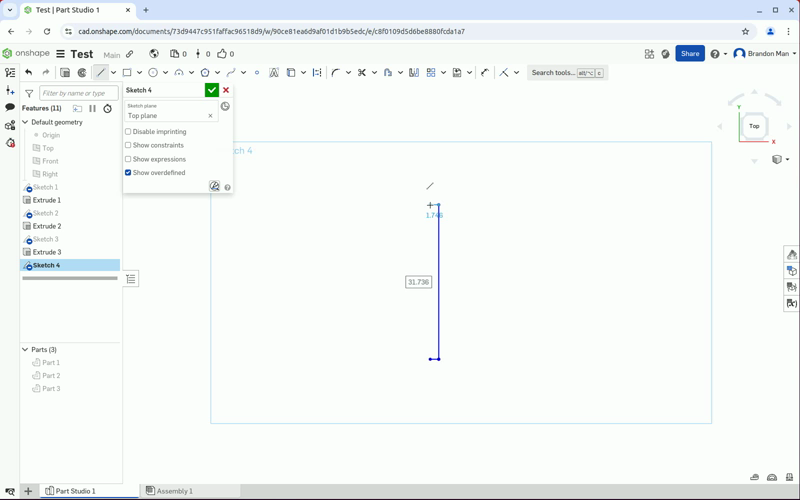
key_down(shift)
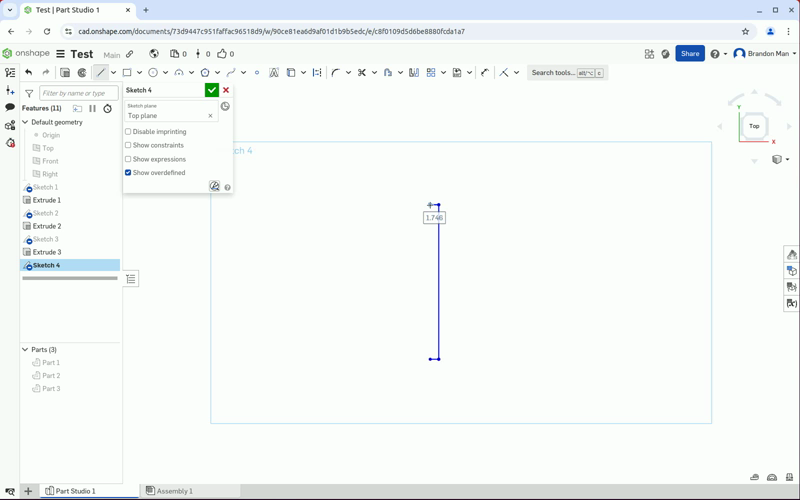
mouse_move(430, 359)
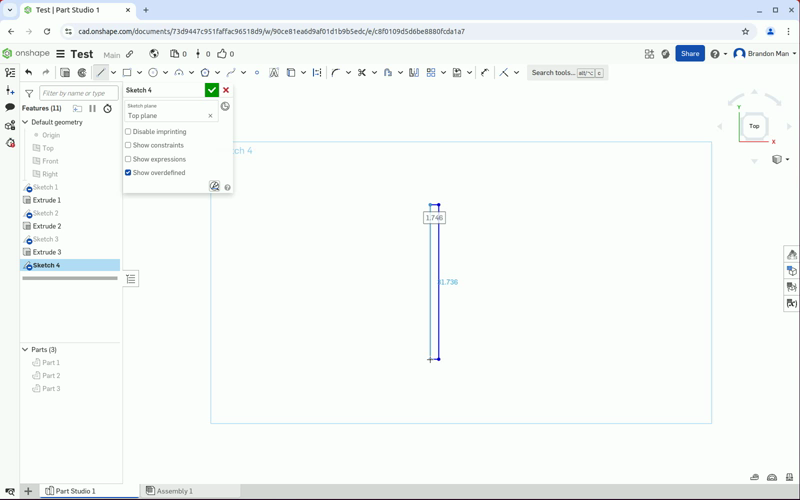
key_up(shift)
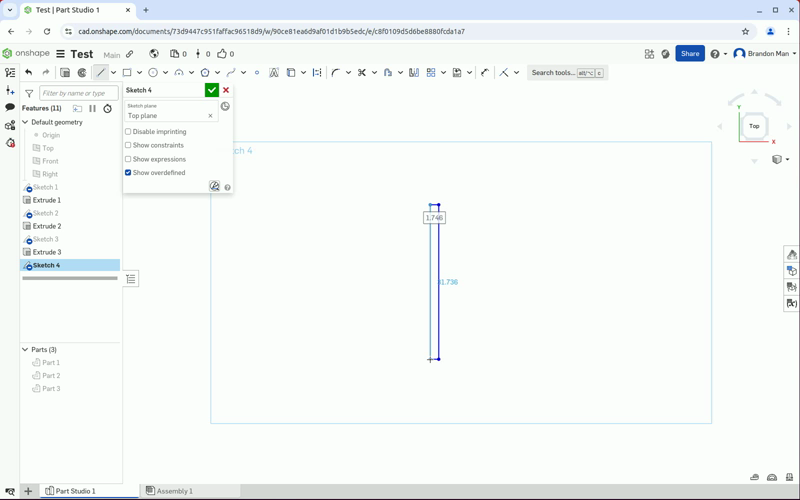
click(430, 359)
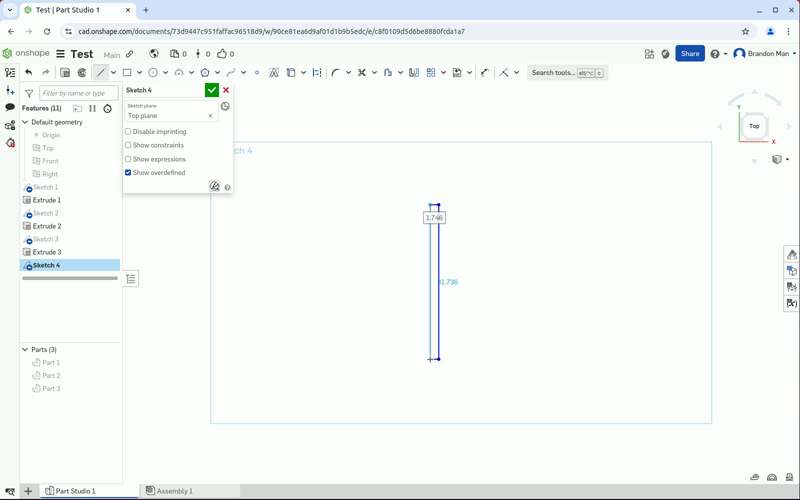
key(esc)
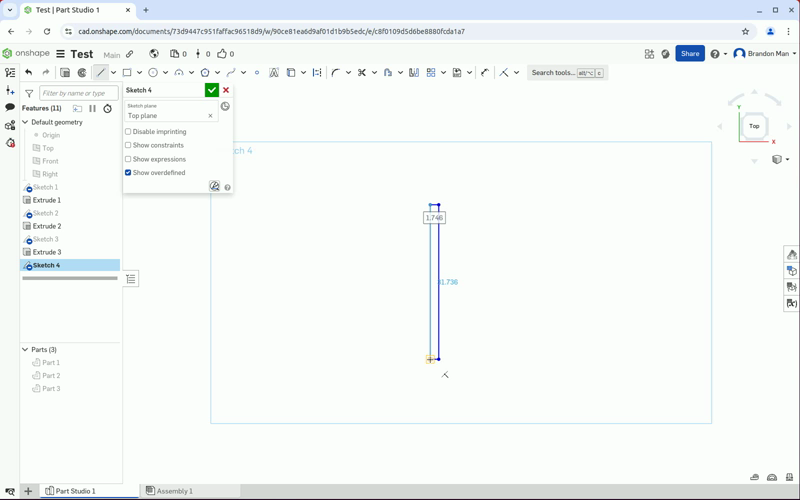
mouse_move(435, 350)
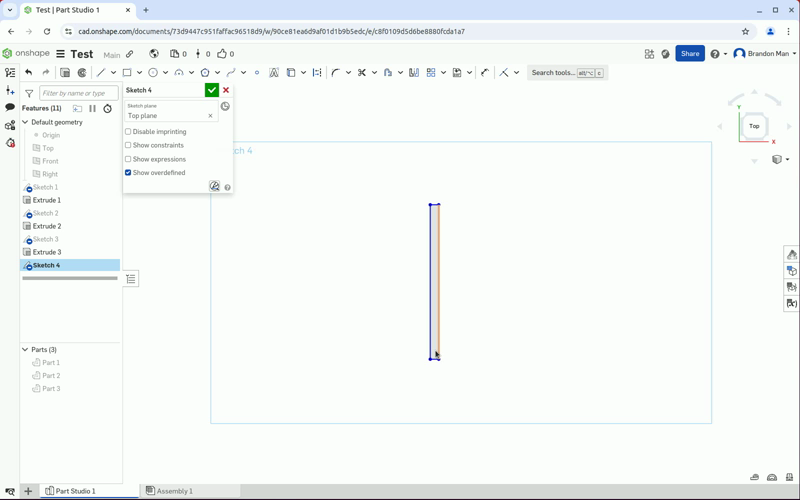
scroll(6)
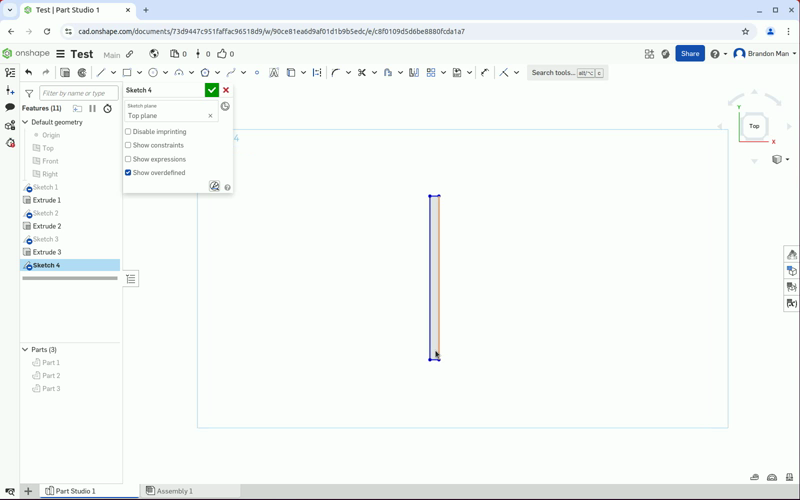
scroll(6)
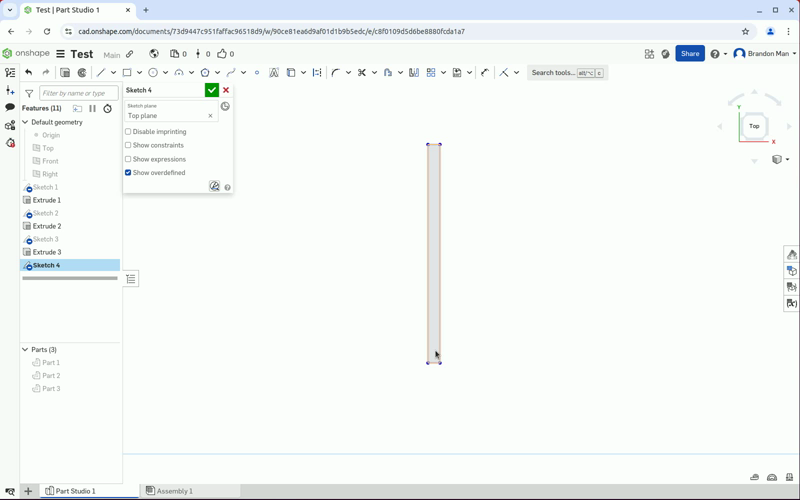
scroll(6)
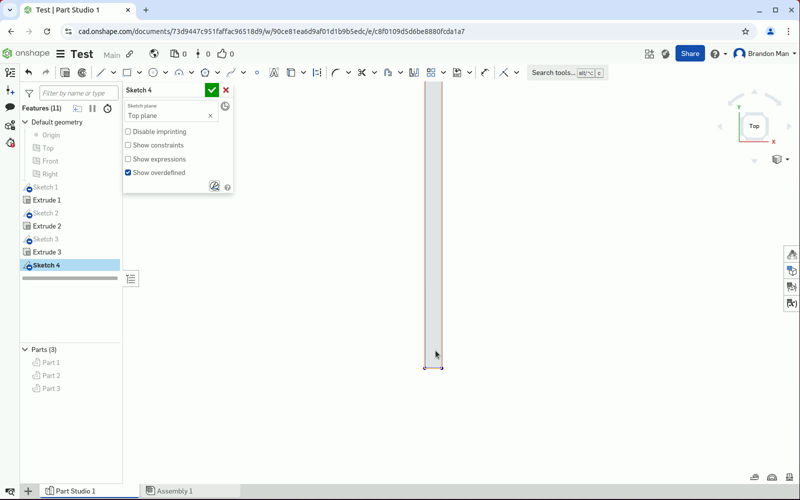
scroll(6)
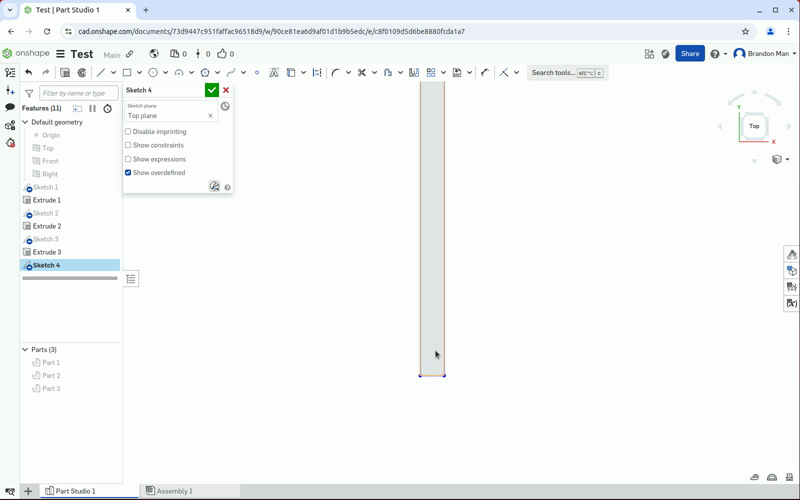
scroll(6)
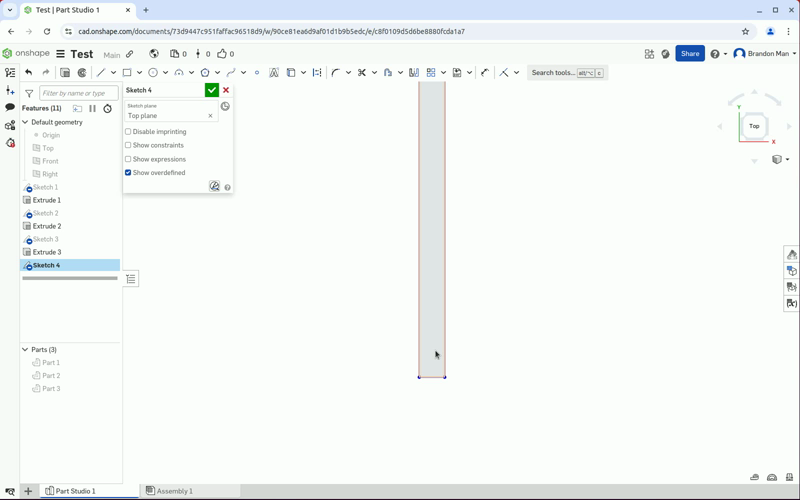
scroll(6)
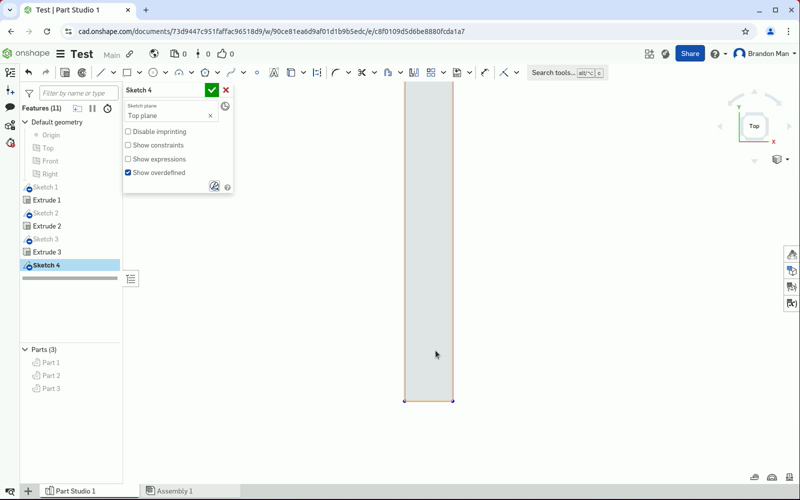
scroll(6)
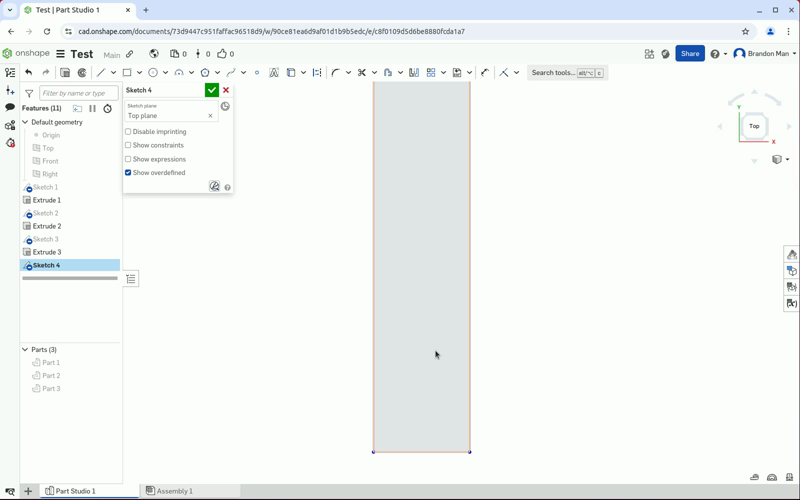
click(435, 350)
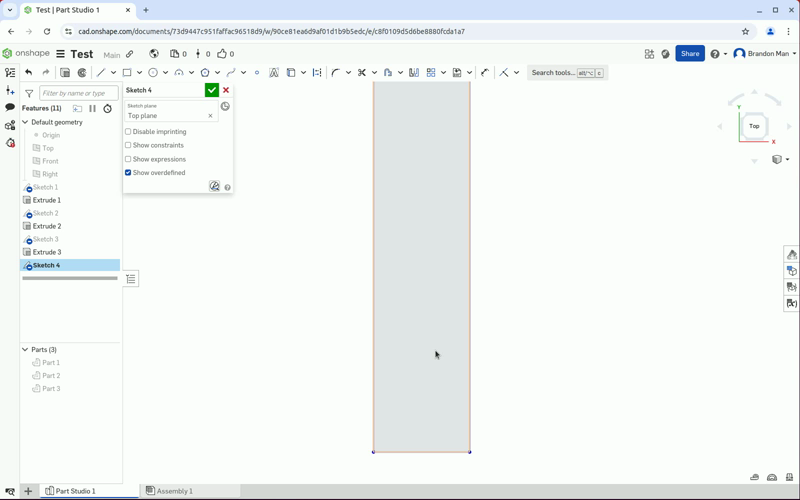
scroll(-6)
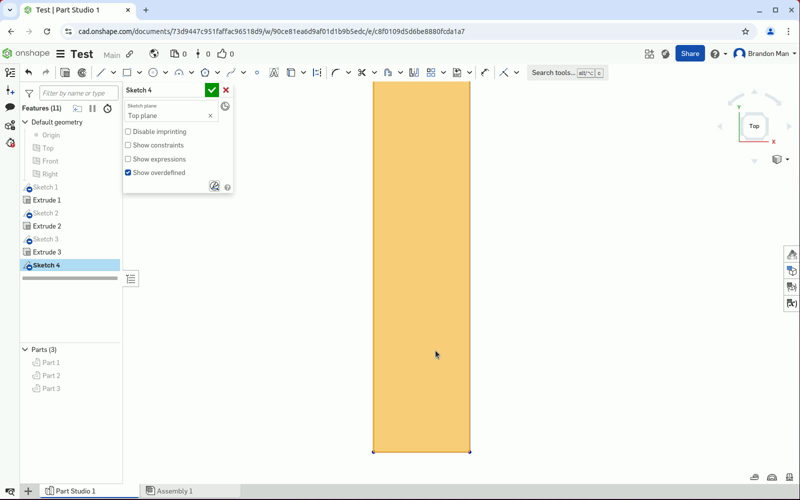
scroll(-6)
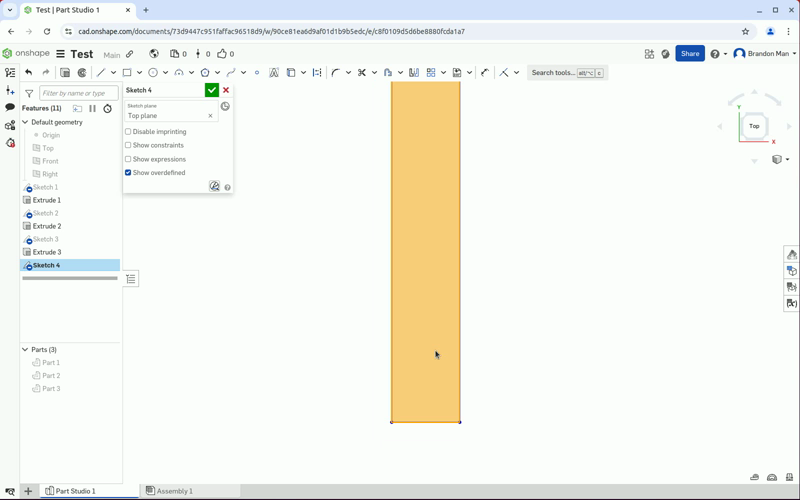
scroll(-6)
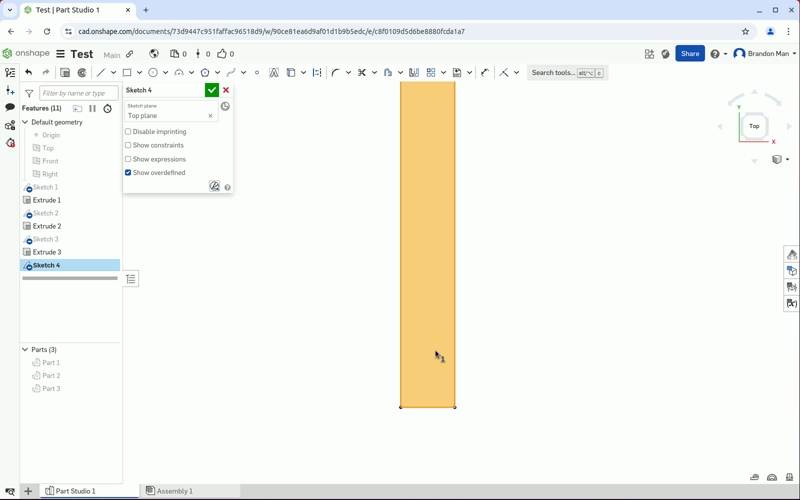
scroll(-6)
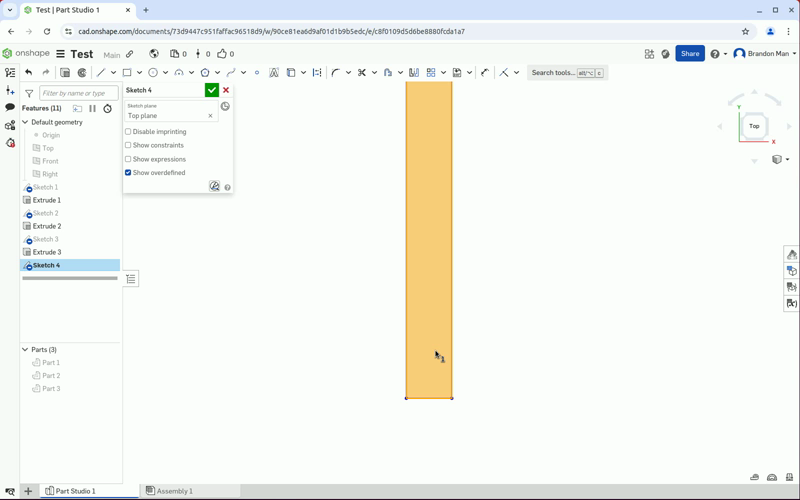
scroll(-6)
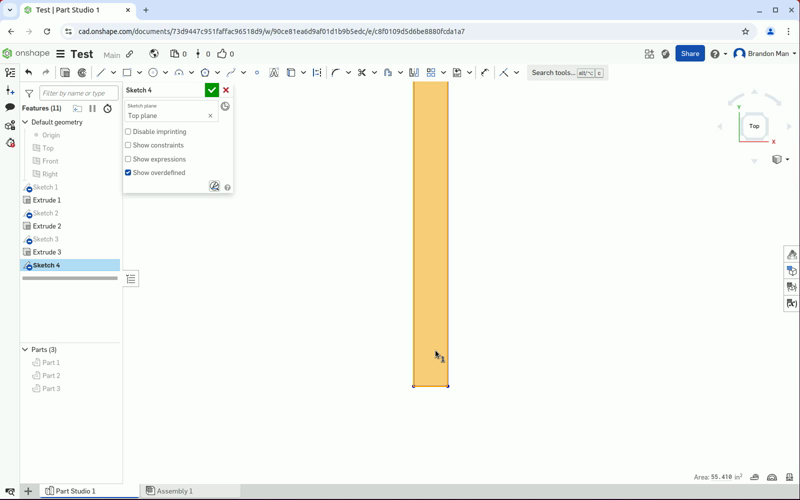
scroll(-6)
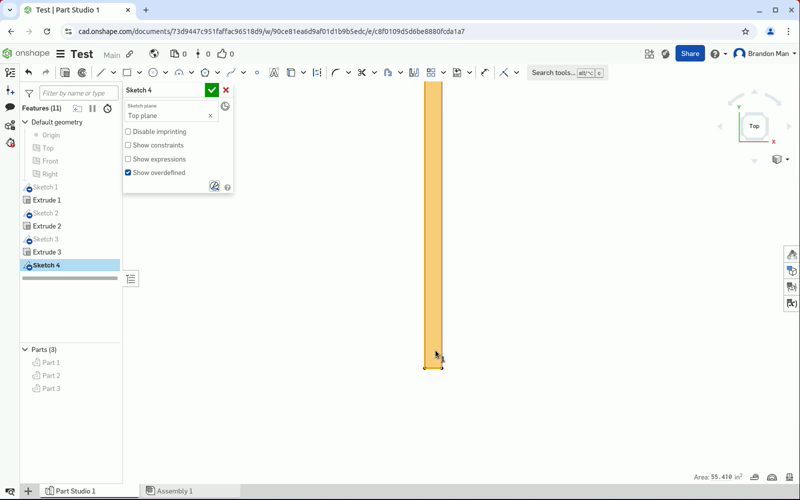
scroll(-6)
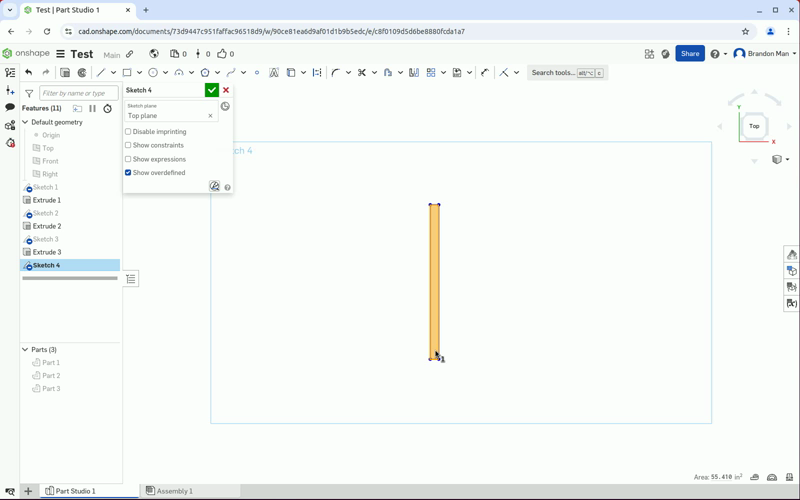
mouse_move(73, 352)
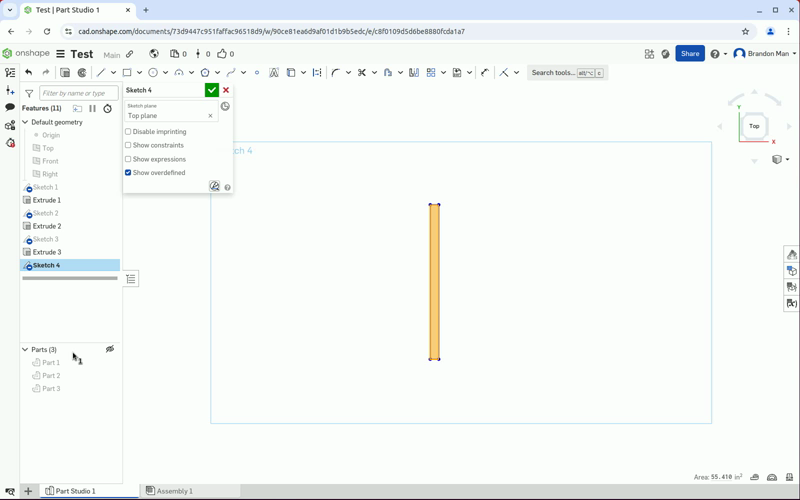
key(shift+y)
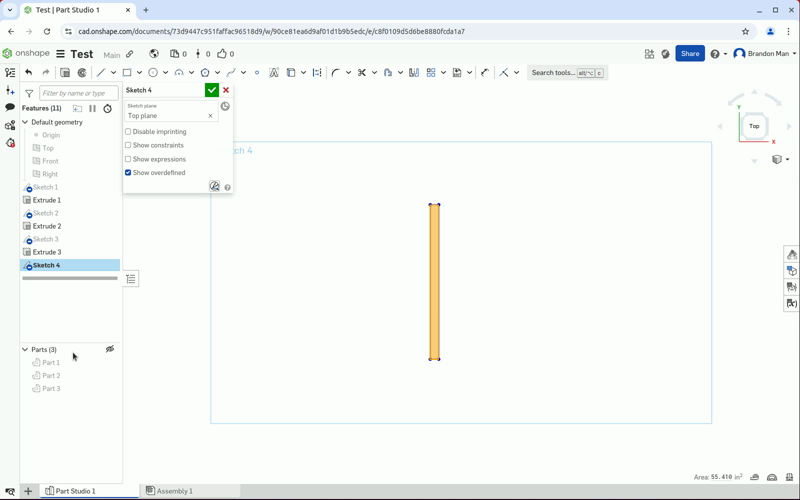
key(shift+e)
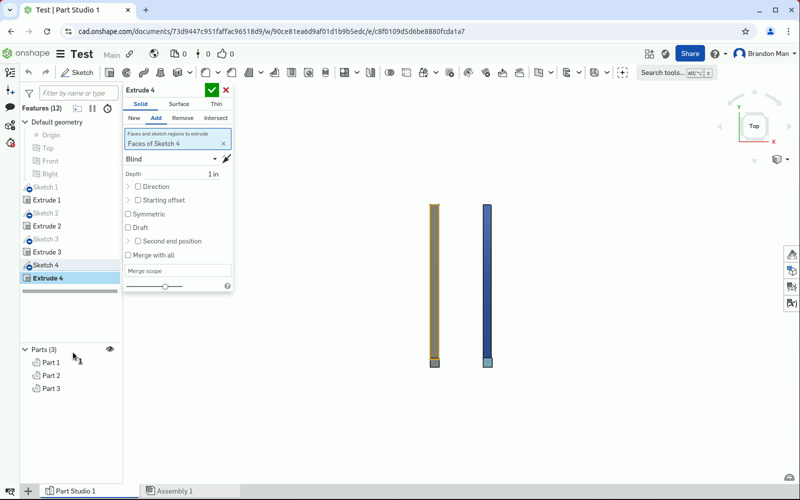
mouse_move(143, 106)
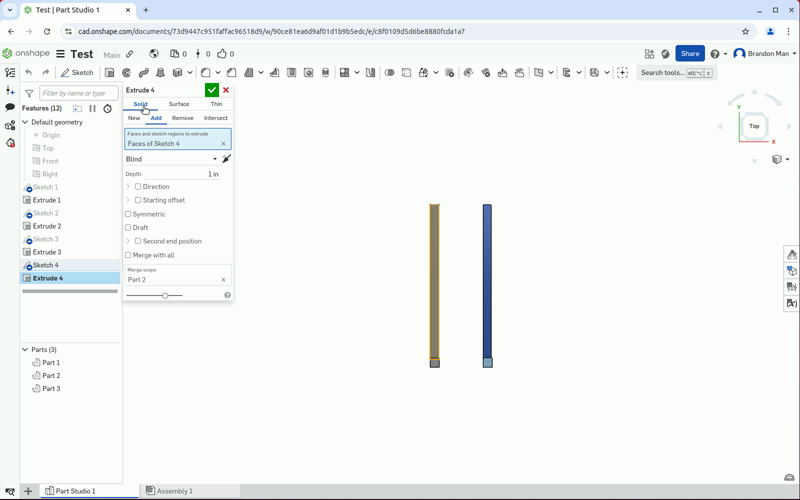
click(143, 106)
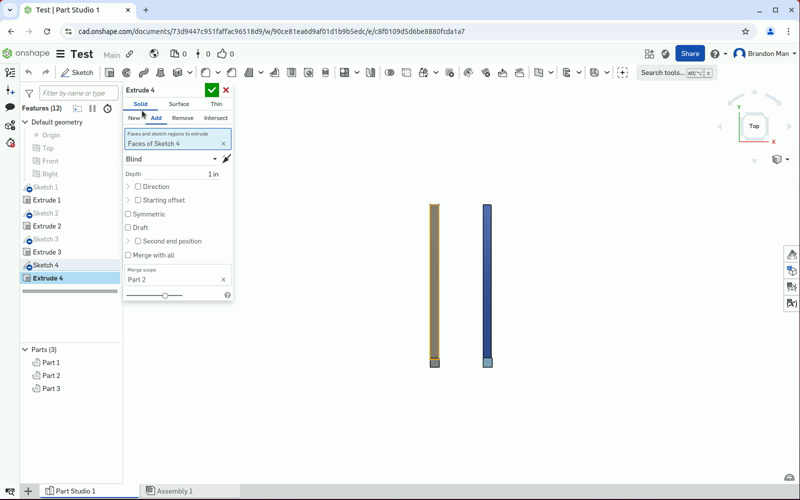
mouse_move(137, 120)
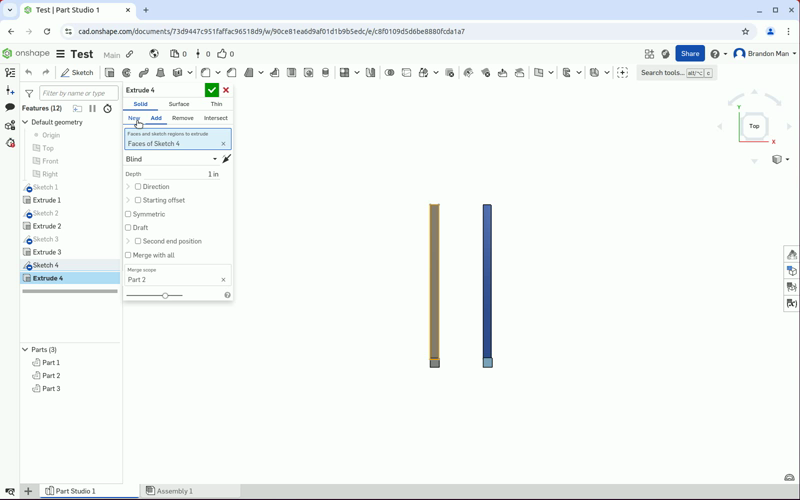
click(137, 120)
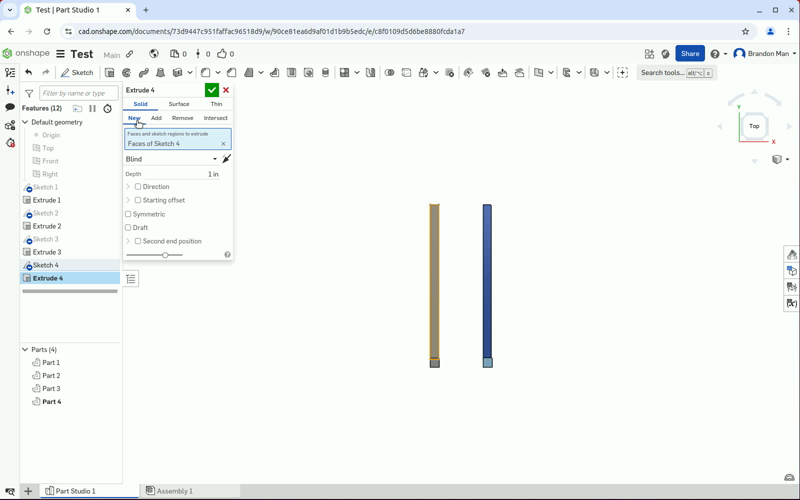
key(tab, 4)
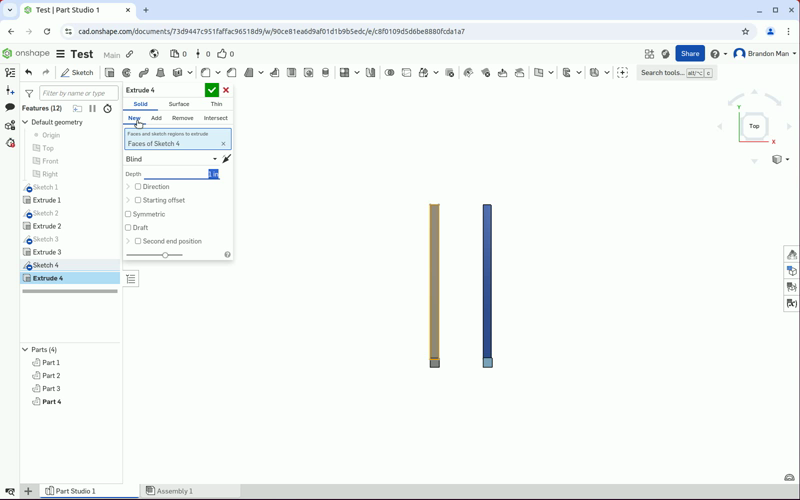
text(1.685)
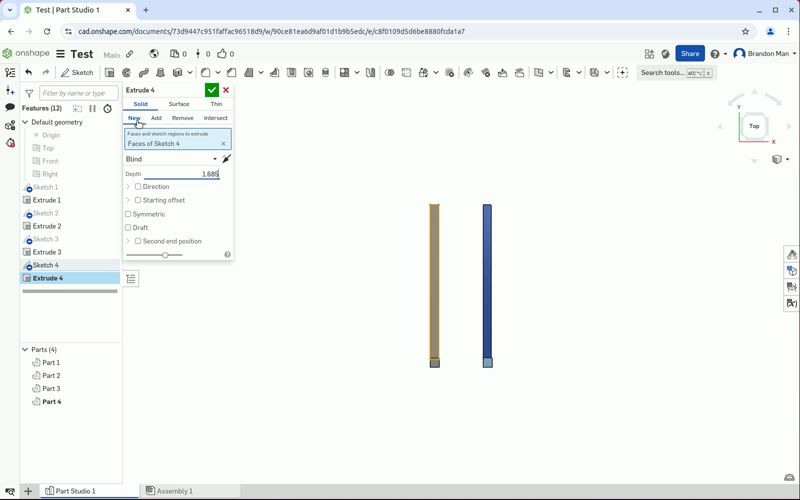
key(enter)
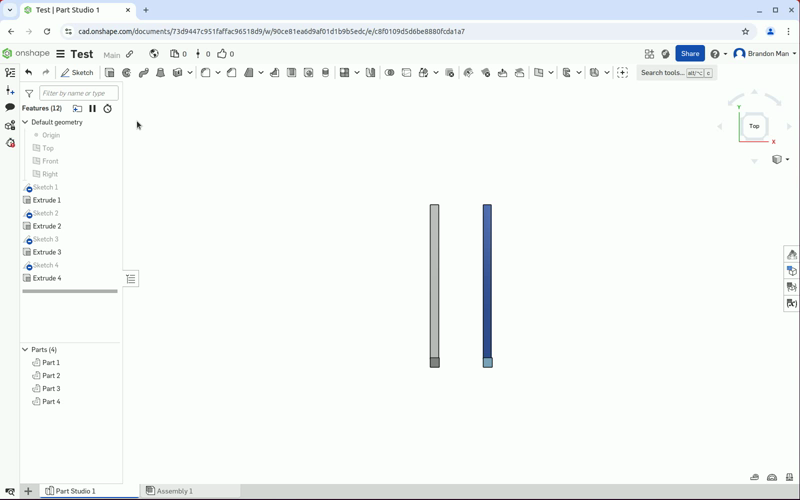
key(shift+h)
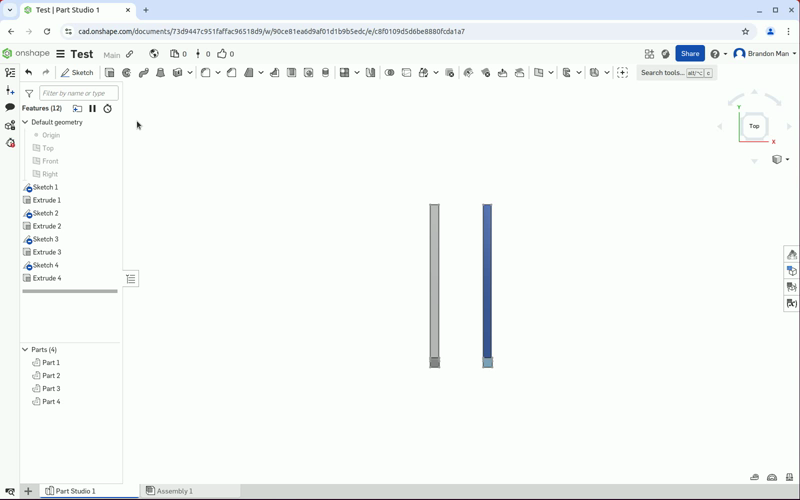
key(shift+h)
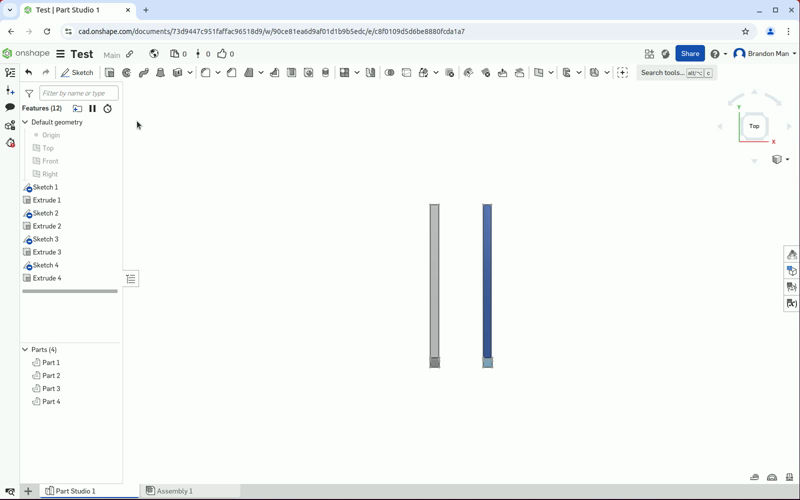
key(shift+7)
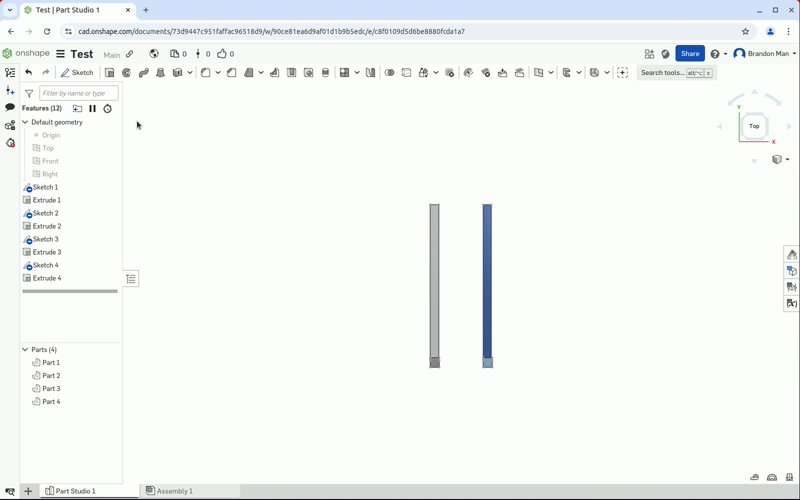
key(up, 3)
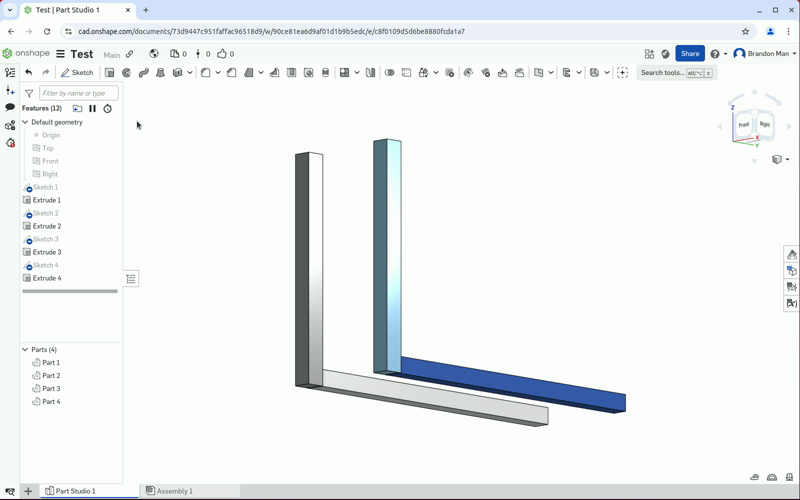
key(left, 3)
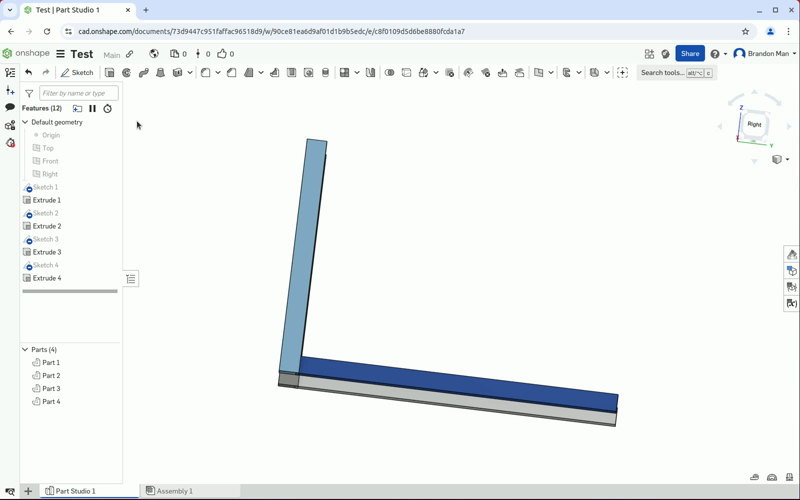
key(right, 3)
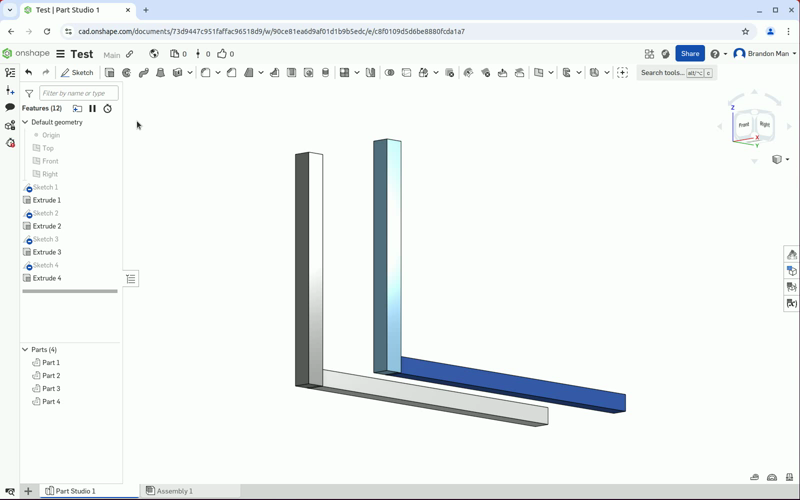
key(down, 3)
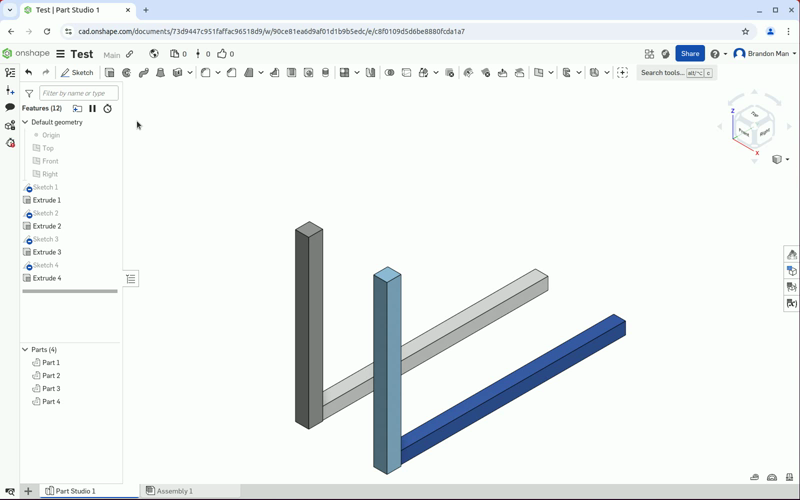
mouse_move(73, 189)
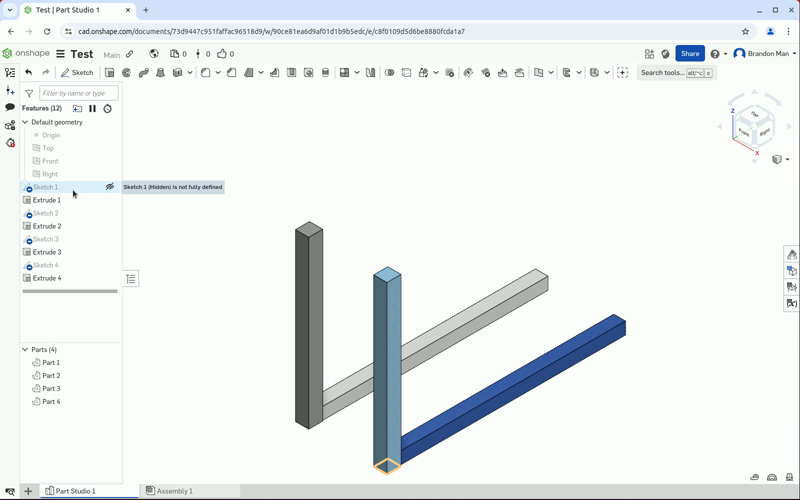
click(73, 189)